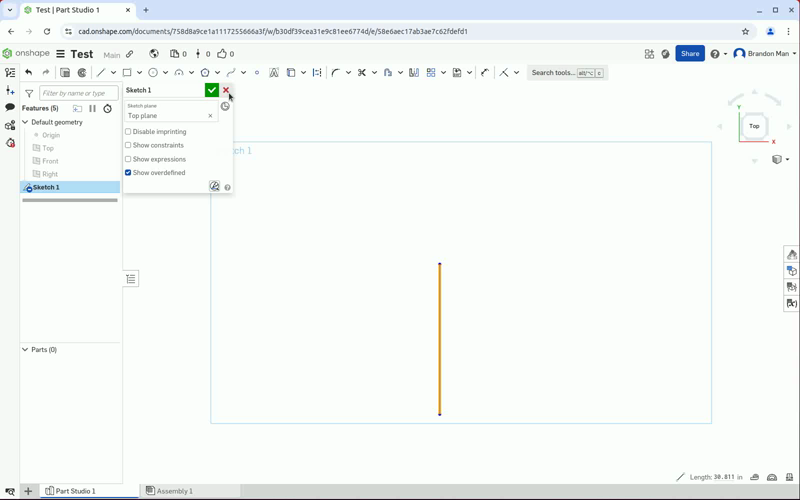
key(shift+h)
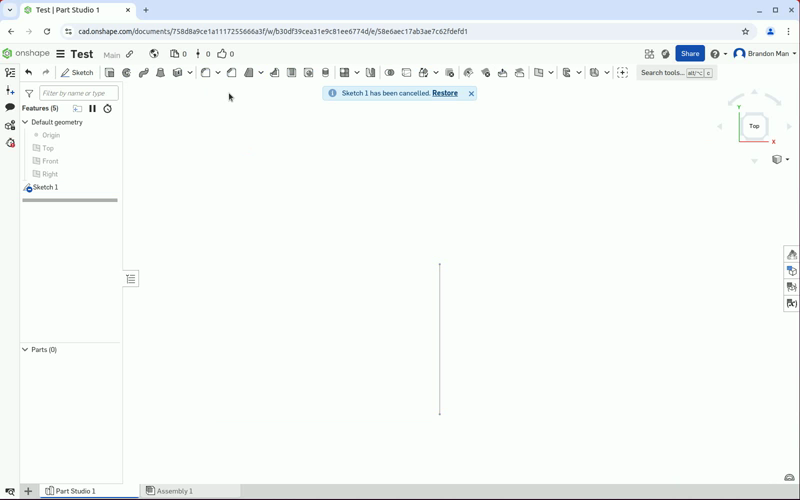
key(shift+s)
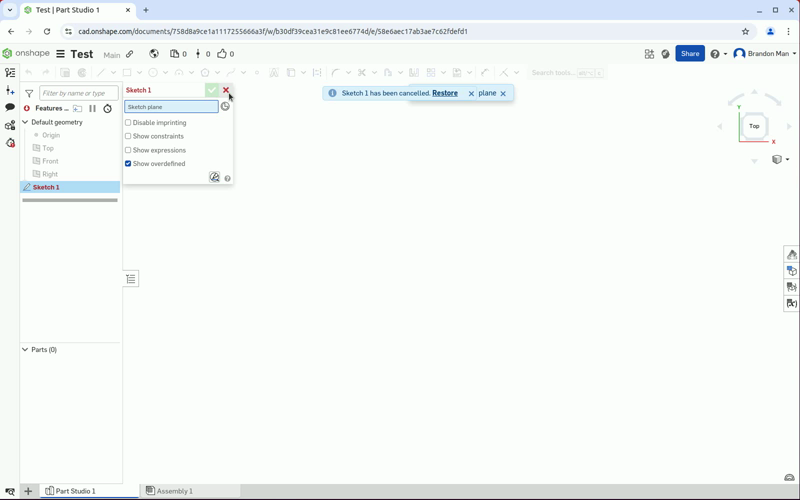
mouse_move(73, 150)
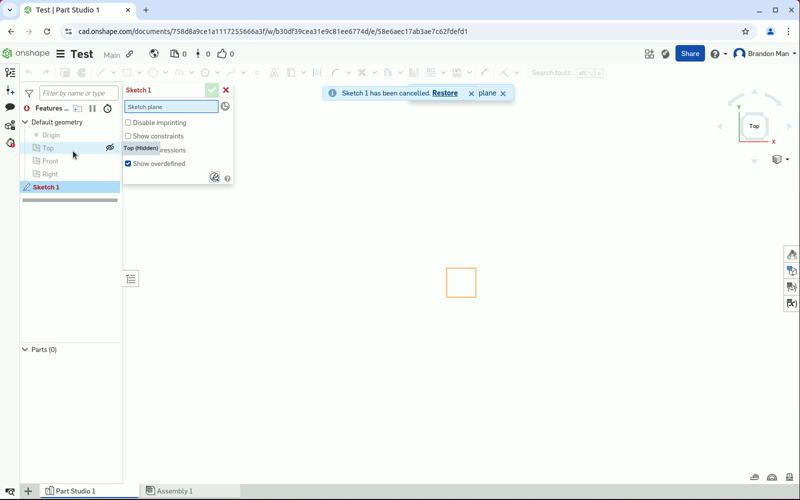
click(73, 150)
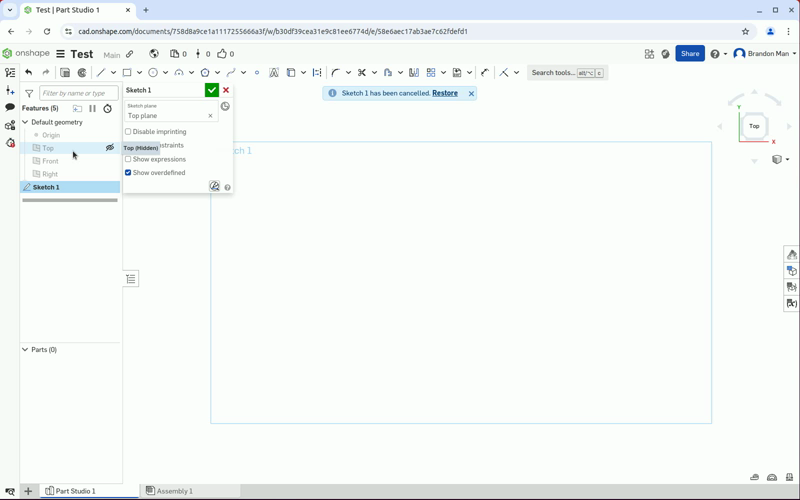
mouse_move(73, 352)
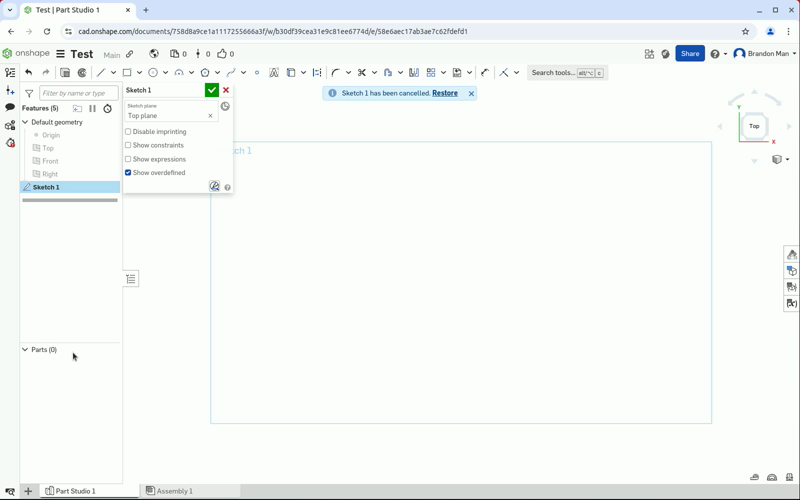
key(y)
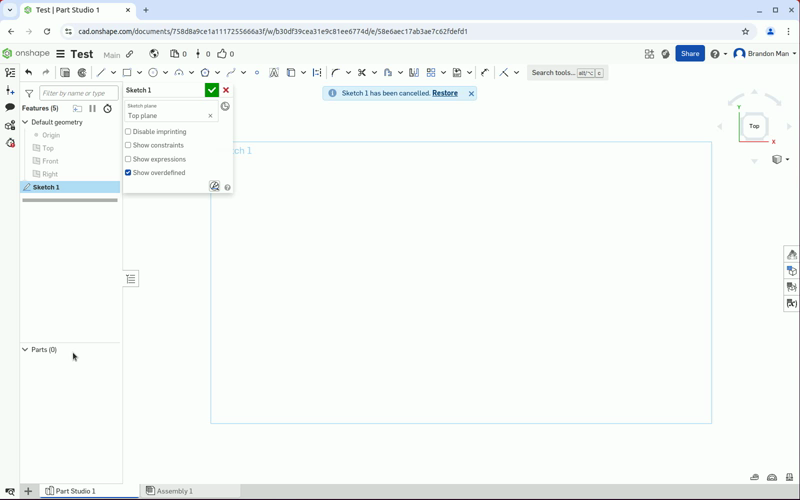
key(l)
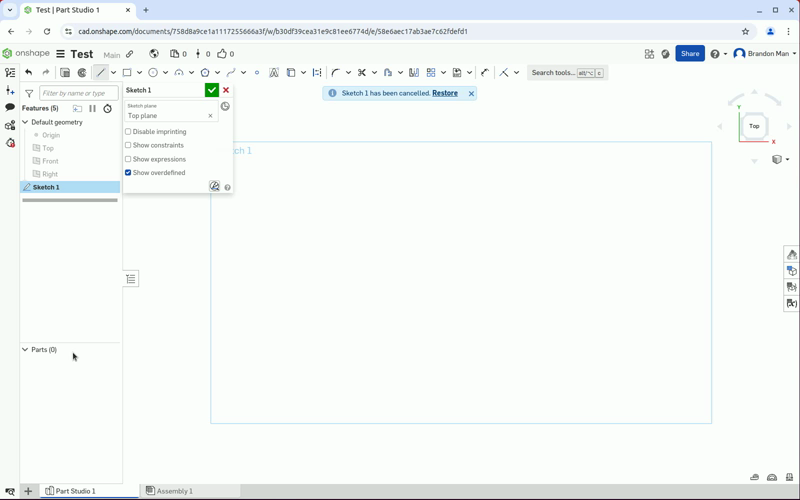
key_down(shift)
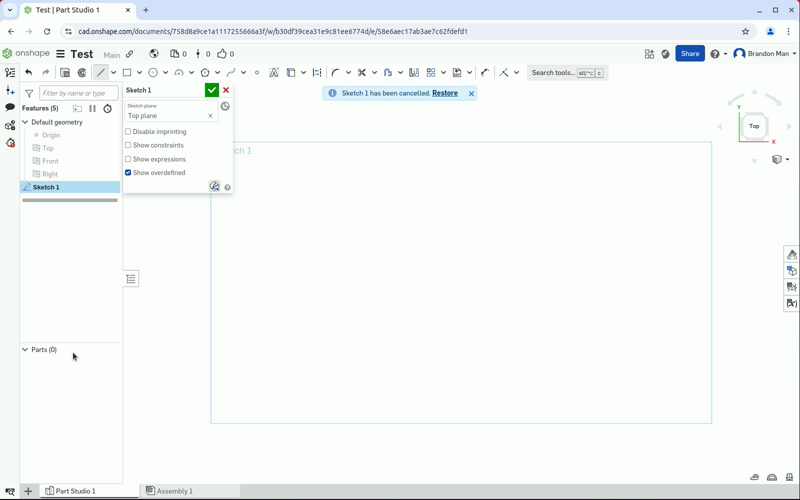
mouse_move(348, 347)
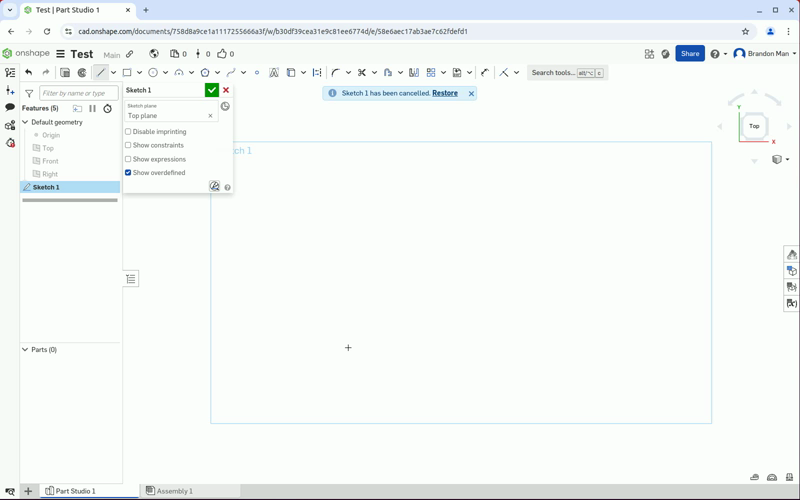
click(348, 347)
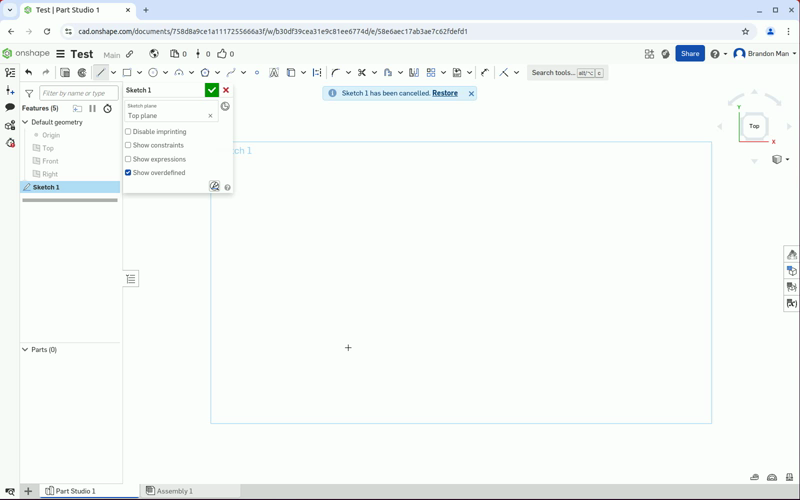
key_up(shift)
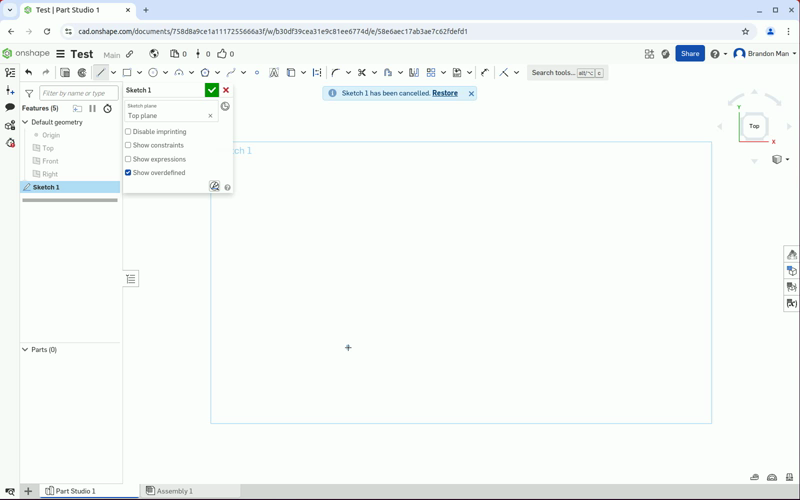
key_down(shift)
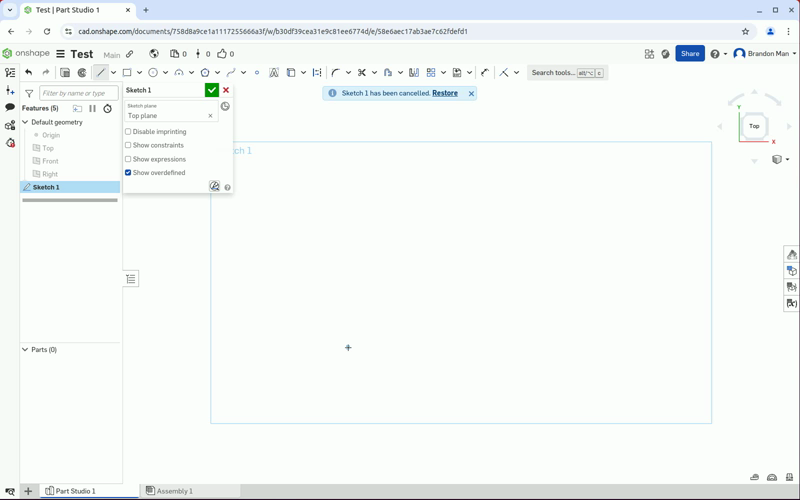
mouse_move(378, 347)
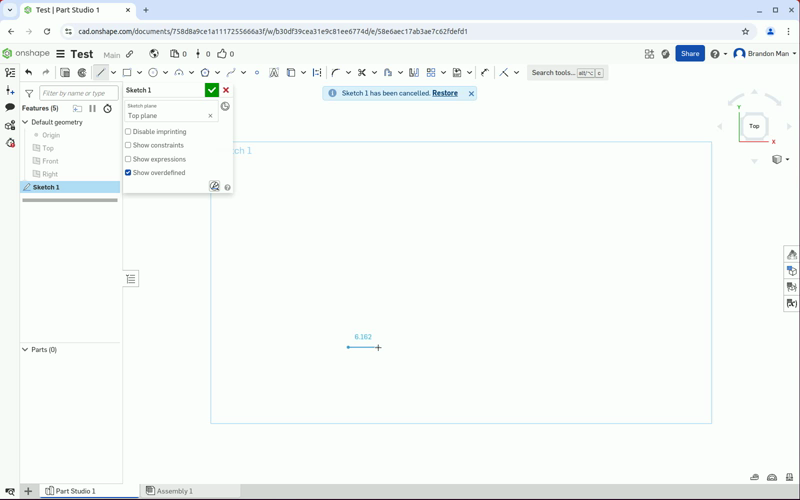
mouse_move(375, 347)
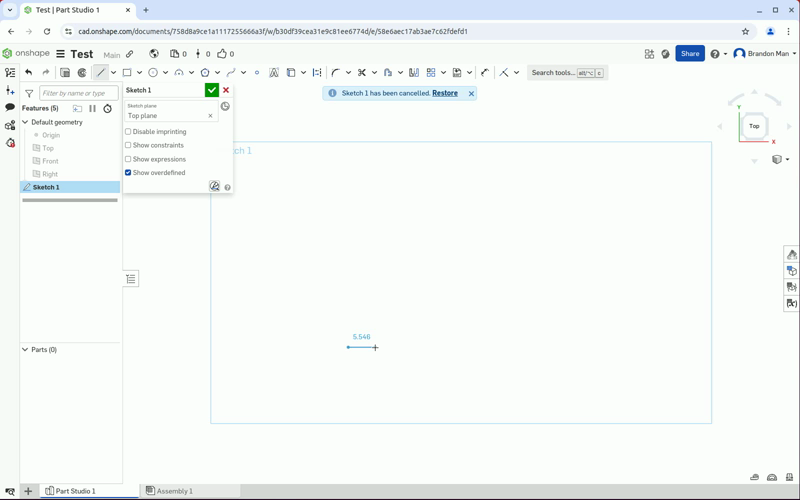
click(375, 347)
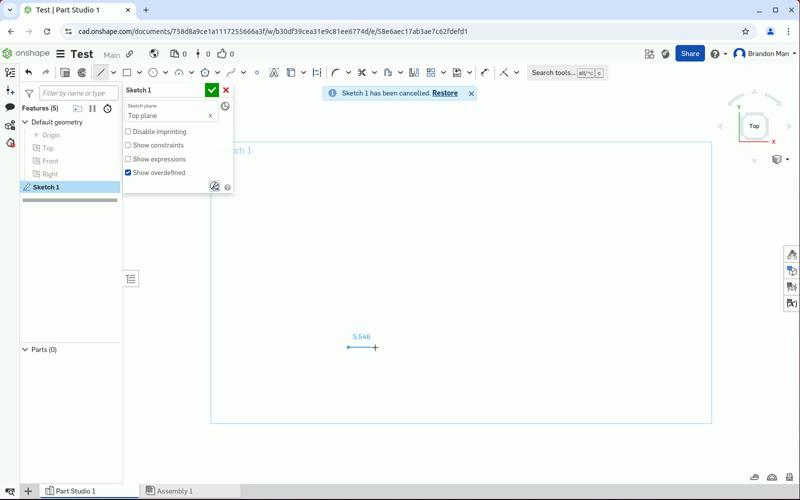
key_up(shift)
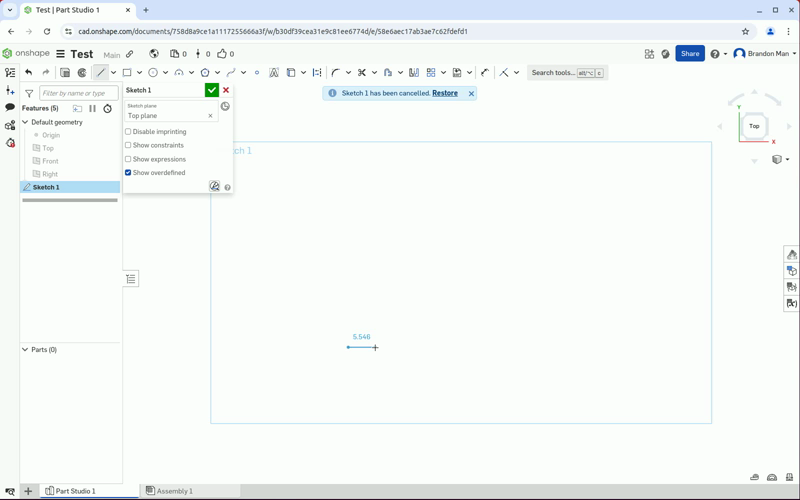
key(esc)
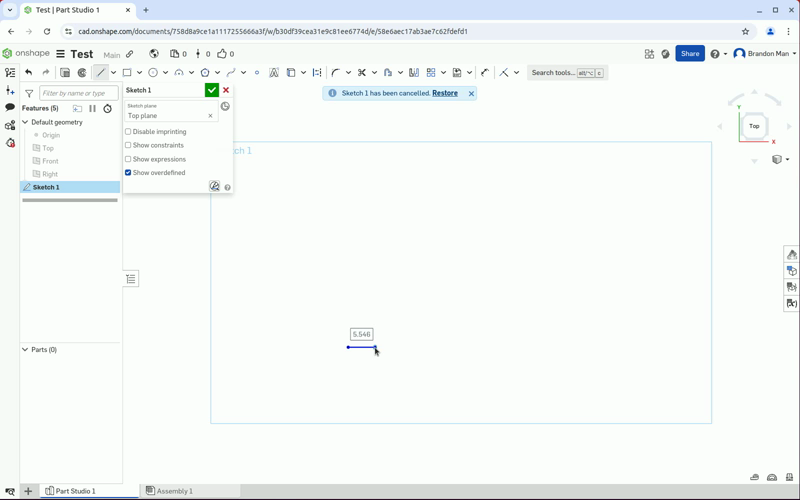
key(a)
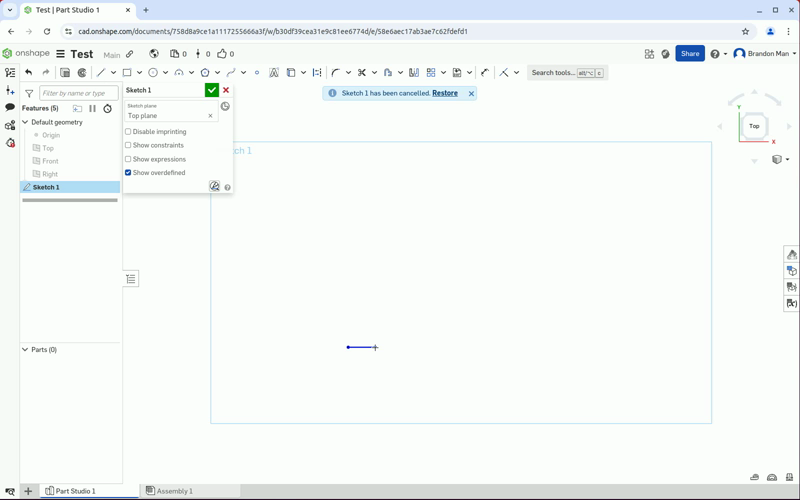
mouse_move(375, 347)
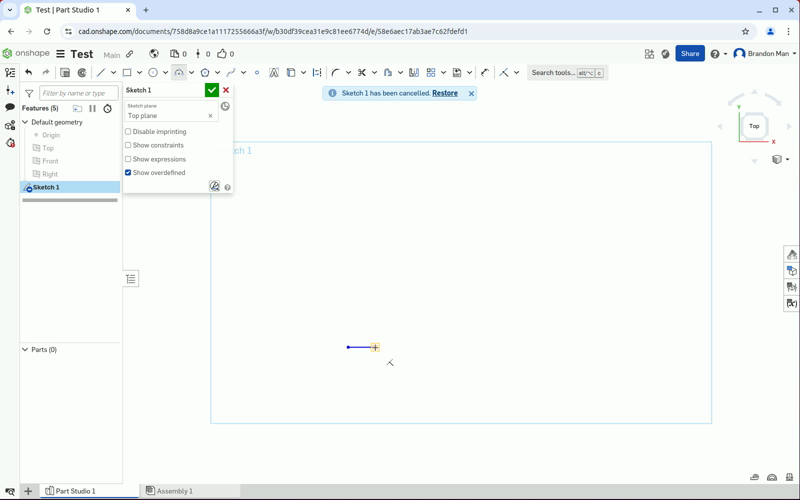
click(375, 347)
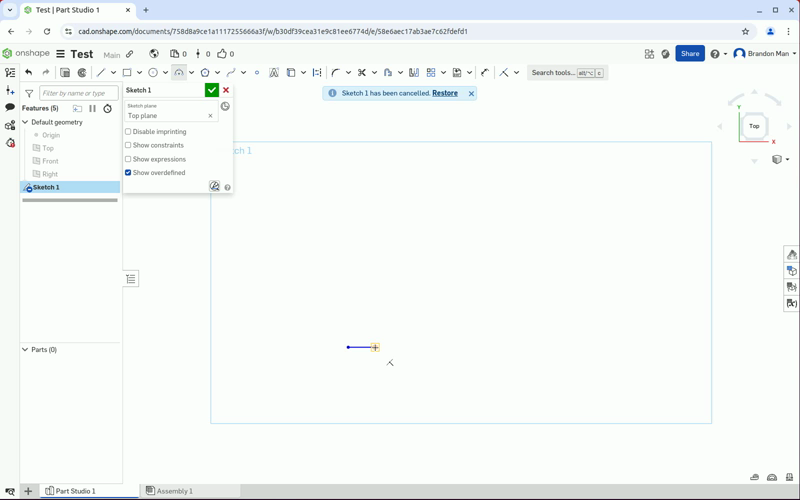
key_down(shift)
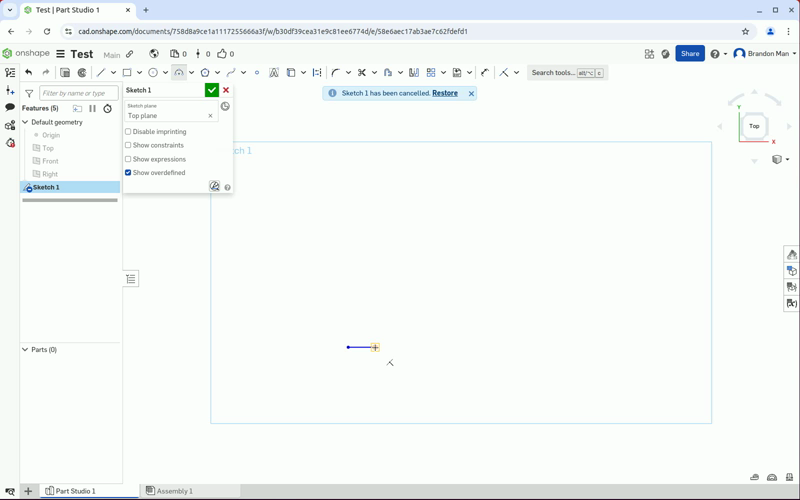
mouse_move(381, 340)
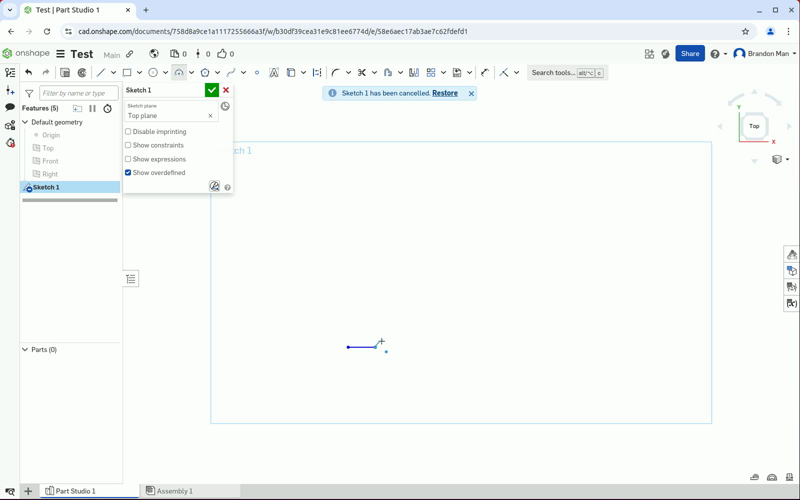
click(381, 340)
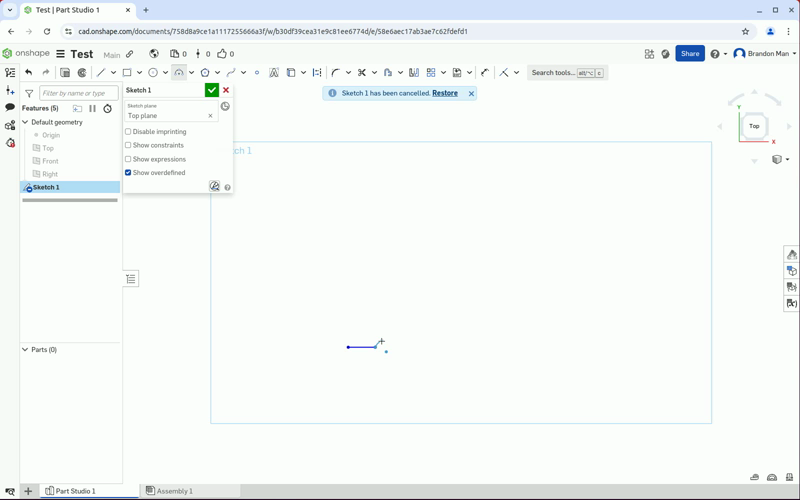
mouse_move(380, 345)
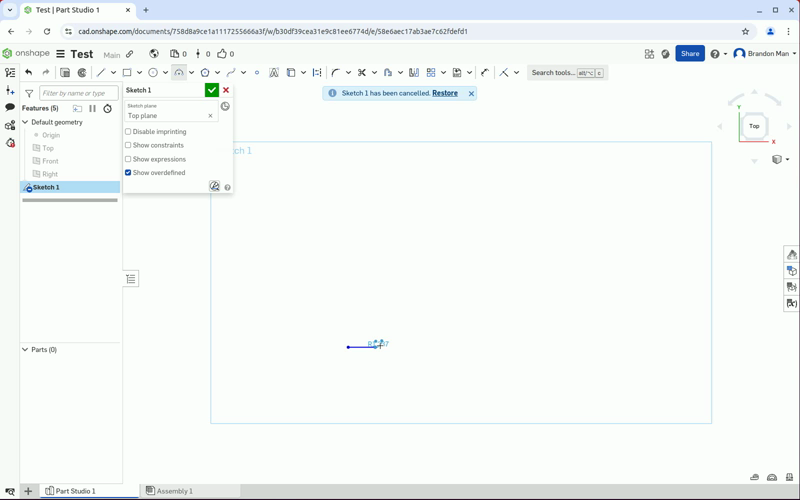
click(380, 345)
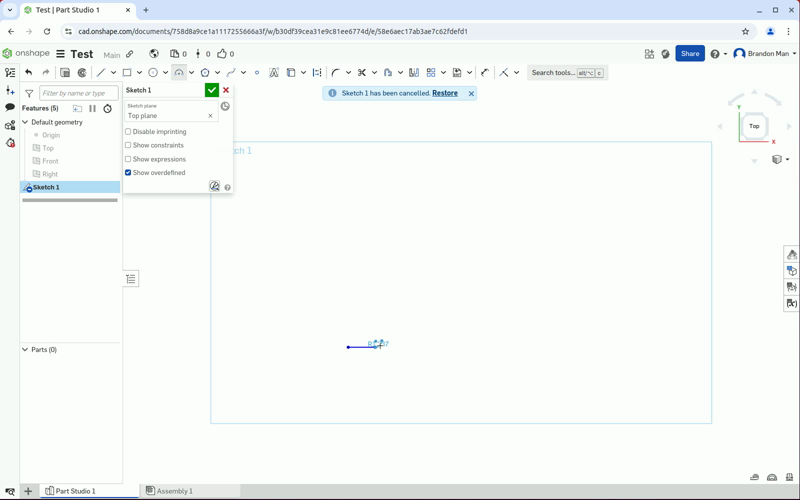
key_up(shift)
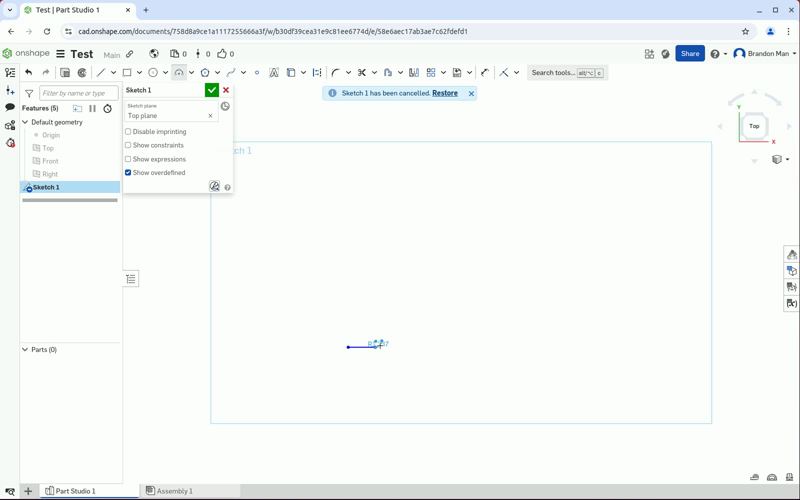
key(esc)
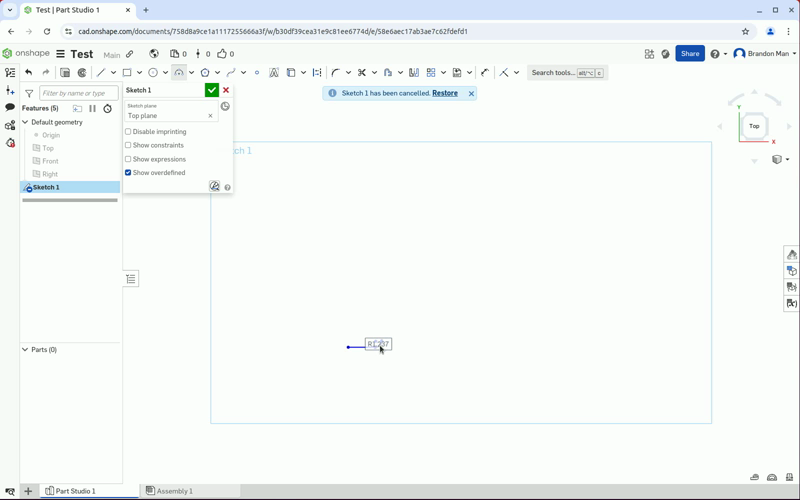
key(l)
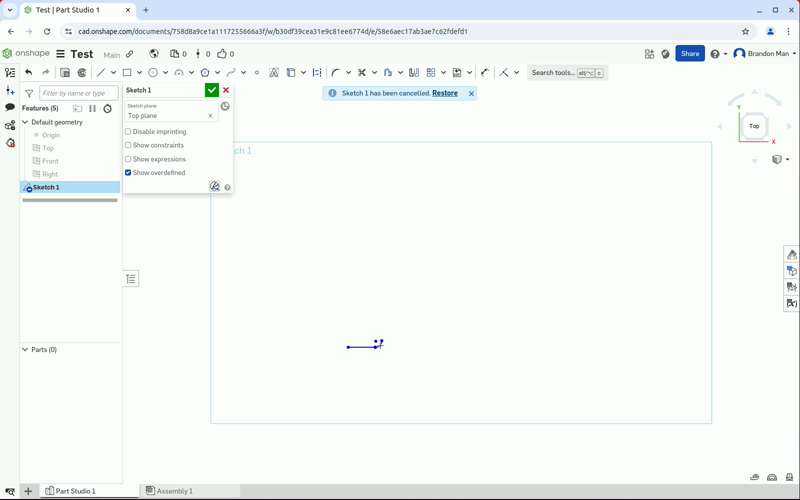
mouse_move(381, 340)
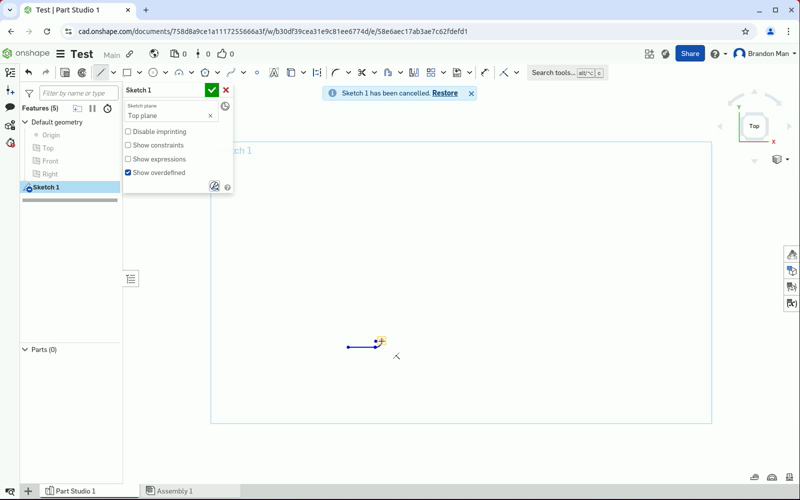
click(381, 340)
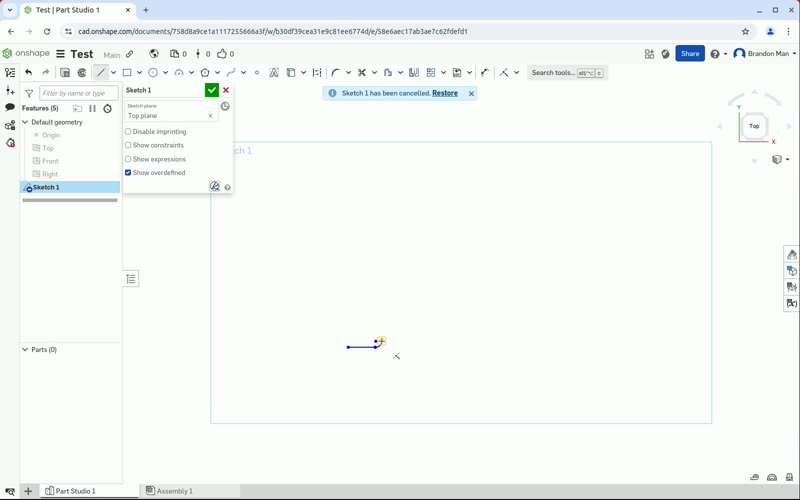
key_down(shift)
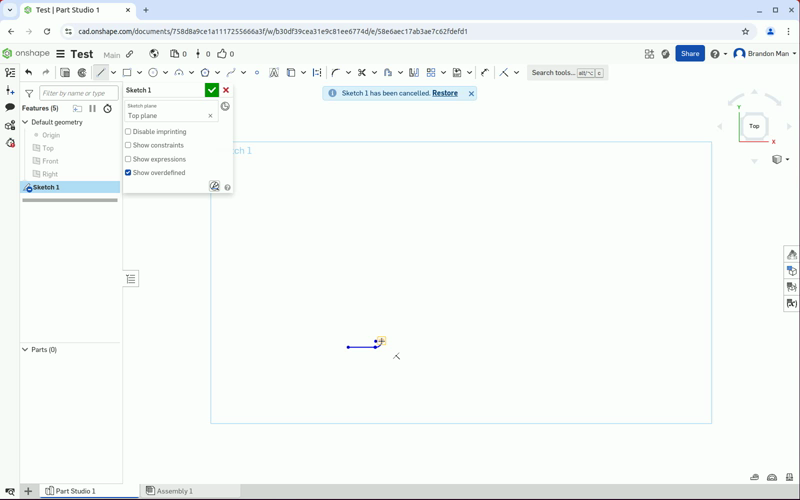
mouse_move(411, 340)
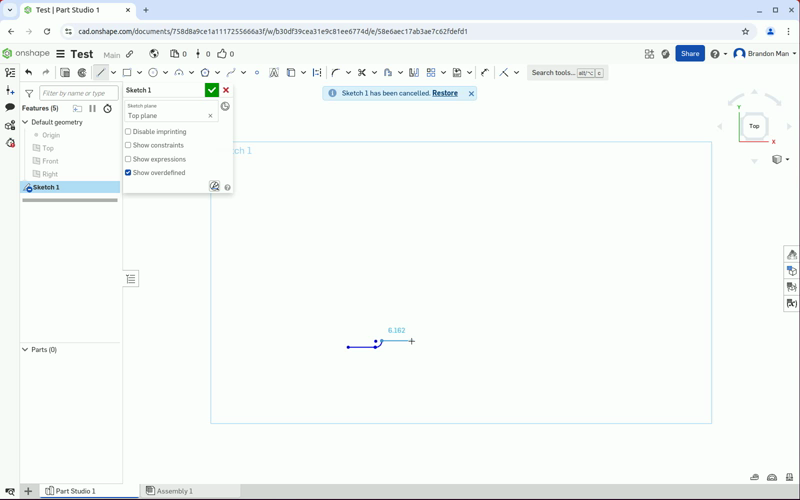
mouse_move(381, 320)
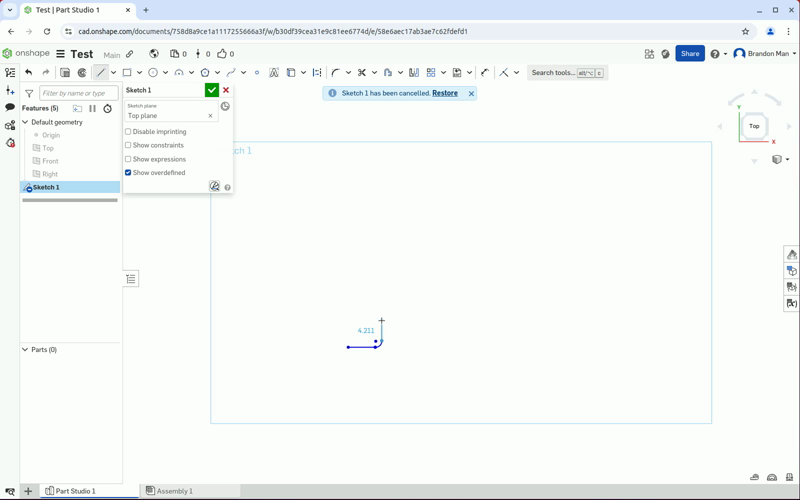
click(381, 320)
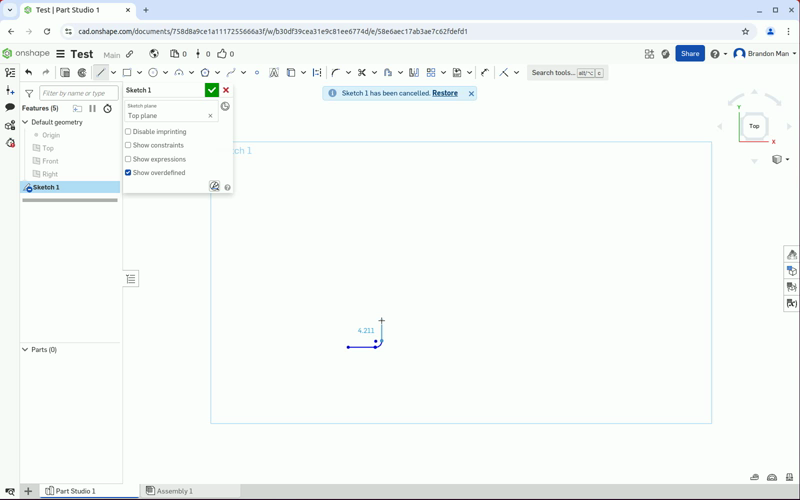
key_up(shift)
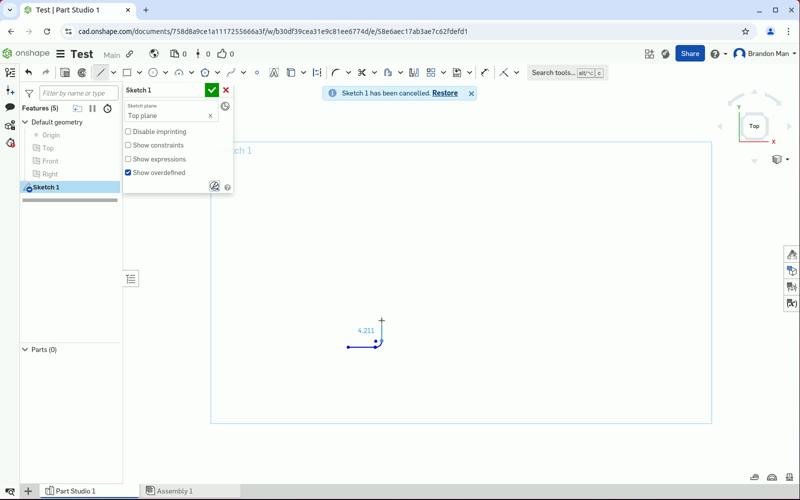
key_down(shift)
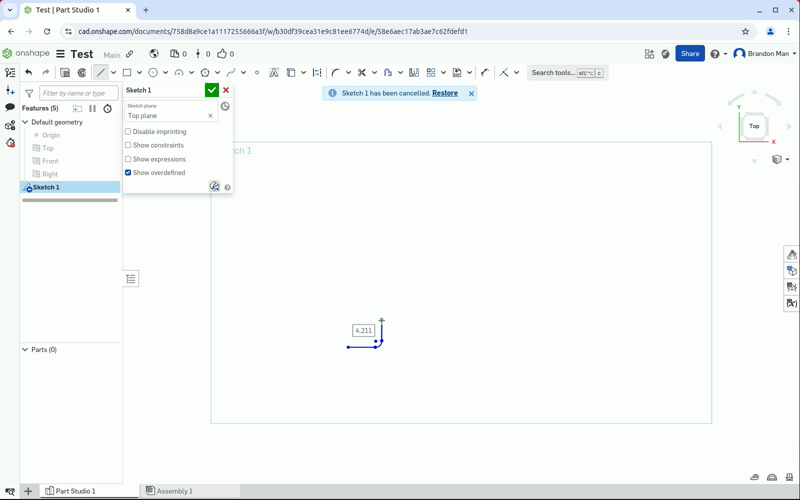
mouse_move(411, 320)
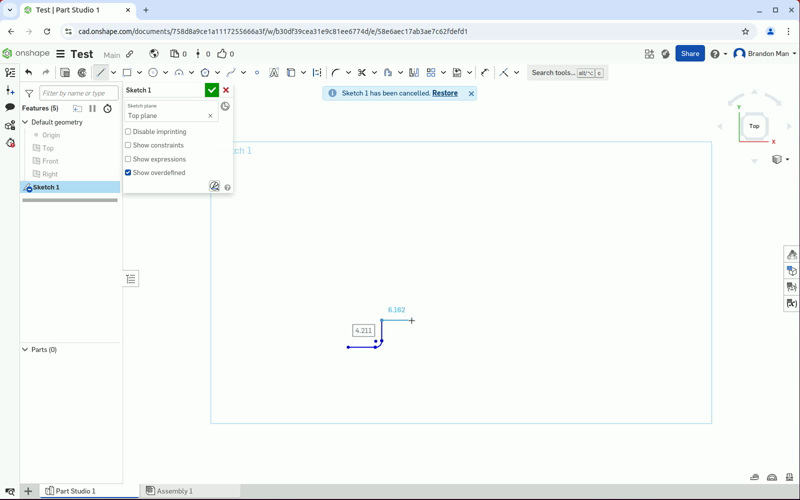
mouse_move(365, 320)
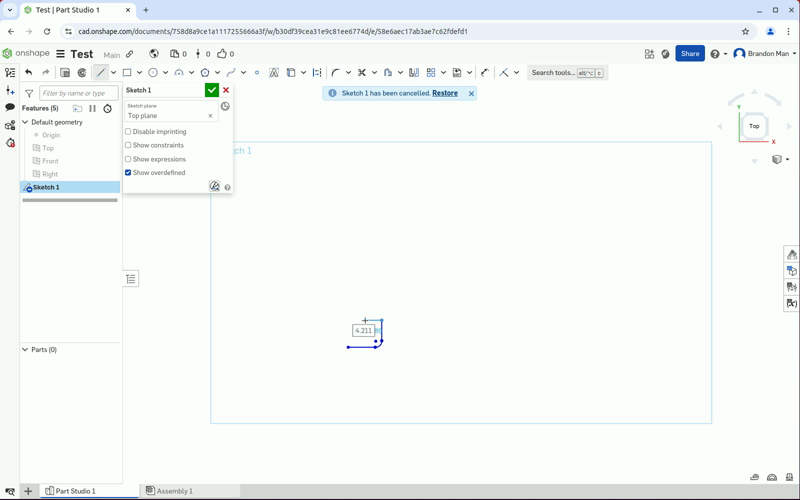
click(365, 320)
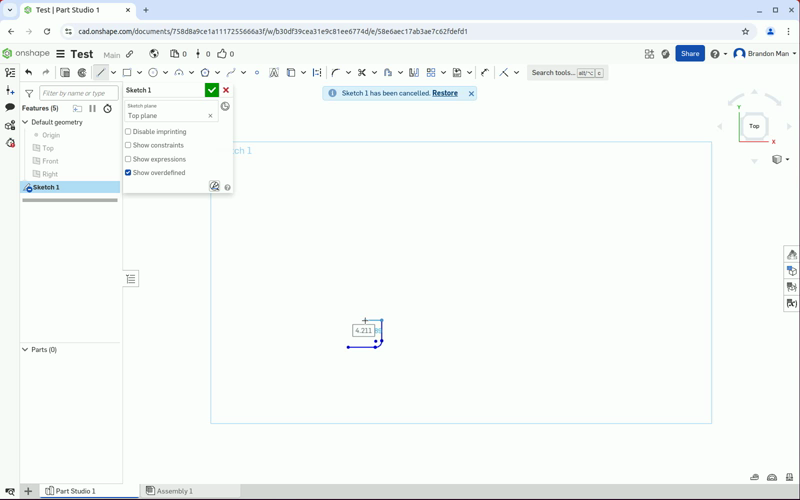
key_up(shift)
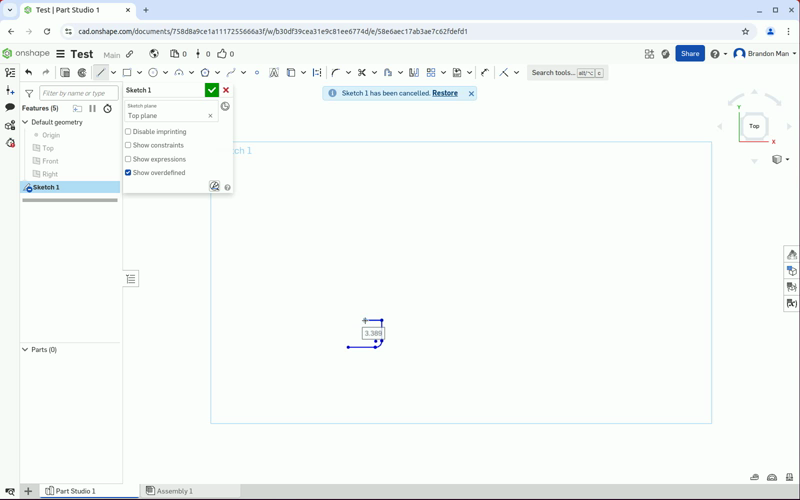
key_down(shift)
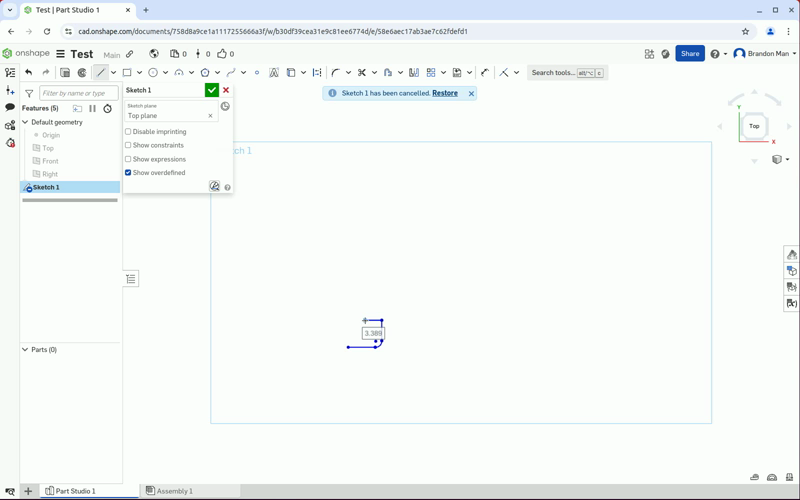
mouse_move(395, 320)
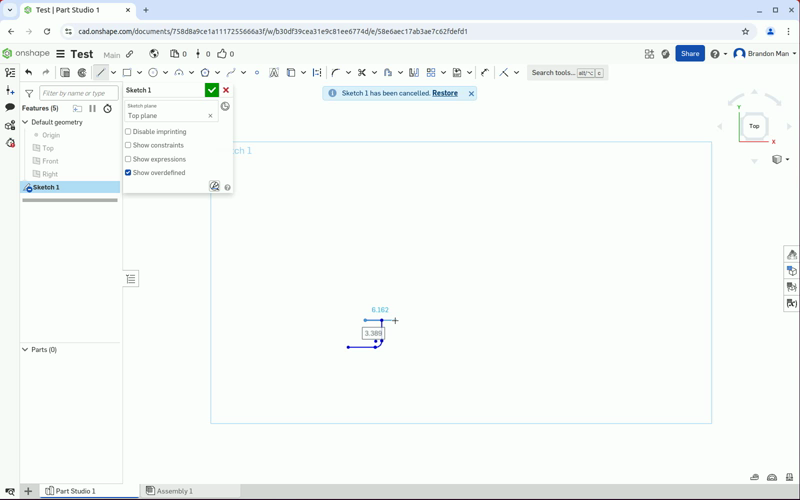
mouse_move(365, 333)
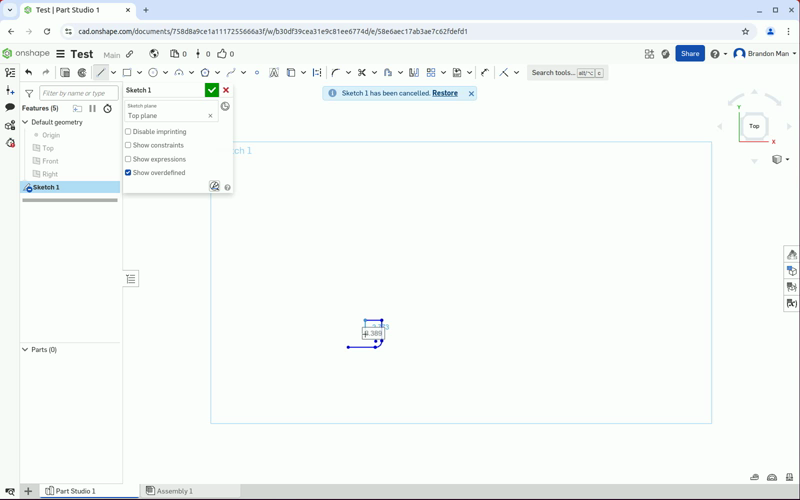
click(365, 333)
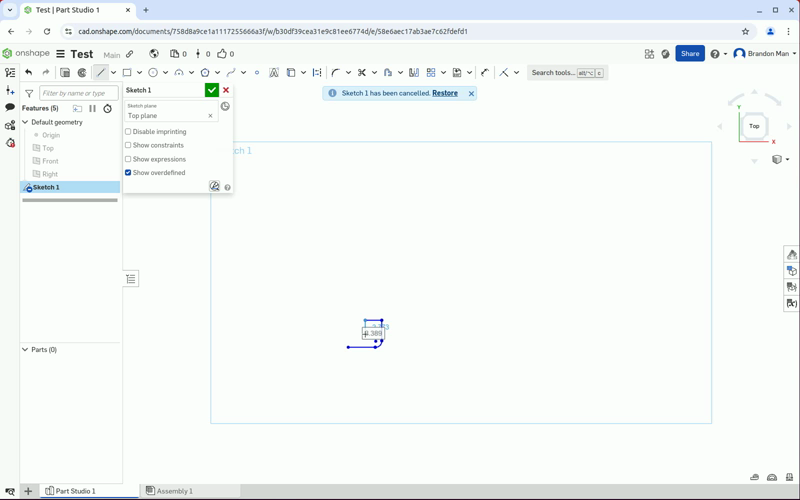
key_up(shift)
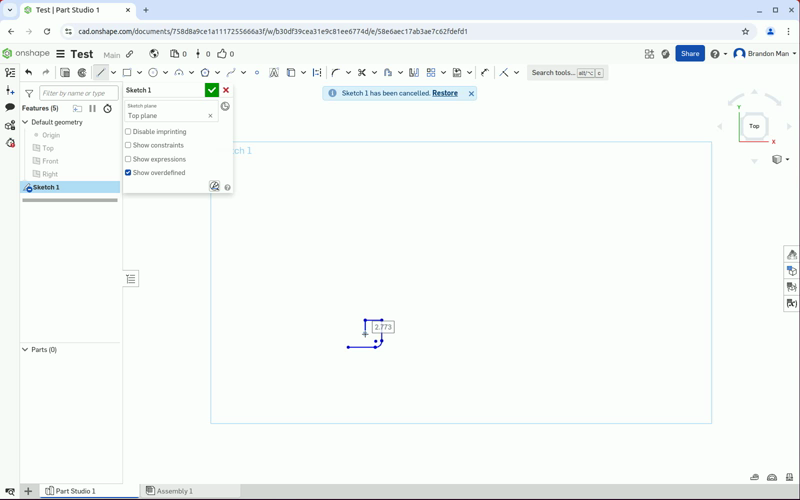
key_down(shift)
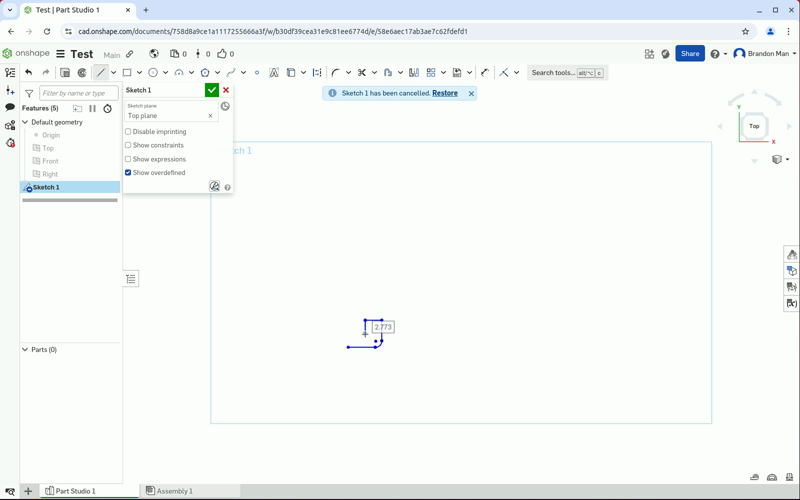
mouse_move(395, 333)
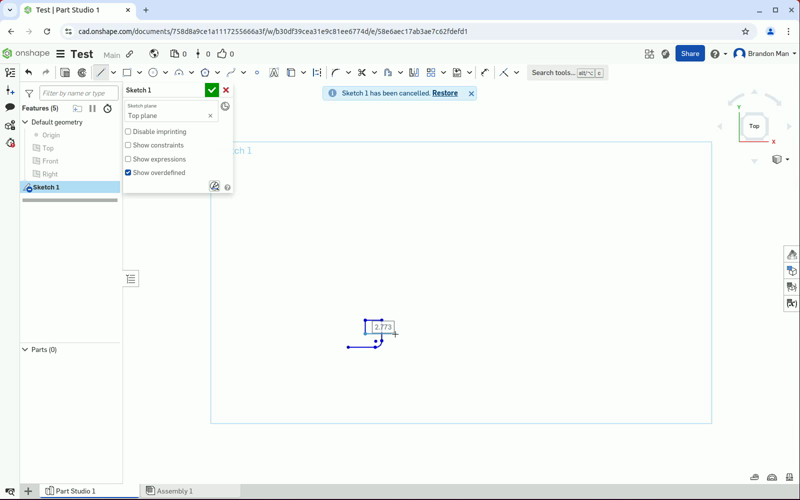
mouse_move(348, 333)
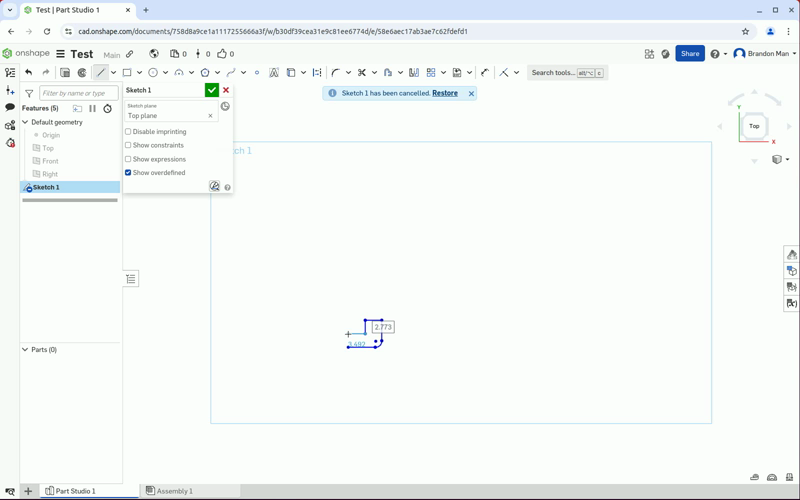
click(348, 333)
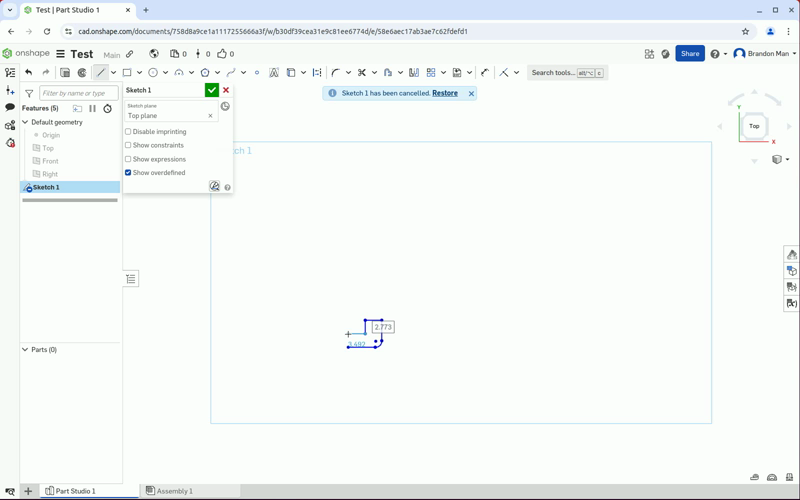
key_up(shift)
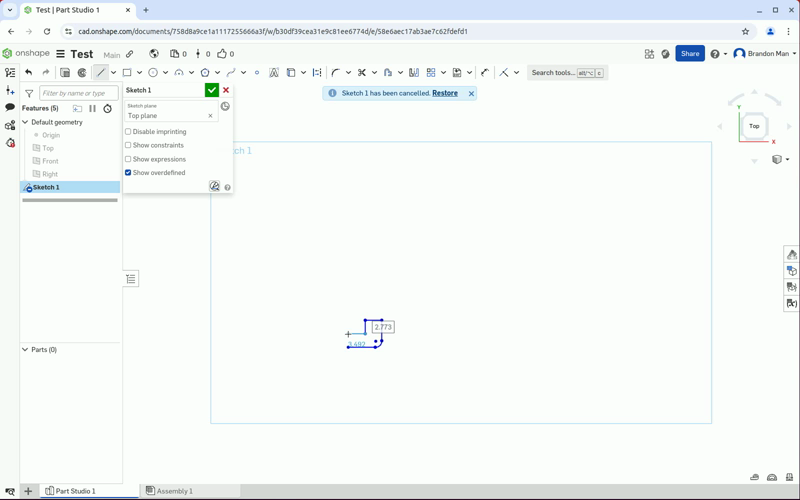
mouse_move(378, 333)
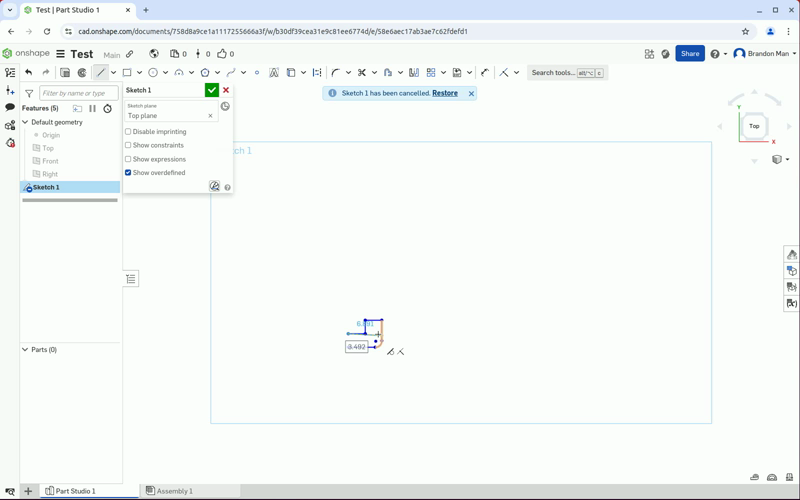
key_down(shift)
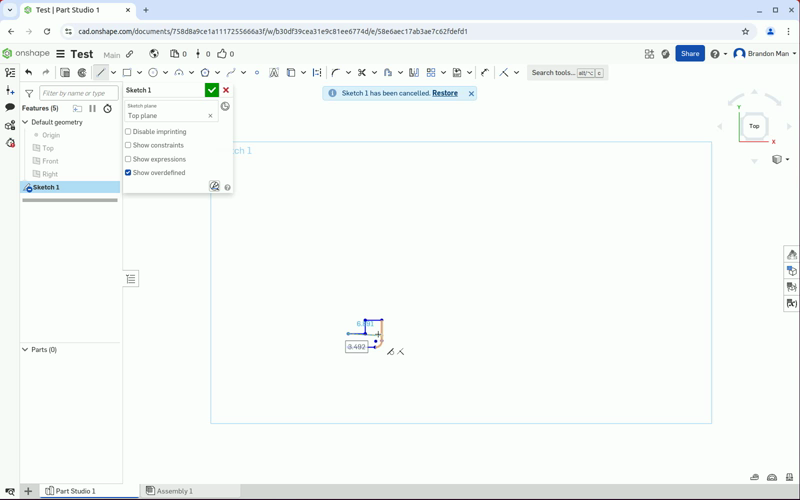
mouse_move(348, 347)
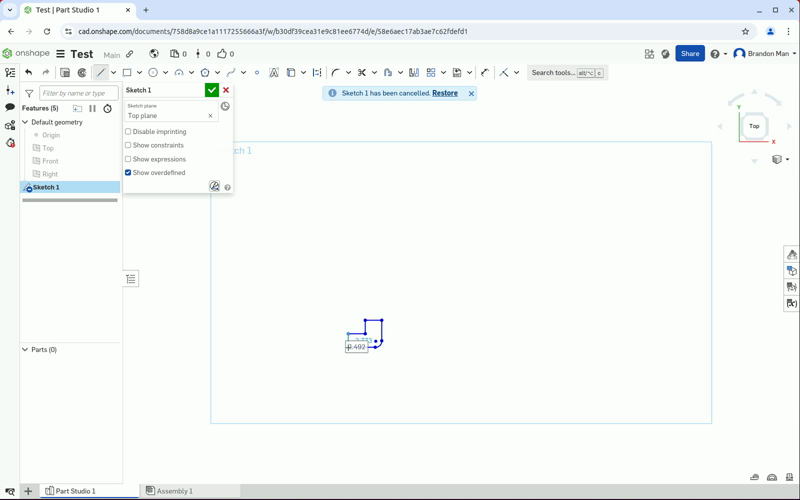
key_up(shift)
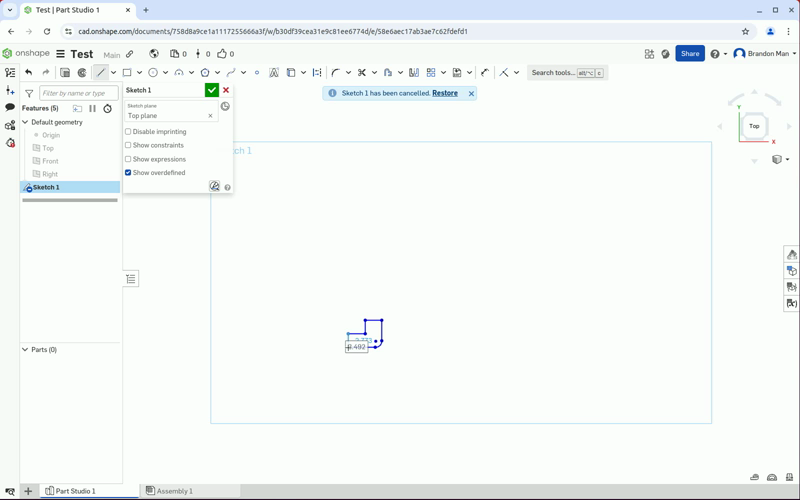
click(348, 347)
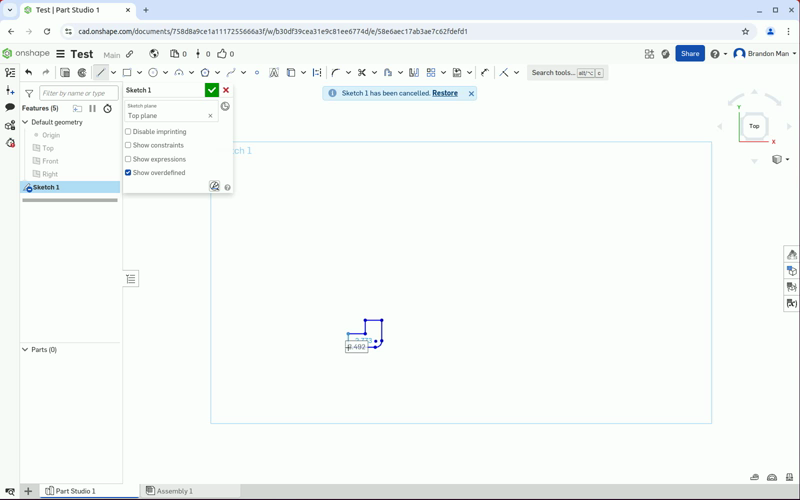
key(esc)
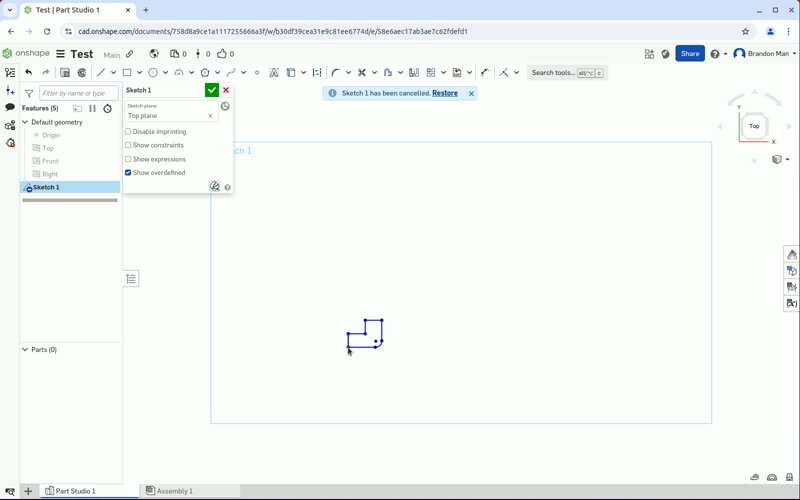
mouse_move(352, 338)
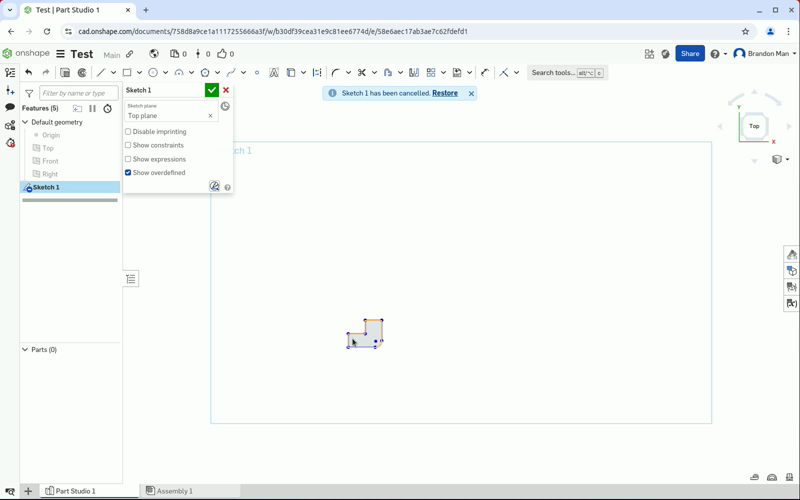
scroll(6)
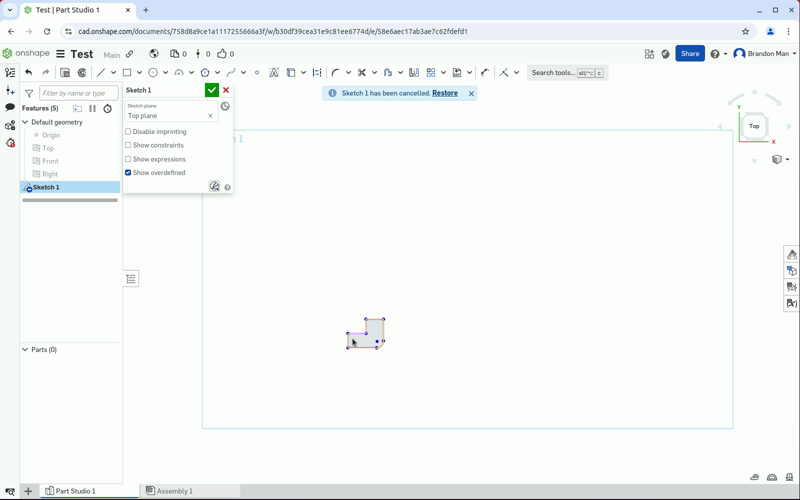
scroll(6)
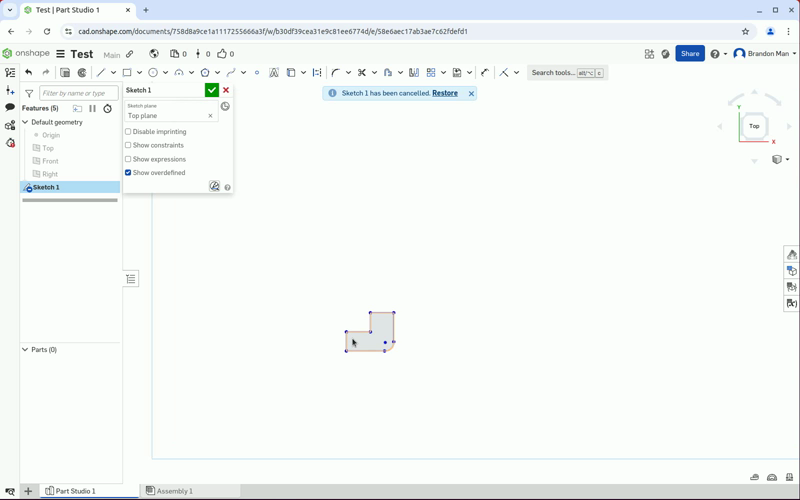
scroll(6)
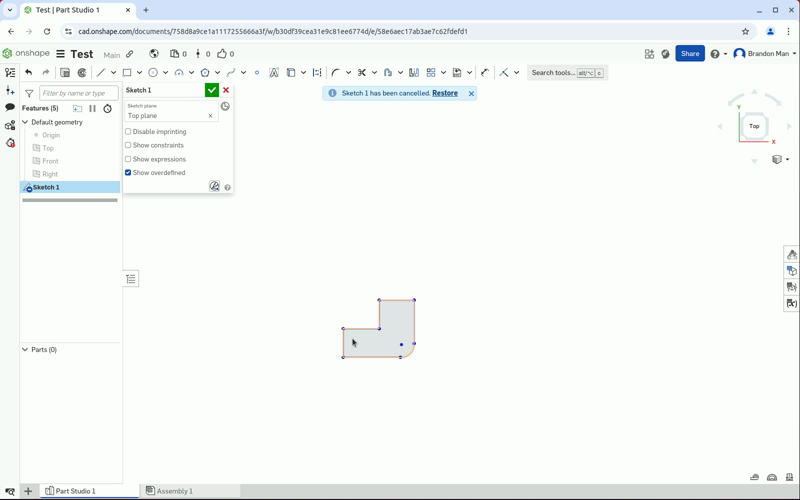
scroll(6)
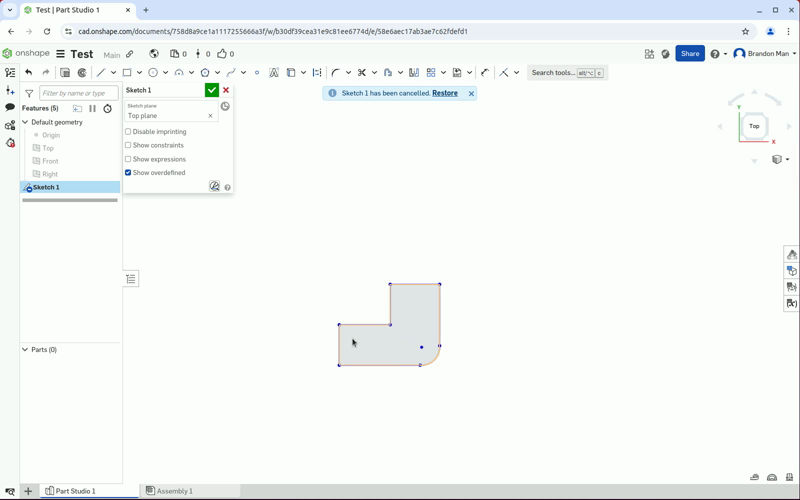
scroll(6)
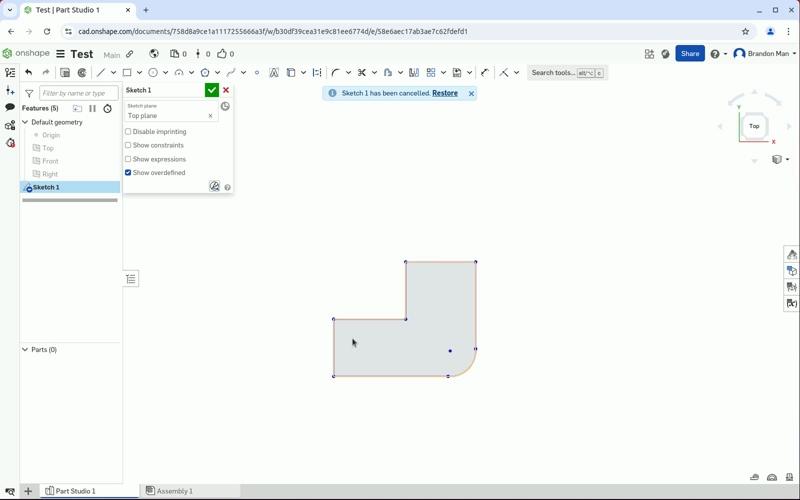
scroll(6)
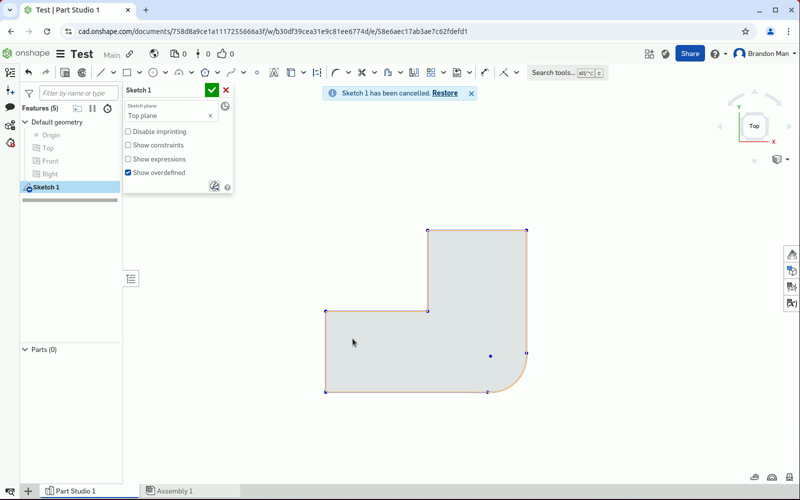
scroll(6)
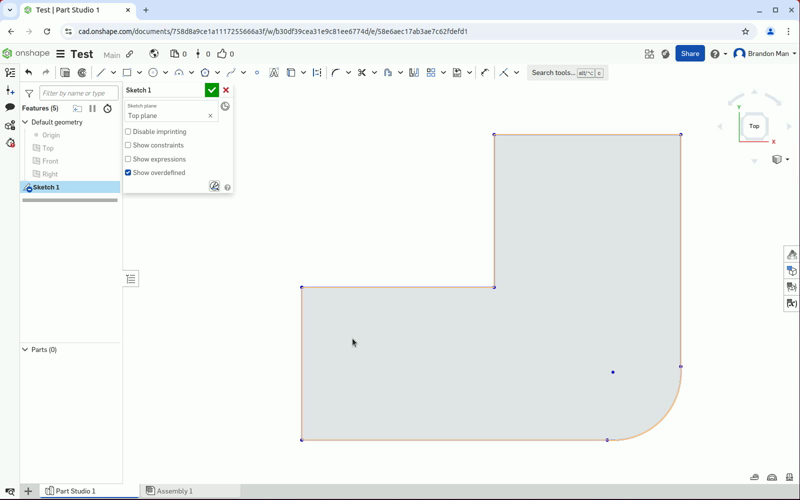
click(352, 338)
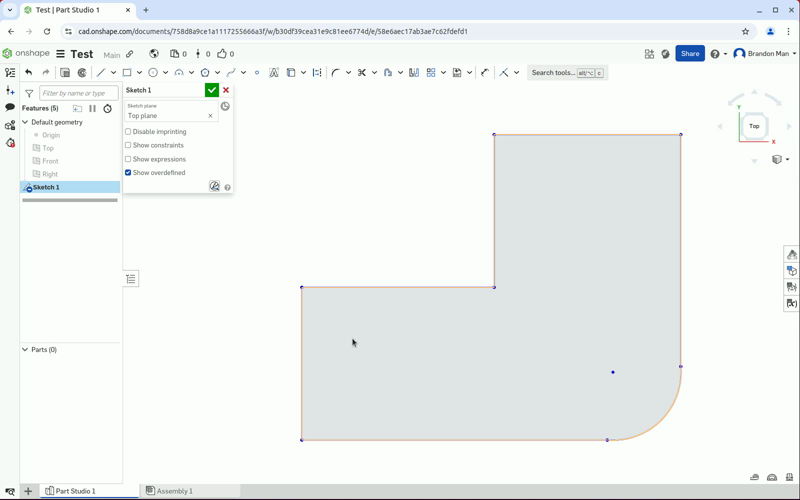
scroll(-6)
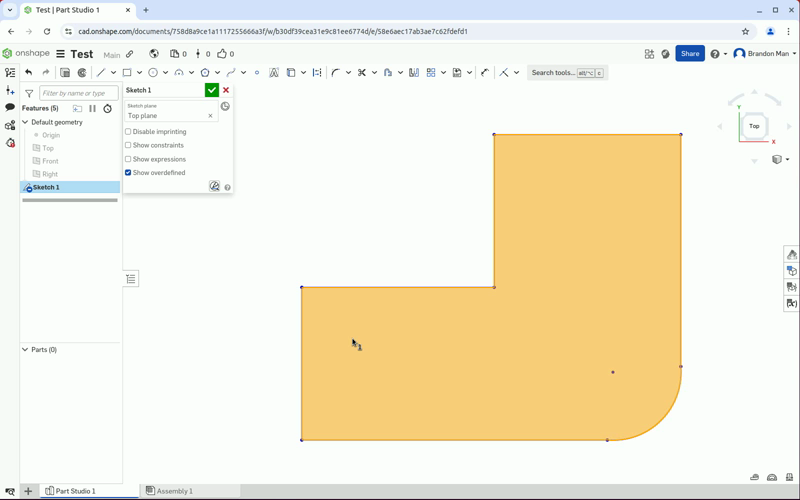
scroll(-6)
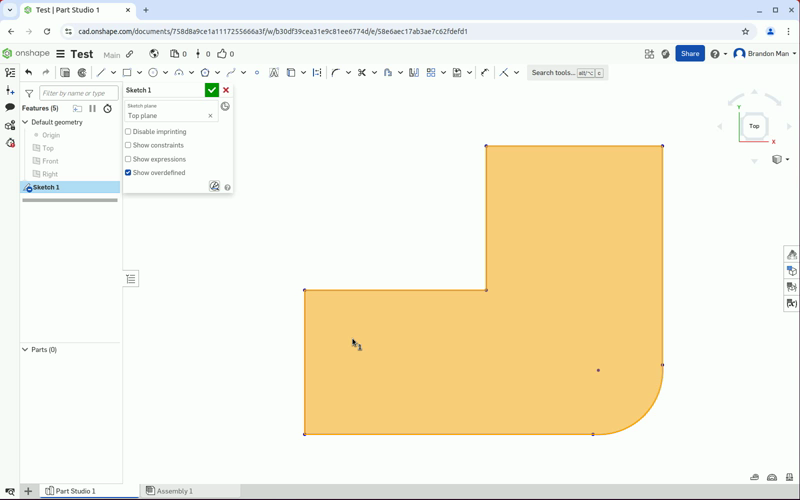
scroll(-6)
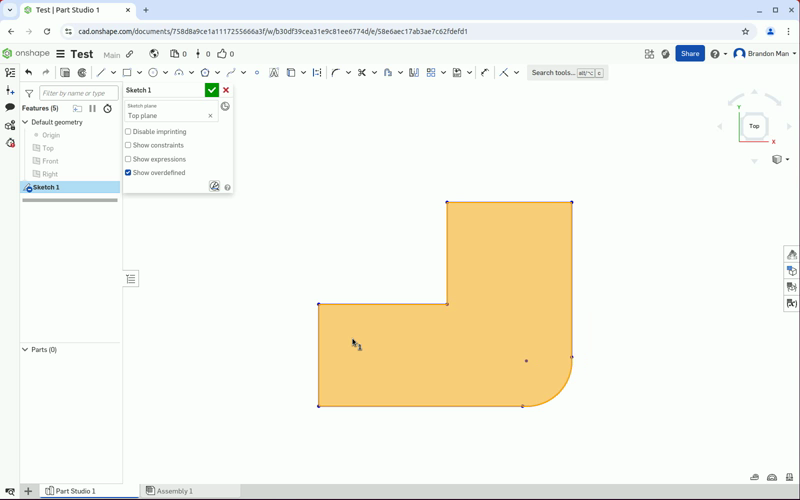
scroll(-6)
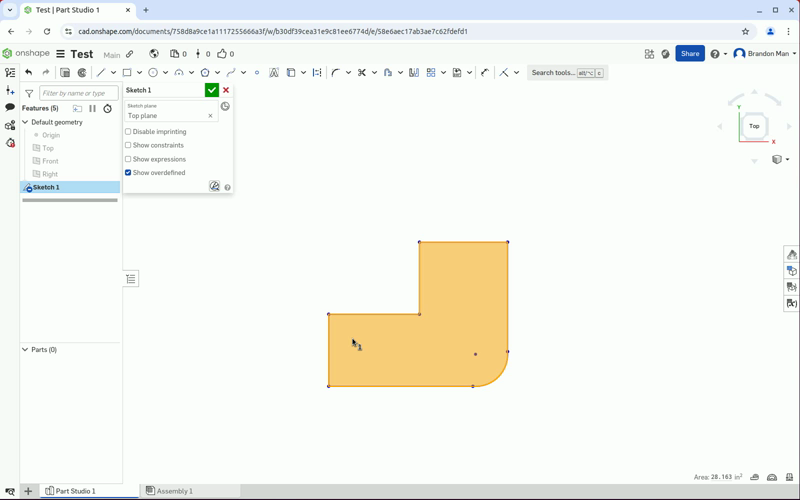
scroll(-6)
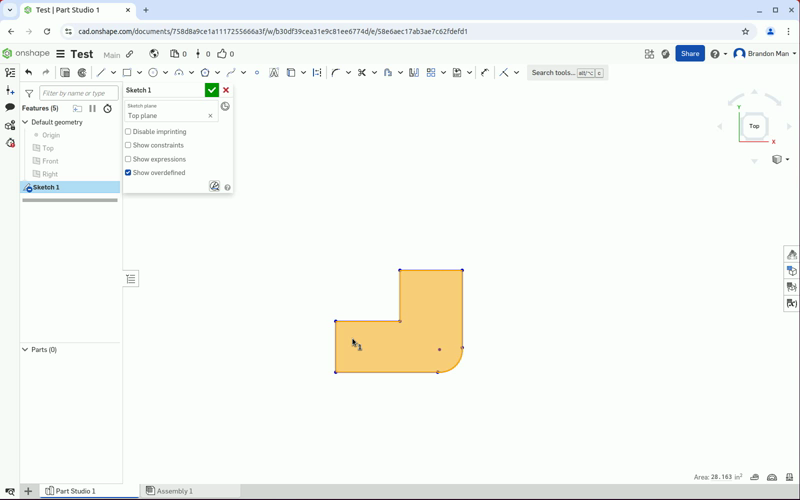
scroll(-6)
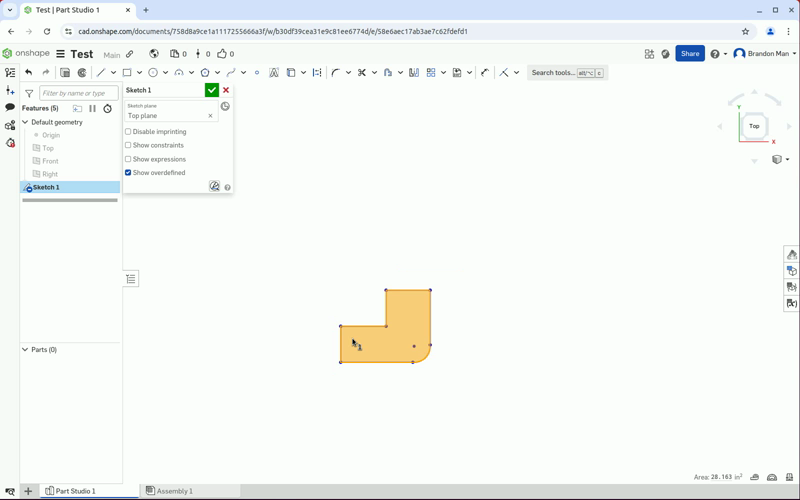
scroll(-6)
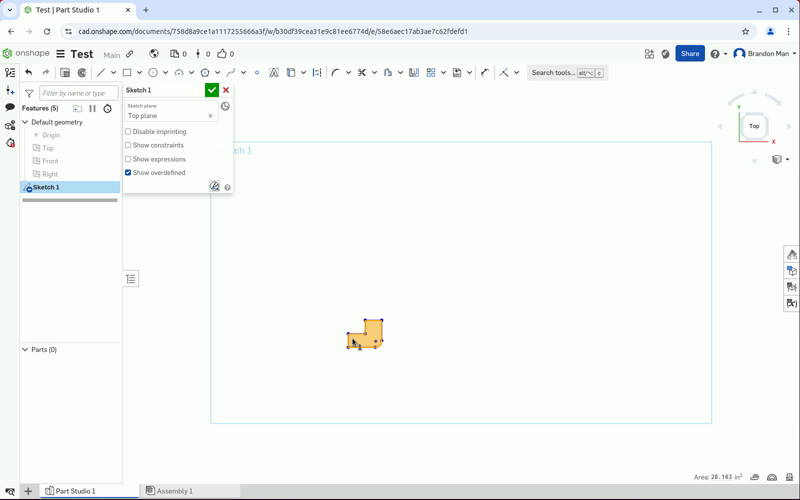
mouse_move(73, 352)
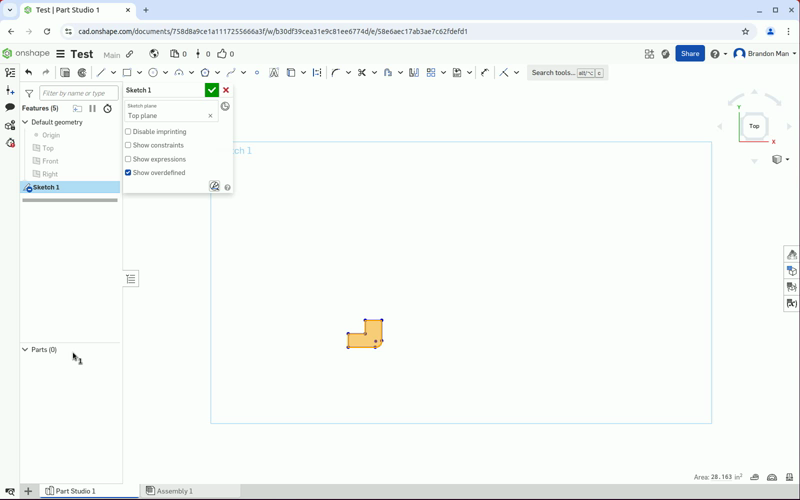
key(shift+y)
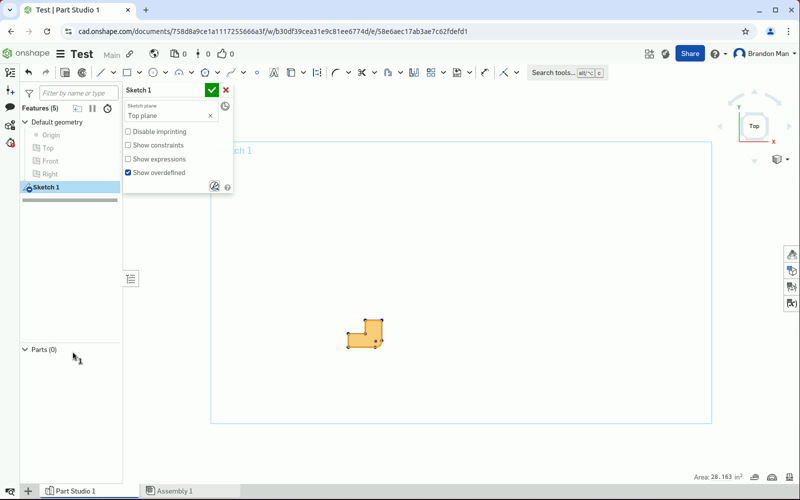
key(shift+e)
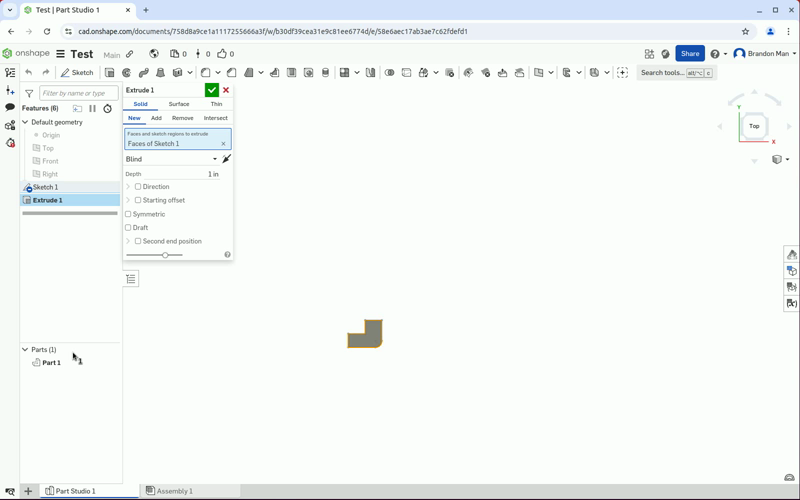
mouse_move(143, 106)
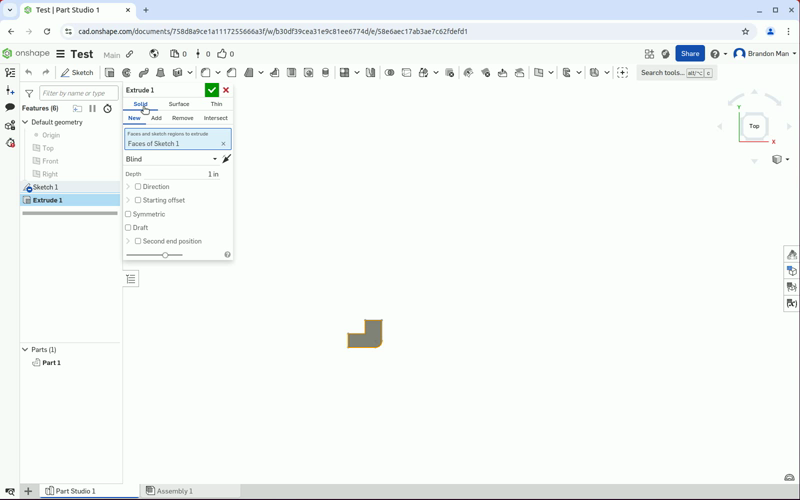
click(143, 106)
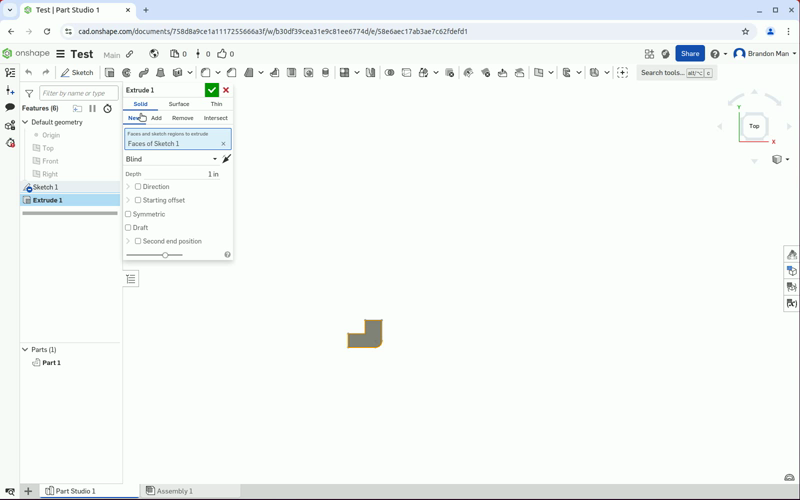
mouse_move(137, 120)
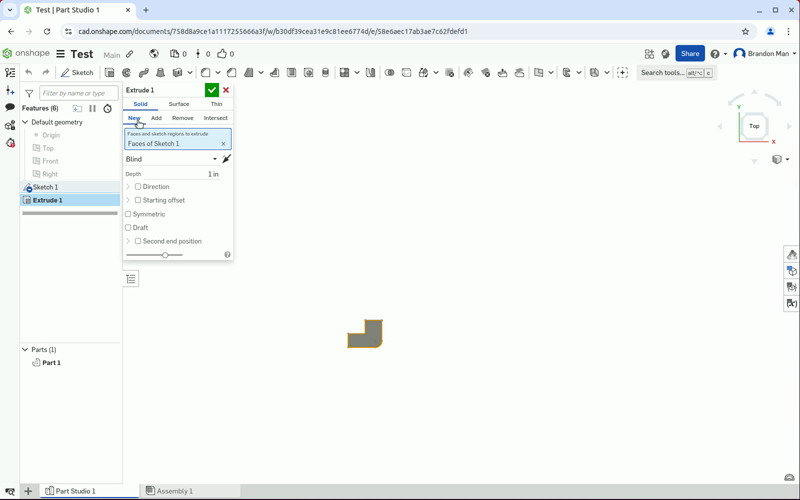
click(137, 120)
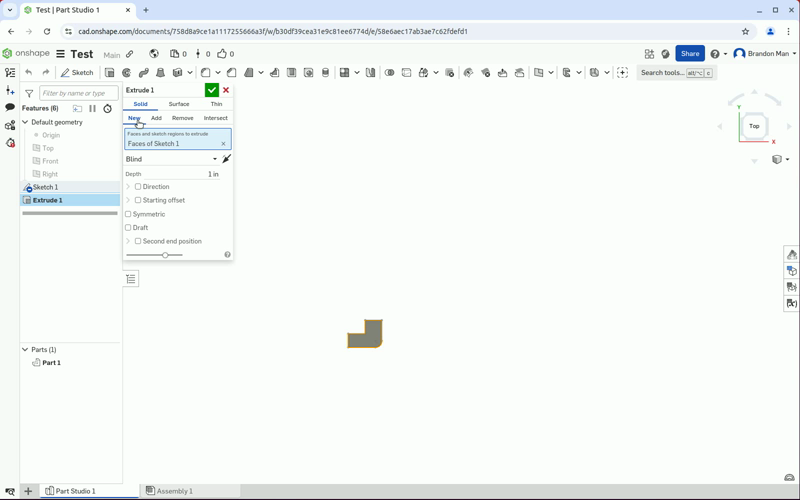
key(tab, 4)
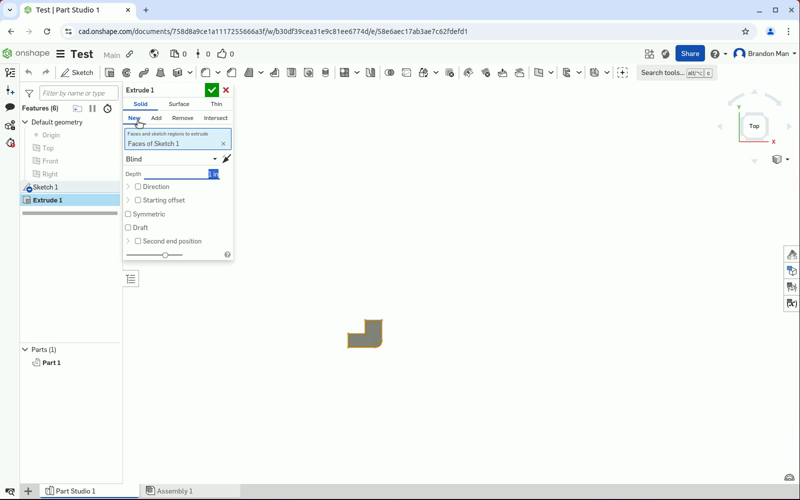
text(-6.74)
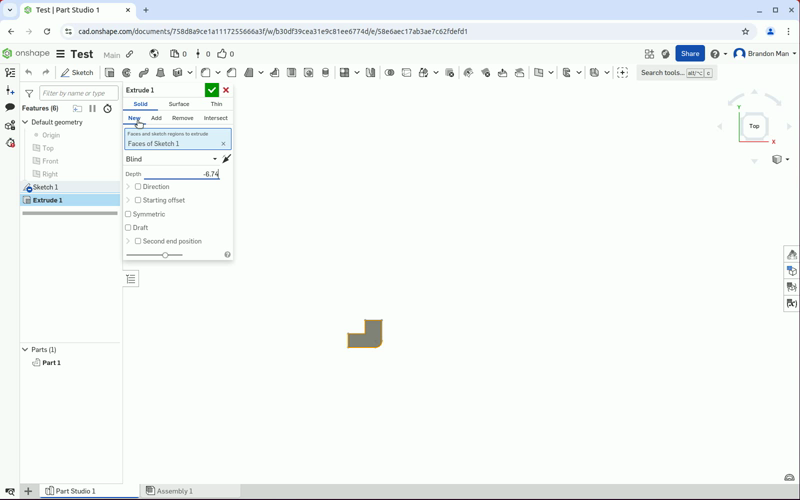
key(enter)
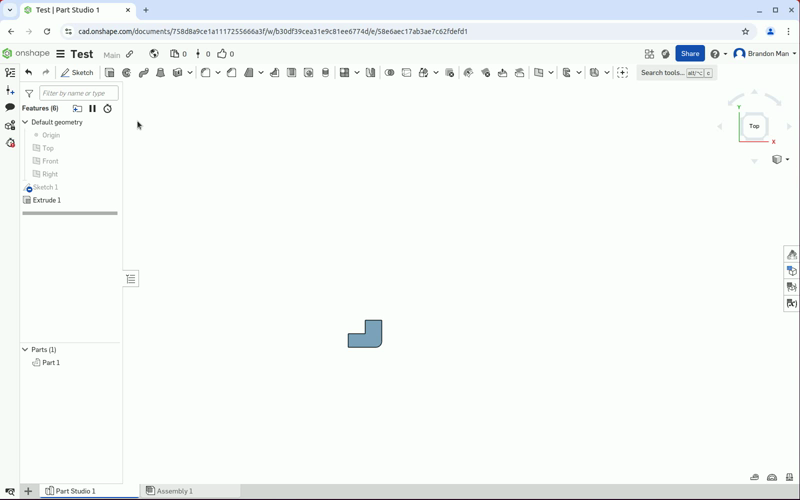
key(shift+h)
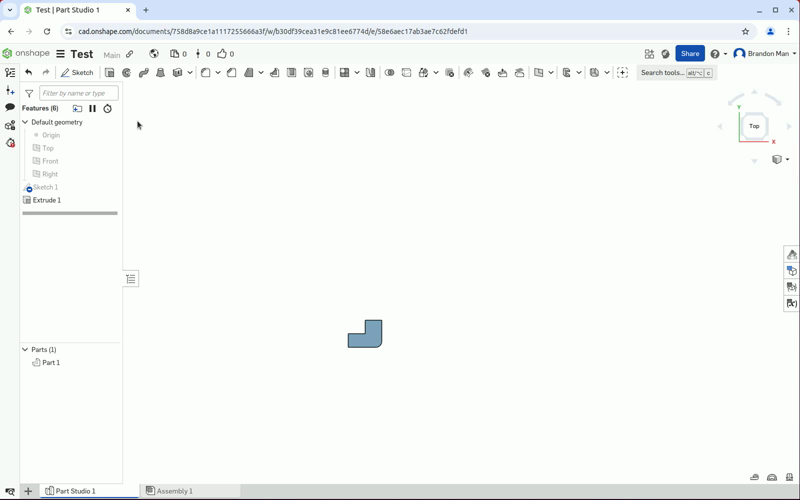
key(shift+h)
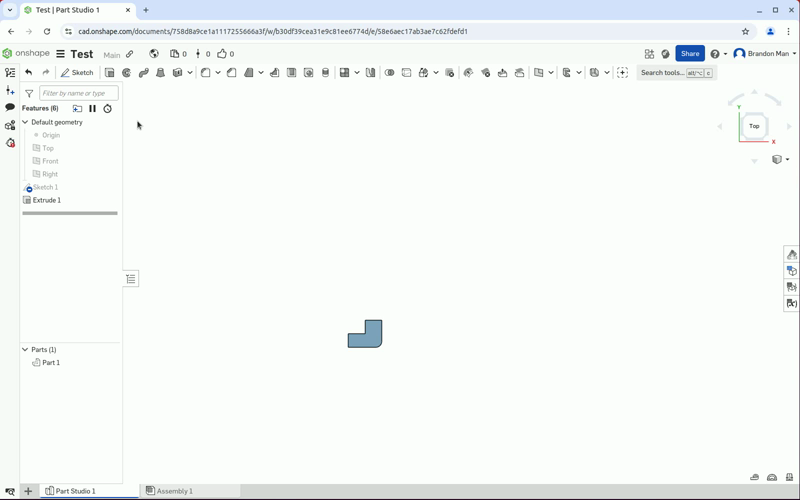
mouse_move(73, 189)
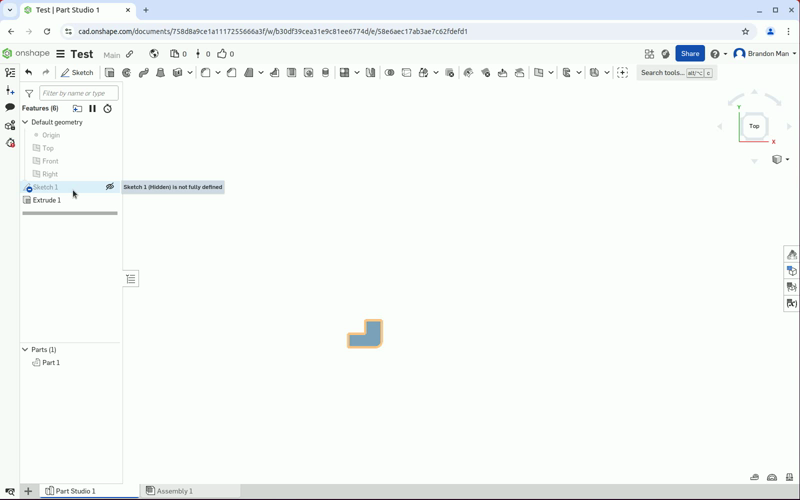
click(73, 189)
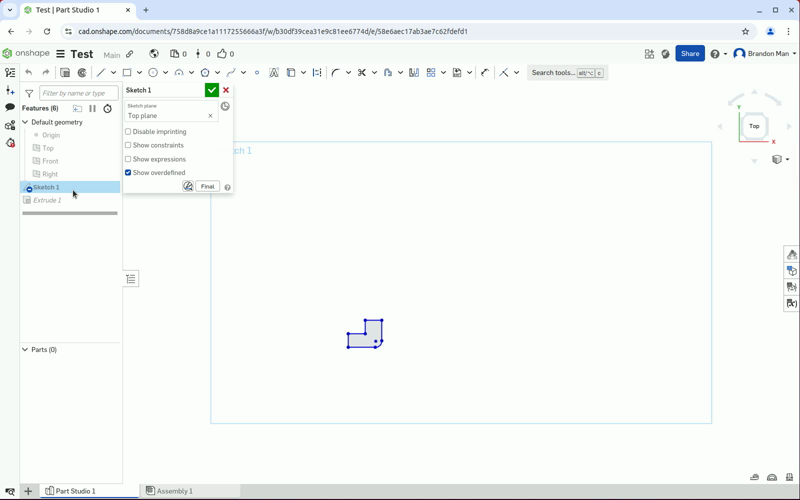
mouse_move(229, 92)
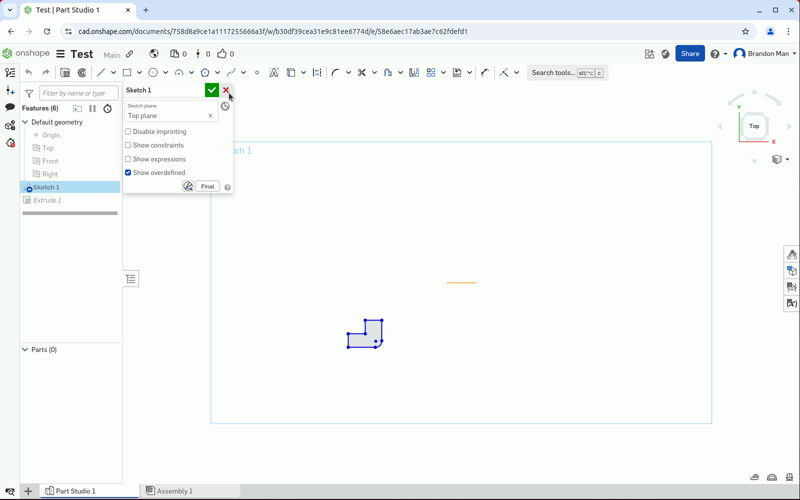
click(229, 92)
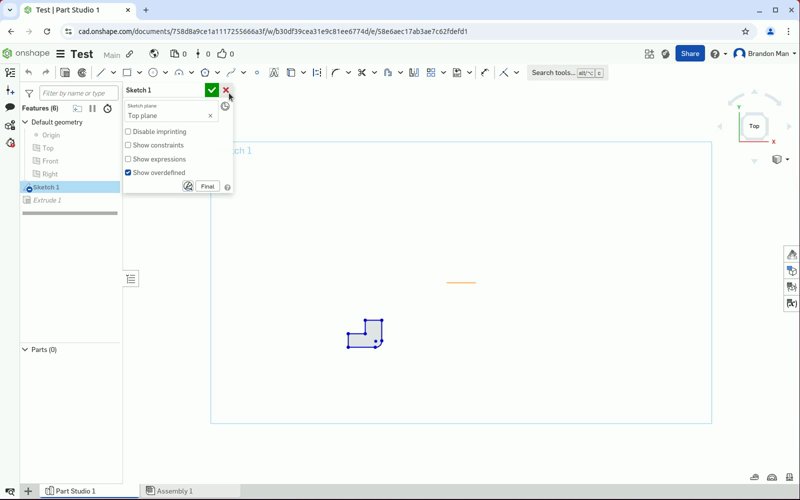
key(shift+s)
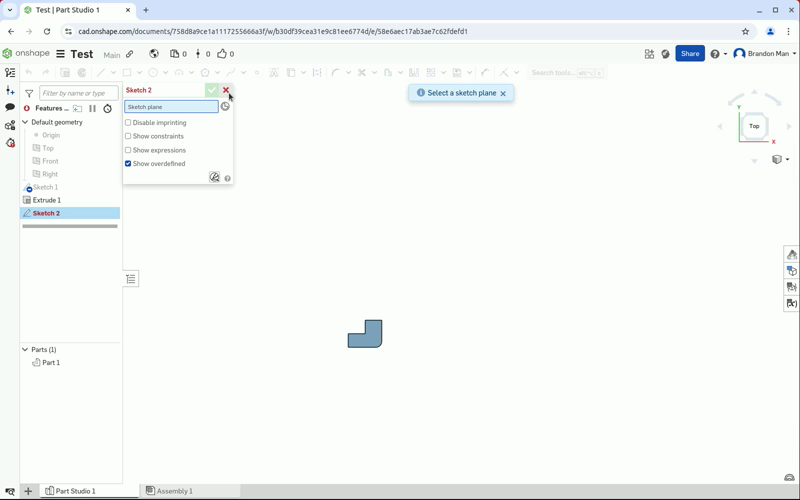
mouse_move(73, 150)
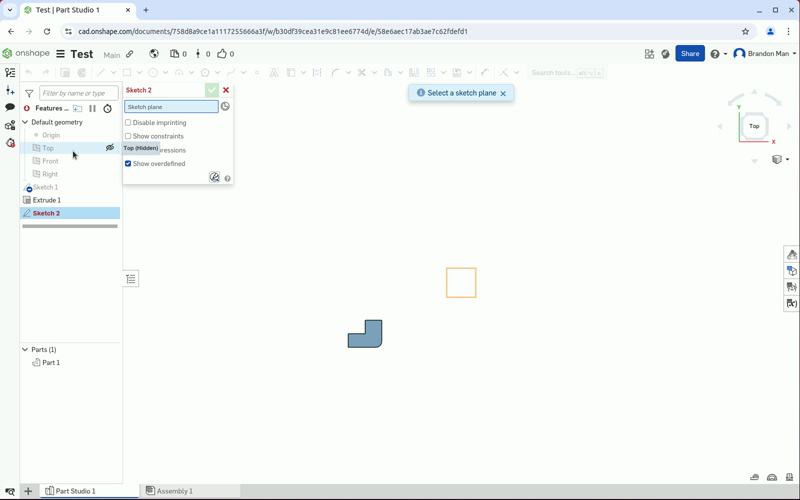
click(73, 150)
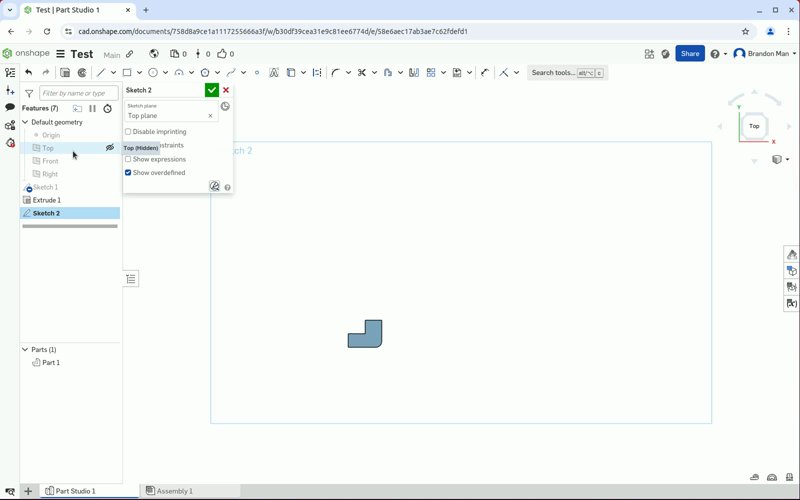
mouse_move(73, 352)
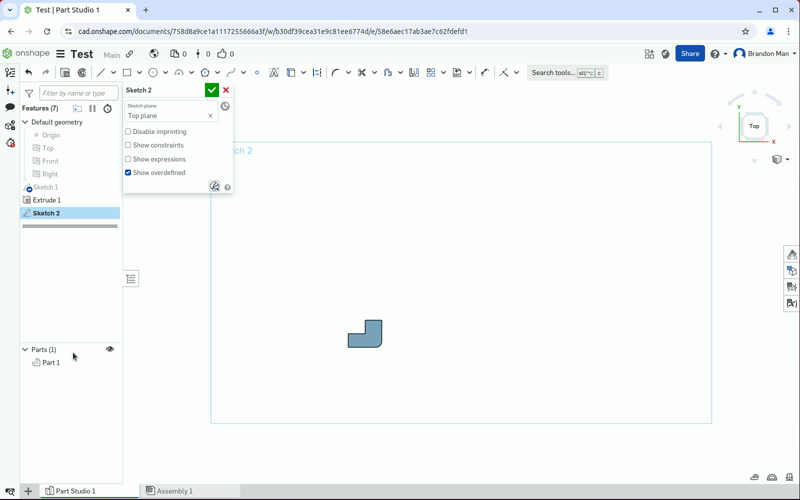
key(y)
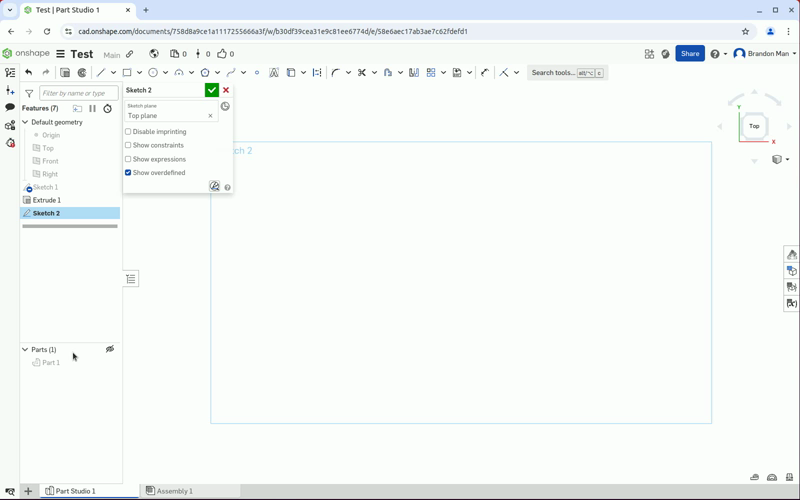
key(l)
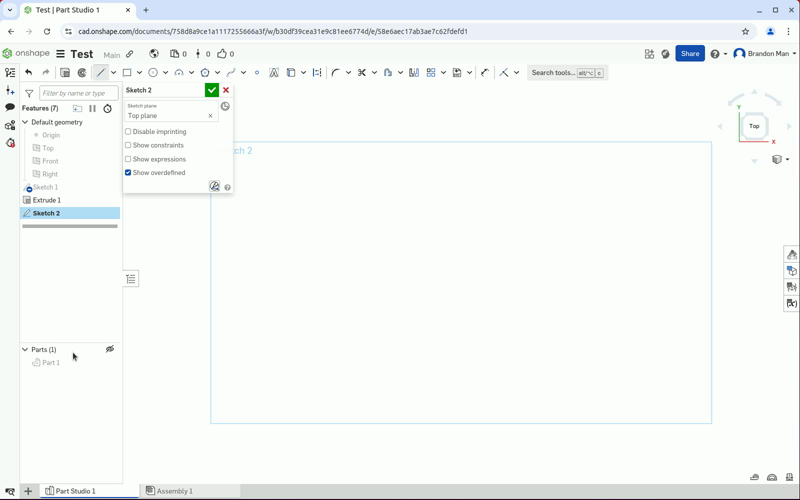
key_down(shift)
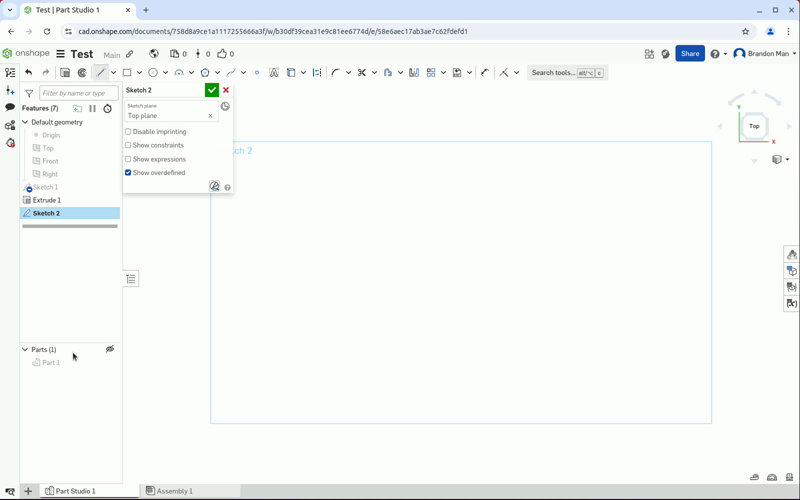
mouse_move(348, 320)
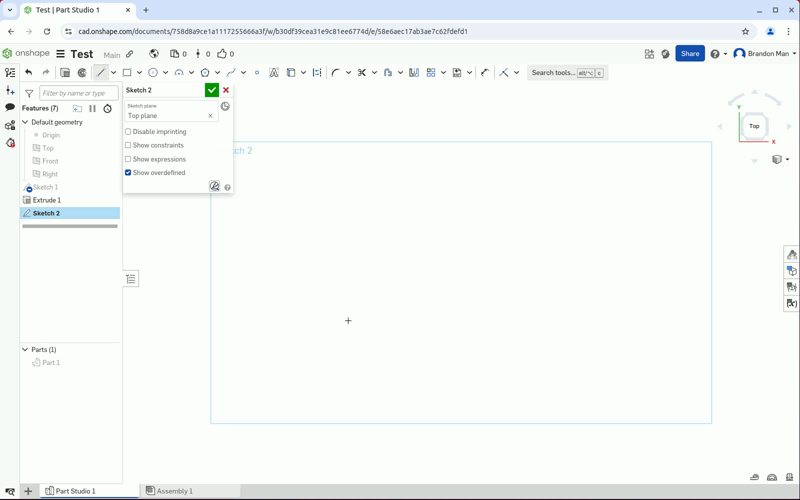
click(348, 320)
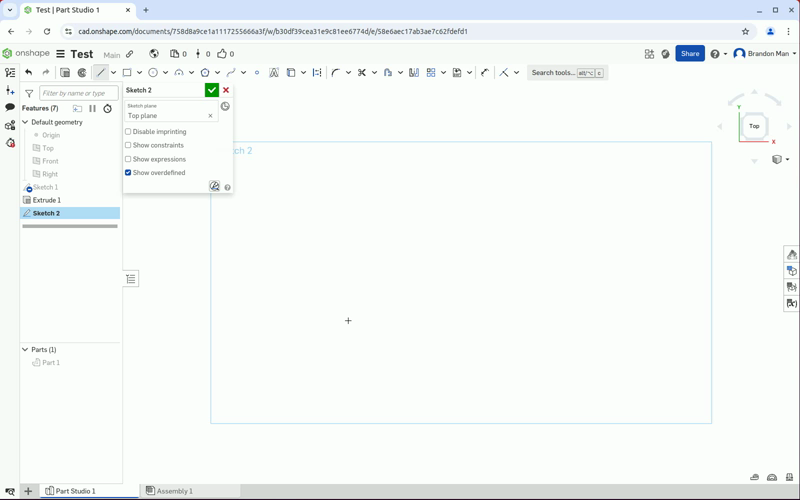
key_up(shift)
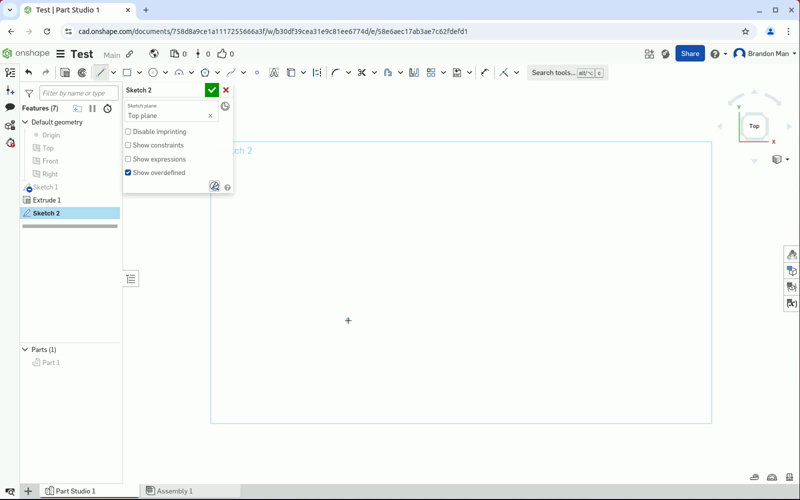
key_down(shift)
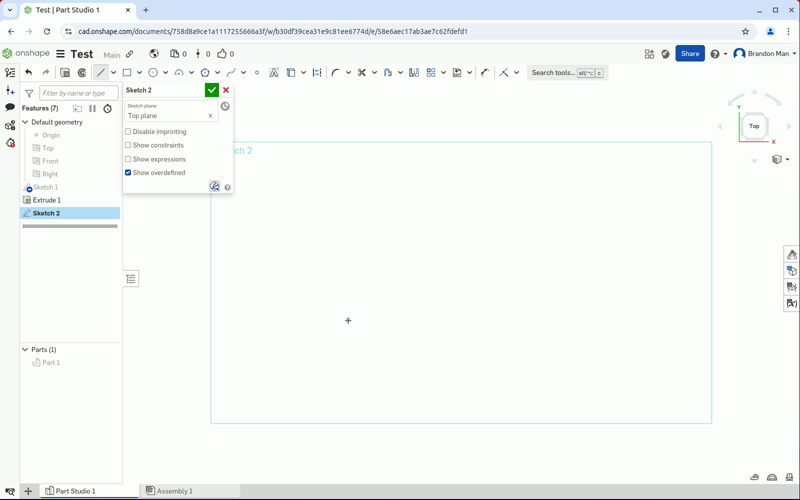
mouse_move(378, 320)
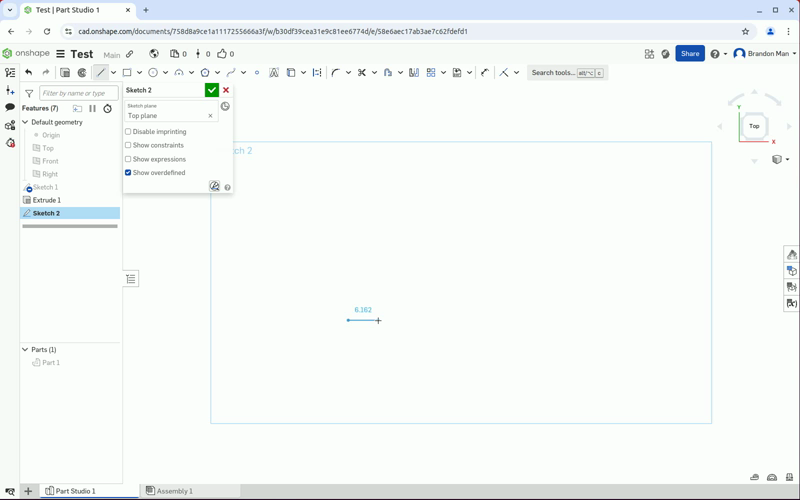
mouse_move(364, 320)
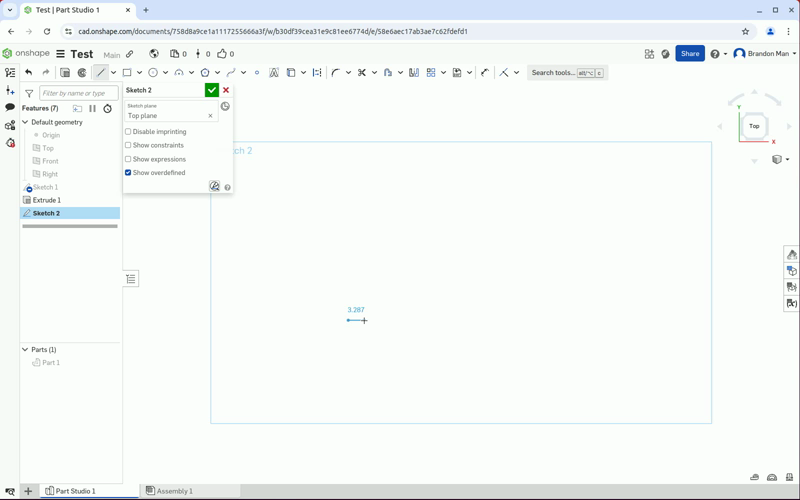
click(364, 320)
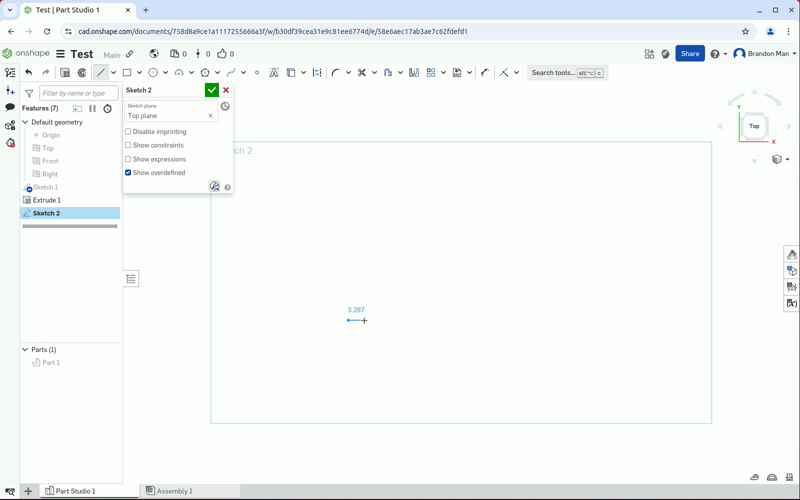
key_up(shift)
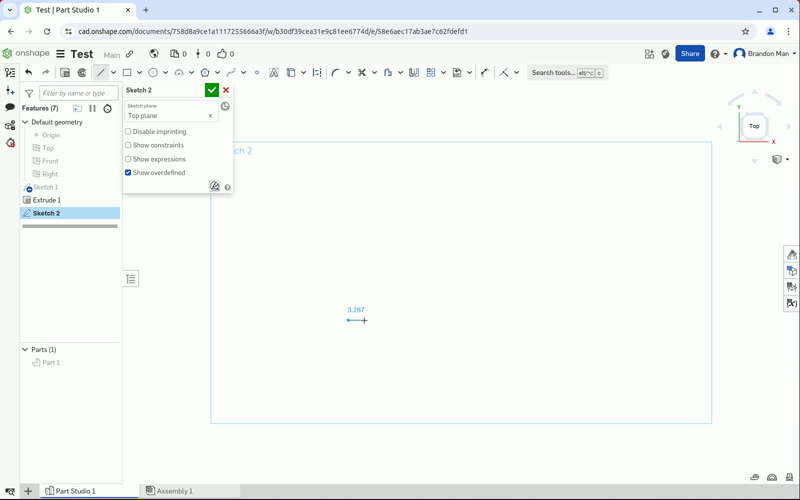
key_down(shift)
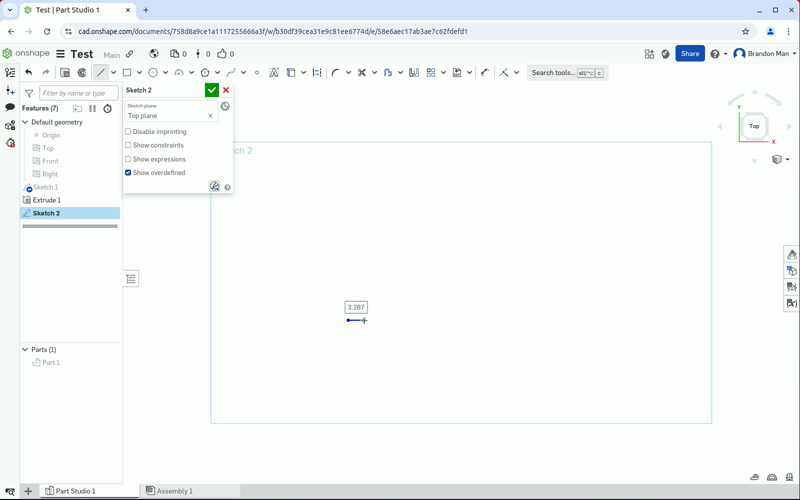
mouse_move(394, 320)
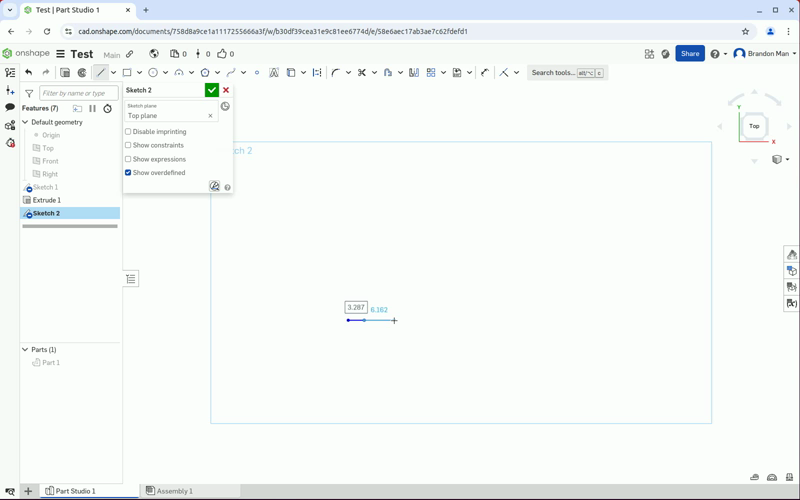
mouse_move(380, 320)
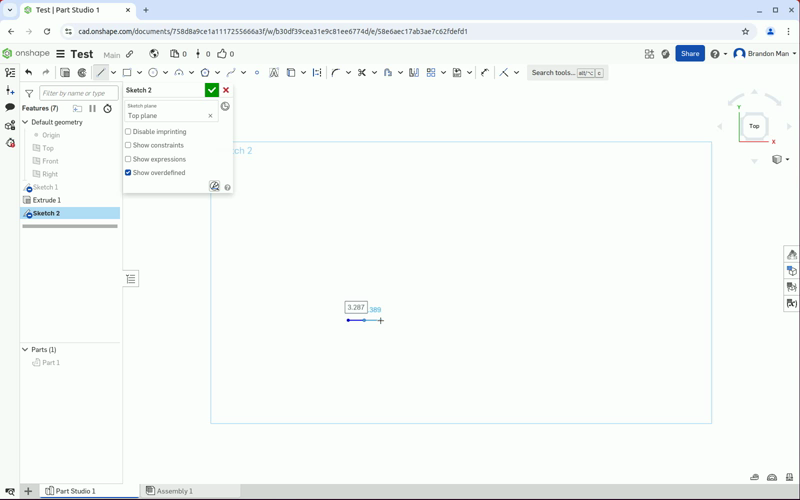
click(380, 320)
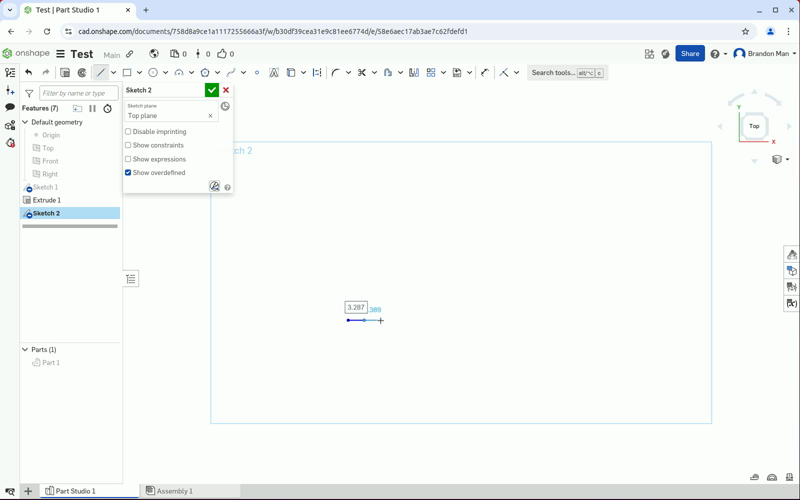
key_up(shift)
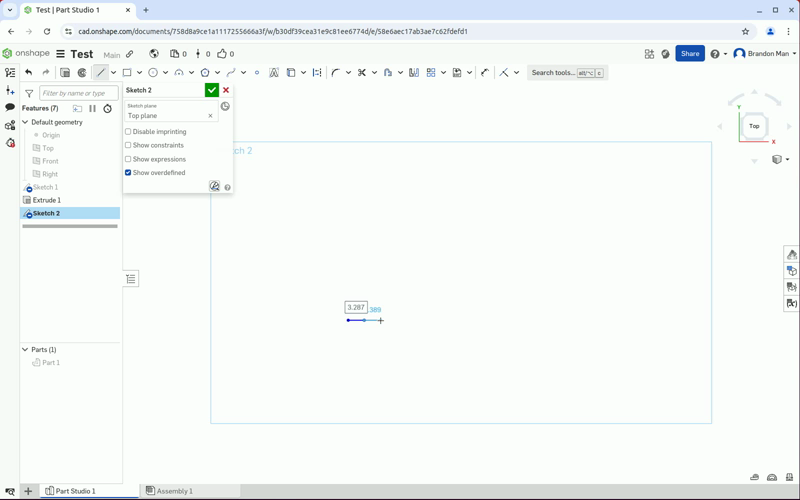
key_down(shift)
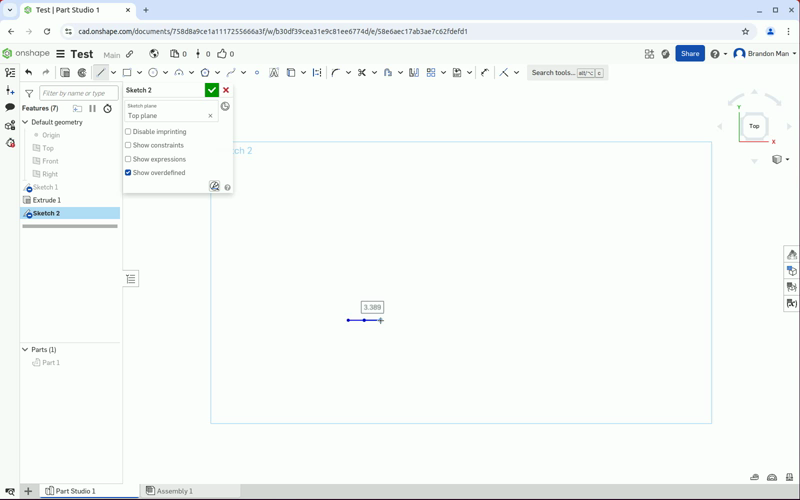
mouse_move(410, 320)
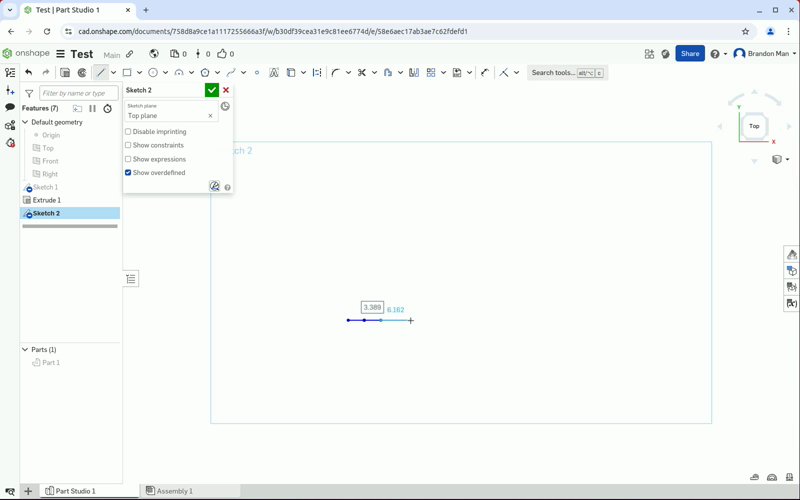
mouse_move(380, 288)
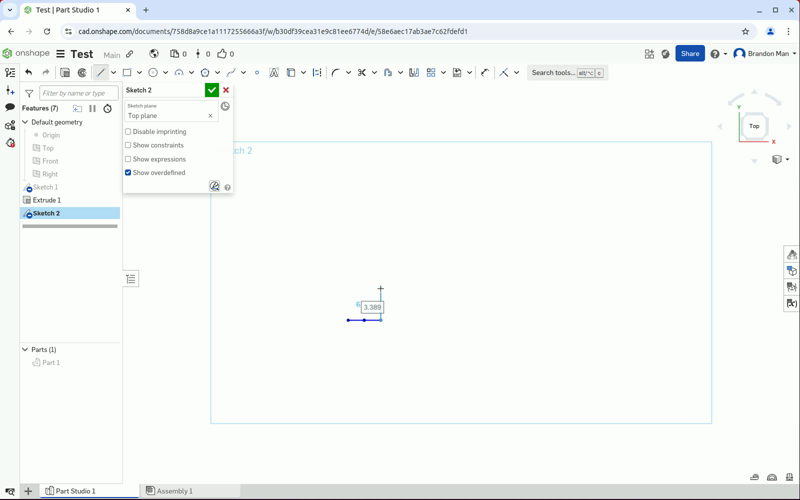
click(380, 288)
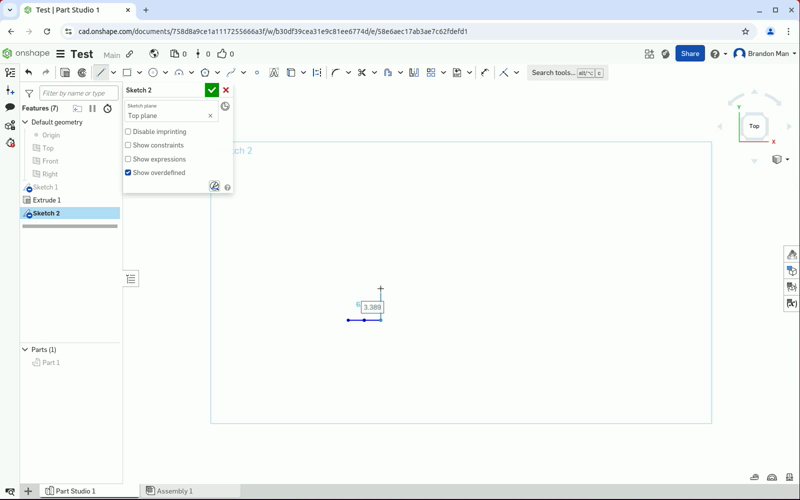
key_up(shift)
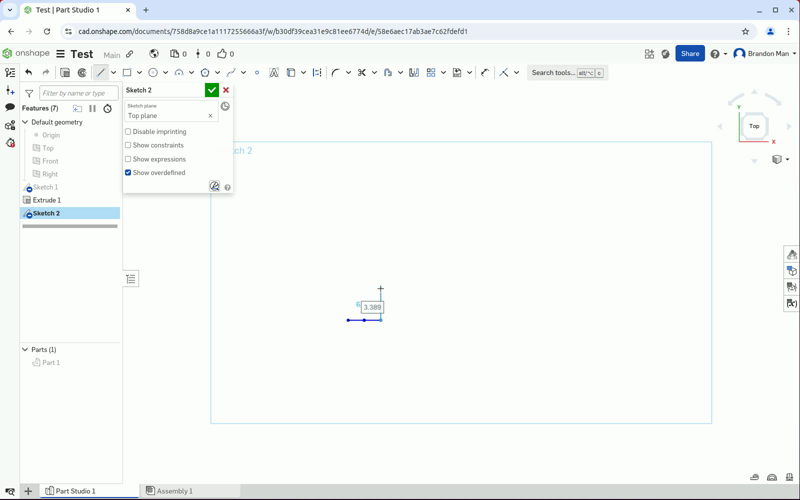
key(esc)
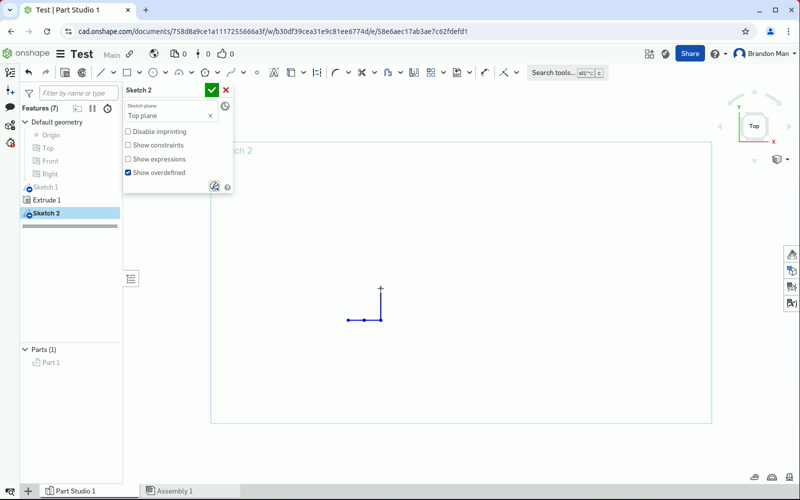
key(a)
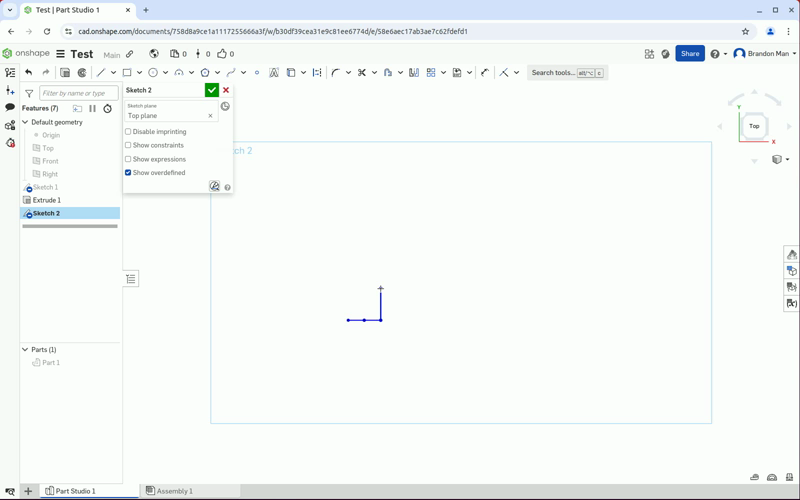
mouse_move(380, 288)
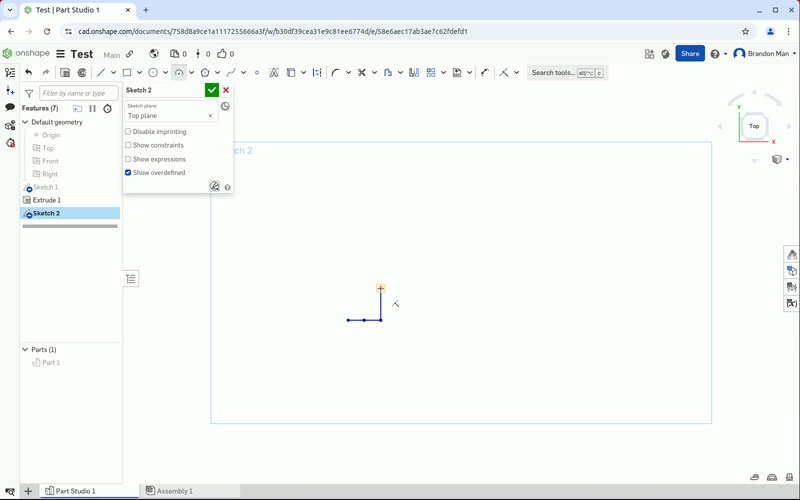
click(380, 288)
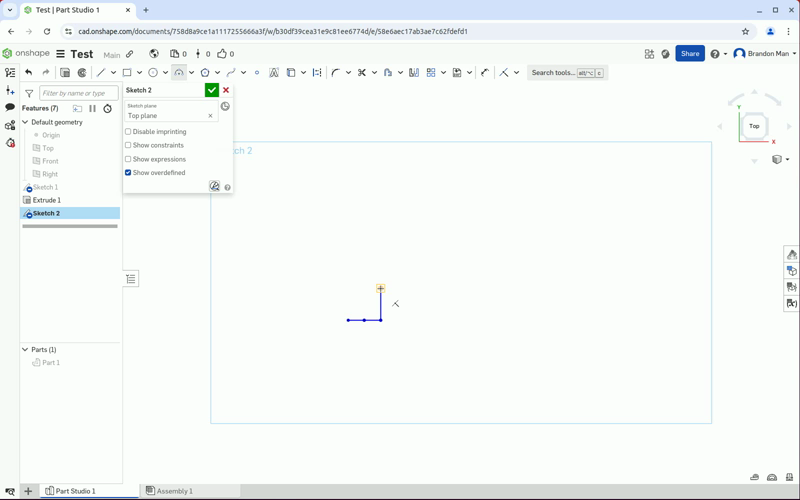
key_down(shift)
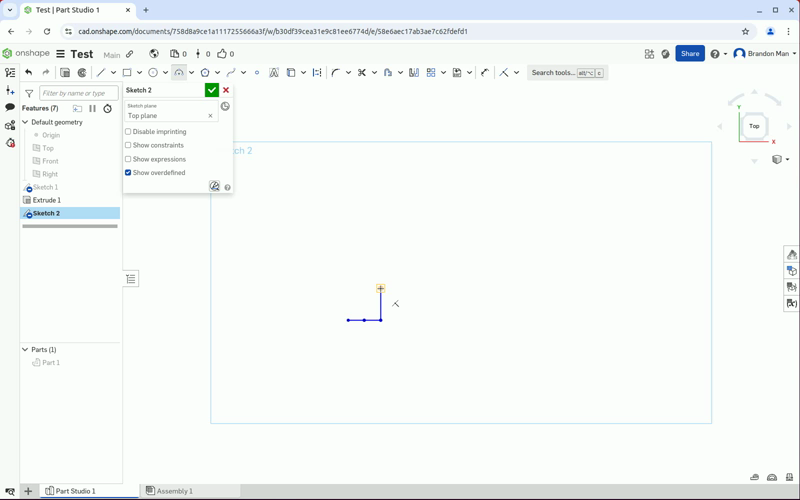
mouse_move(385, 285)
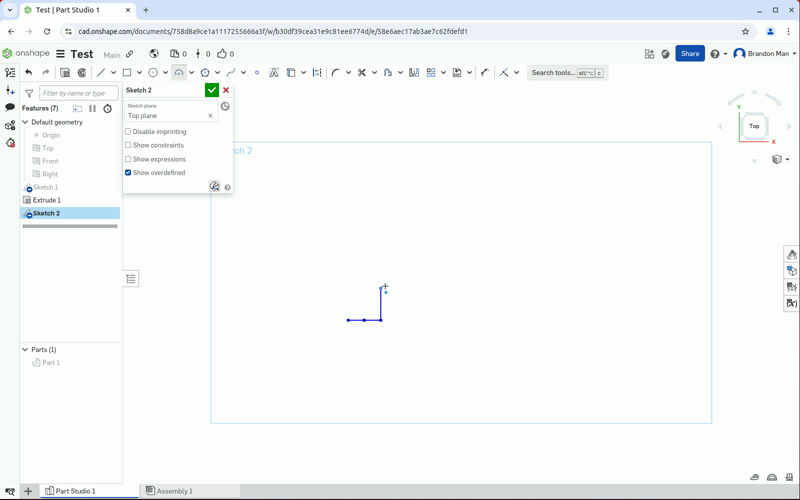
scroll(6)
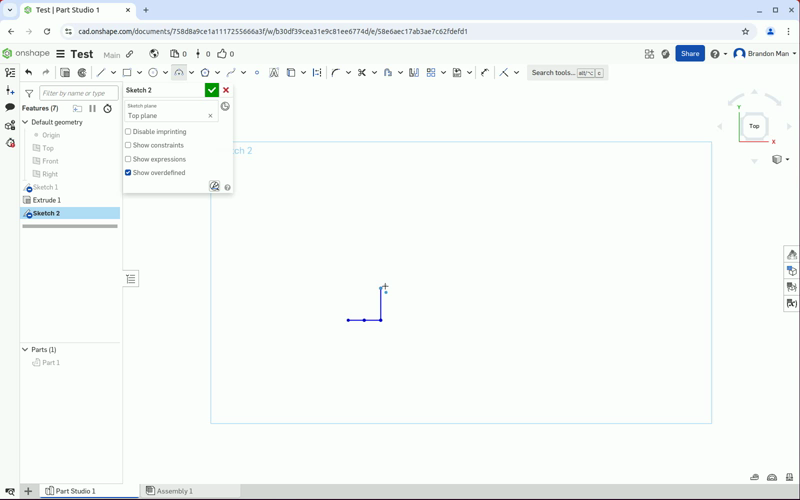
scroll(6)
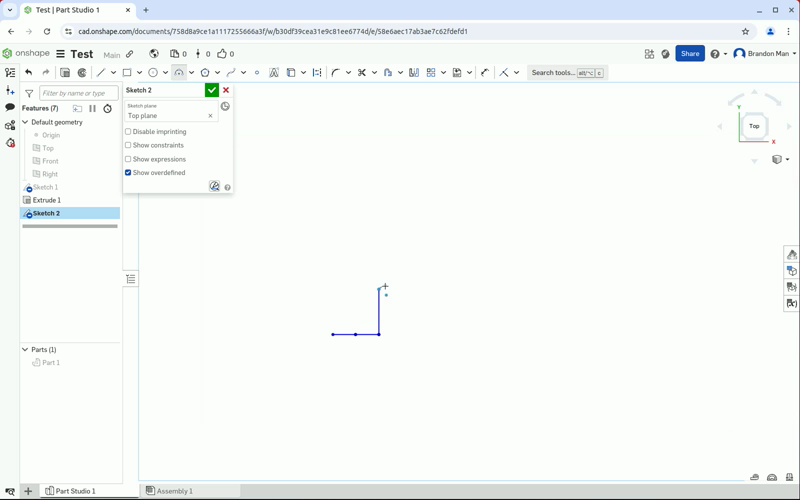
scroll(6)
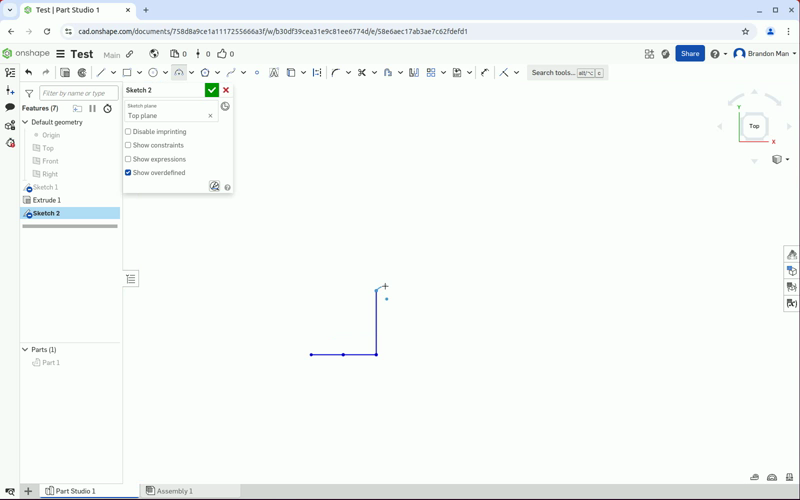
scroll(6)
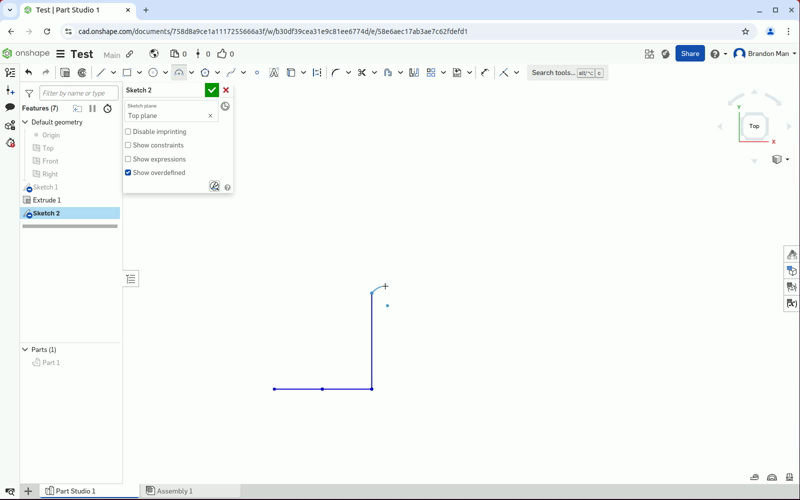
scroll(6)
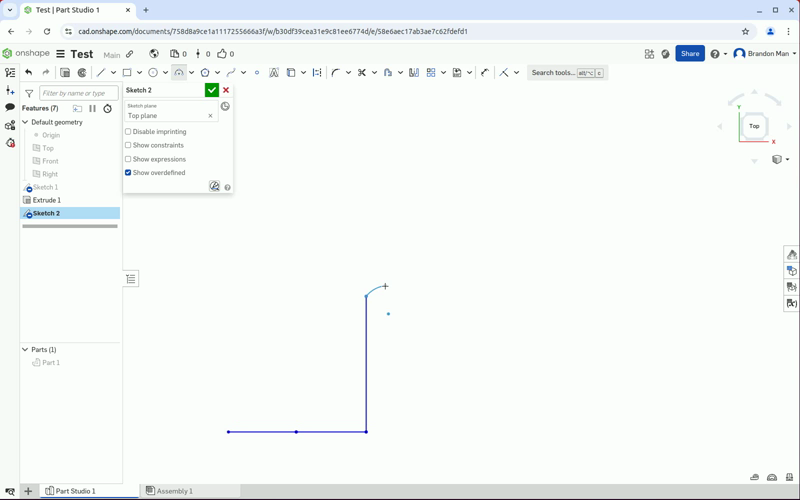
scroll(6)
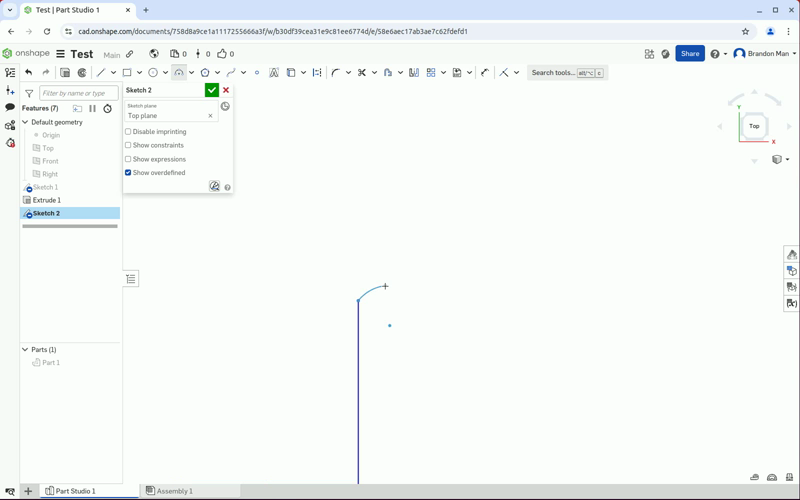
scroll(6)
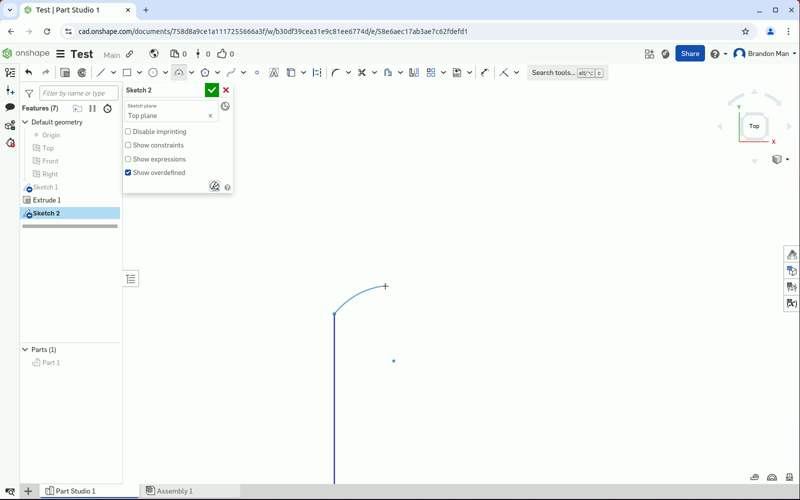
click(385, 285)
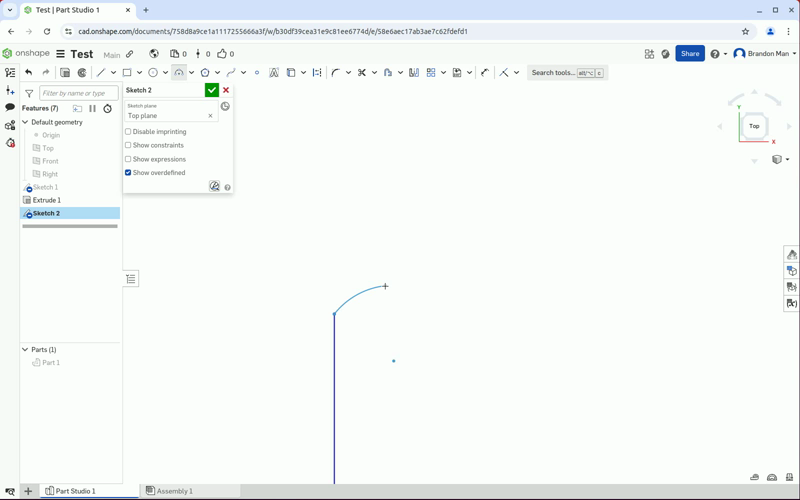
scroll(-6)
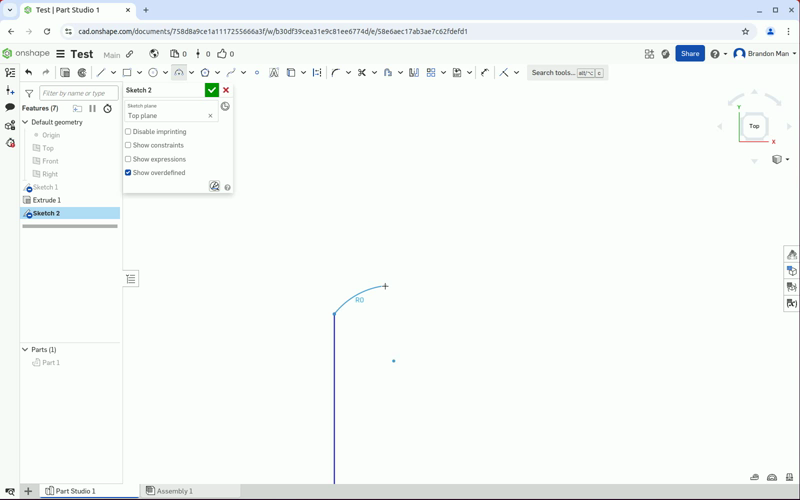
scroll(-6)
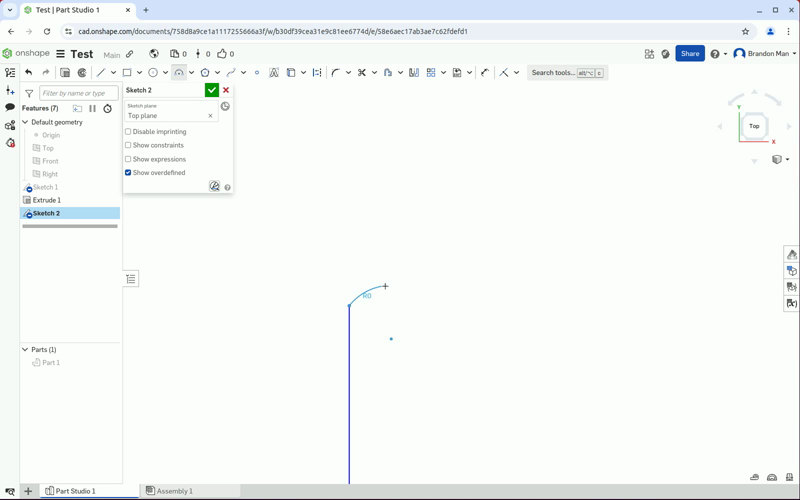
scroll(-6)
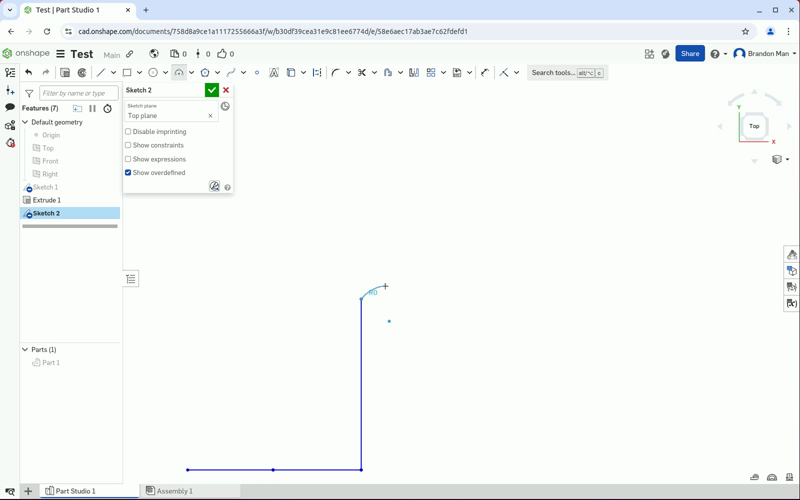
scroll(-6)
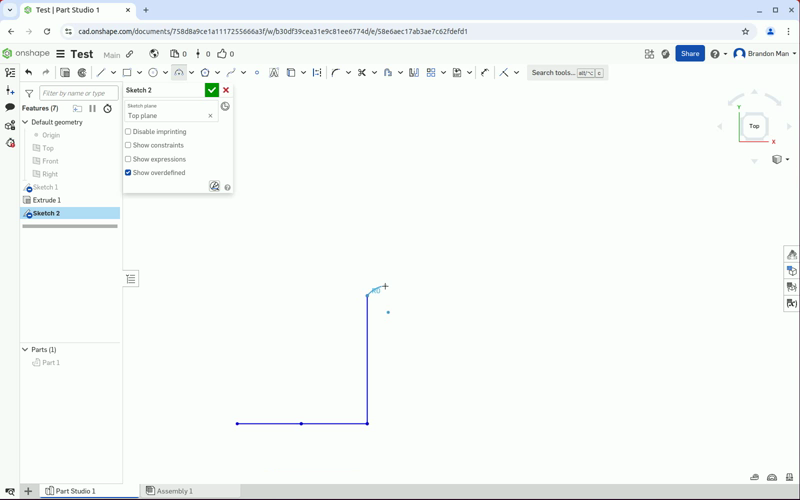
scroll(-6)
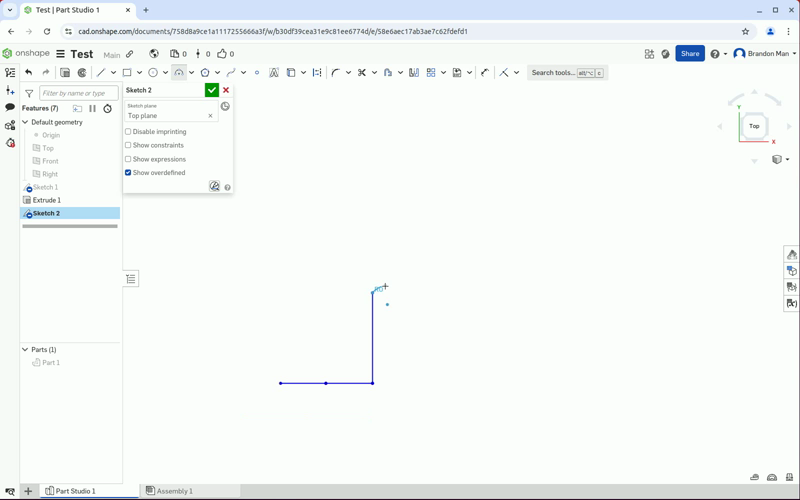
scroll(-6)
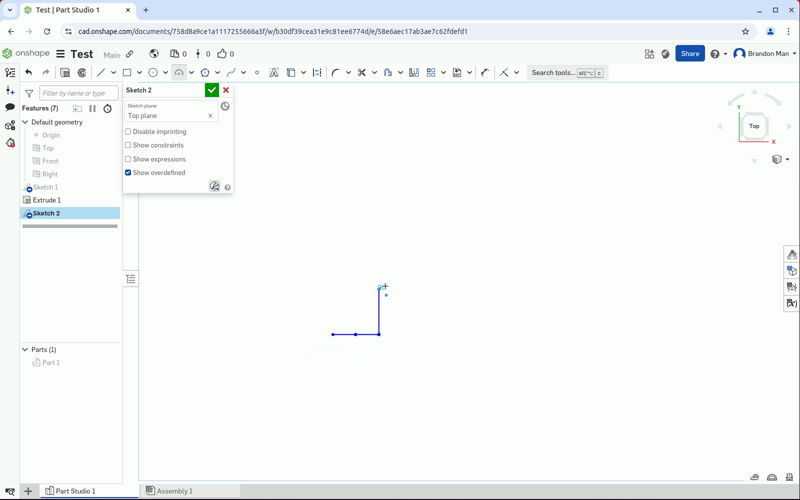
scroll(-6)
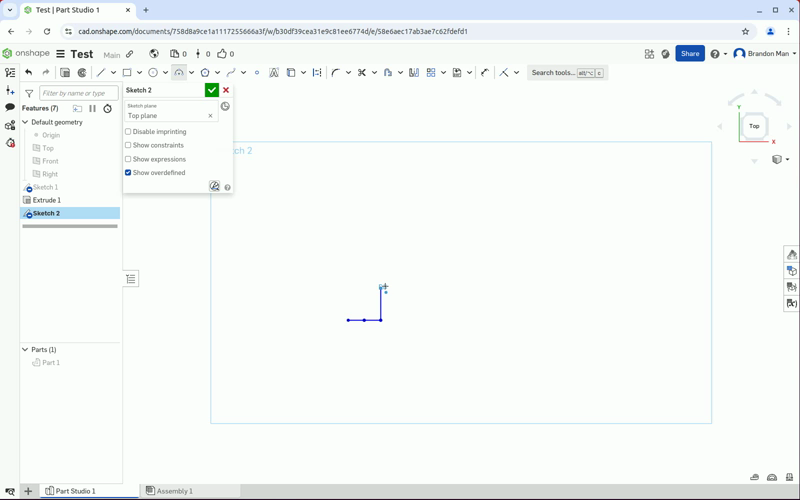
mouse_move(382, 285)
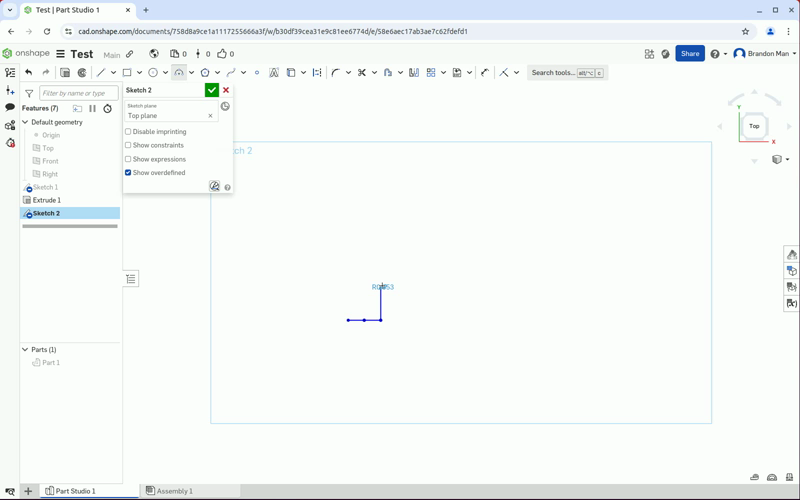
scroll(6)
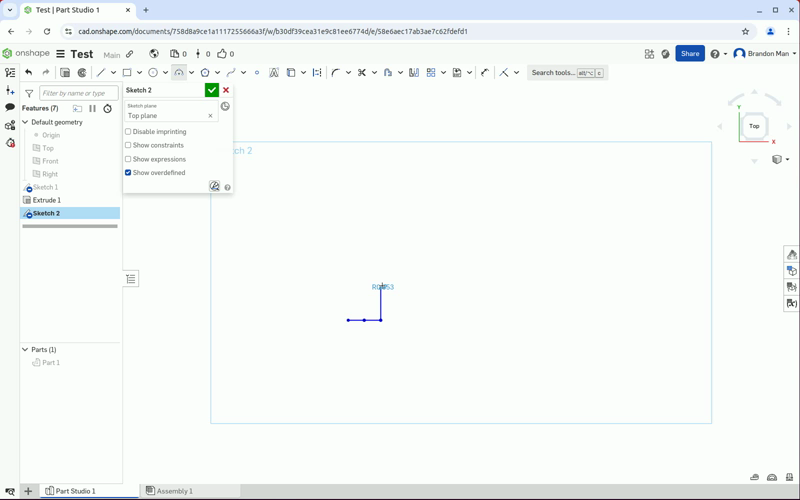
scroll(6)
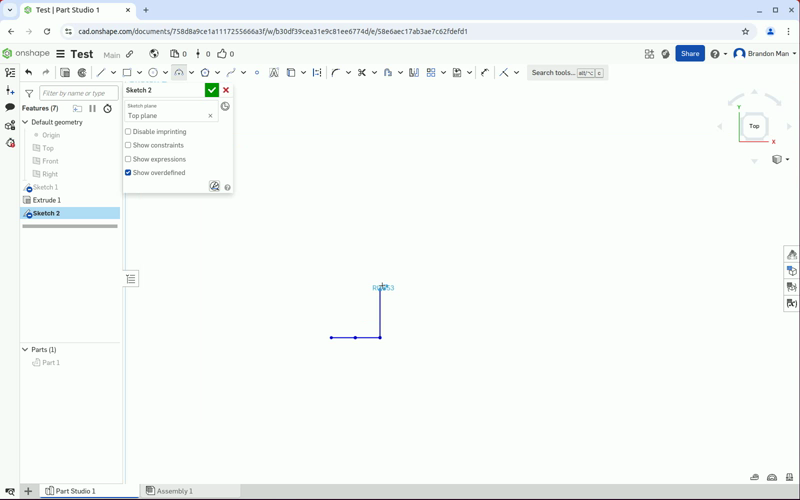
scroll(6)
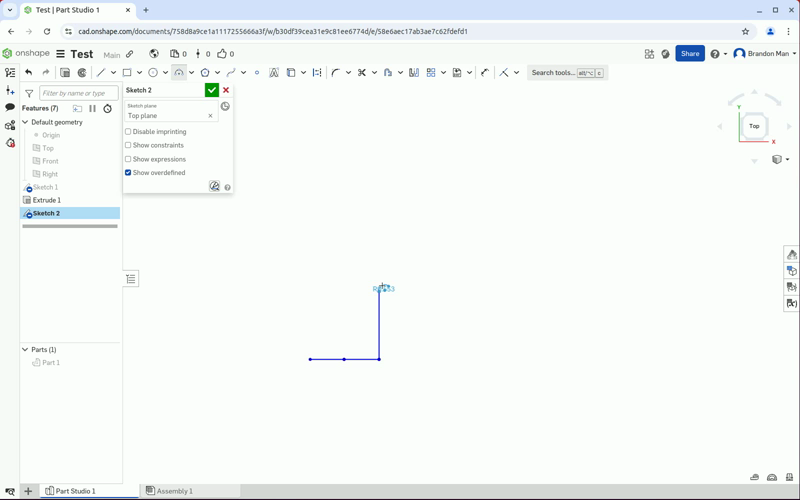
scroll(6)
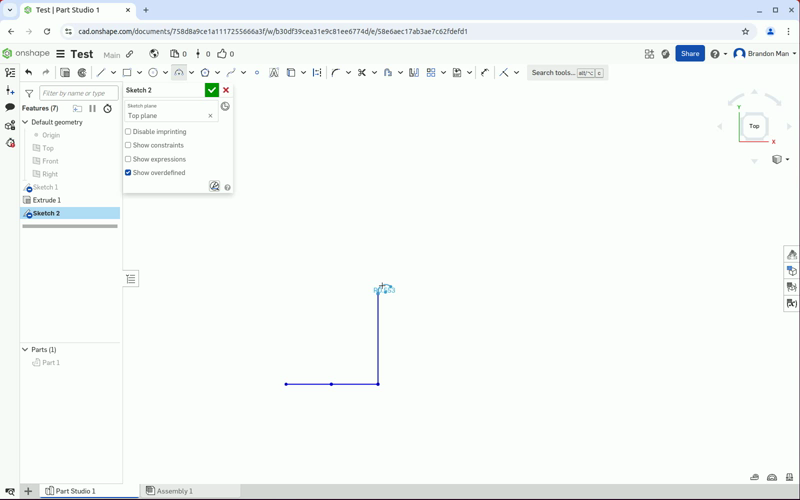
scroll(6)
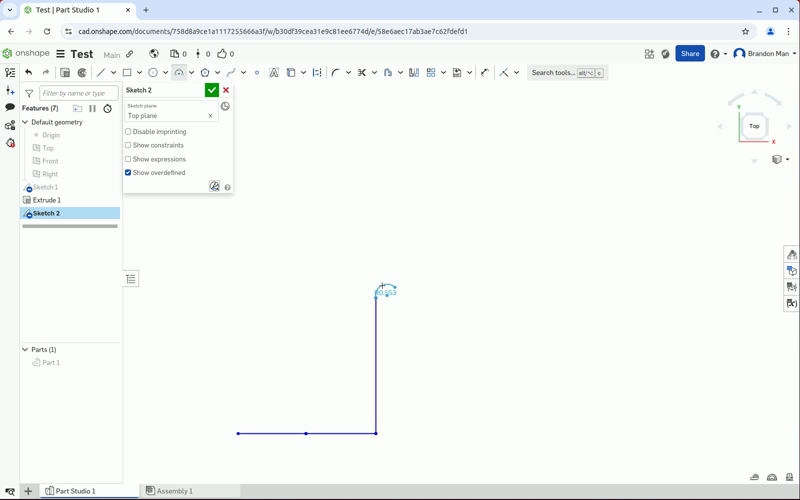
scroll(6)
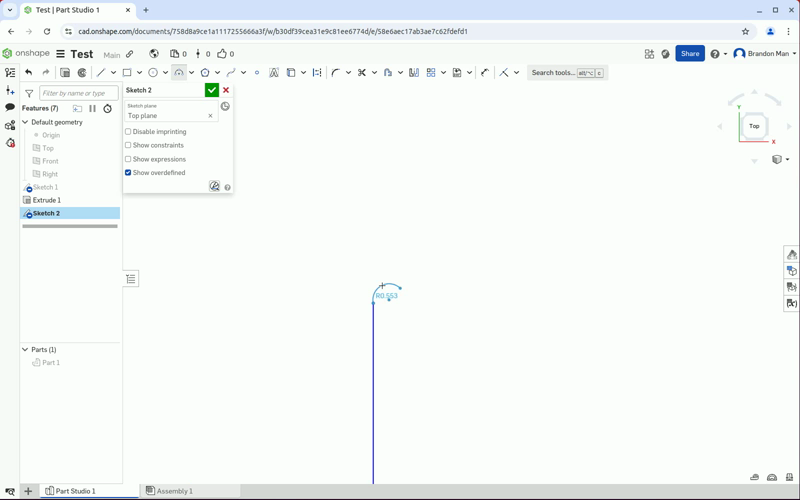
scroll(6)
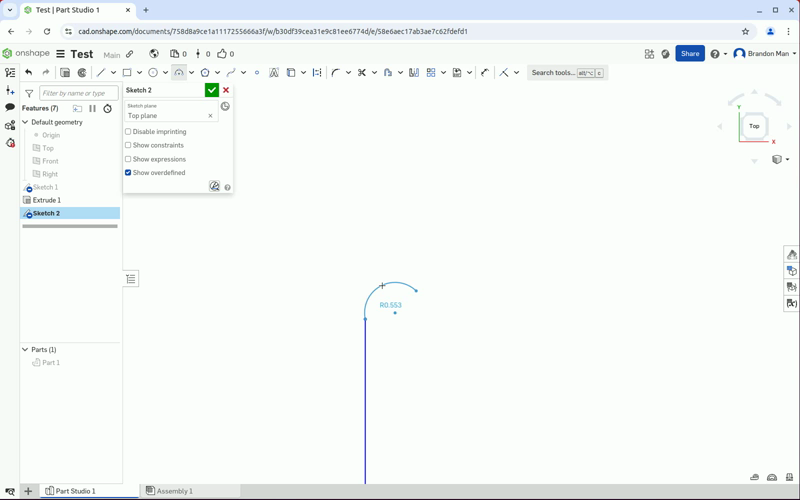
click(382, 285)
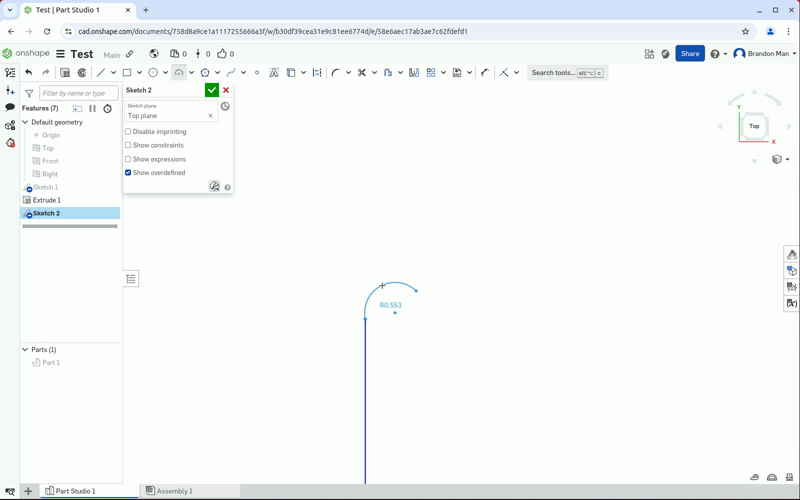
scroll(-6)
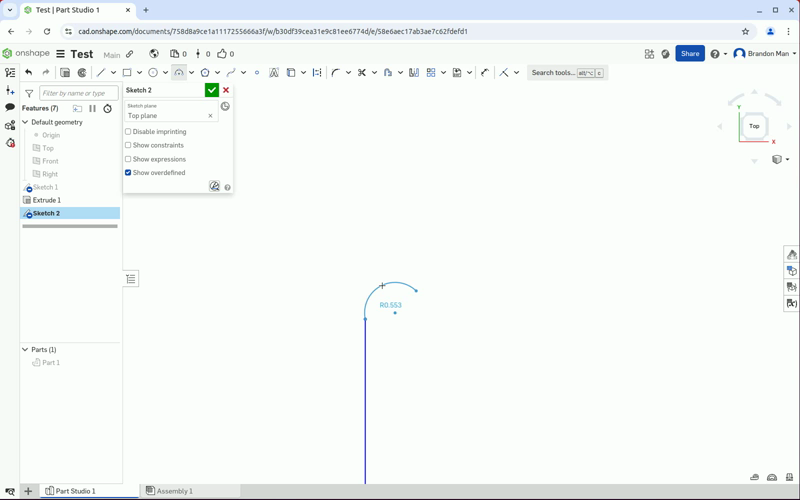
scroll(-6)
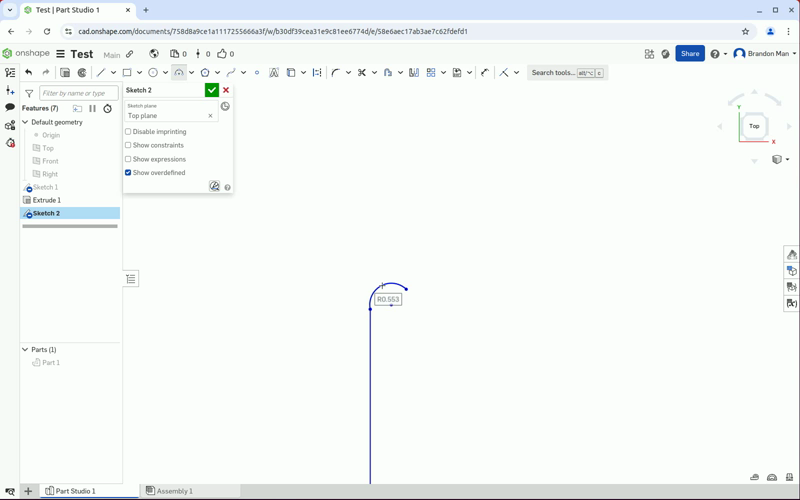
scroll(-6)
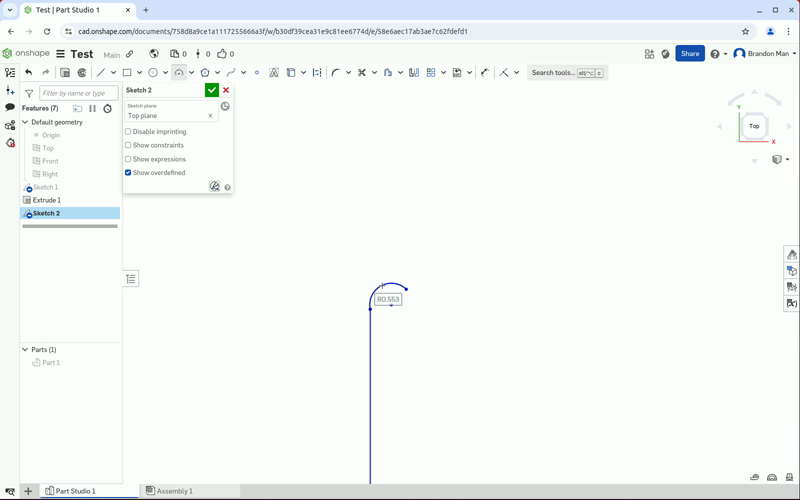
scroll(-6)
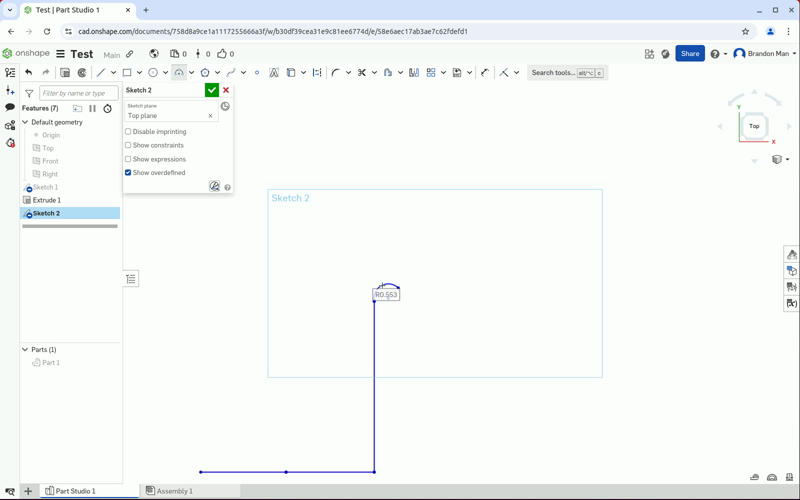
scroll(-6)
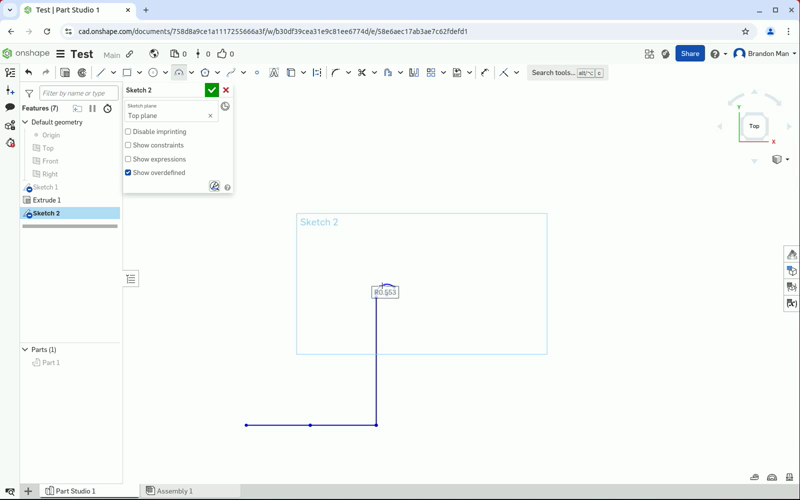
scroll(-6)
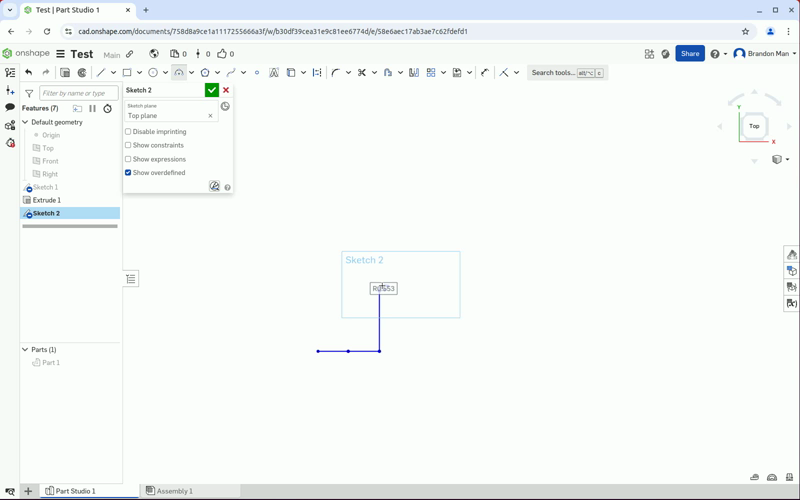
scroll(-6)
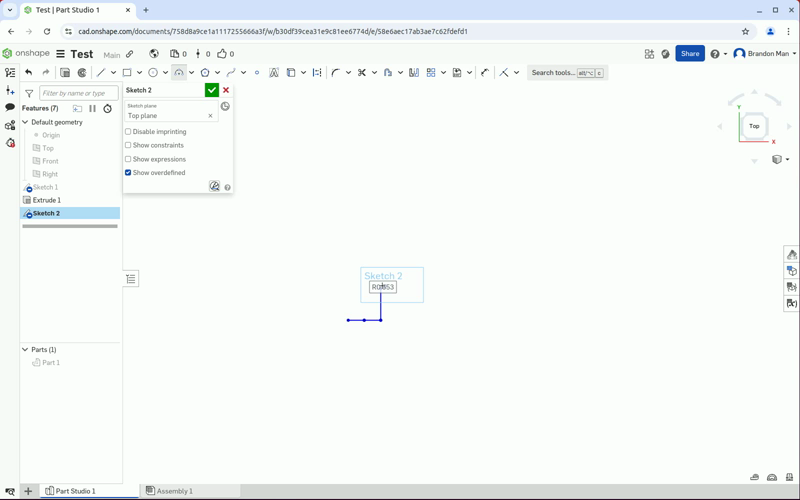
key_up(shift)
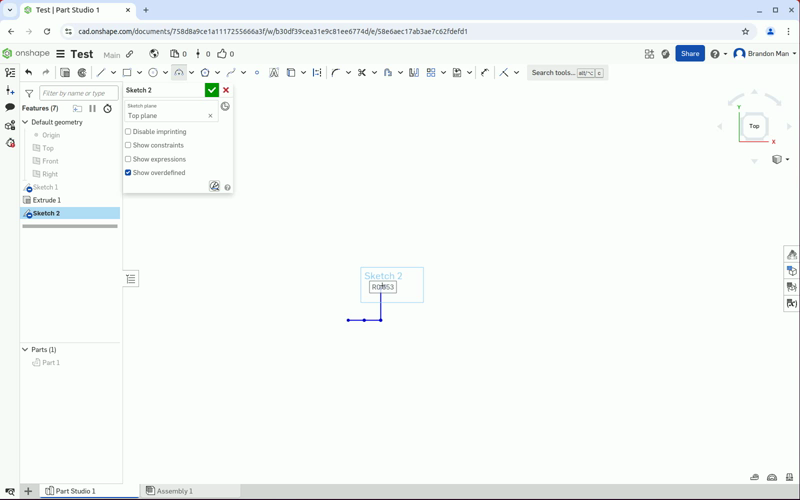
key(esc)
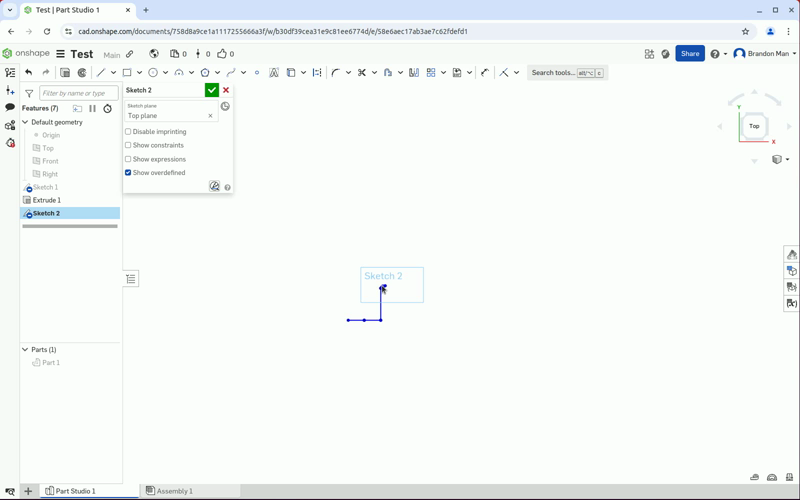
key(l)
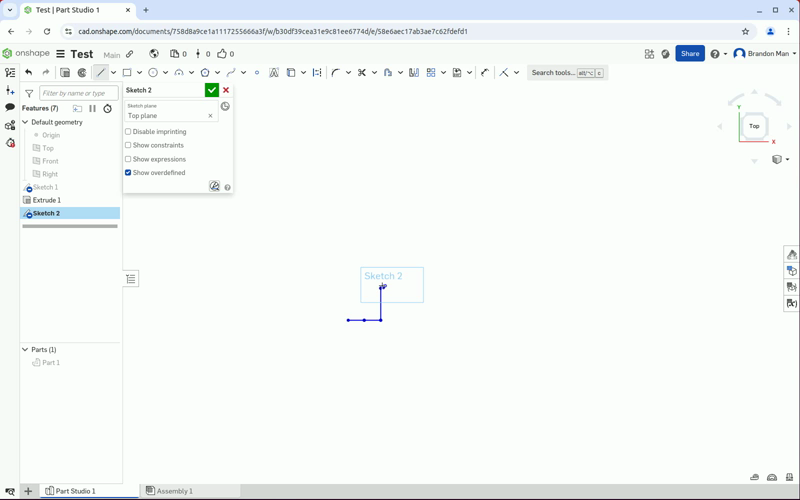
mouse_move(385, 285)
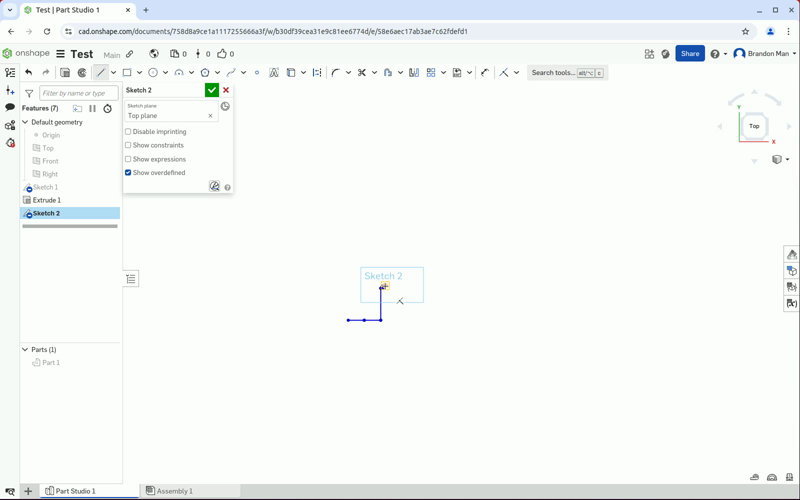
scroll(6)
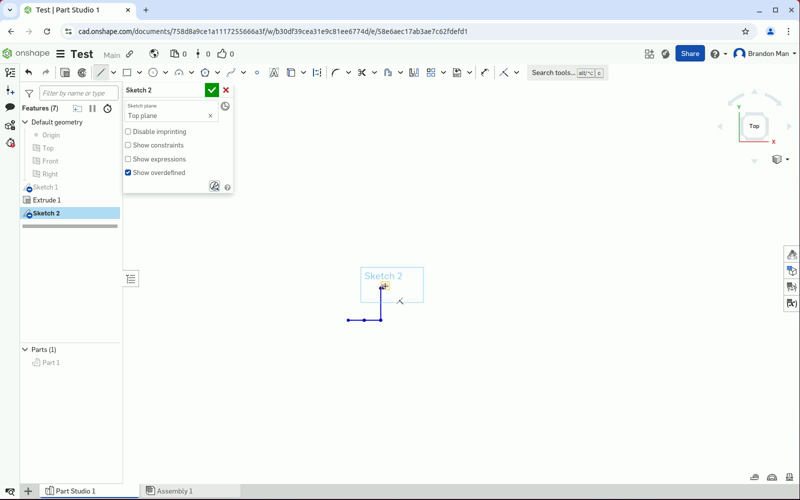
scroll(6)
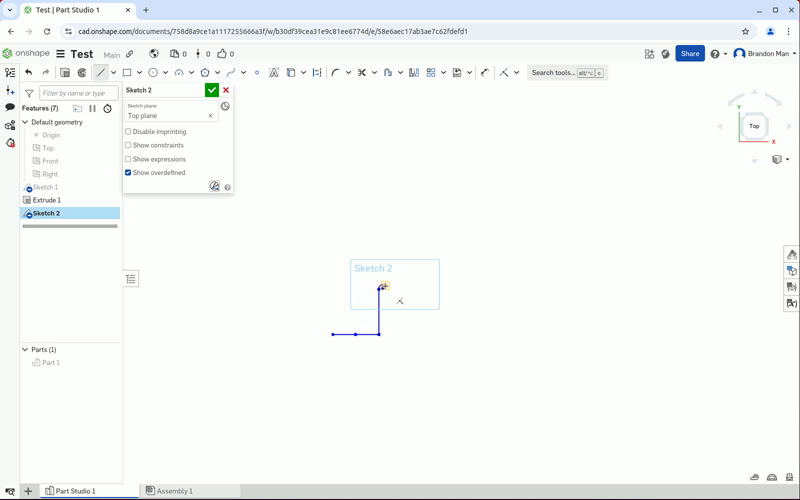
scroll(6)
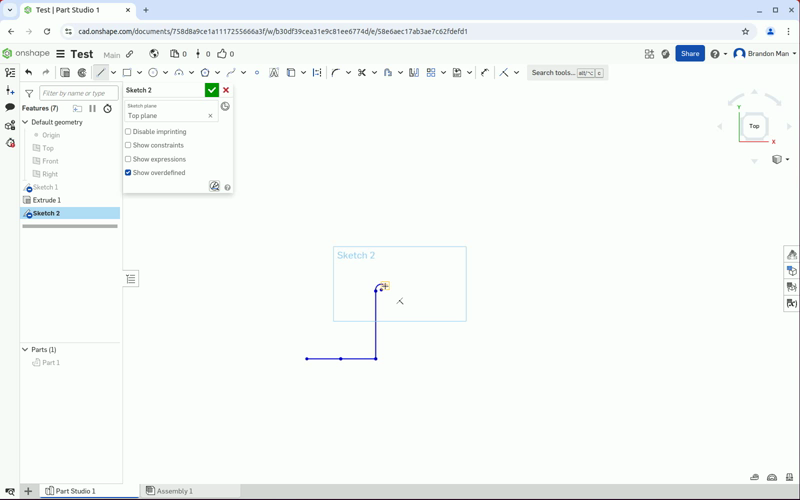
scroll(6)
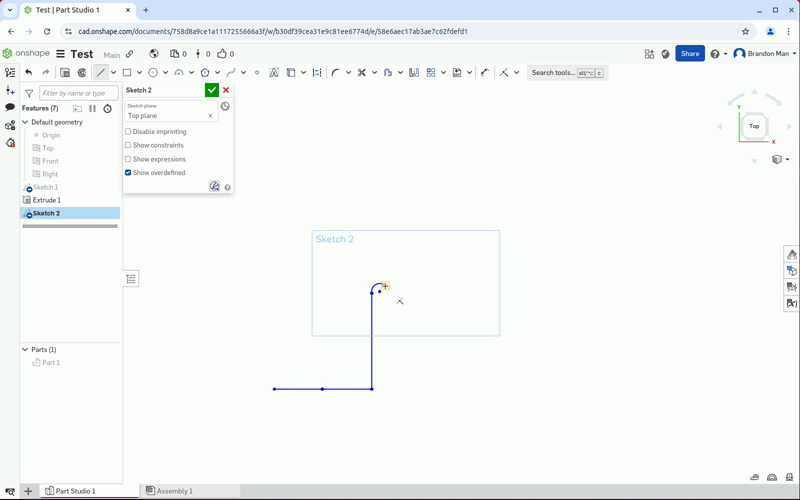
scroll(6)
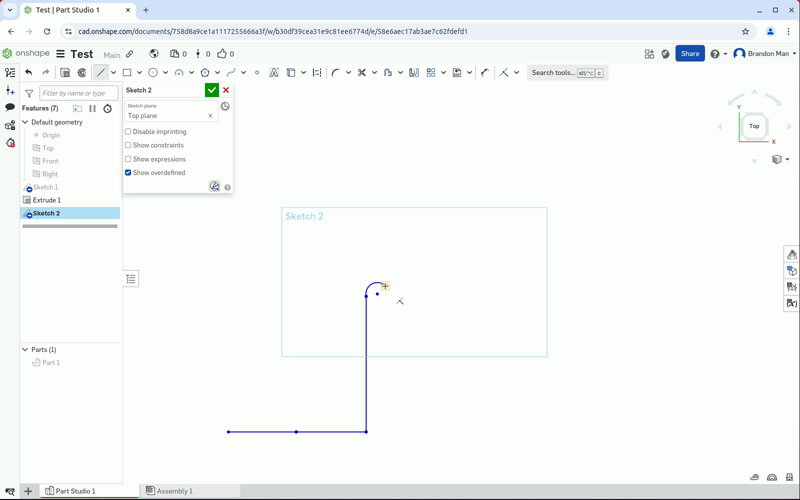
scroll(6)
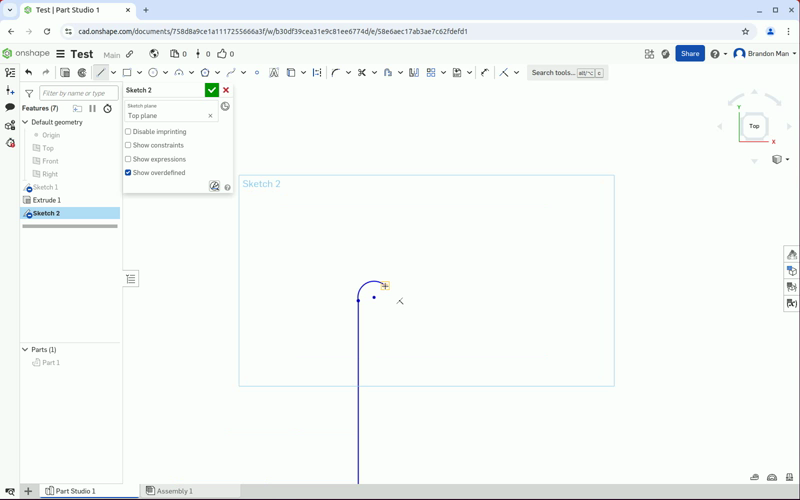
scroll(6)
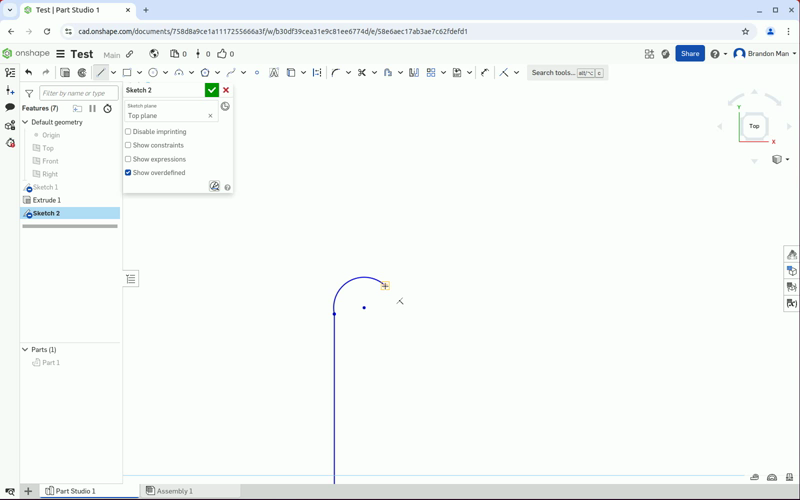
click(385, 285)
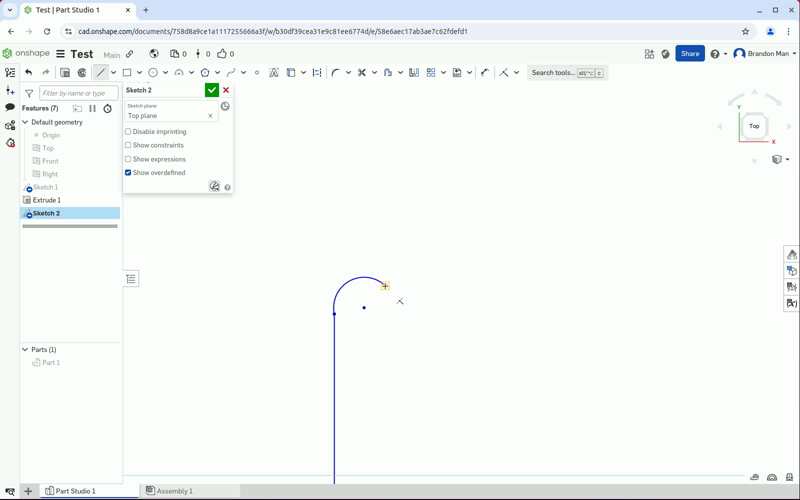
scroll(-6)
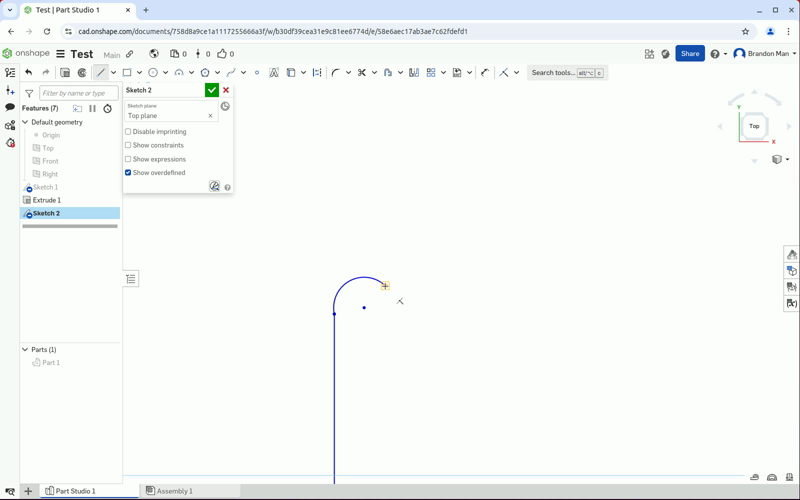
scroll(-6)
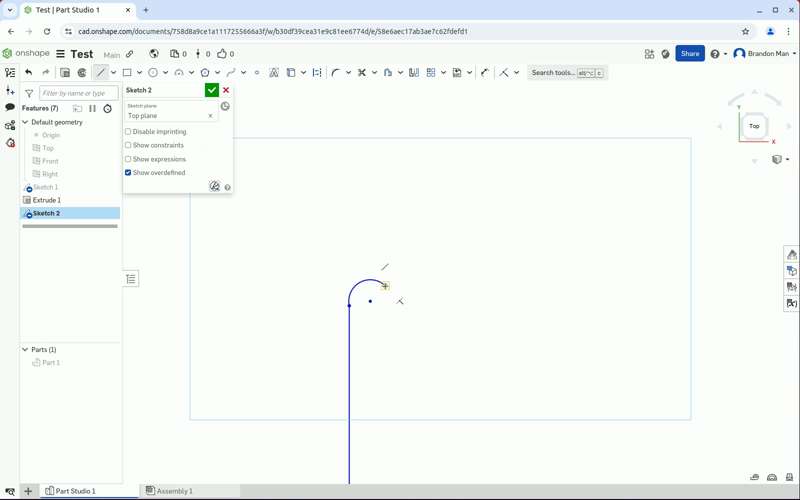
scroll(-6)
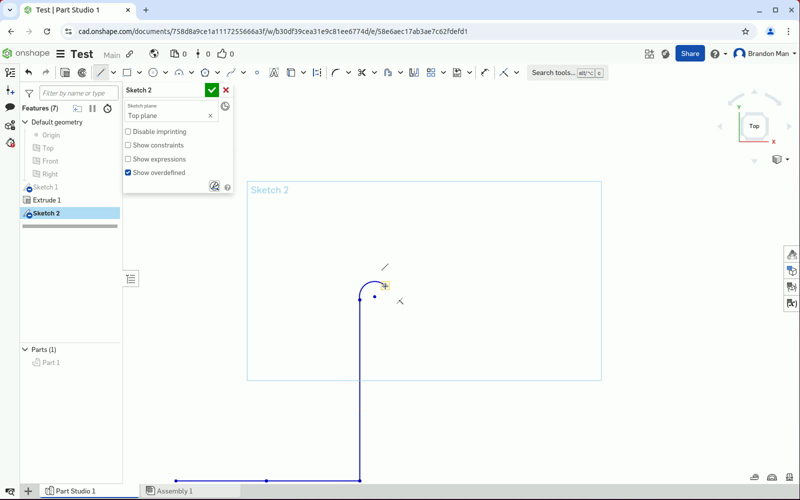
scroll(-6)
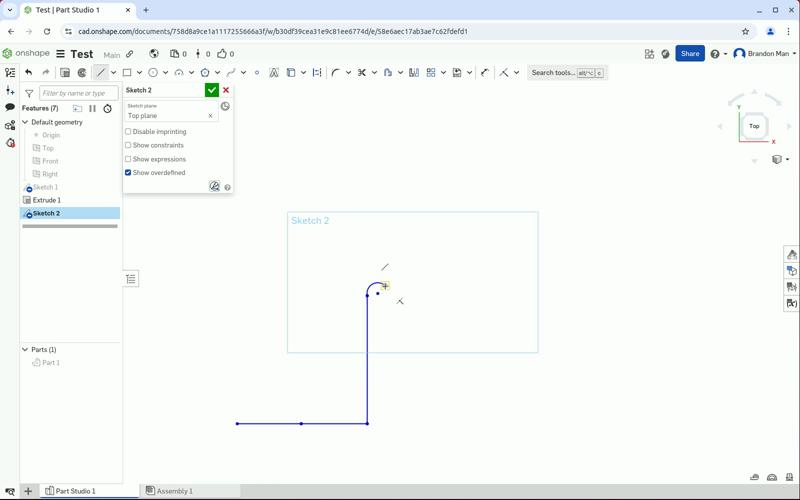
scroll(-6)
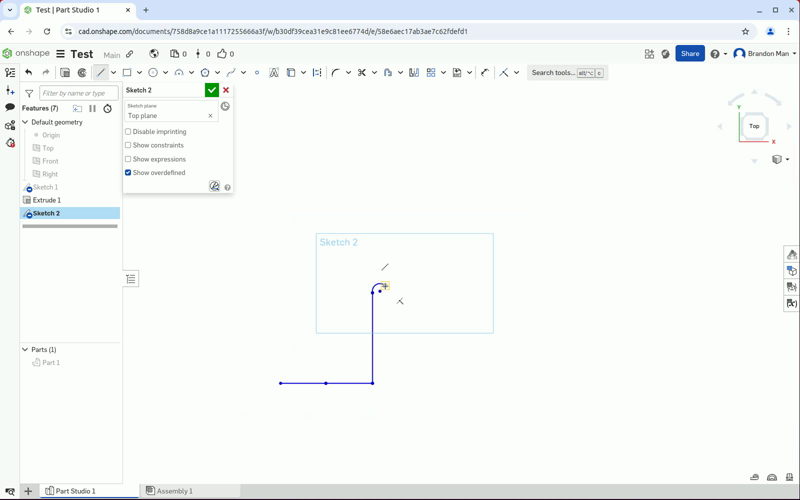
scroll(-6)
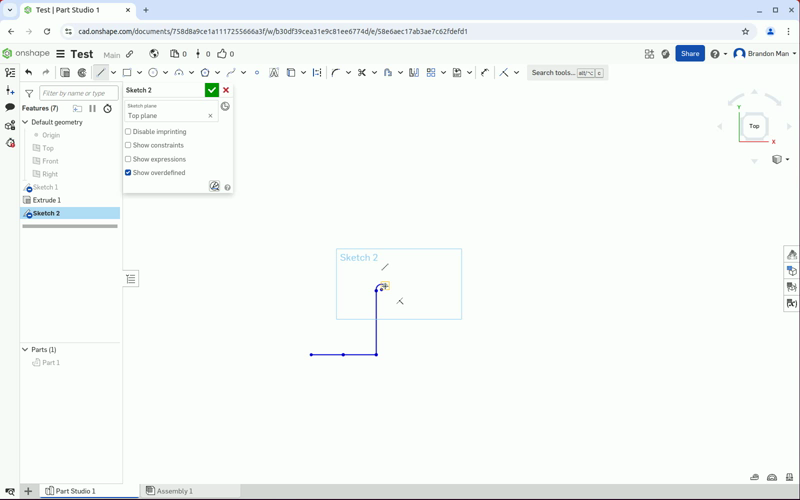
scroll(-6)
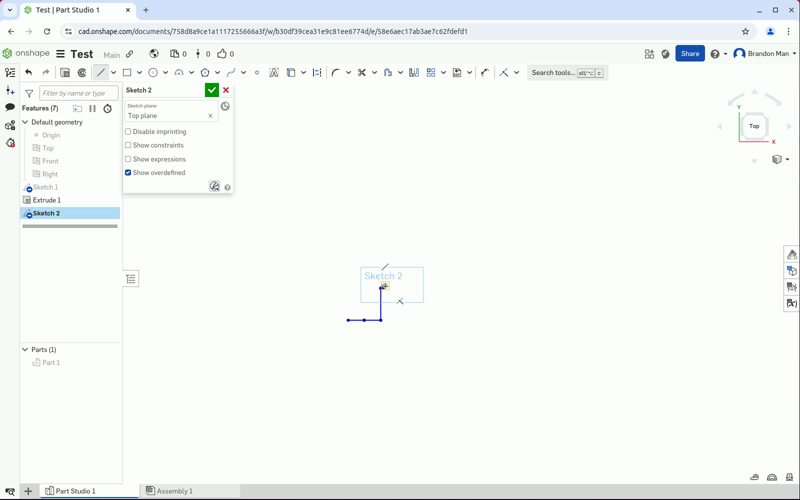
key_down(shift)
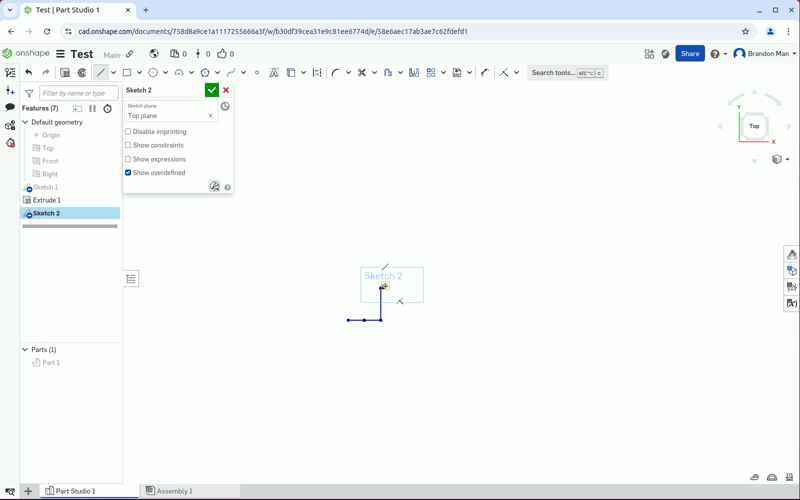
mouse_move(530, 285)
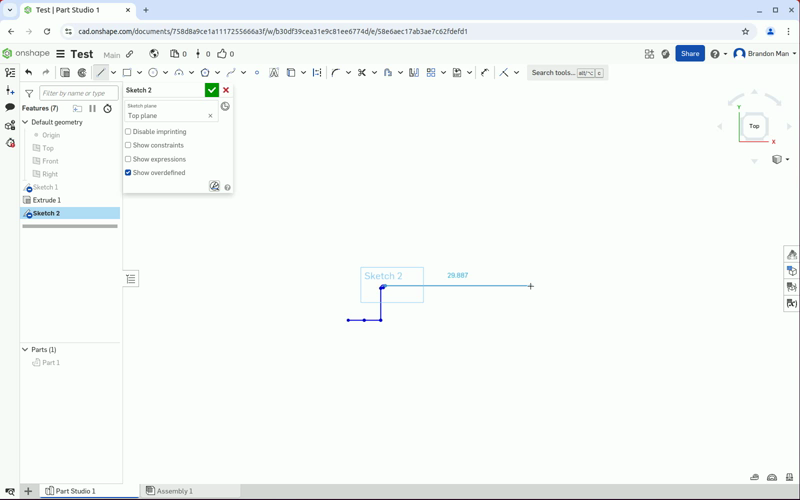
click(530, 285)
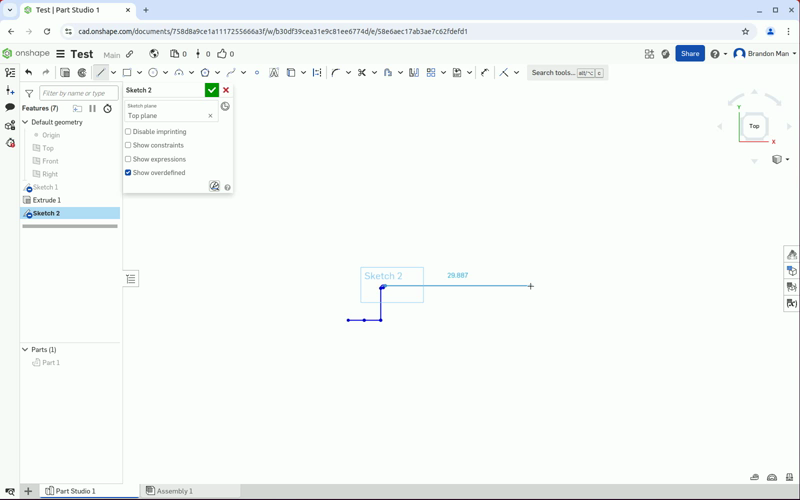
key_up(shift)
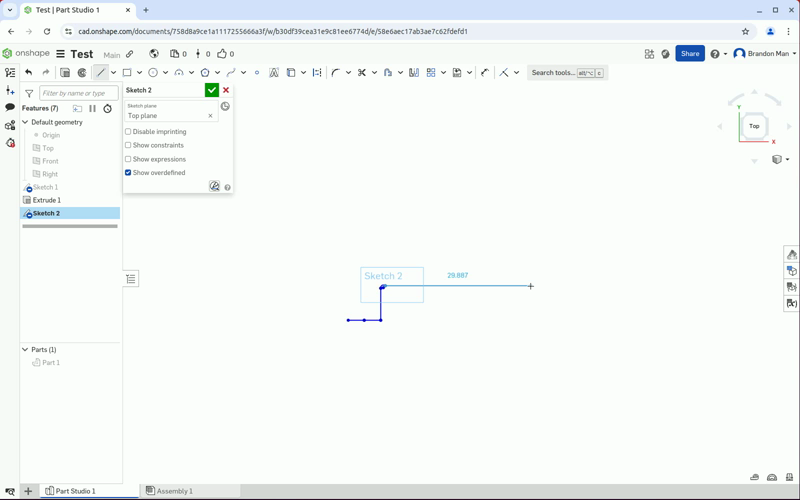
key(esc)
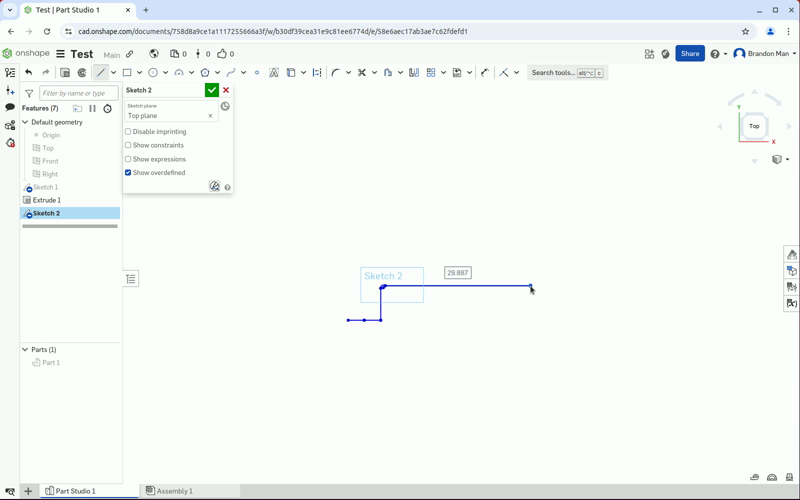
key(a)
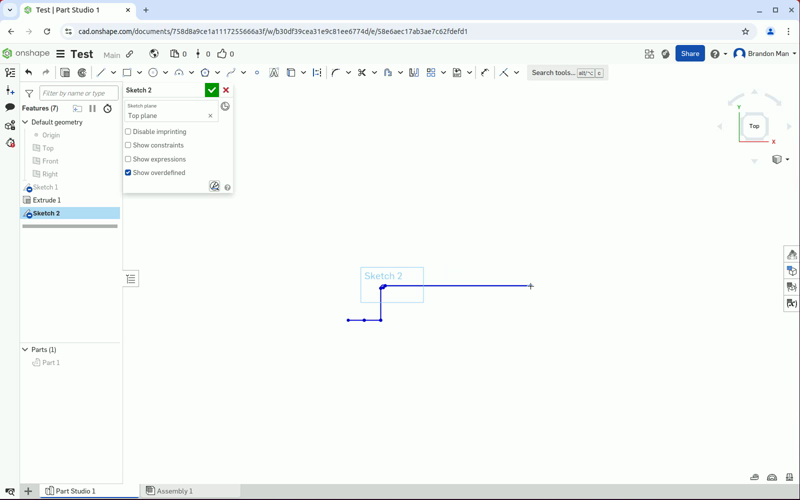
mouse_move(530, 285)
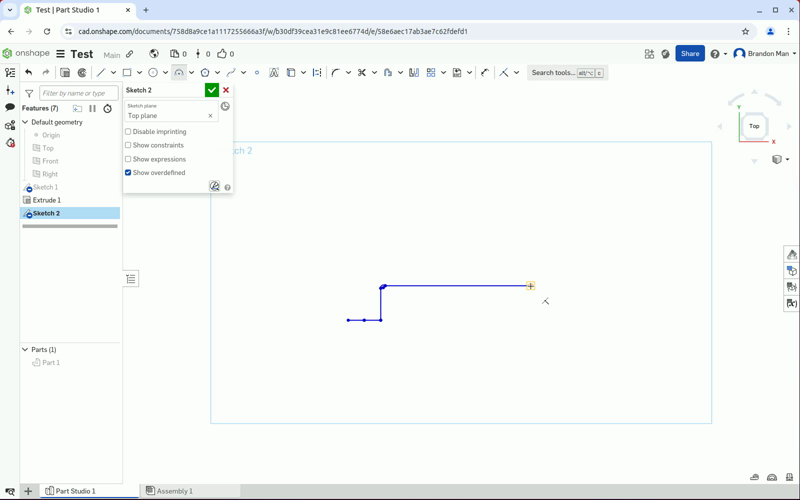
click(530, 285)
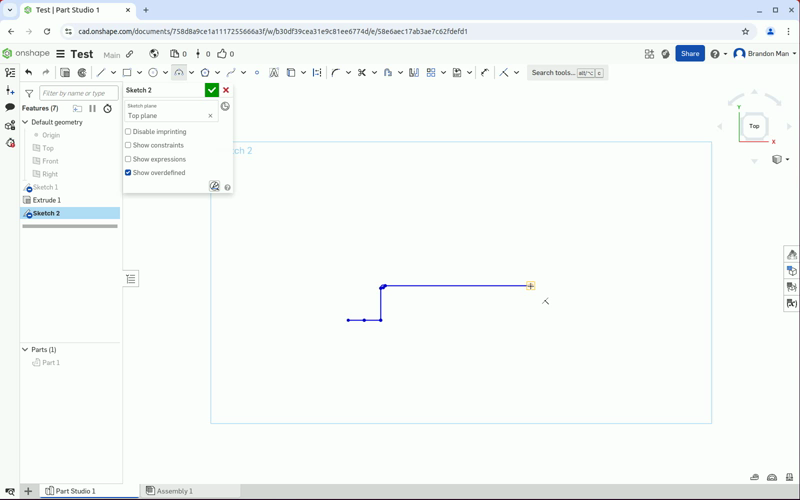
key_down(shift)
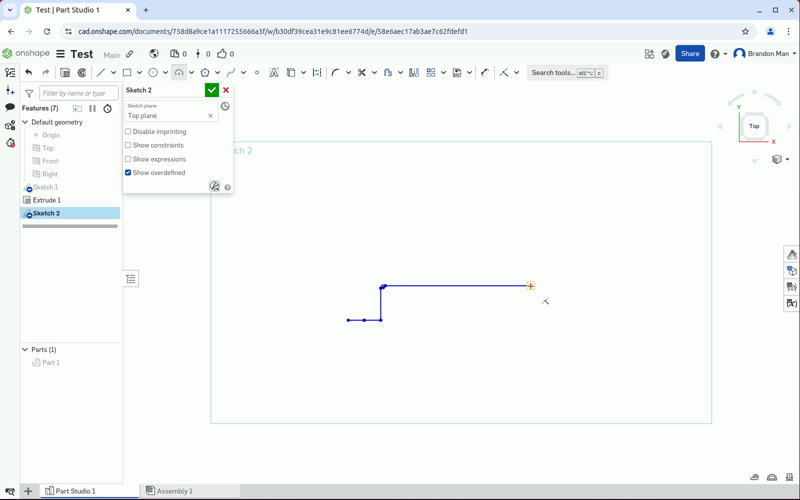
mouse_move(535, 288)
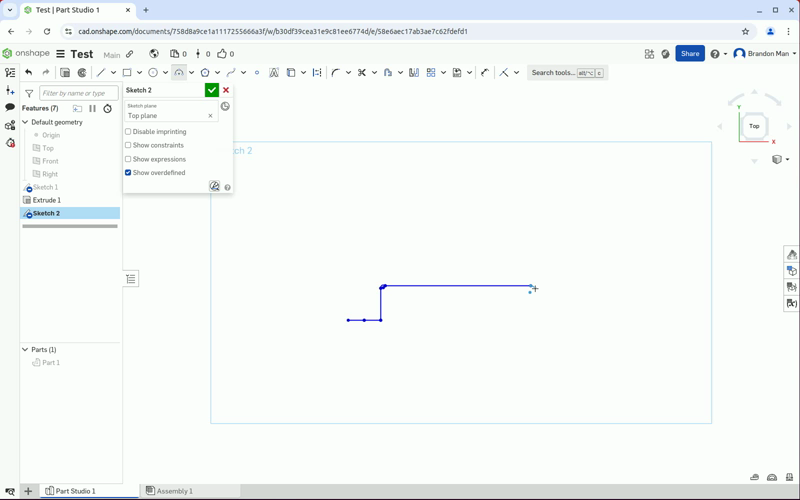
scroll(6)
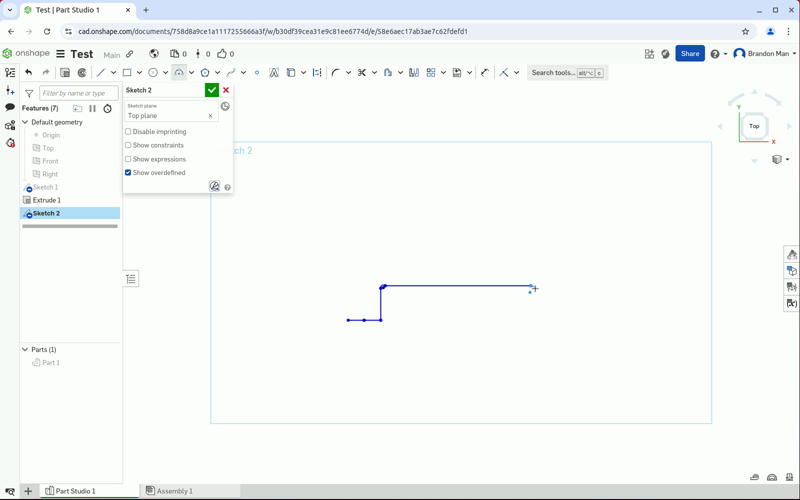
scroll(6)
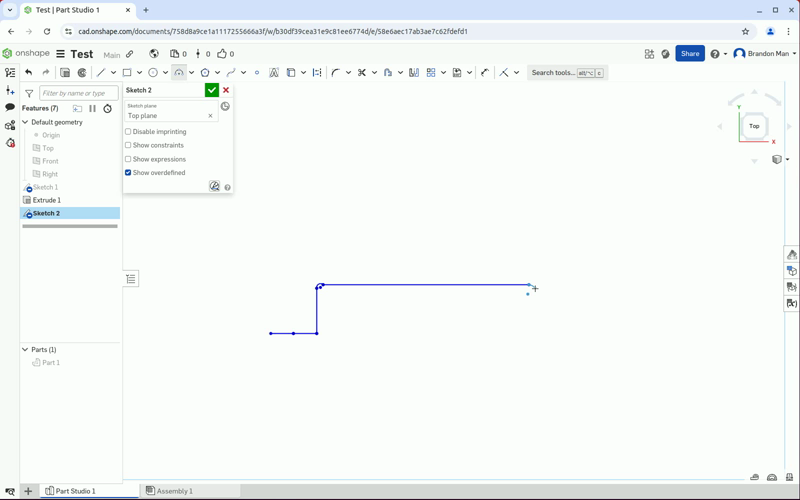
scroll(6)
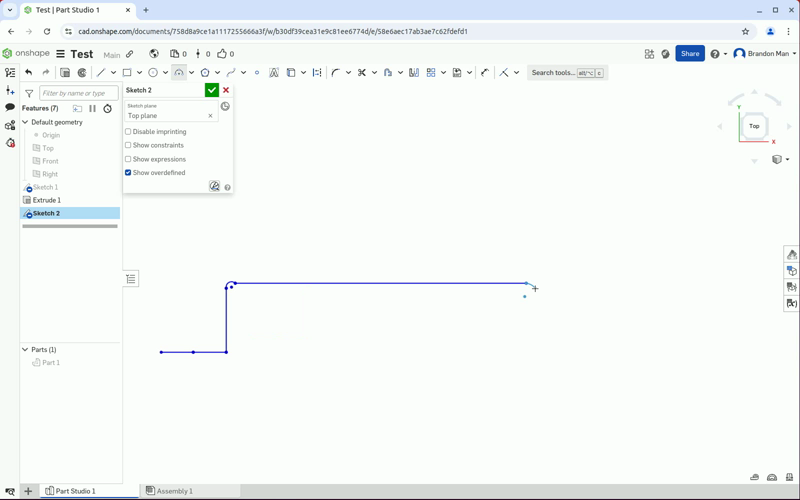
scroll(6)
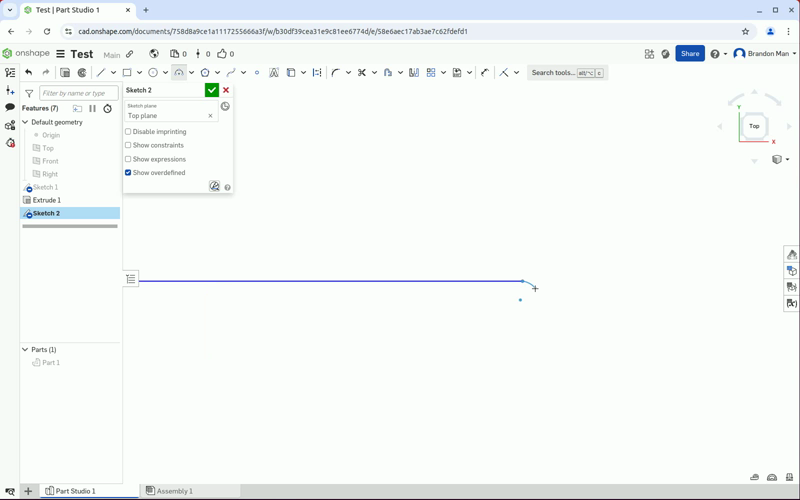
scroll(6)
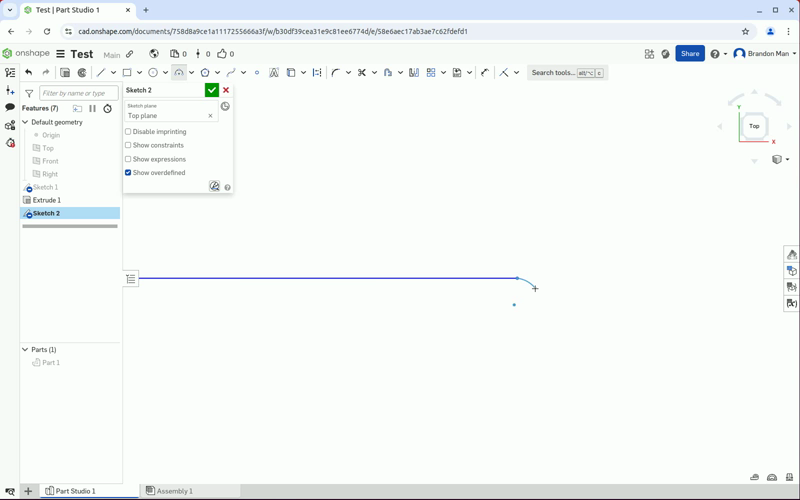
scroll(6)
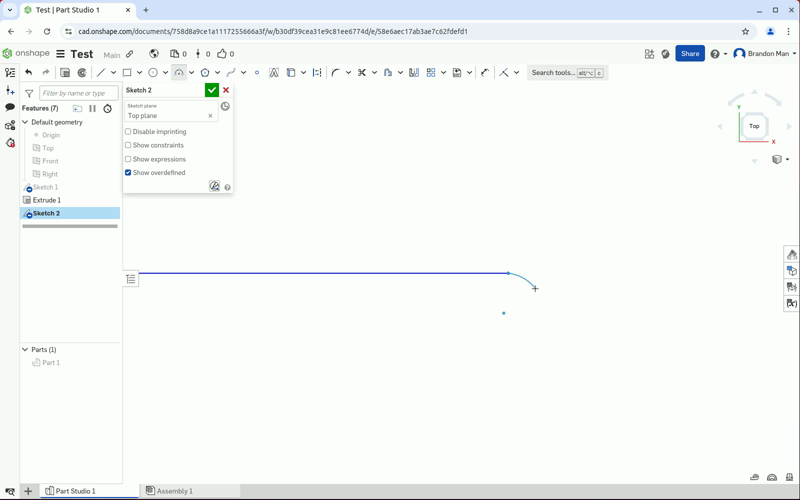
scroll(6)
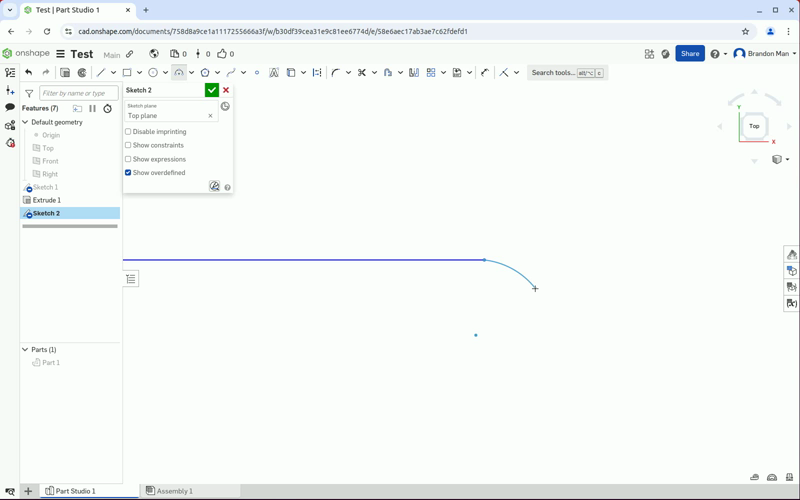
click(535, 288)
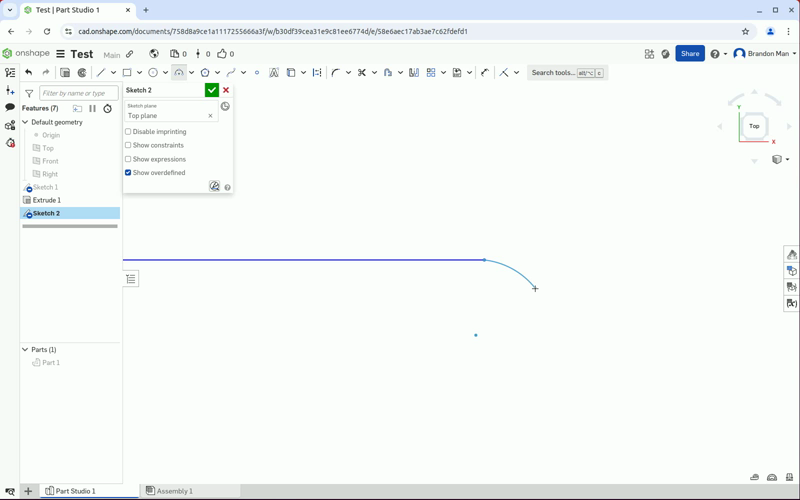
scroll(-6)
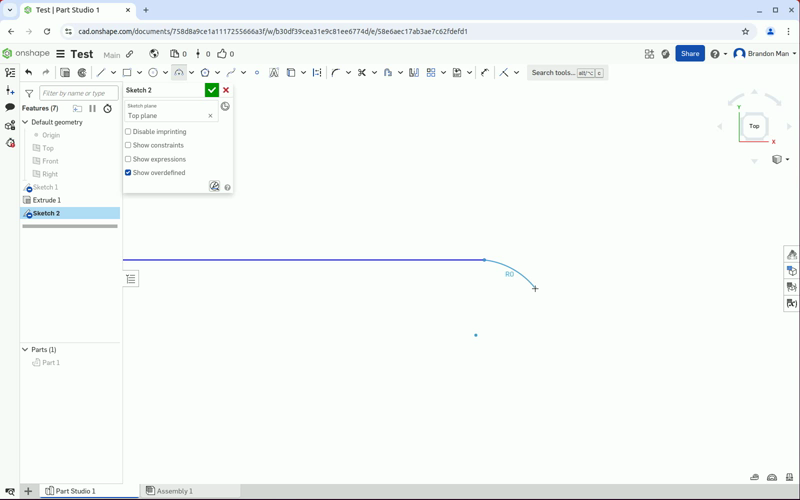
scroll(-6)
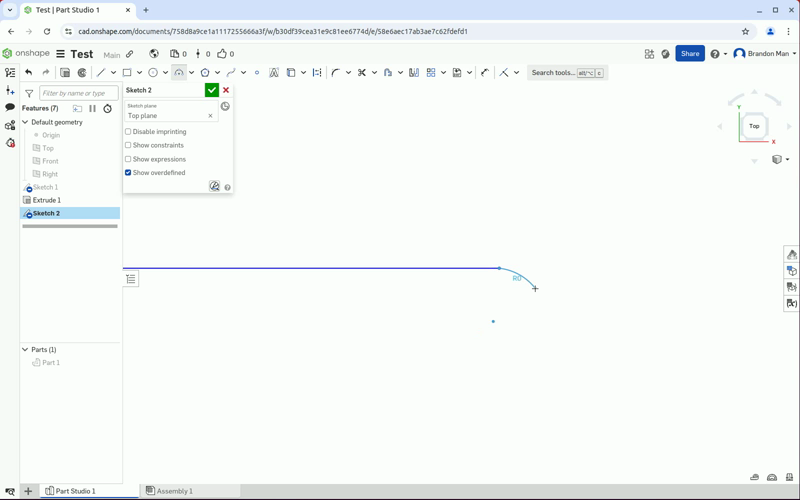
scroll(-6)
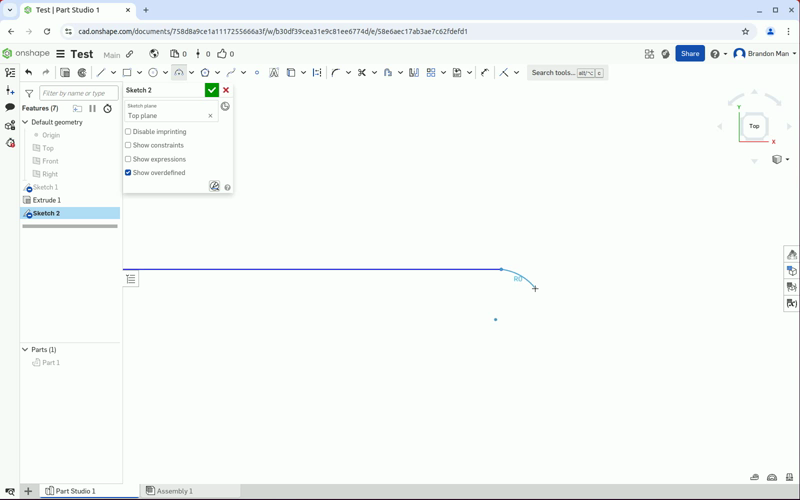
scroll(-6)
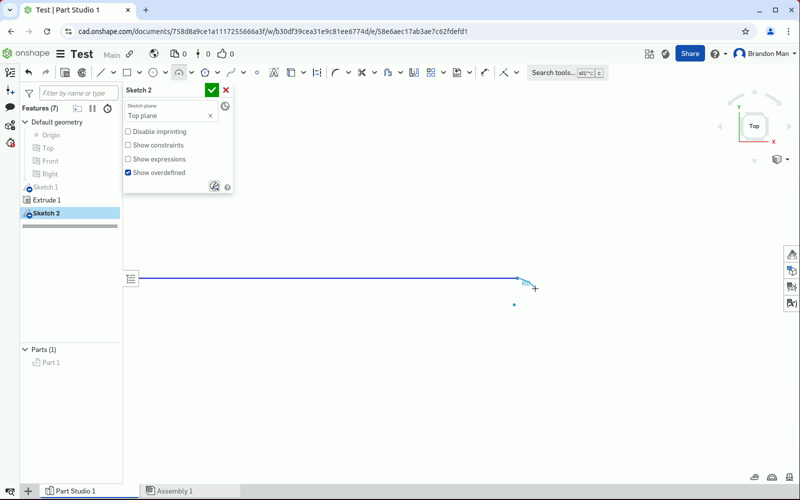
scroll(-6)
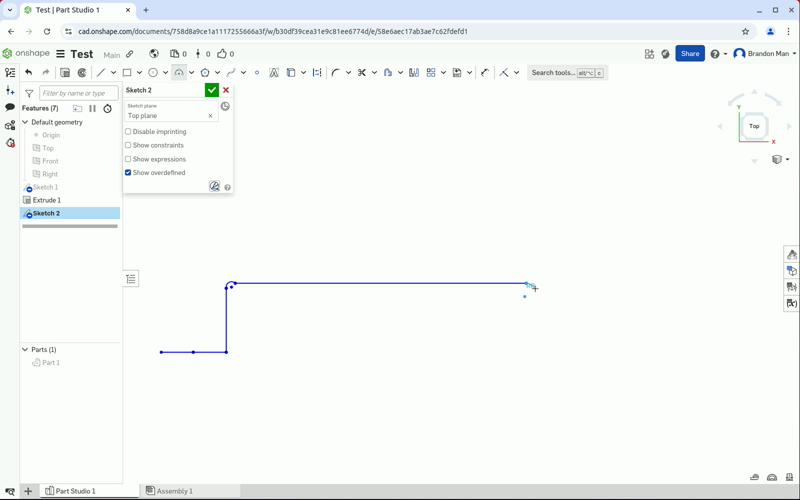
scroll(-6)
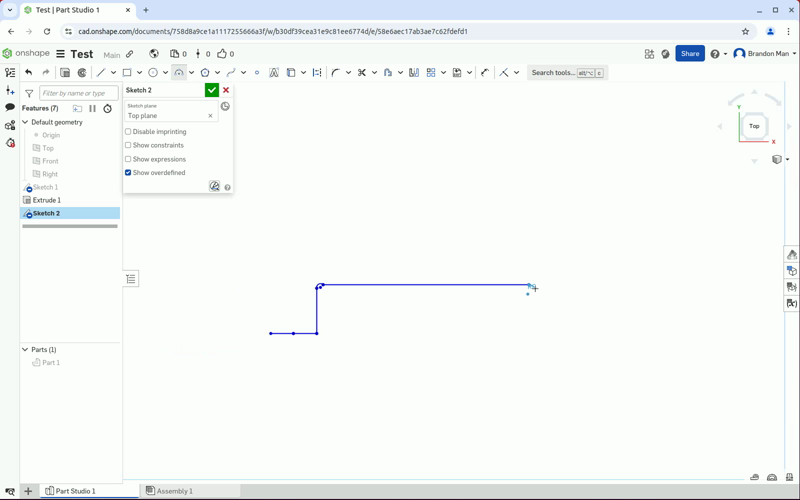
scroll(-6)
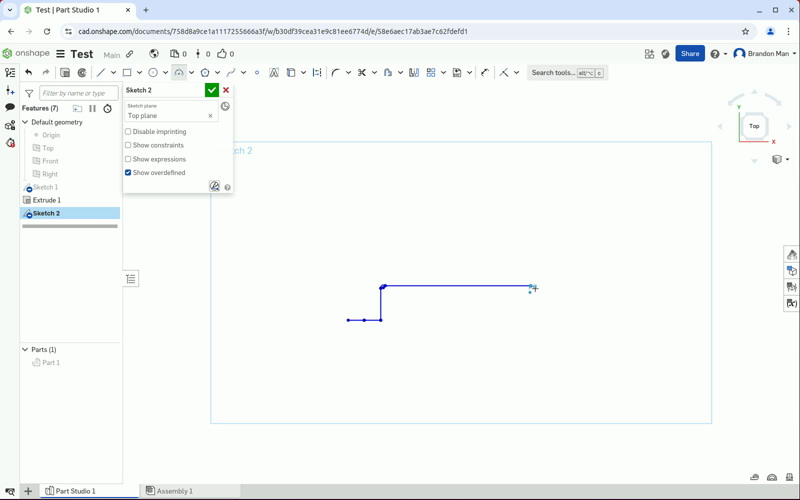
mouse_move(533, 285)
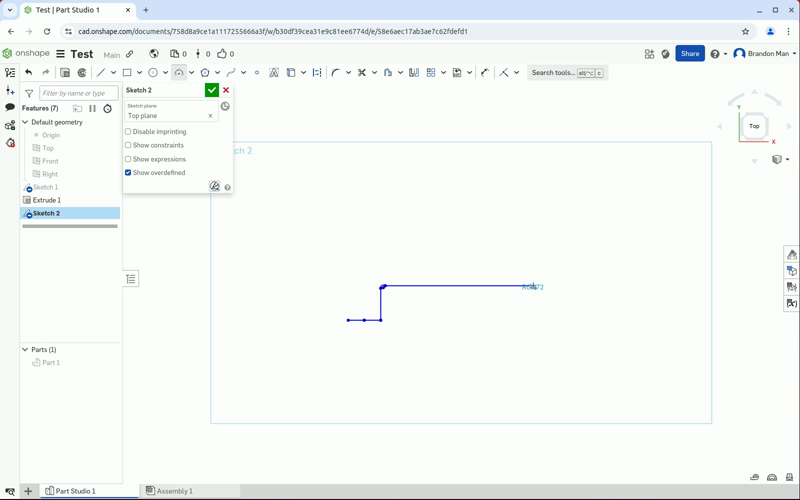
scroll(6)
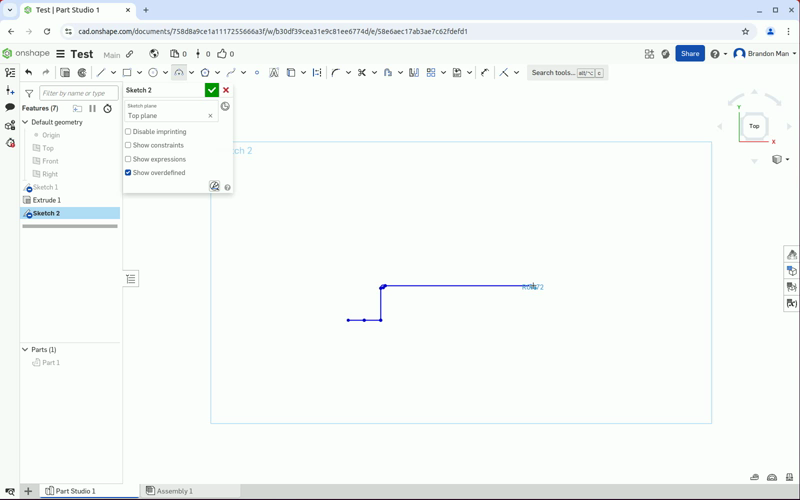
scroll(6)
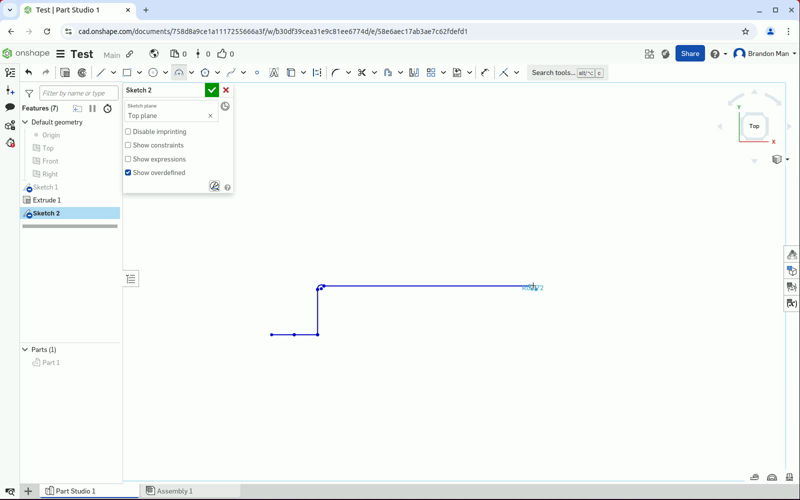
scroll(6)
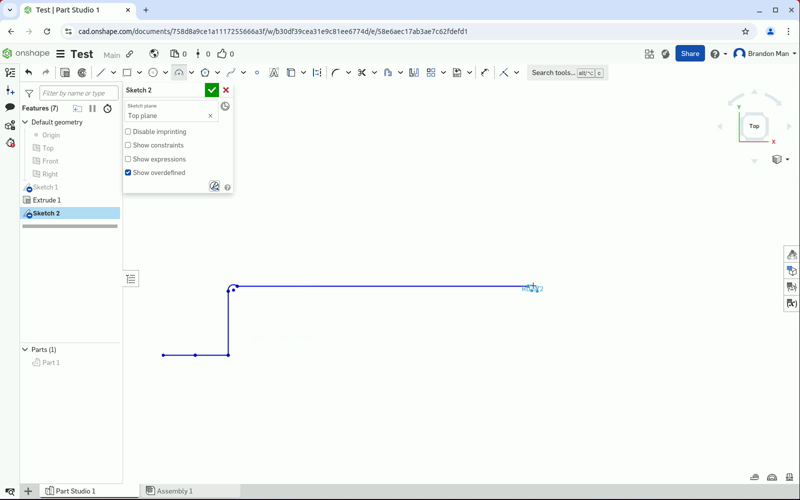
scroll(6)
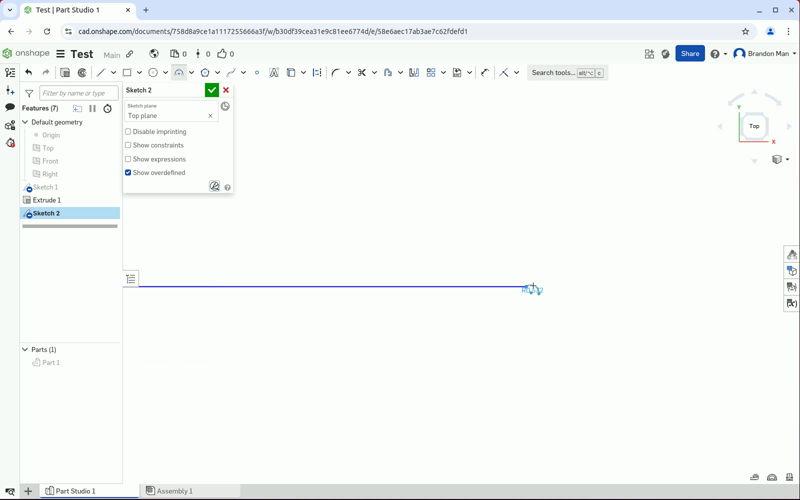
scroll(6)
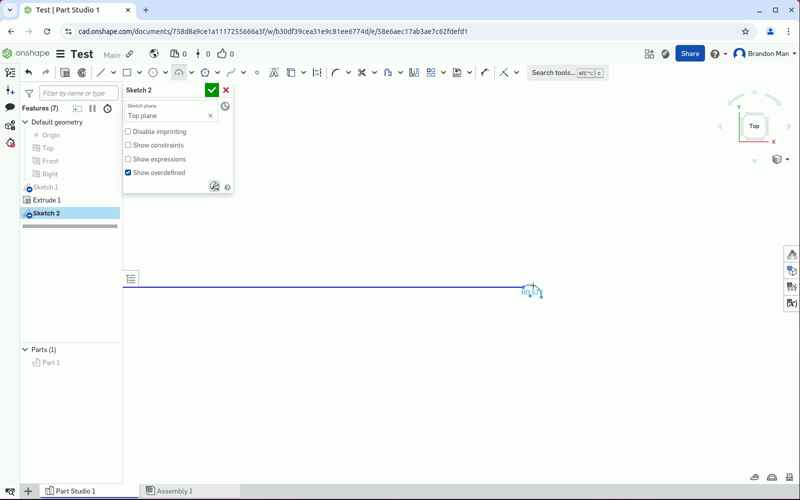
scroll(6)
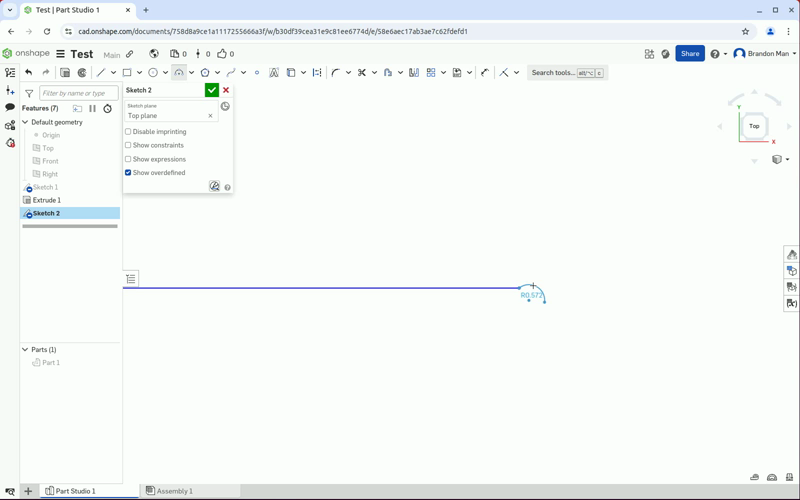
scroll(6)
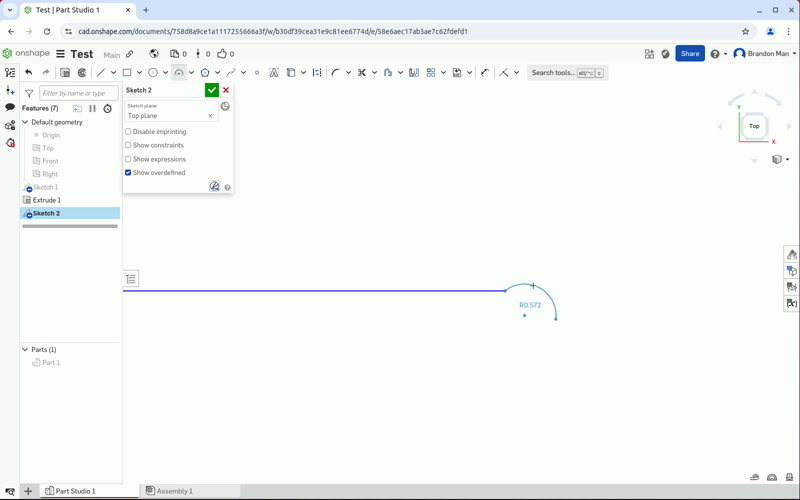
click(533, 285)
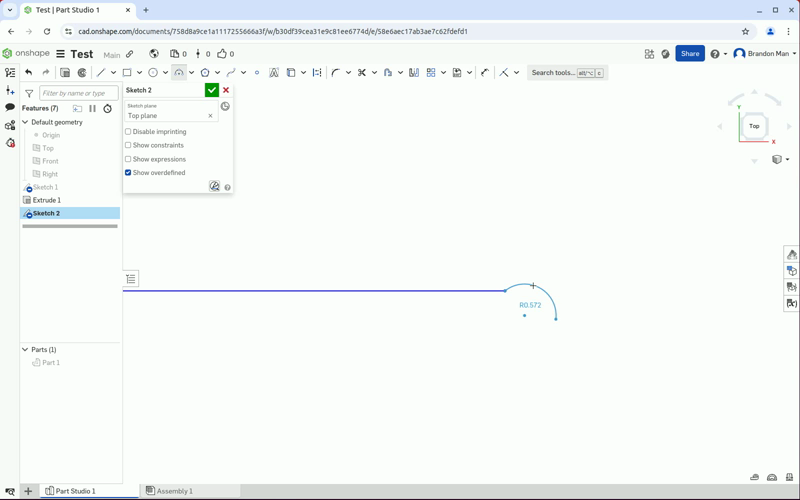
scroll(-6)
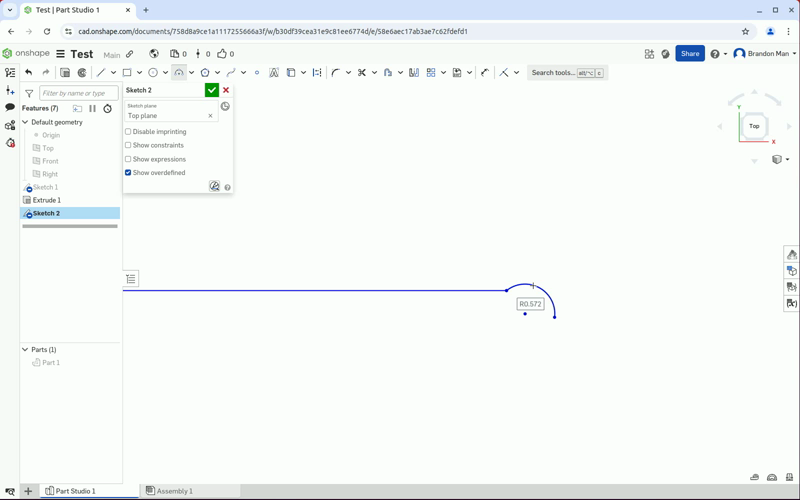
scroll(-6)
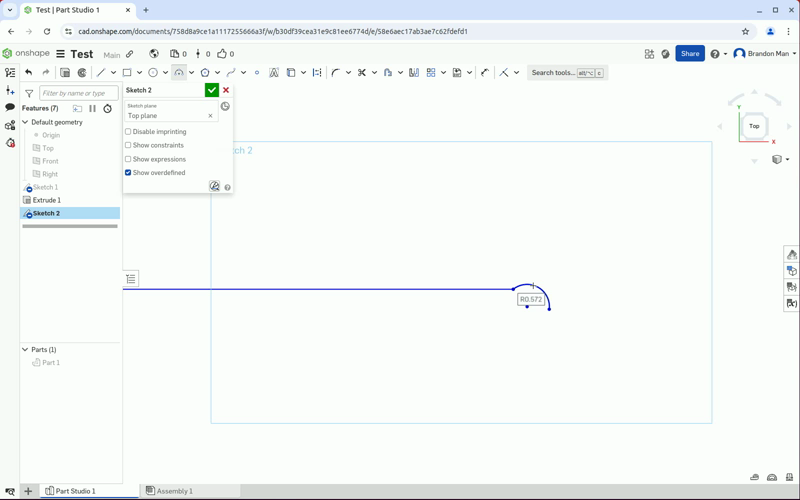
scroll(-6)
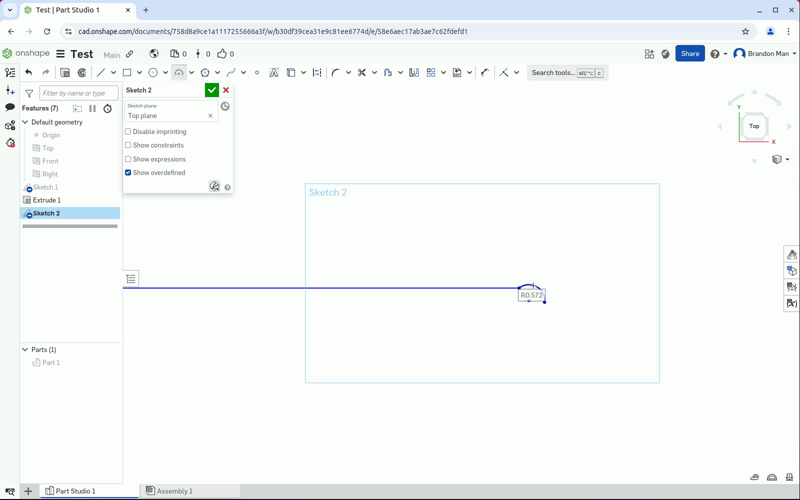
scroll(-6)
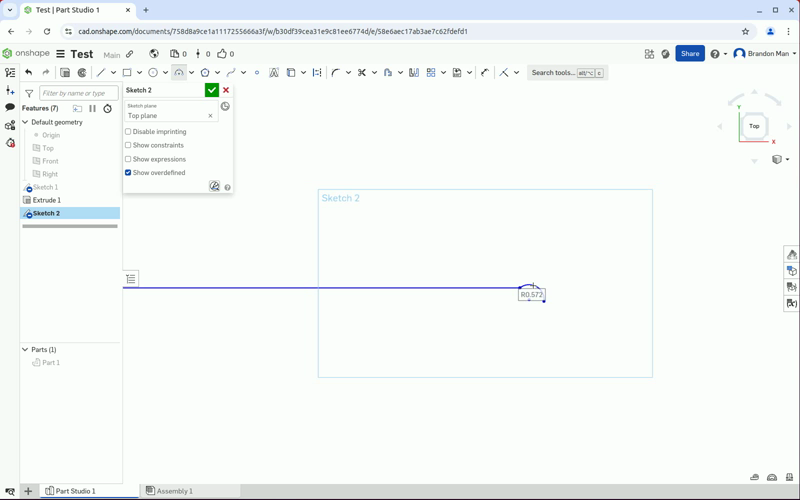
scroll(-6)
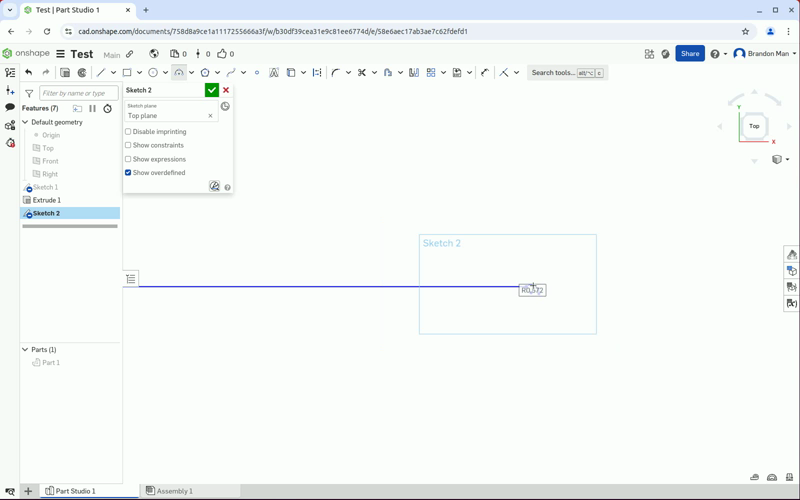
scroll(-6)
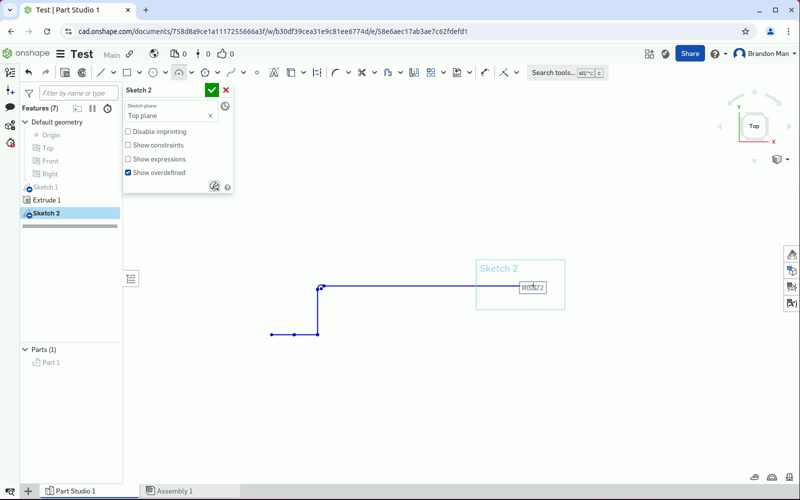
scroll(-6)
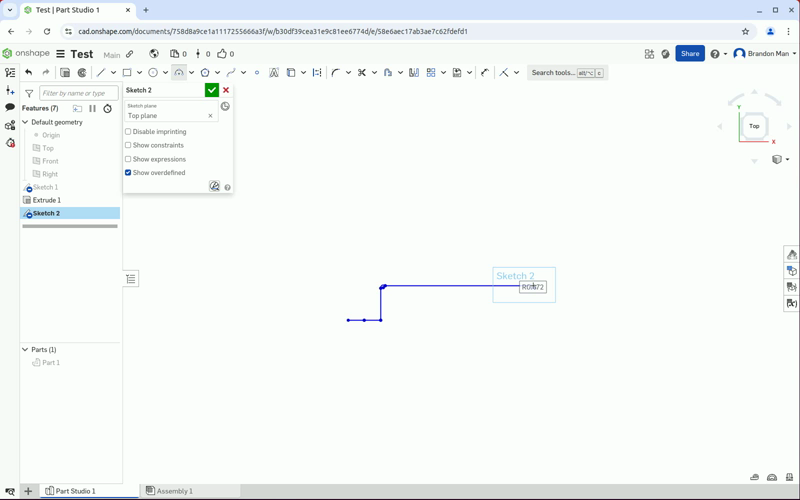
key_up(shift)
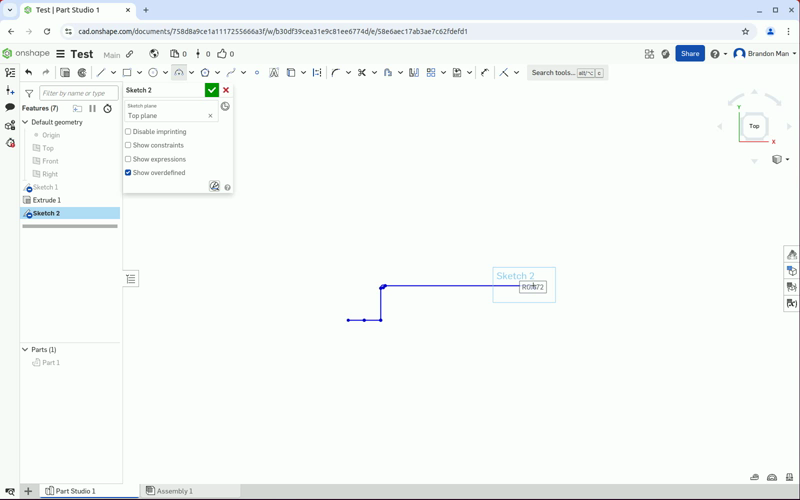
key(esc)
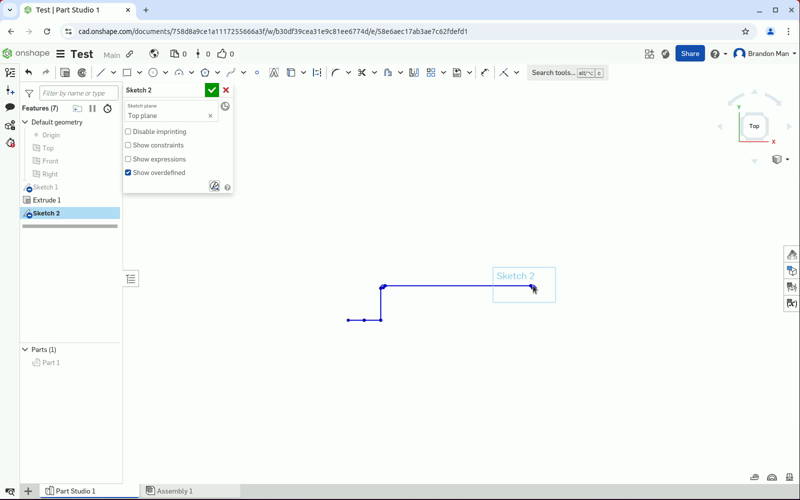
key(l)
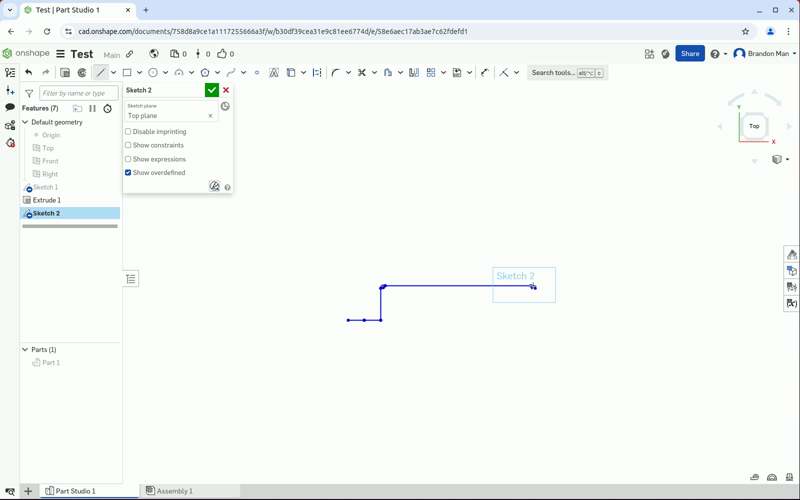
mouse_move(535, 288)
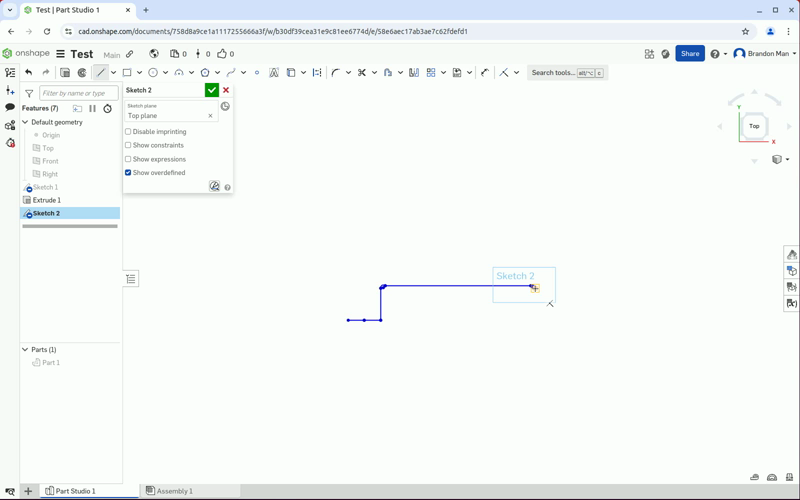
scroll(6)
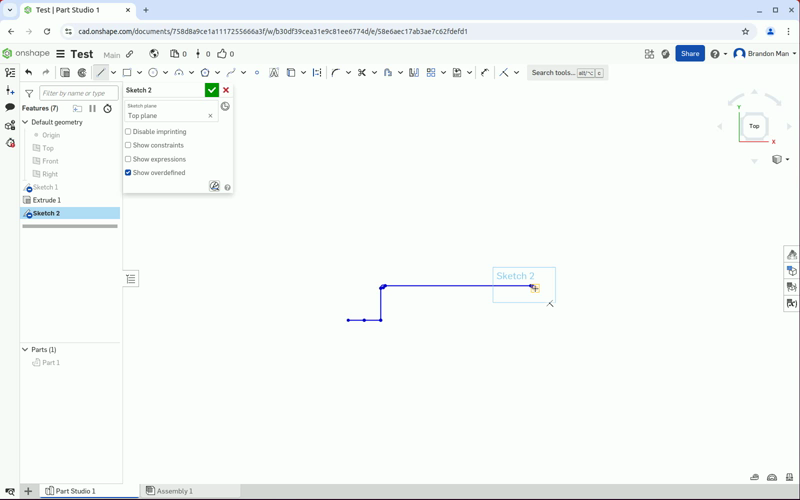
scroll(6)
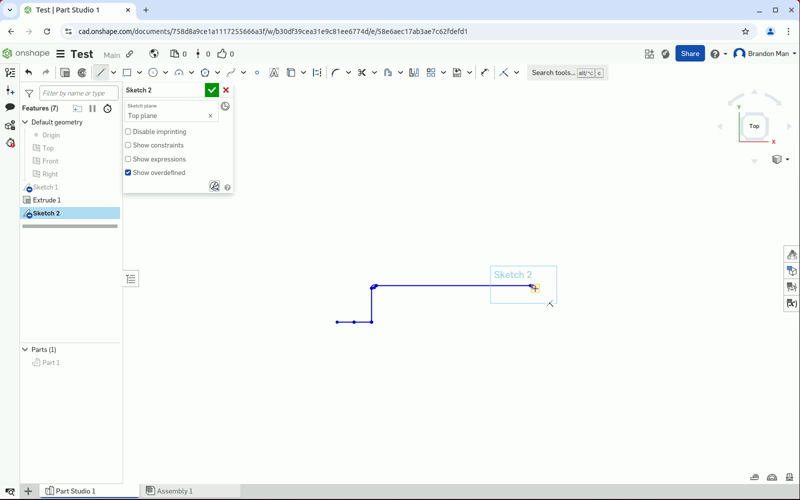
scroll(6)
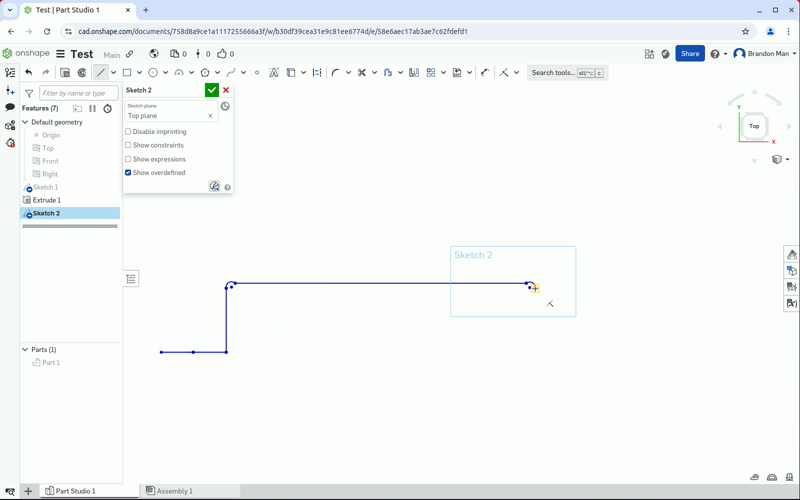
scroll(6)
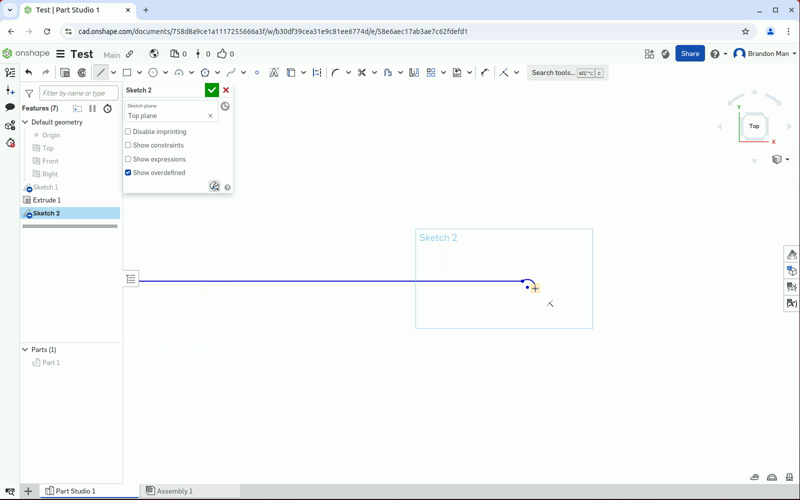
scroll(6)
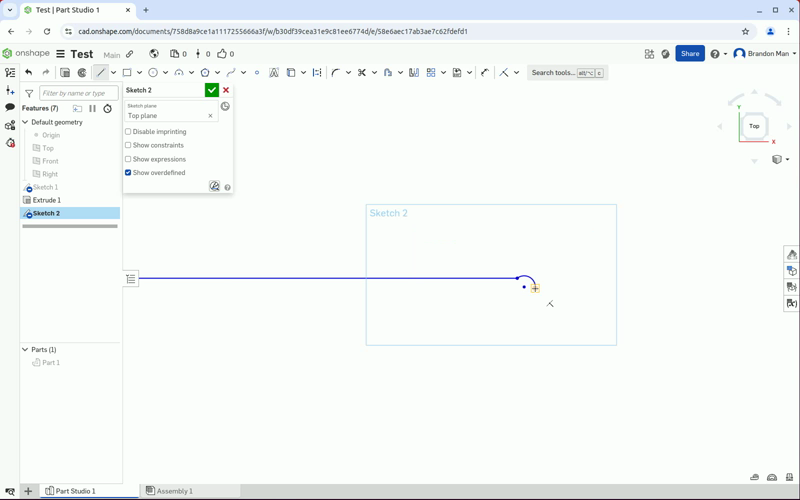
scroll(6)
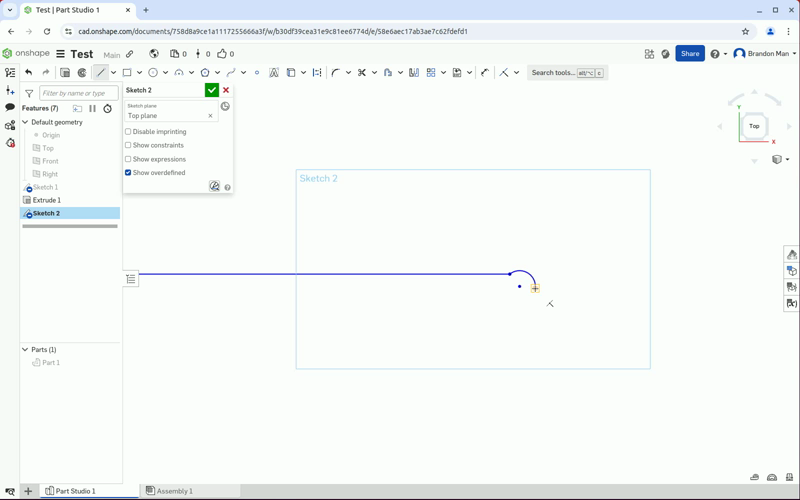
scroll(6)
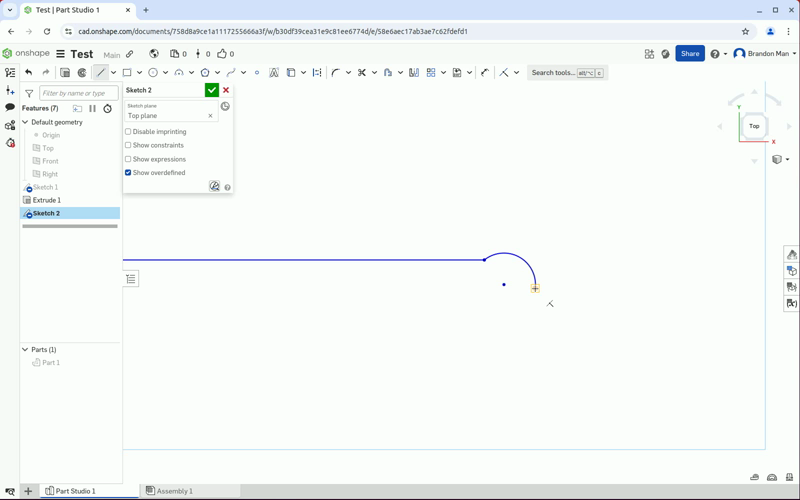
click(535, 288)
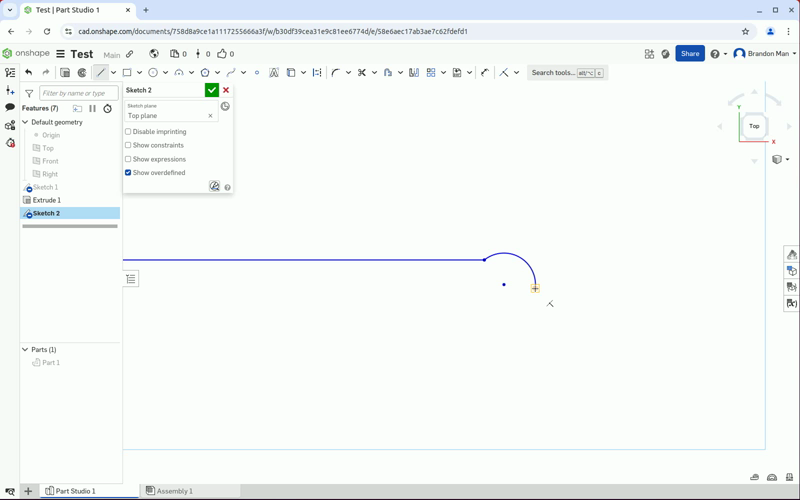
scroll(-6)
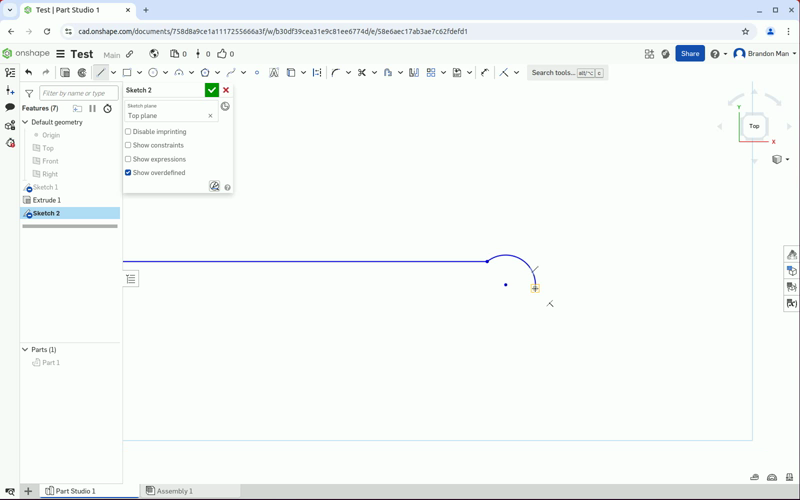
scroll(-6)
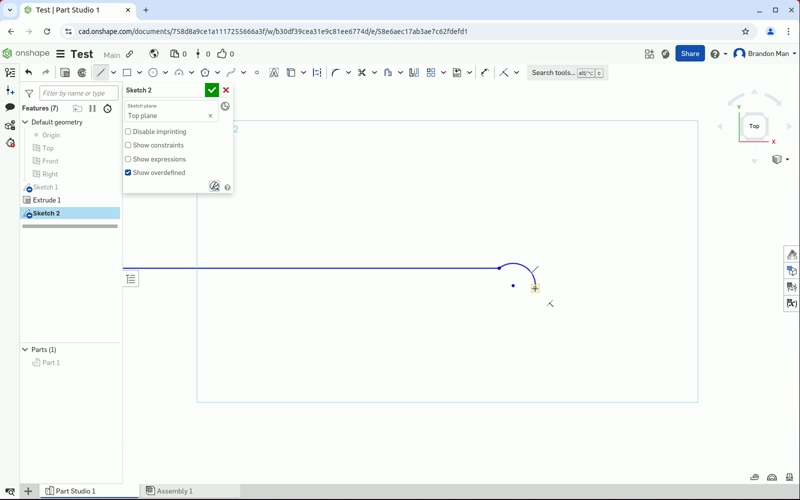
scroll(-6)
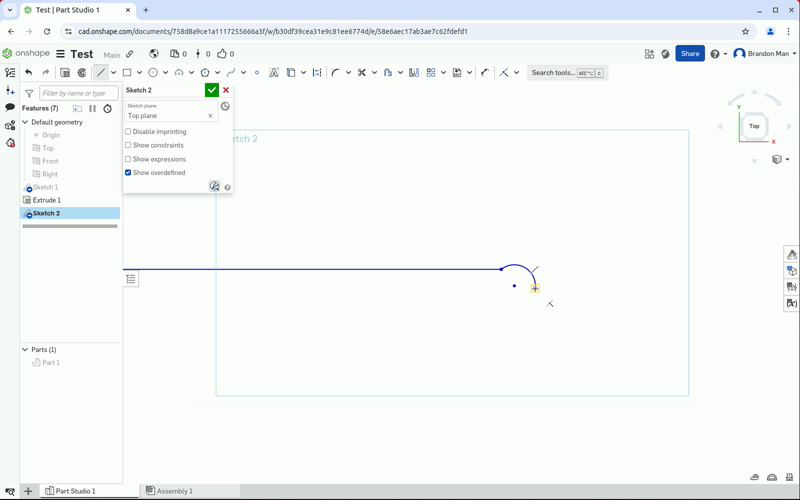
scroll(-6)
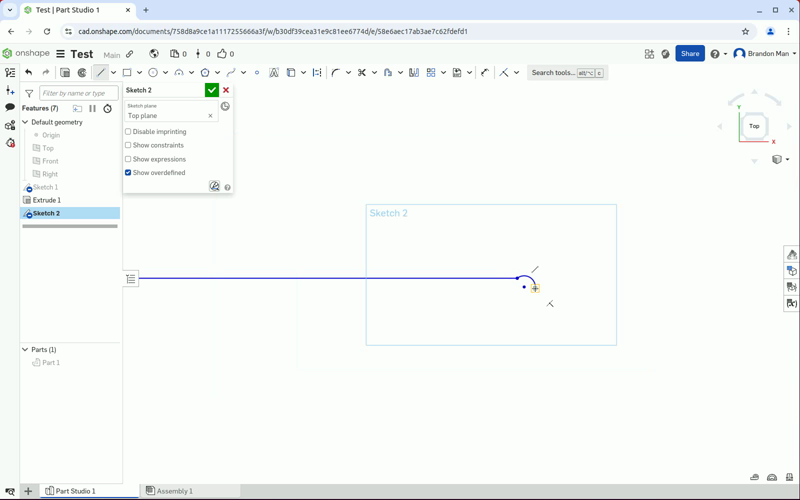
scroll(-6)
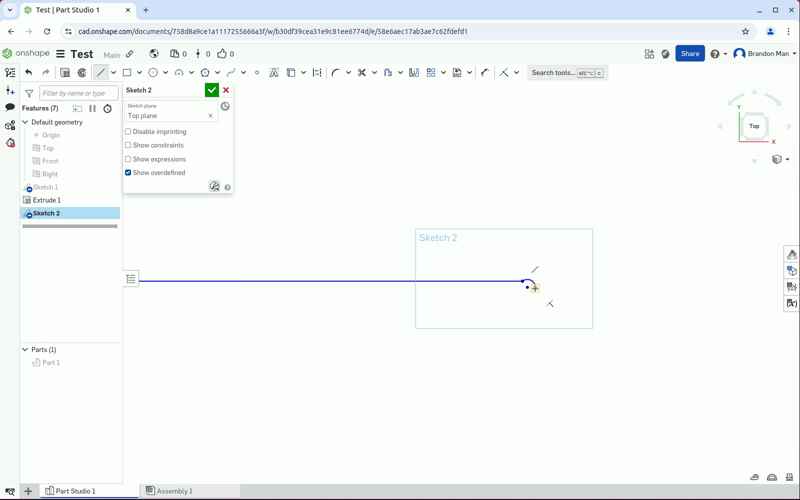
scroll(-6)
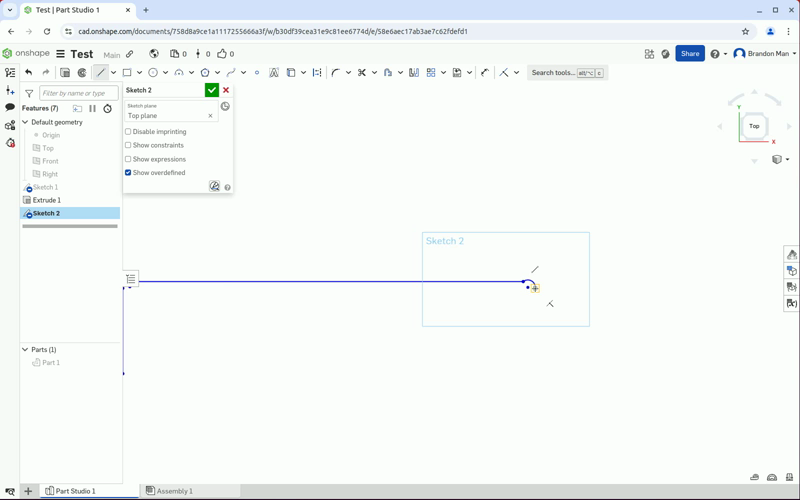
scroll(-6)
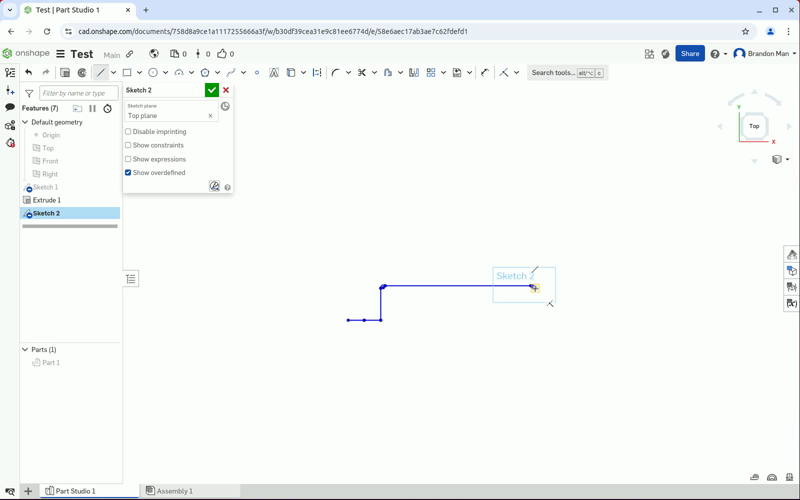
key_down(shift)
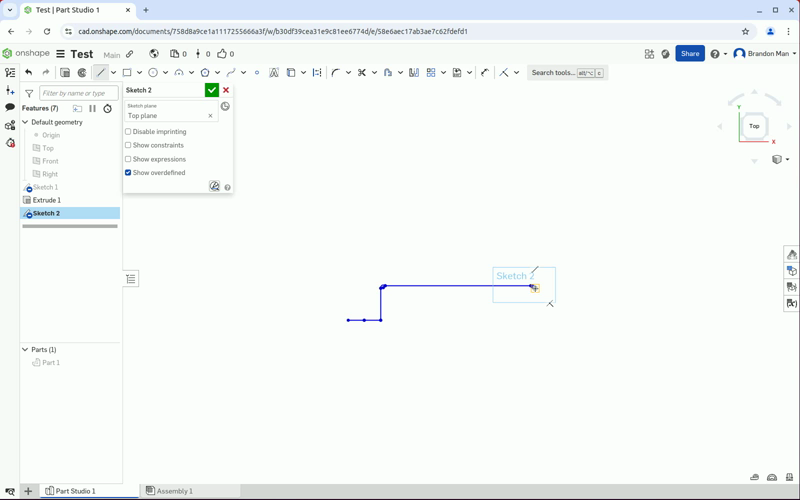
mouse_move(565, 288)
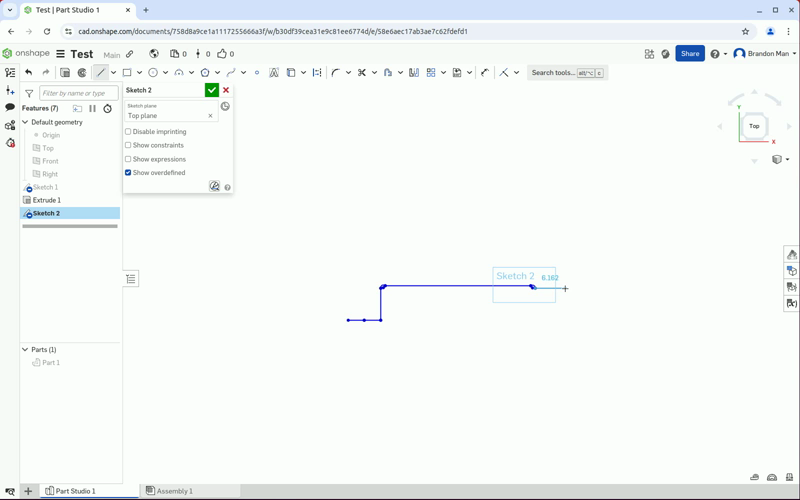
mouse_move(535, 320)
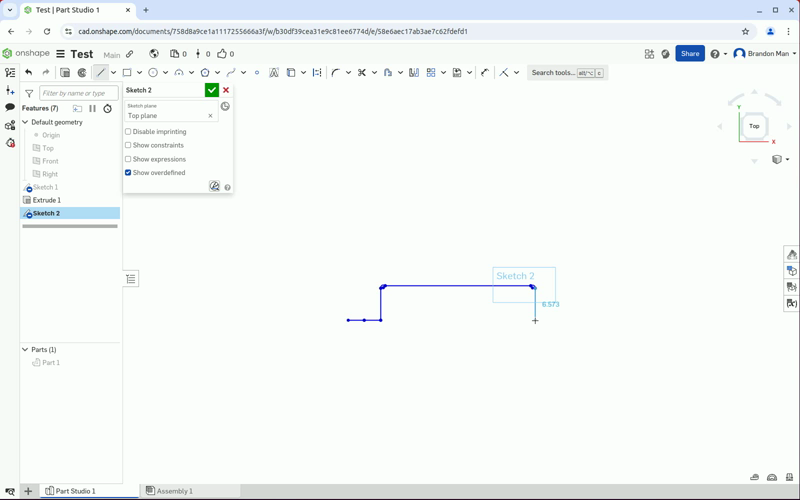
click(535, 320)
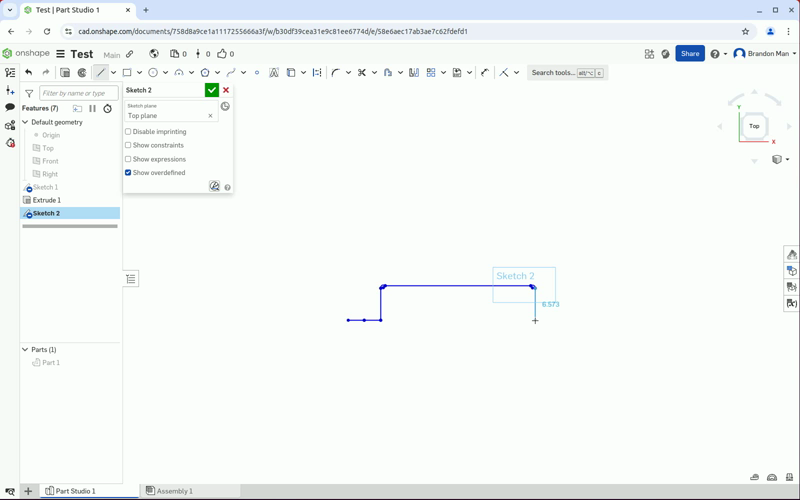
key_up(shift)
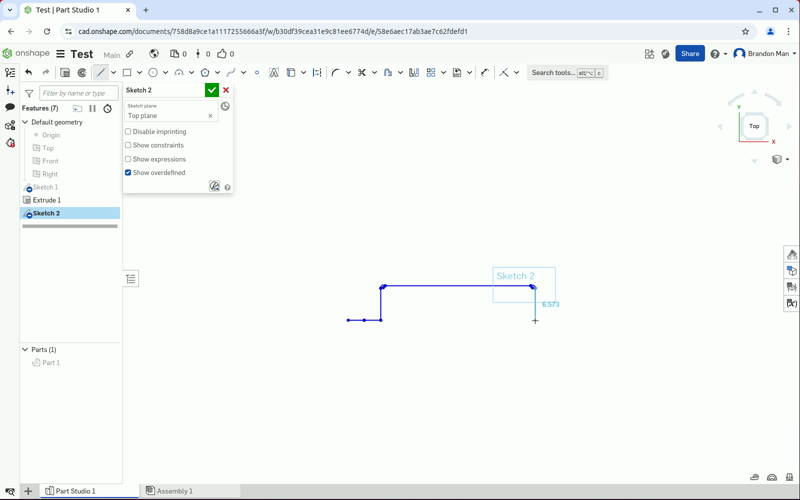
key_down(shift)
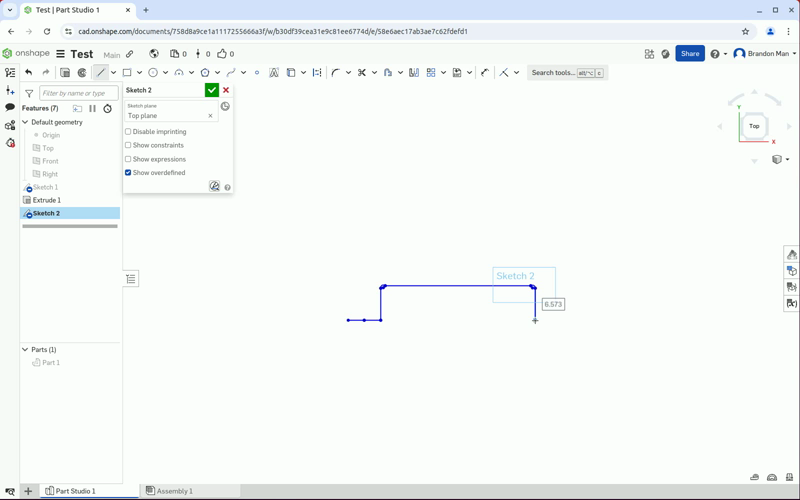
mouse_move(565, 320)
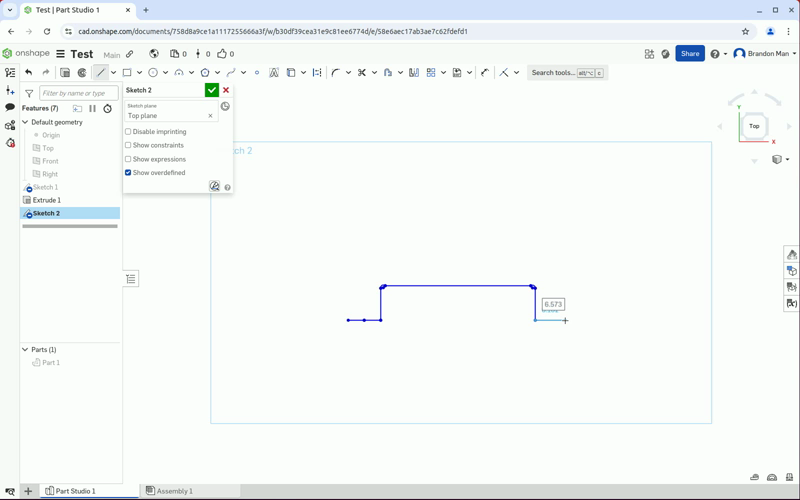
mouse_move(551, 320)
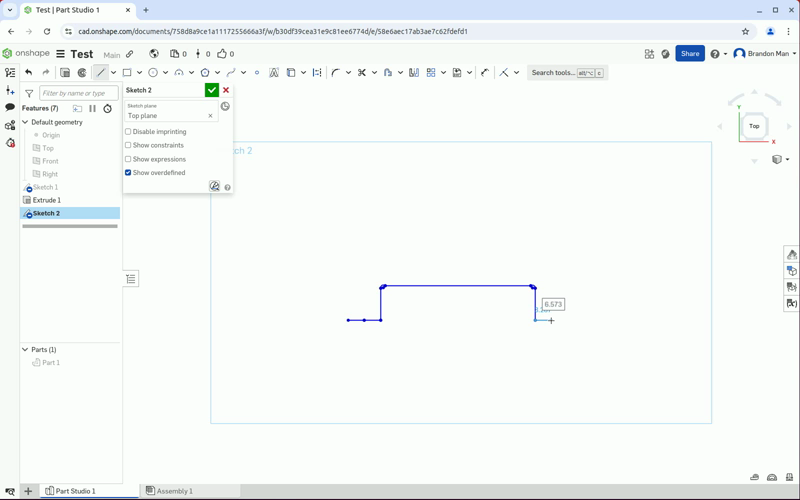
click(551, 320)
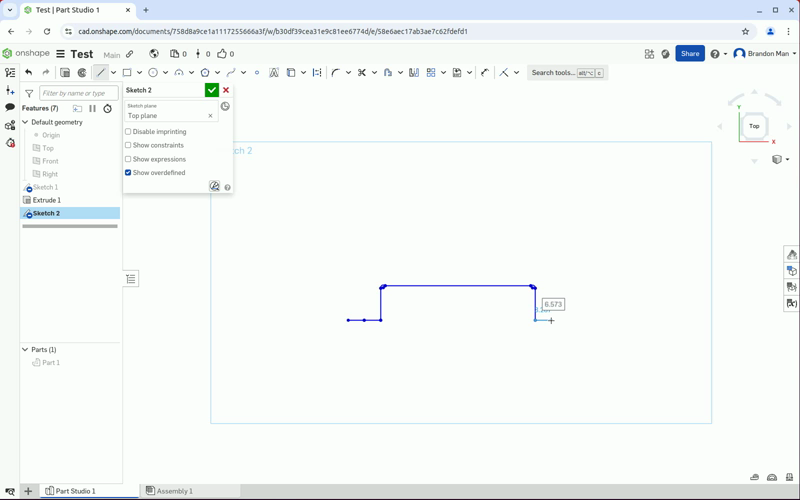
key_up(shift)
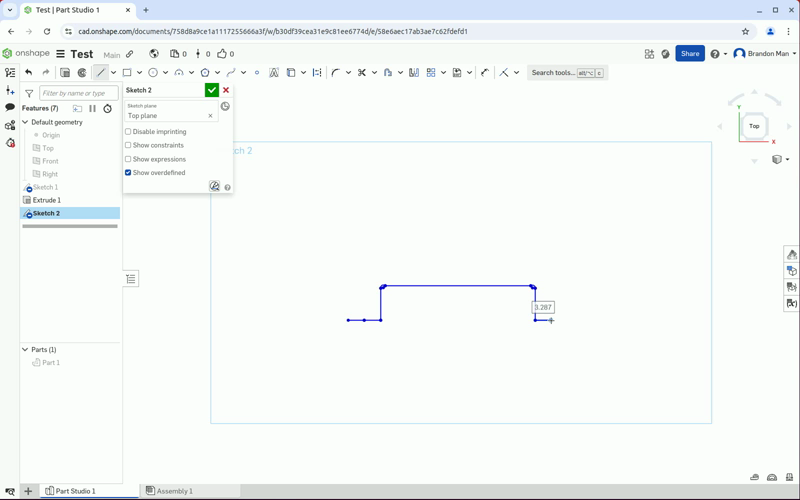
key_down(shift)
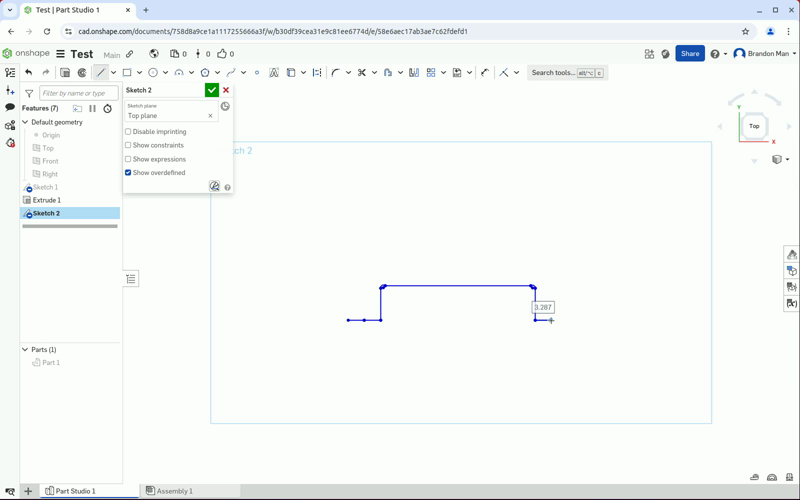
mouse_move(581, 320)
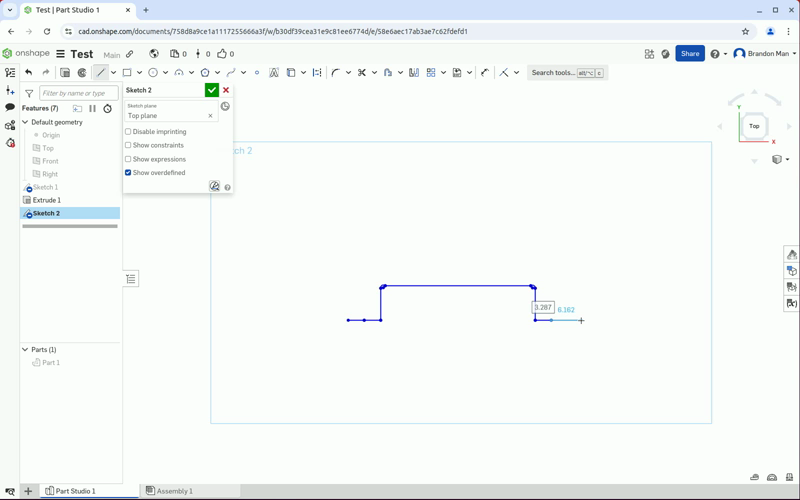
mouse_move(567, 320)
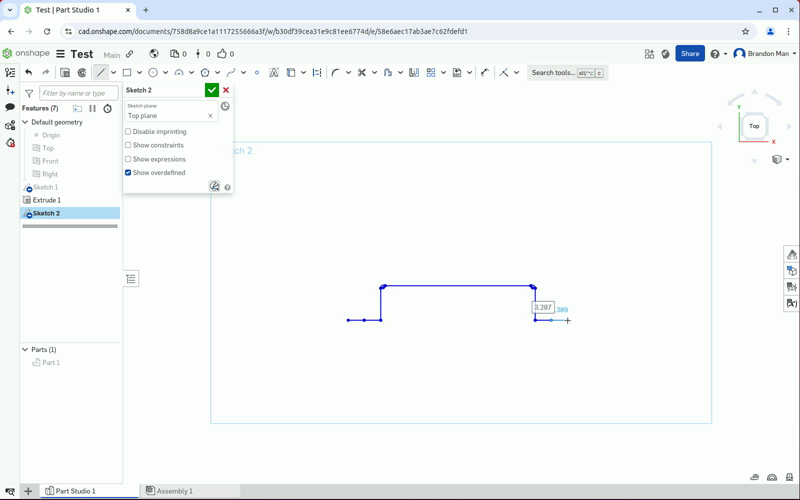
click(567, 320)
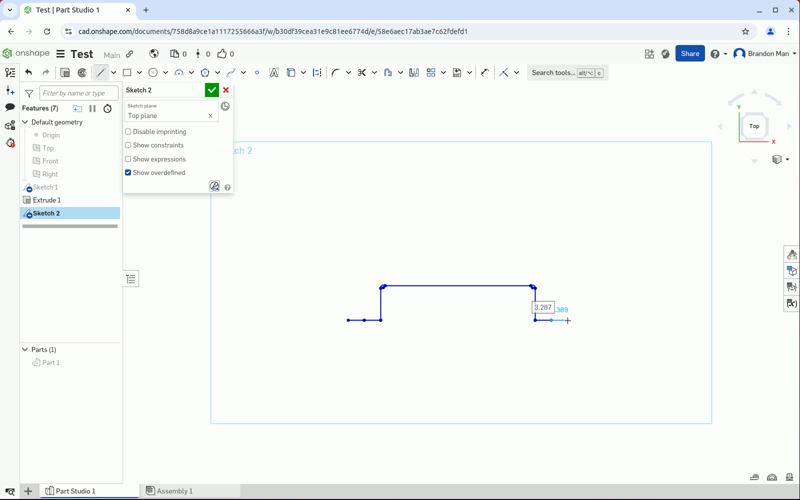
key_up(shift)
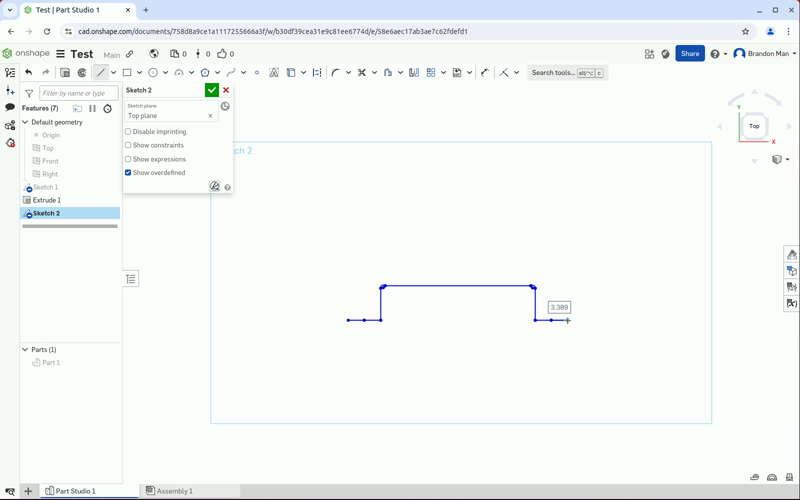
key_down(shift)
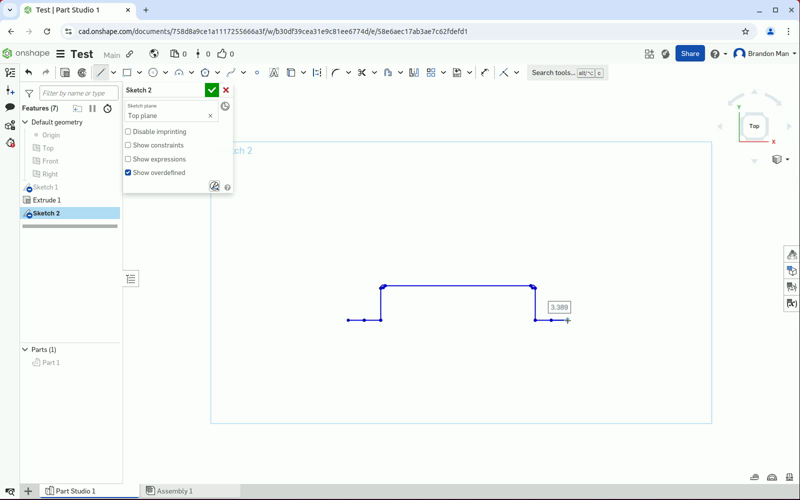
mouse_move(589, 320)
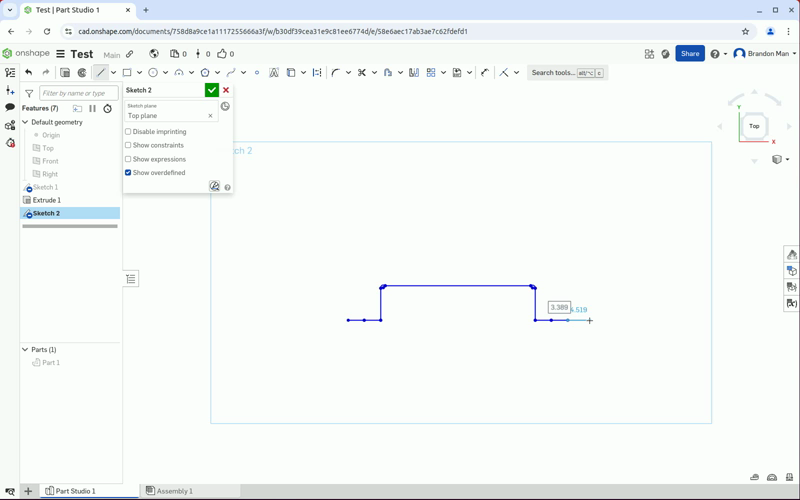
mouse_move(553, 283)
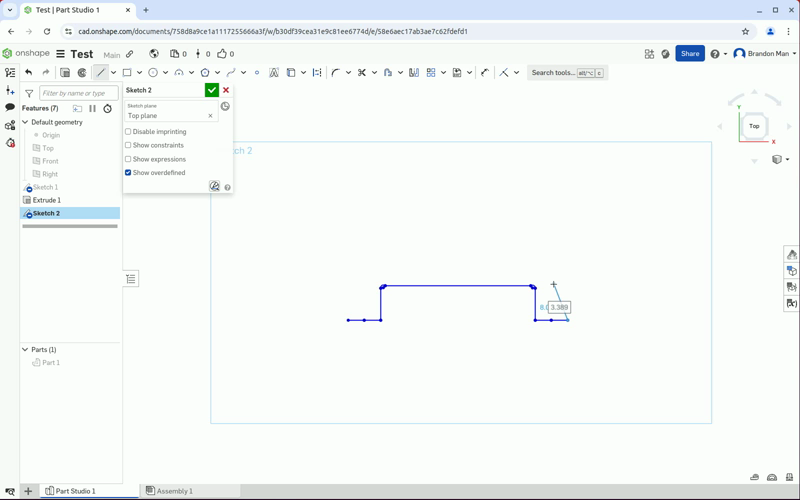
click(553, 283)
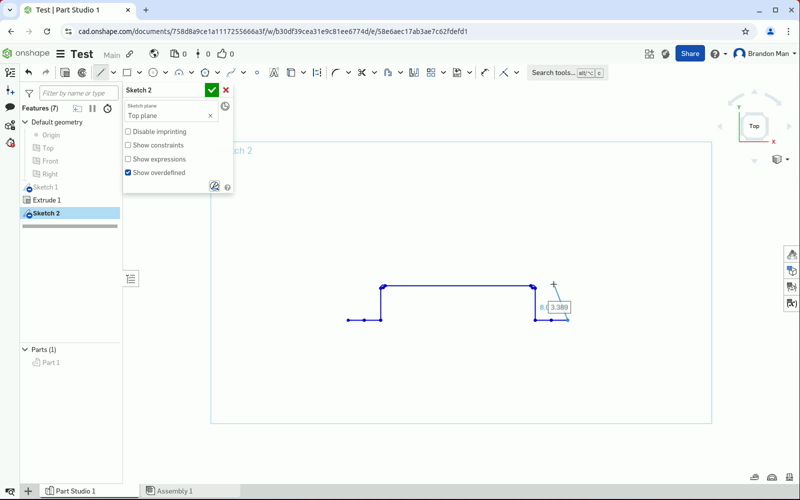
key_up(shift)
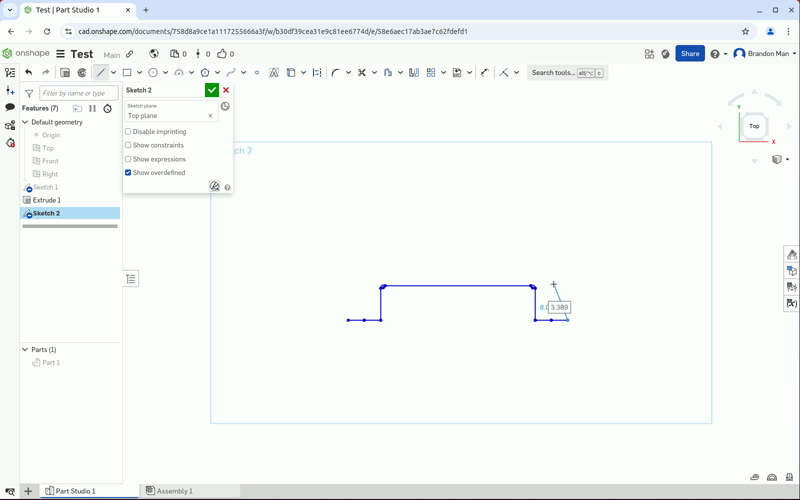
key(esc)
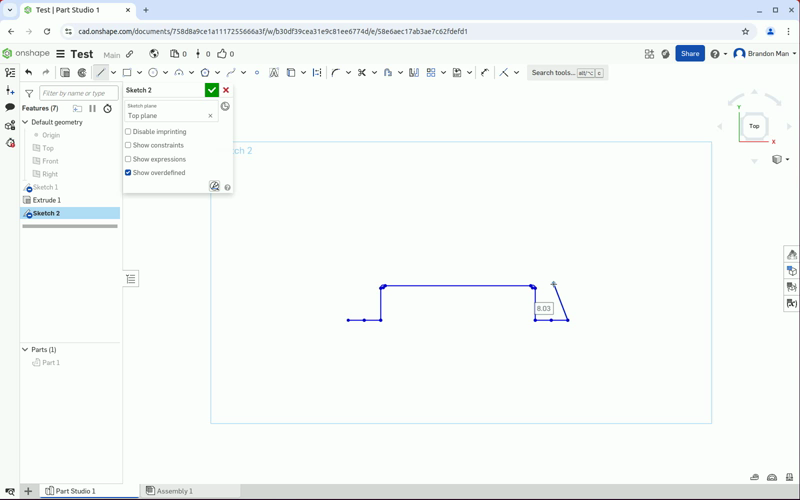
key(a)
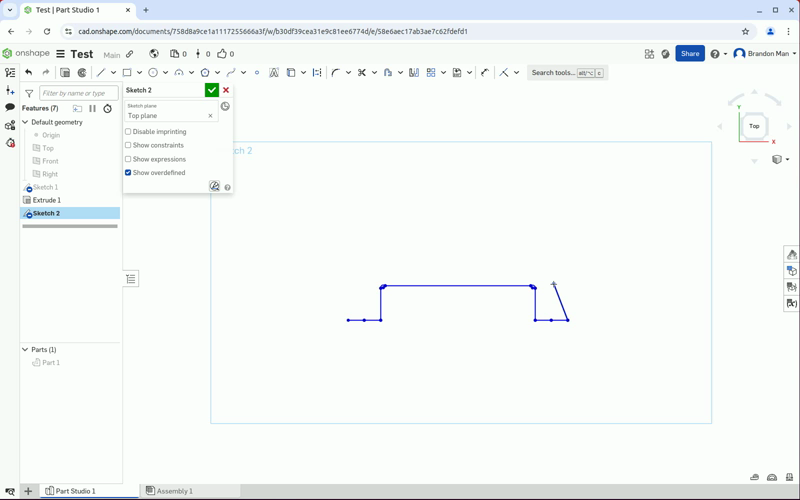
mouse_move(553, 283)
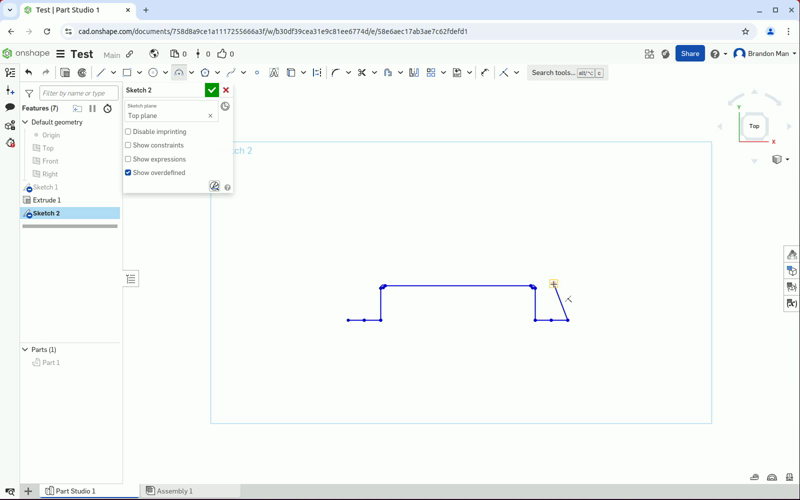
click(553, 283)
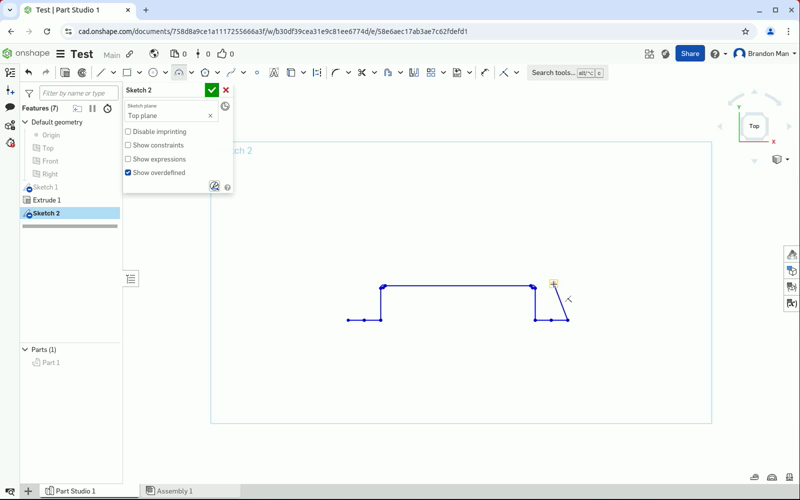
key_down(shift)
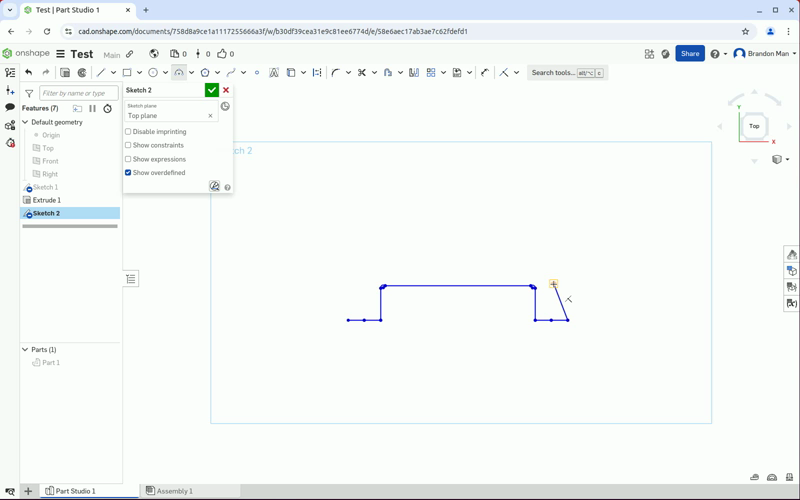
mouse_move(539, 272)
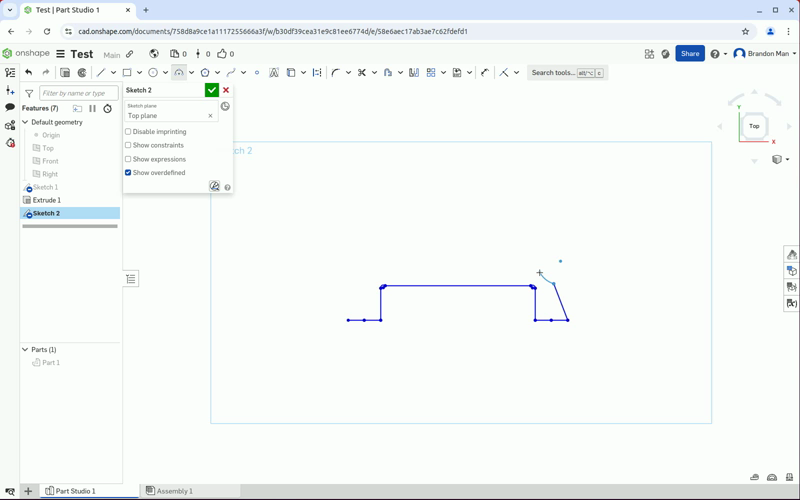
click(539, 272)
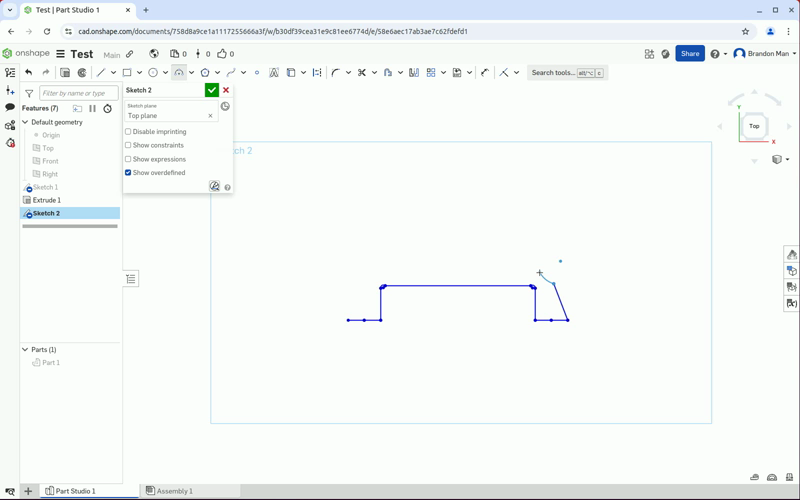
mouse_move(548, 275)
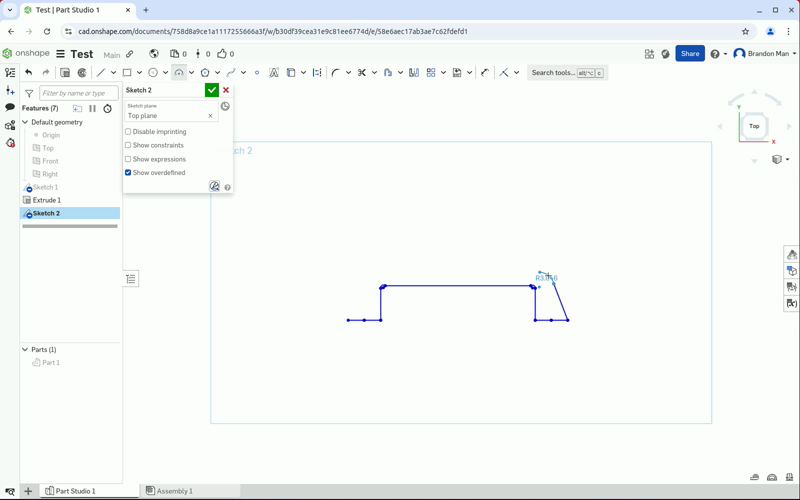
click(548, 275)
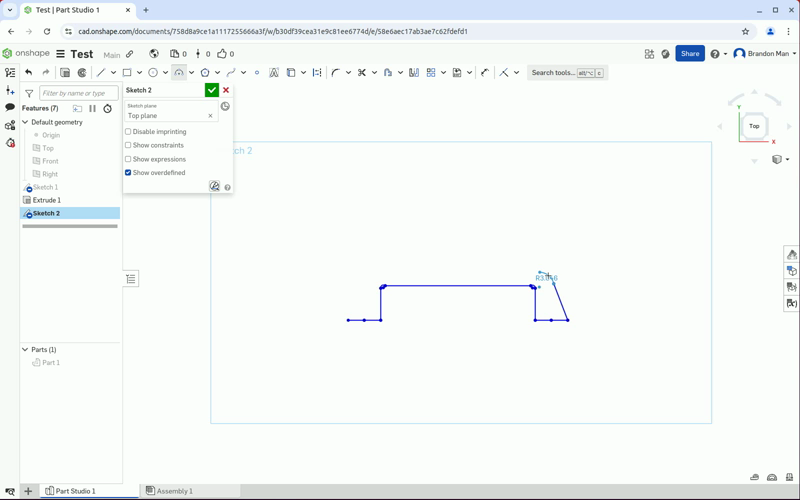
key_up(shift)
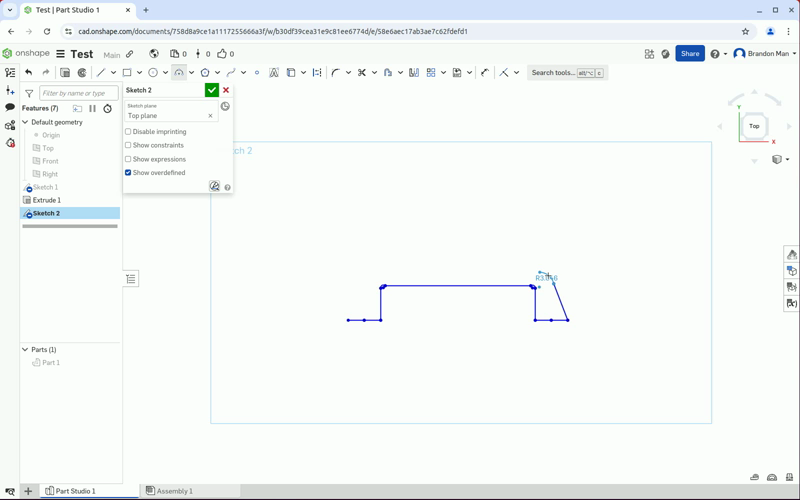
key(esc)
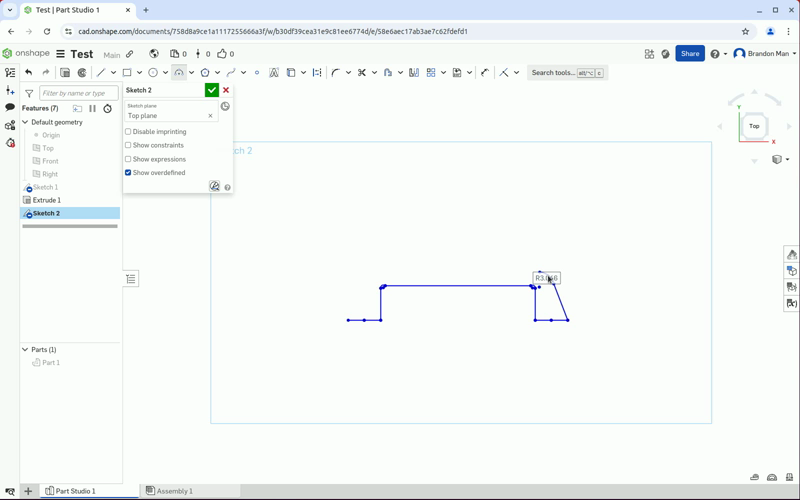
key(l)
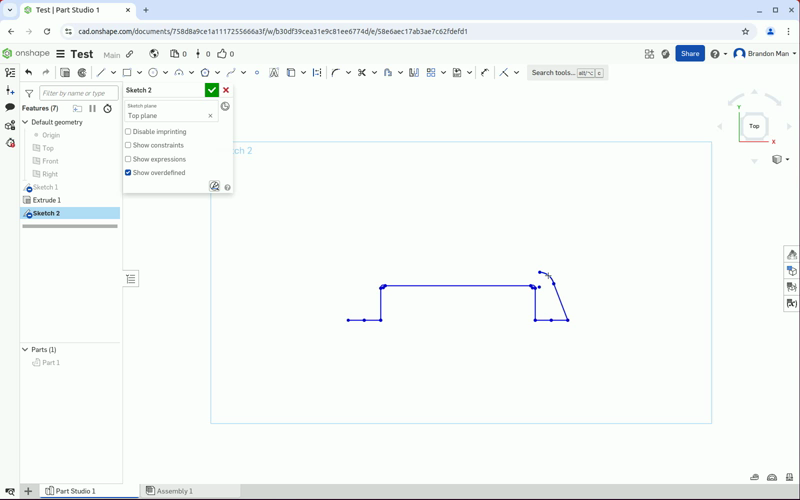
mouse_move(539, 272)
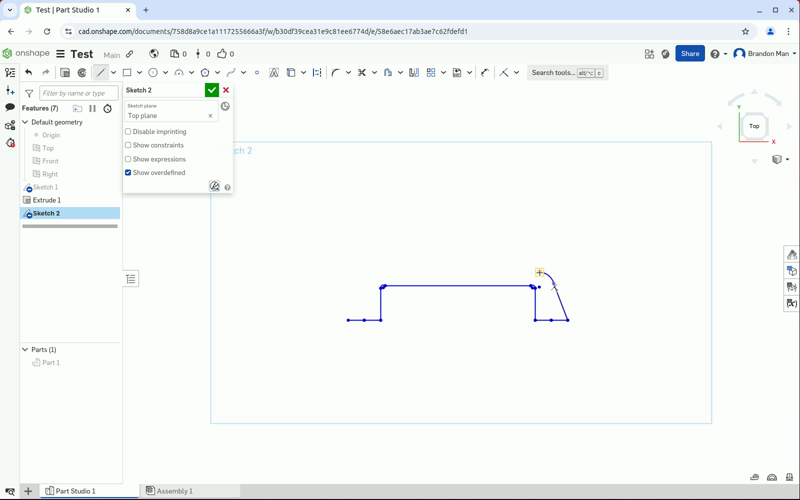
click(539, 272)
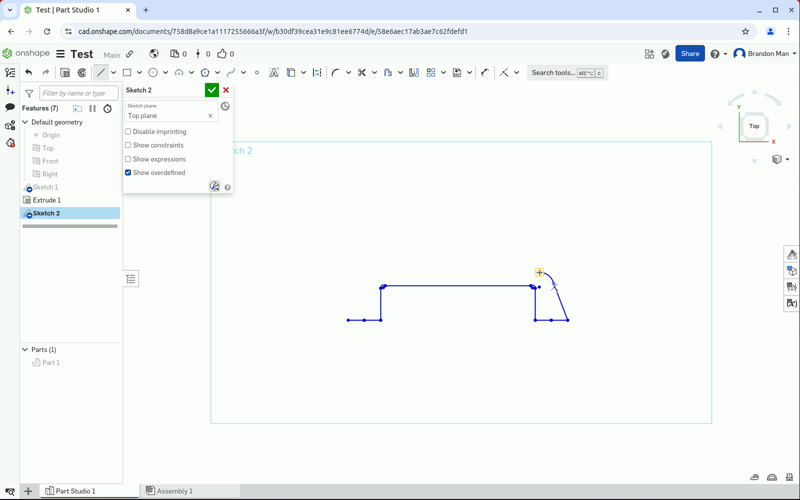
key_down(shift)
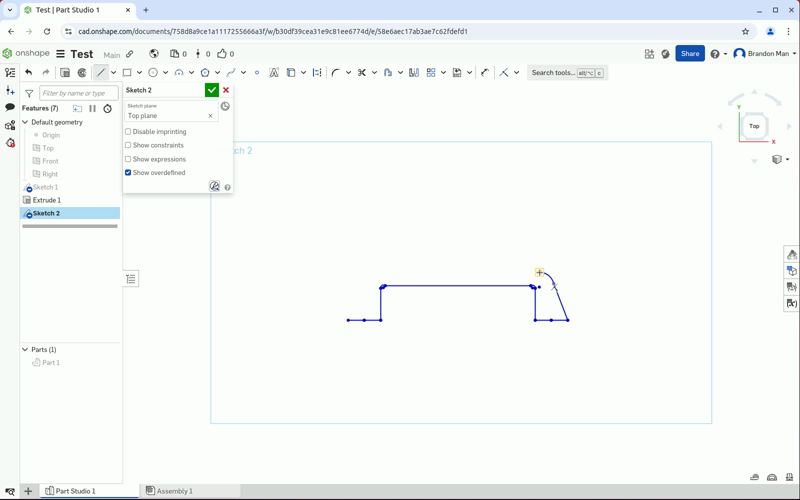
mouse_move(375, 272)
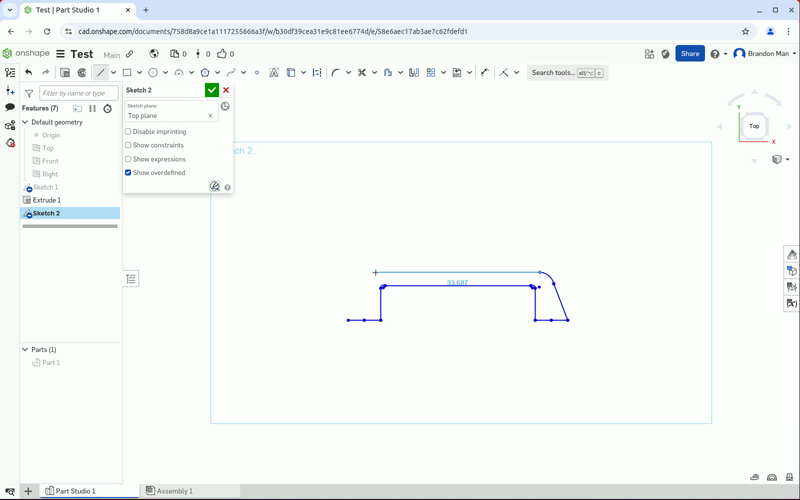
click(375, 272)
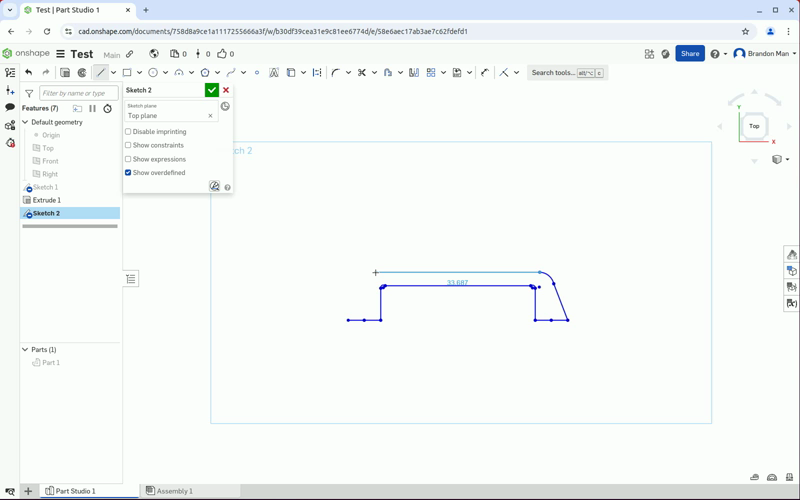
key_up(shift)
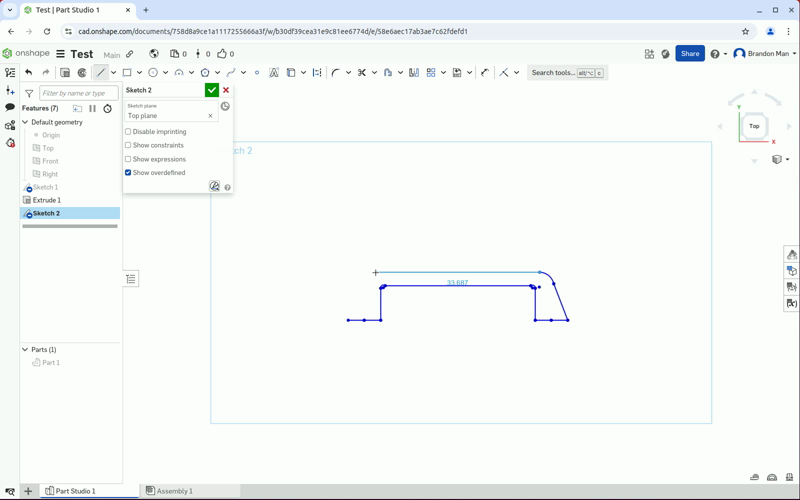
key(esc)
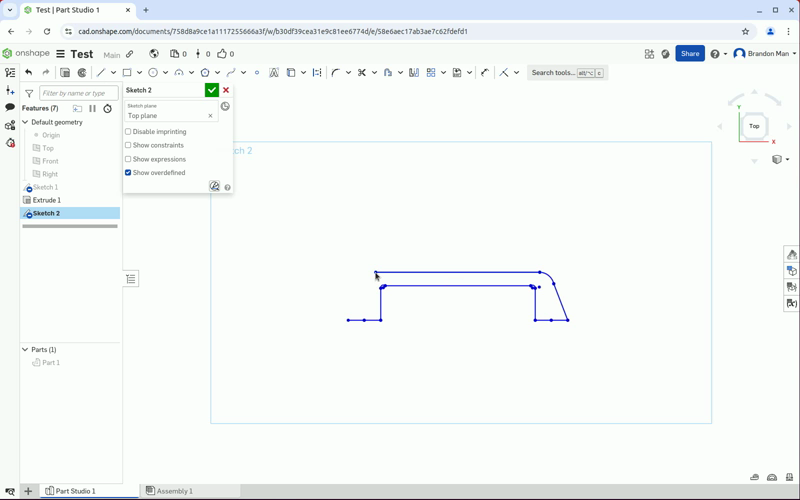
key(a)
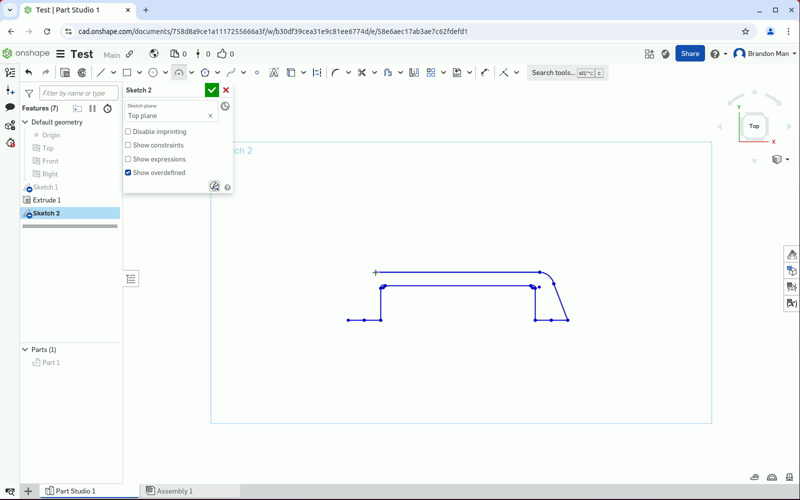
mouse_move(375, 272)
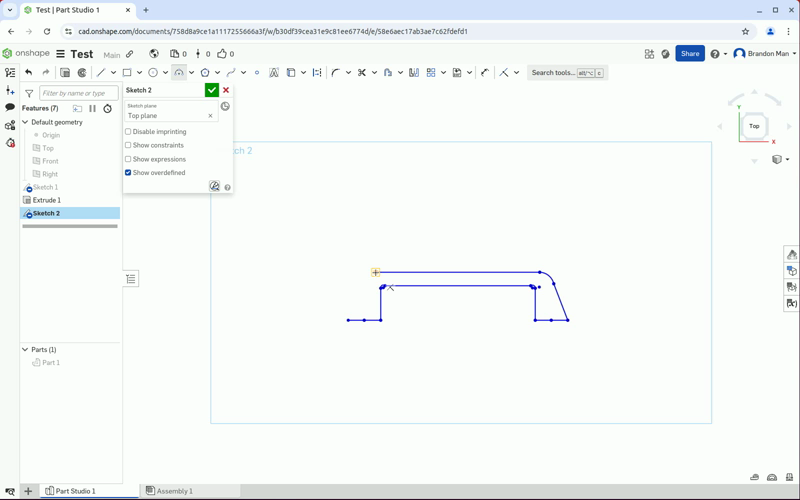
click(375, 272)
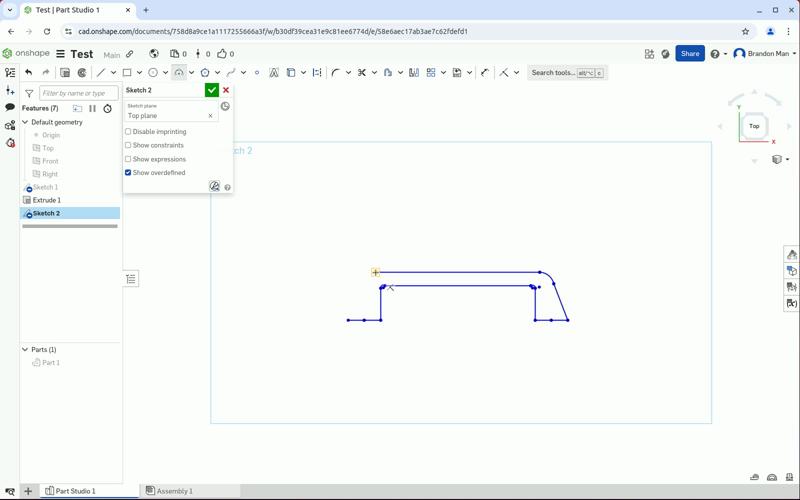
key_down(shift)
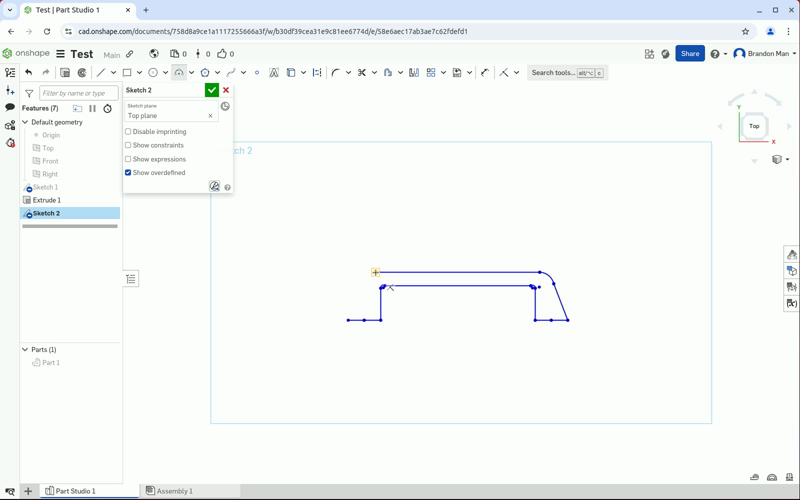
mouse_move(362, 283)
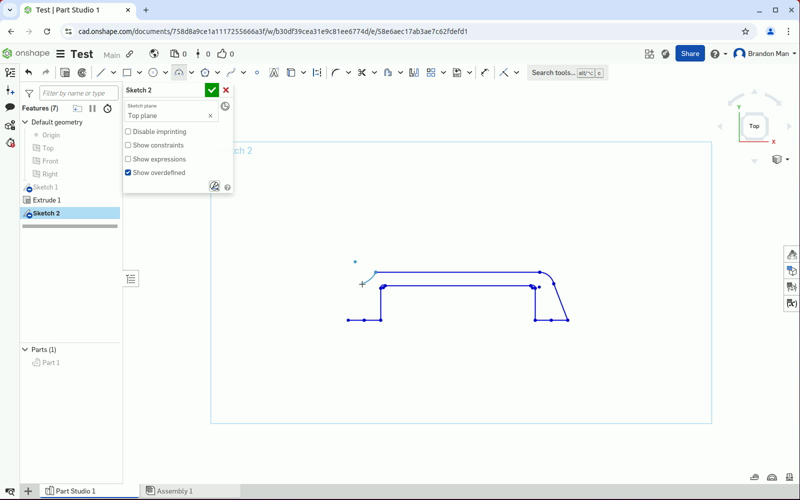
click(362, 283)
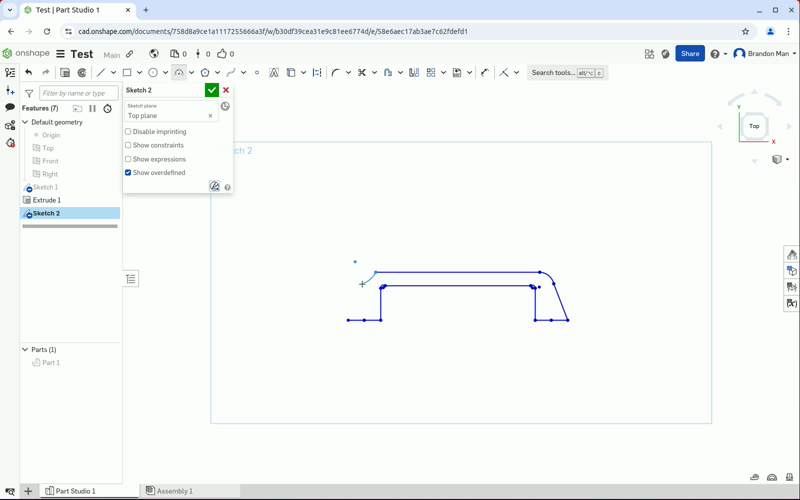
mouse_move(367, 275)
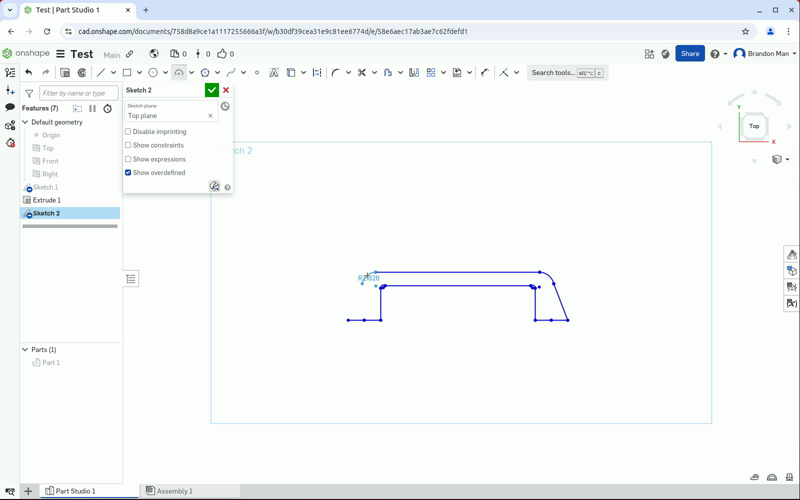
click(367, 275)
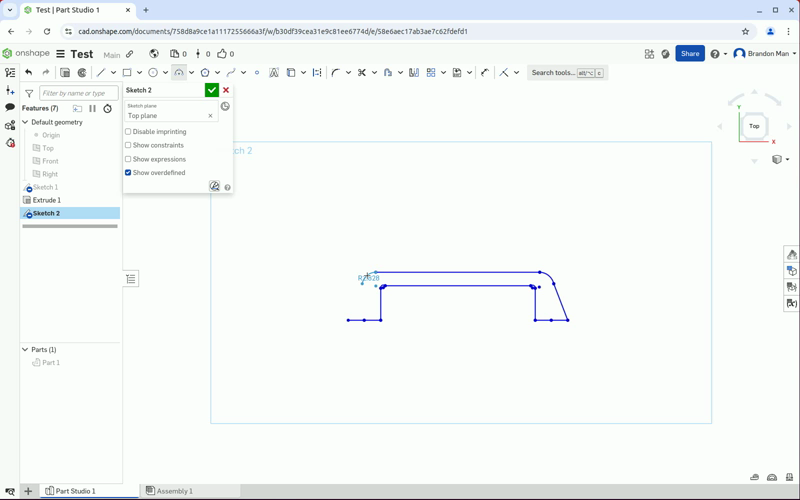
key_up(shift)
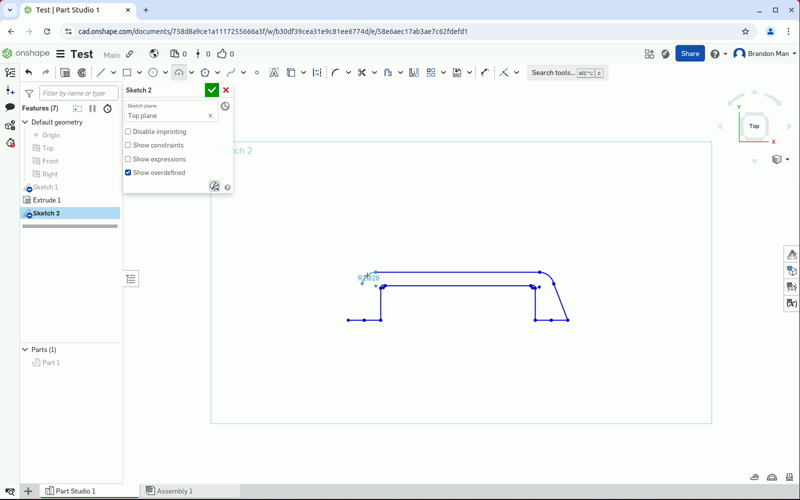
key(esc)
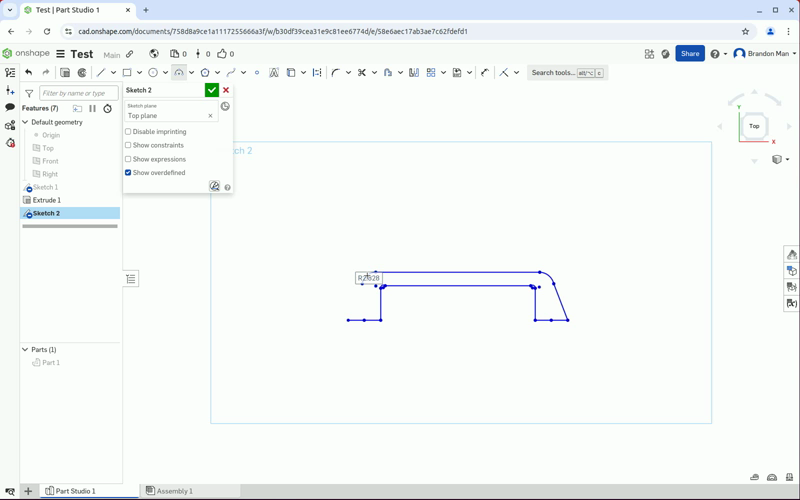
key(l)
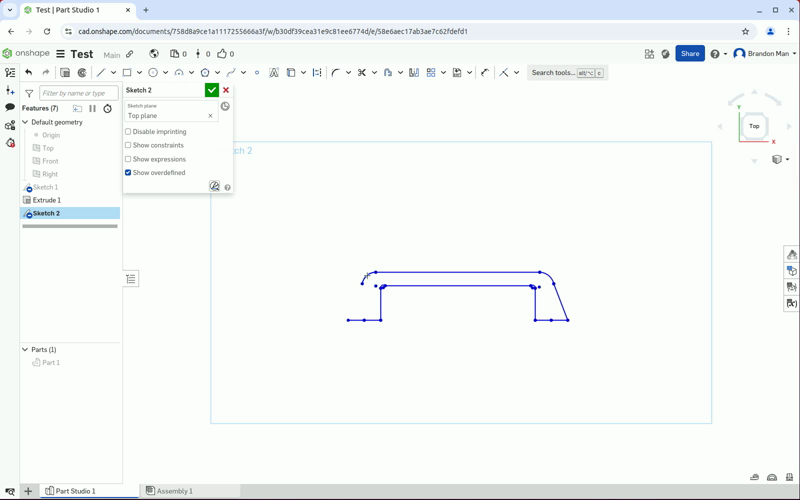
mouse_move(362, 283)
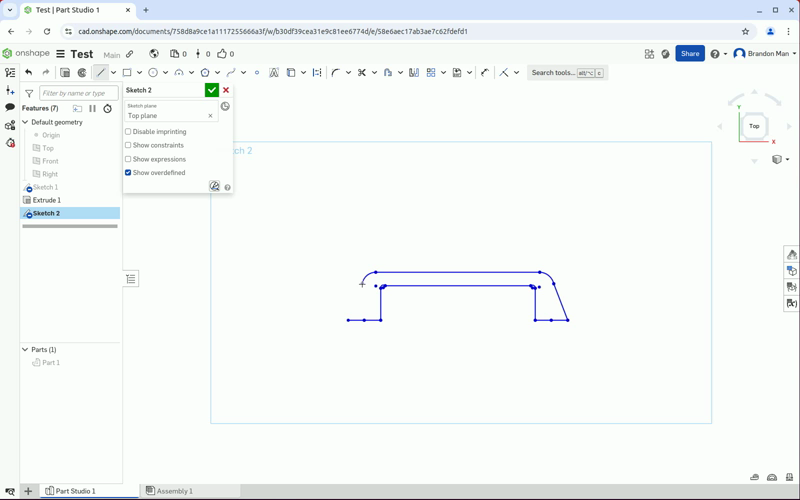
click(362, 283)
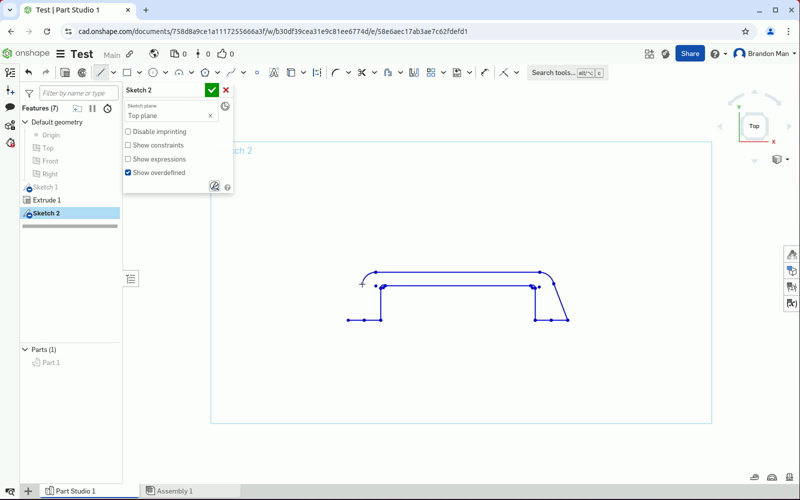
mouse_move(392, 283)
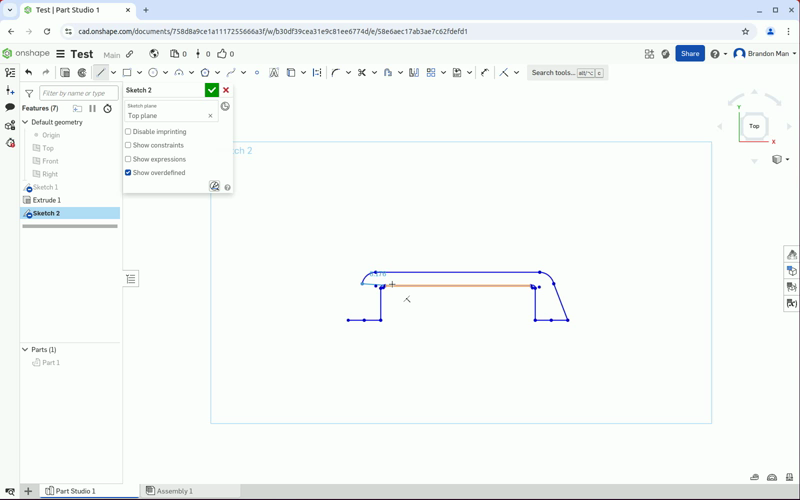
key_down(shift)
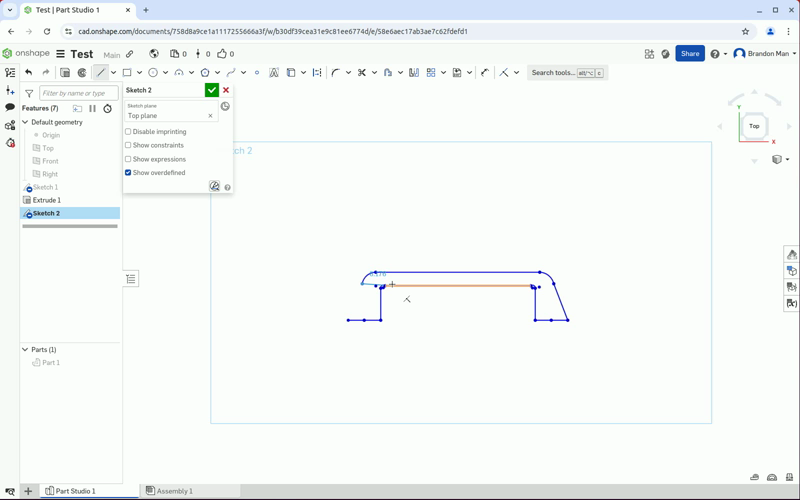
mouse_move(348, 320)
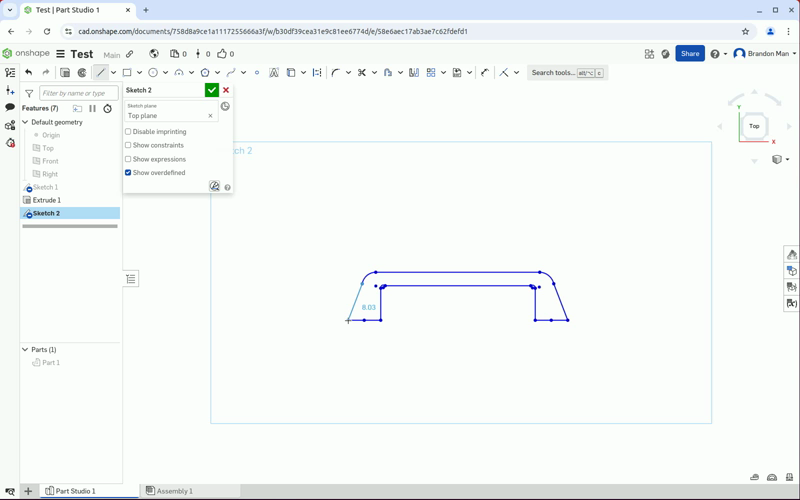
key_up(shift)
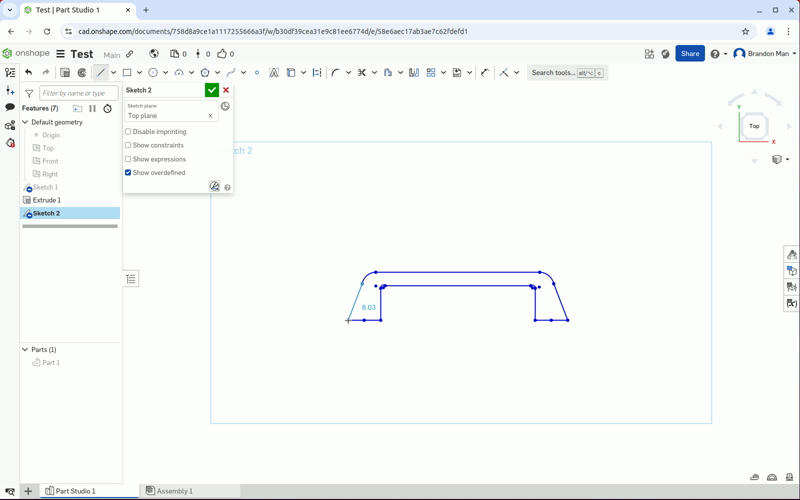
click(348, 320)
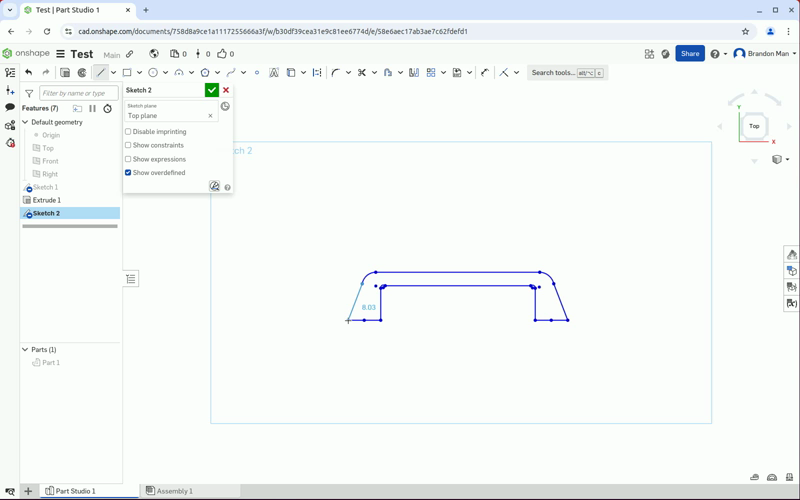
key(esc)
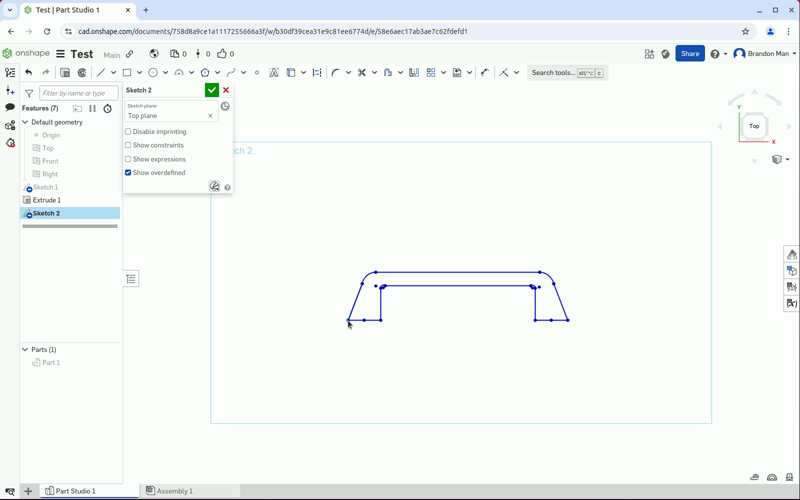
mouse_move(498, 279)
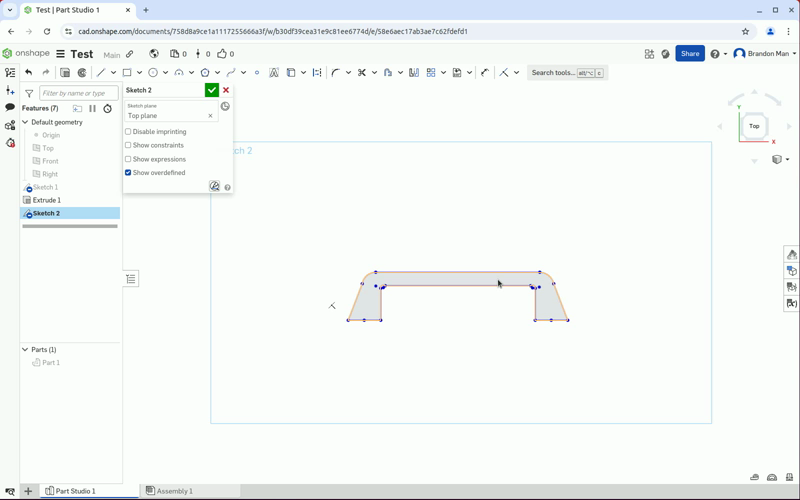
click(498, 279)
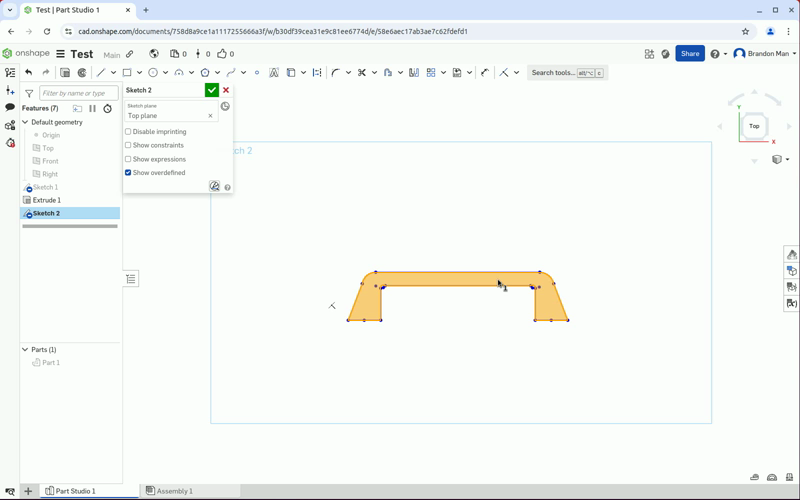
mouse_move(73, 352)
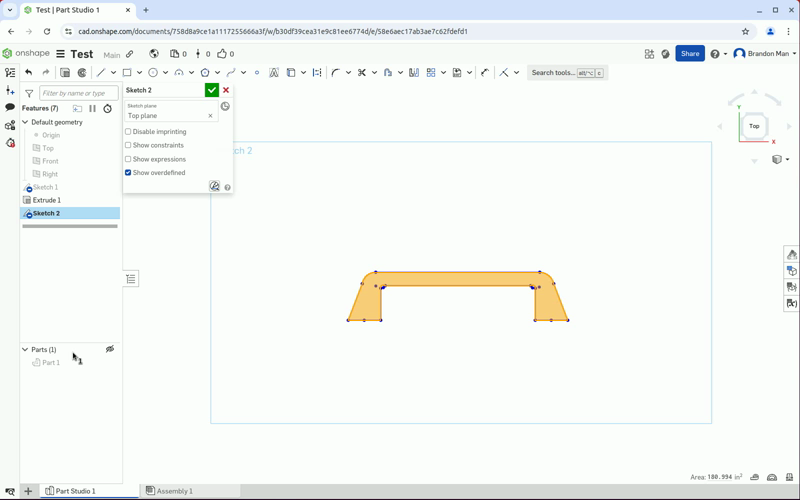
key(shift+y)
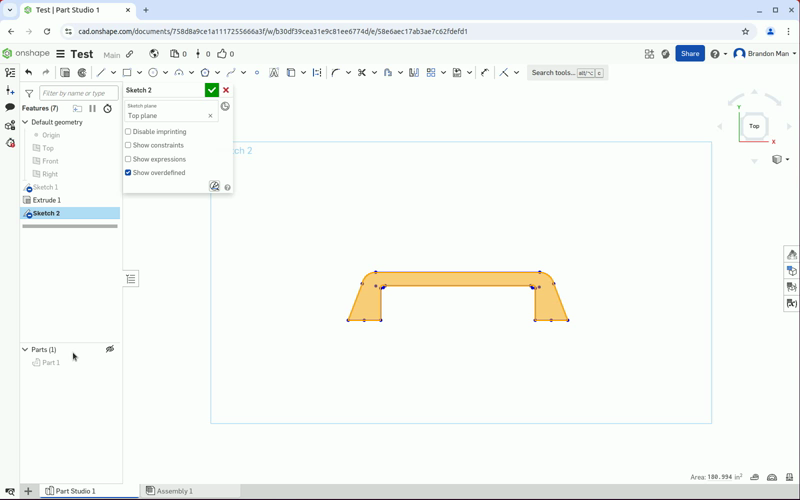
key(shift+e)
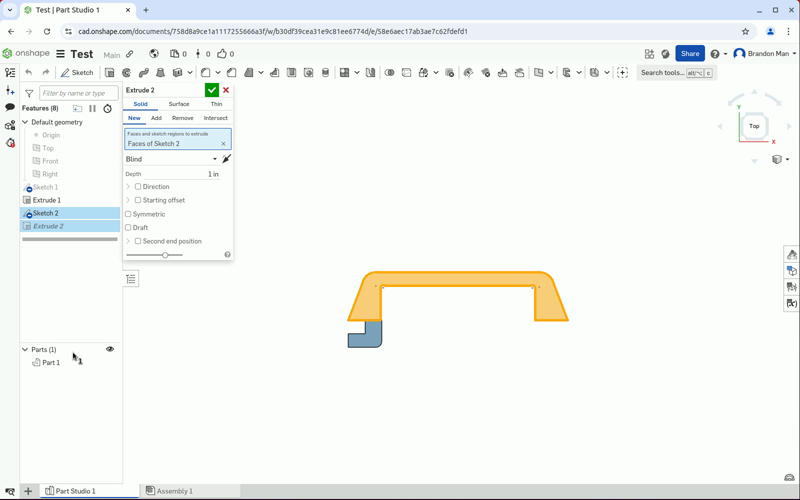
mouse_move(143, 106)
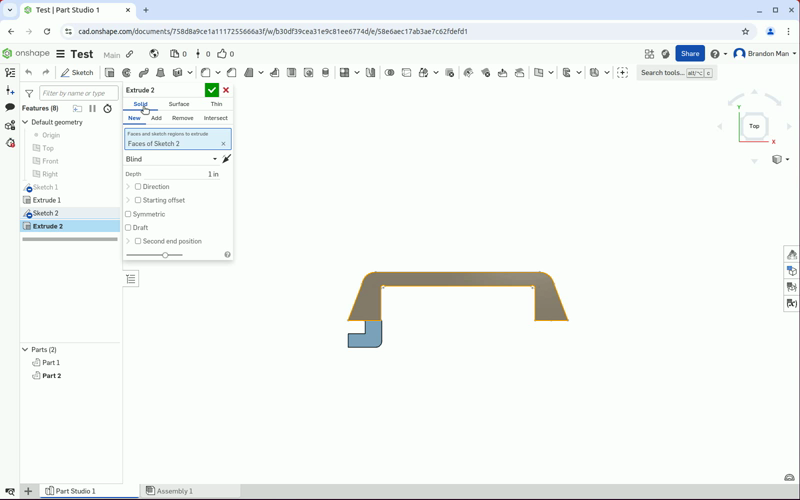
click(143, 106)
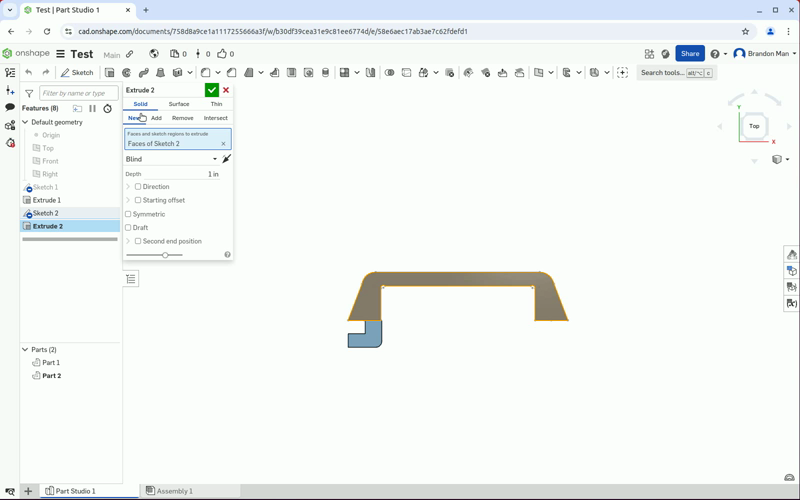
mouse_move(137, 120)
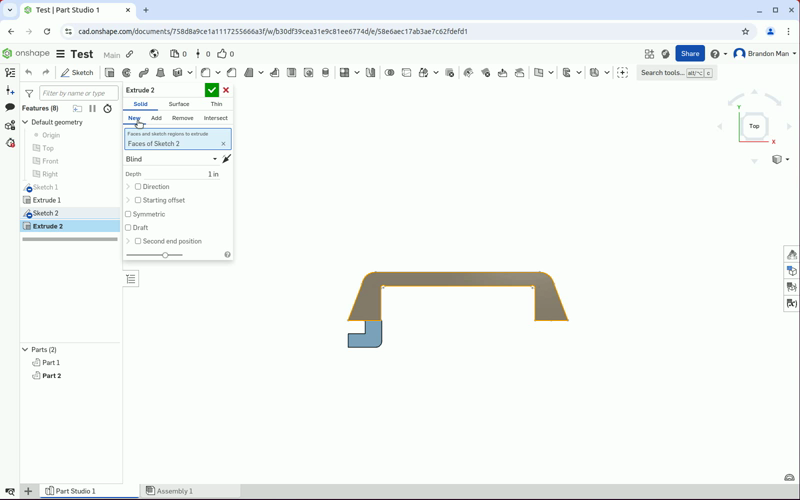
click(137, 120)
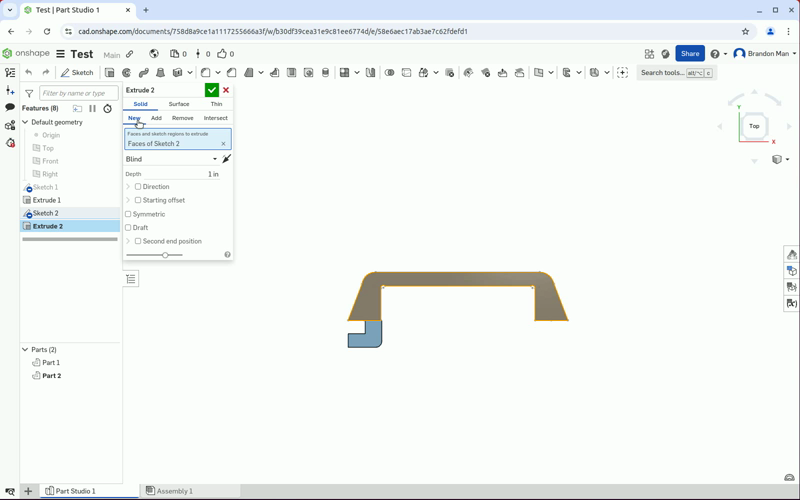
key(tab, 4)
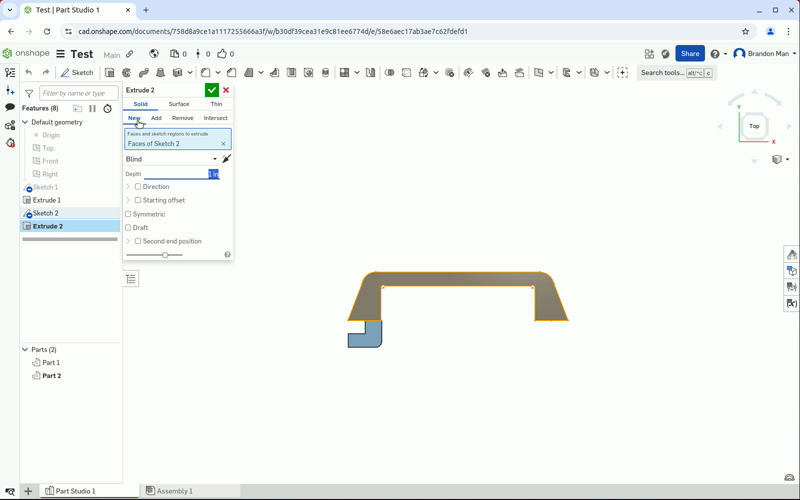
text(-6.74)
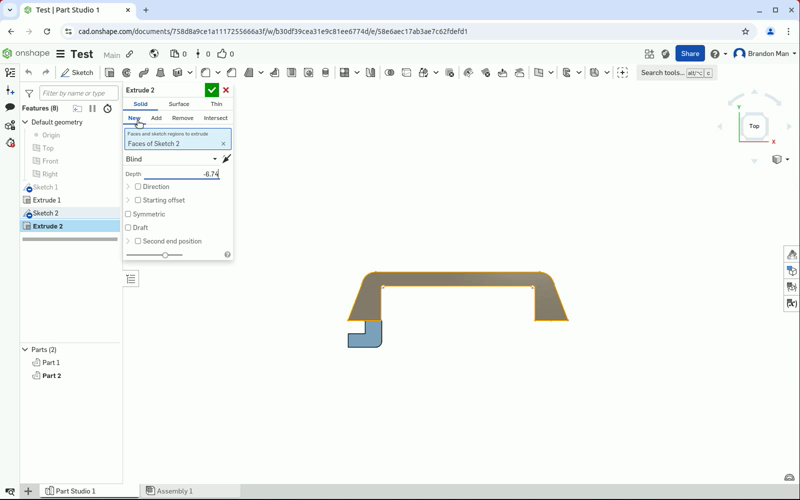
key(enter)
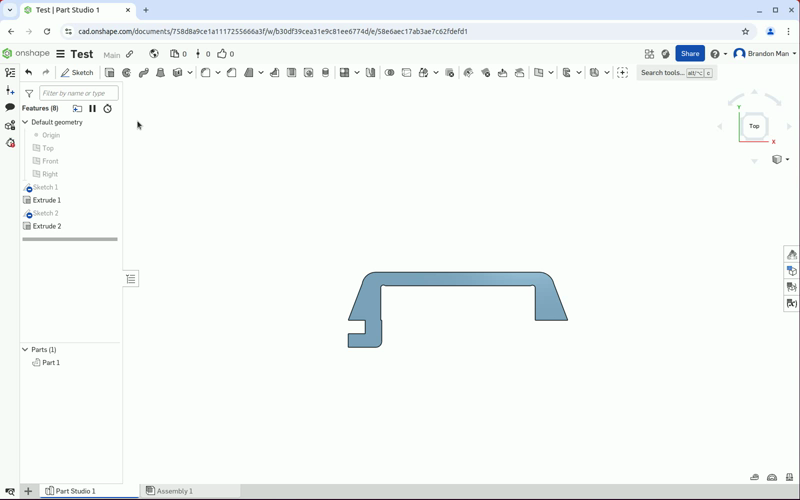
key(shift+h)
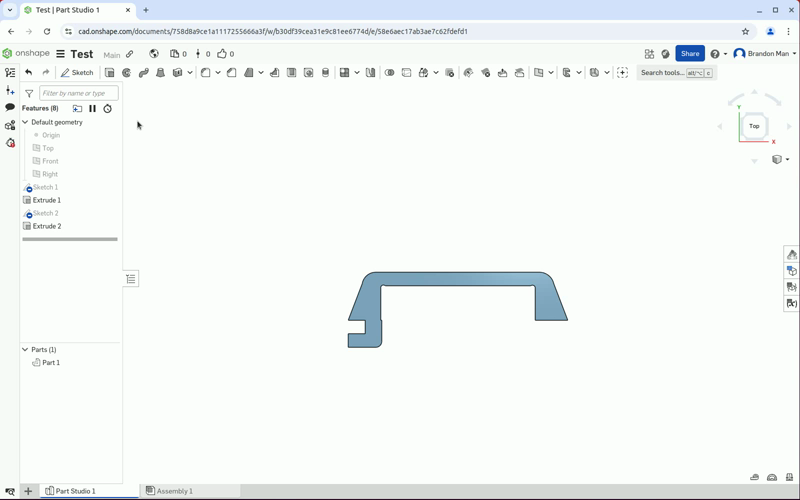
key(shift+h)
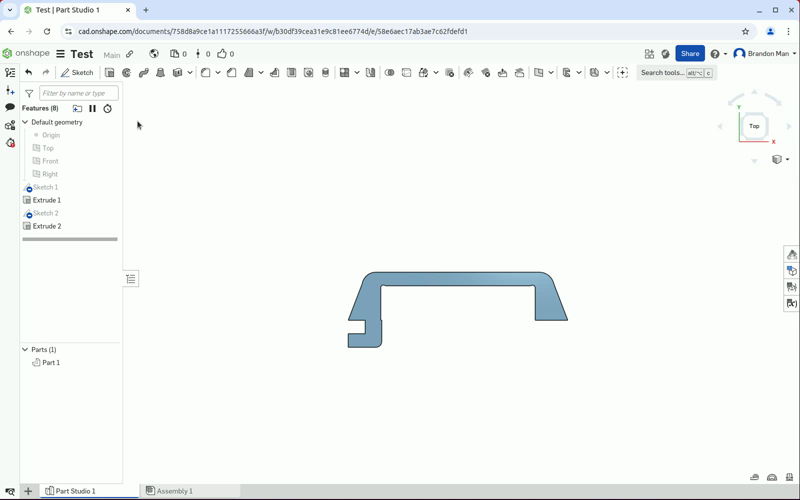
mouse_move(73, 189)
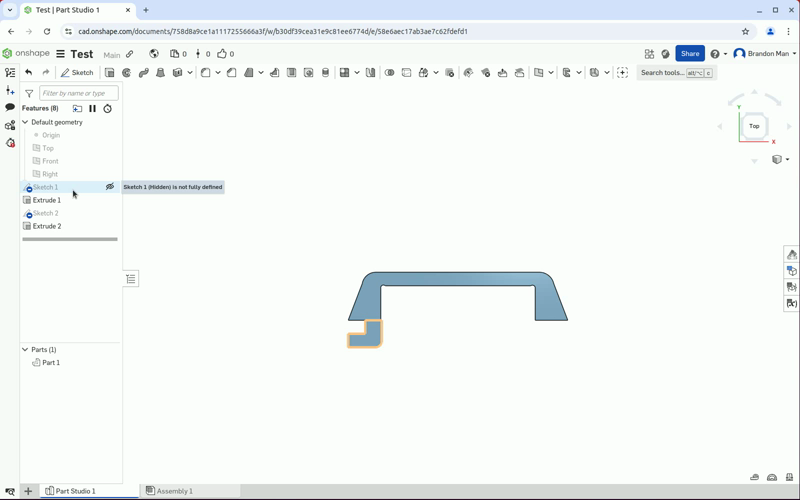
click(73, 189)
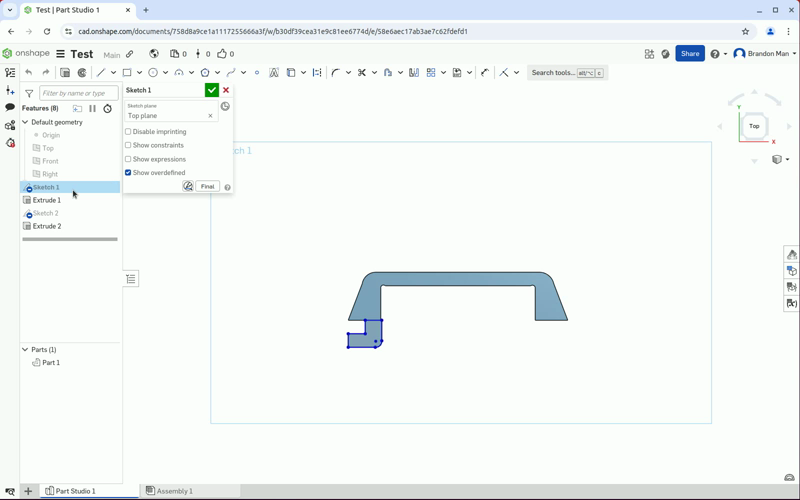
mouse_move(229, 92)
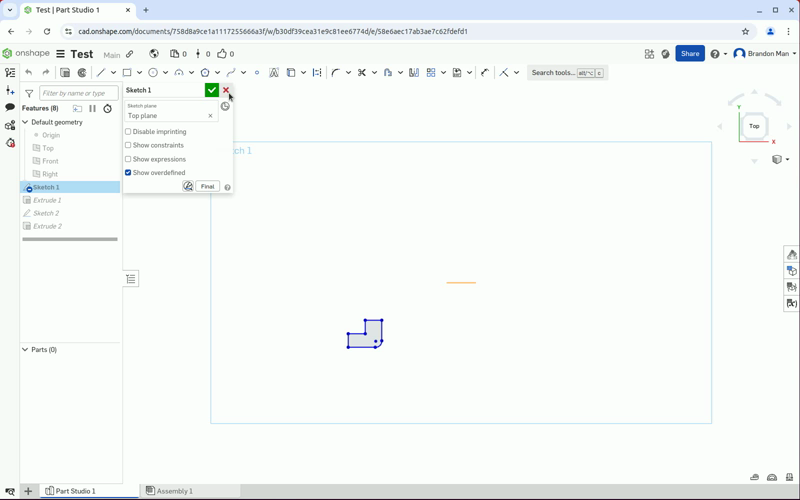
click(229, 92)
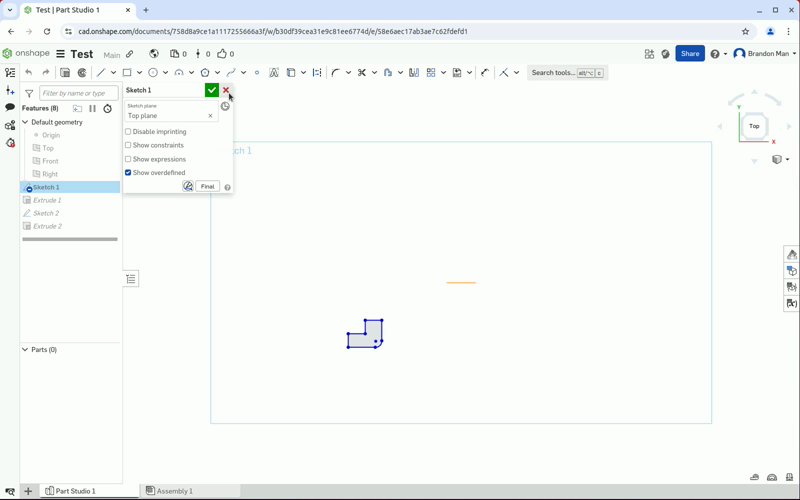
key(shift+s)
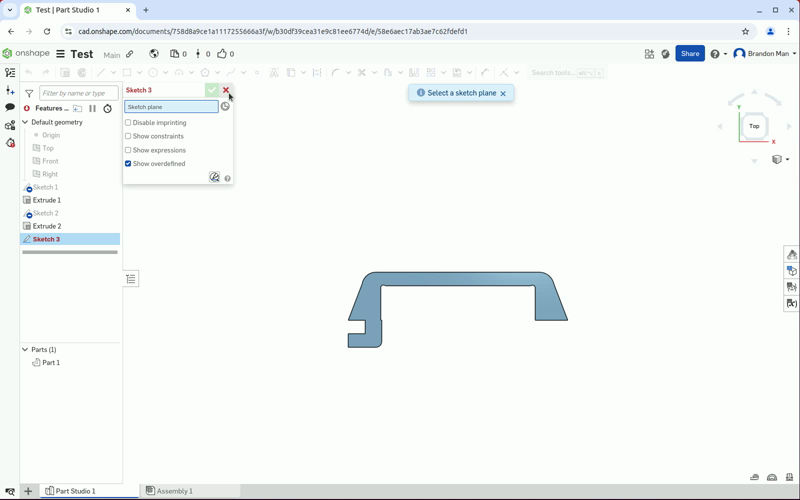
mouse_move(73, 150)
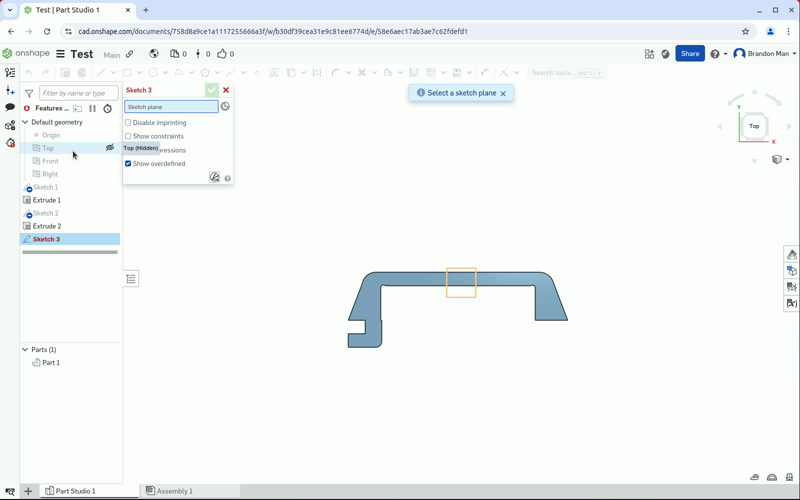
click(73, 150)
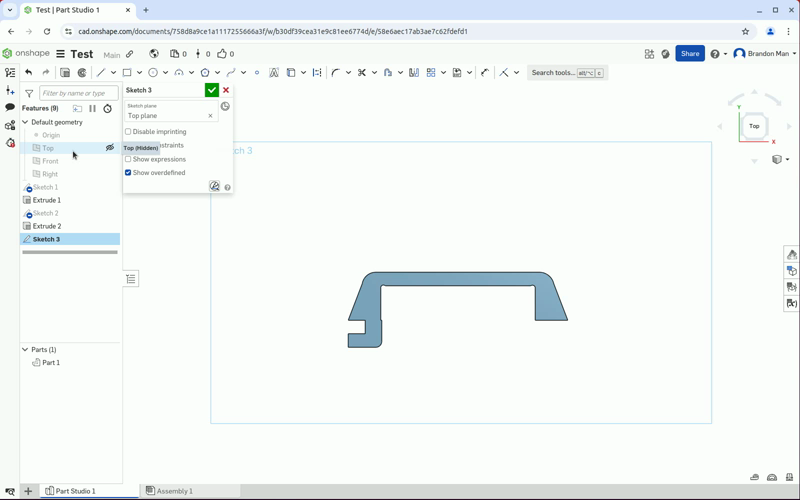
mouse_move(73, 352)
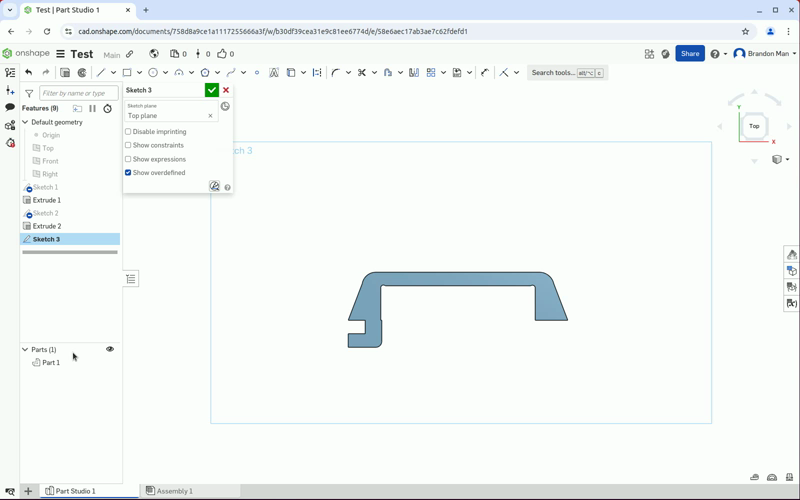
key(y)
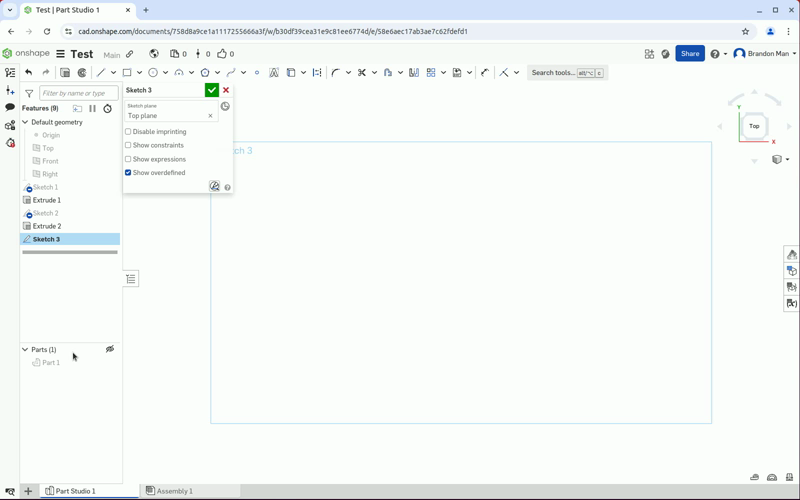
key(a)
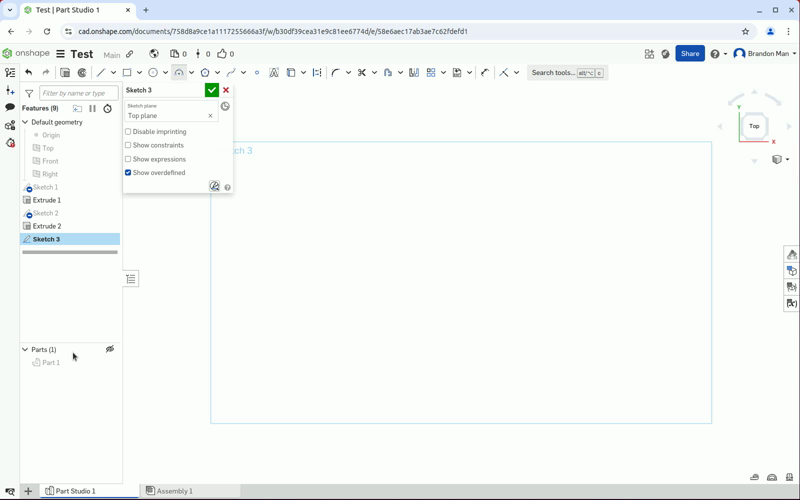
key_down(shift)
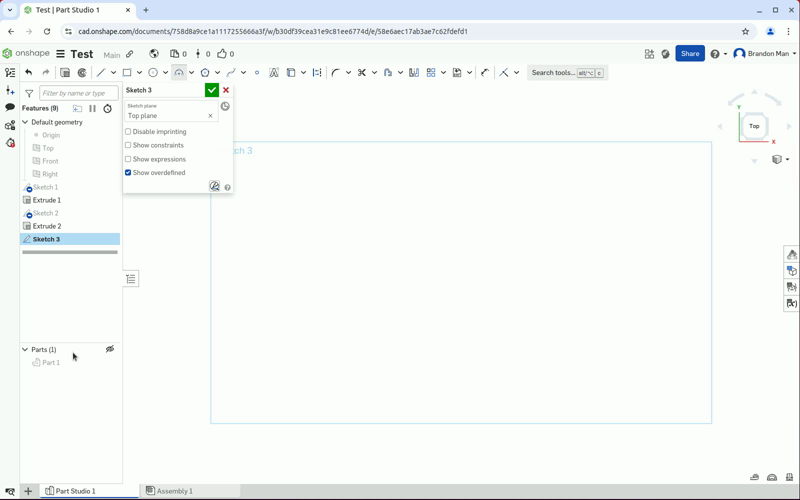
mouse_move(534, 340)
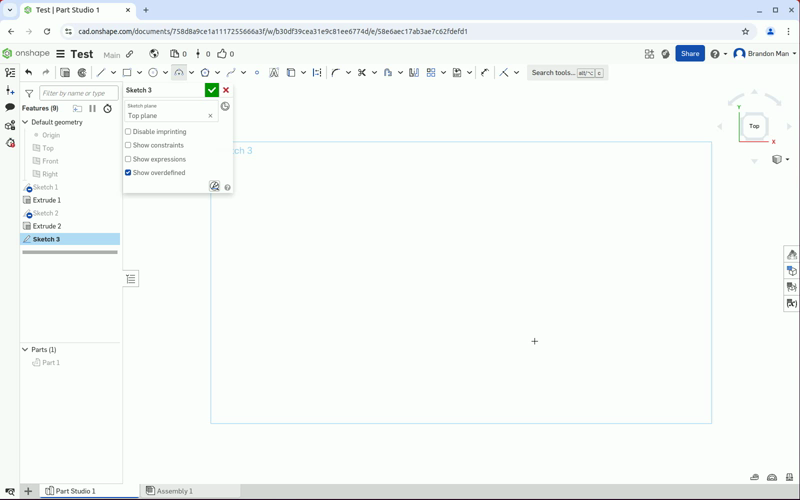
click(534, 340)
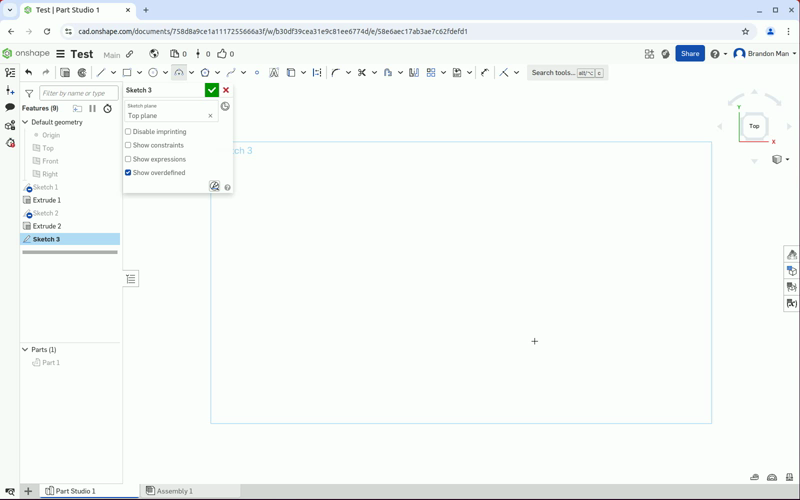
key_up(shift)
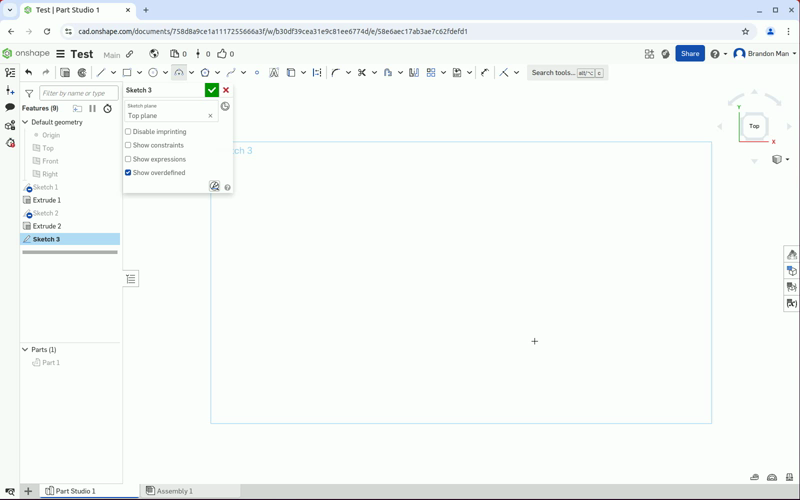
key_down(shift)
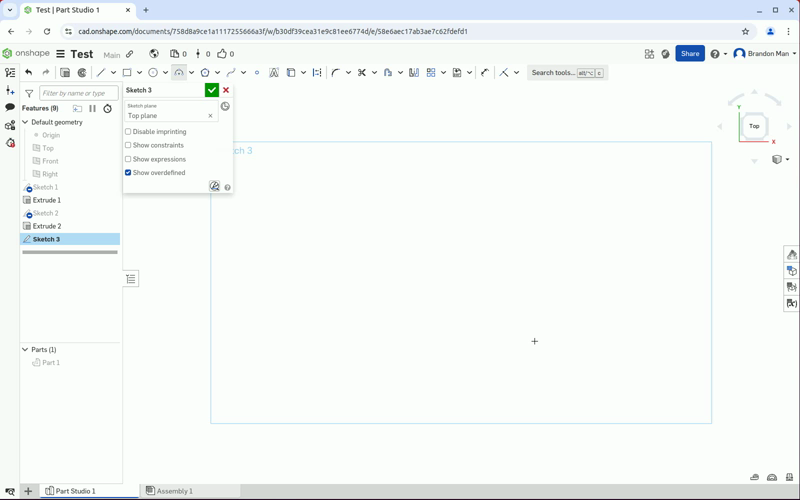
mouse_move(541, 347)
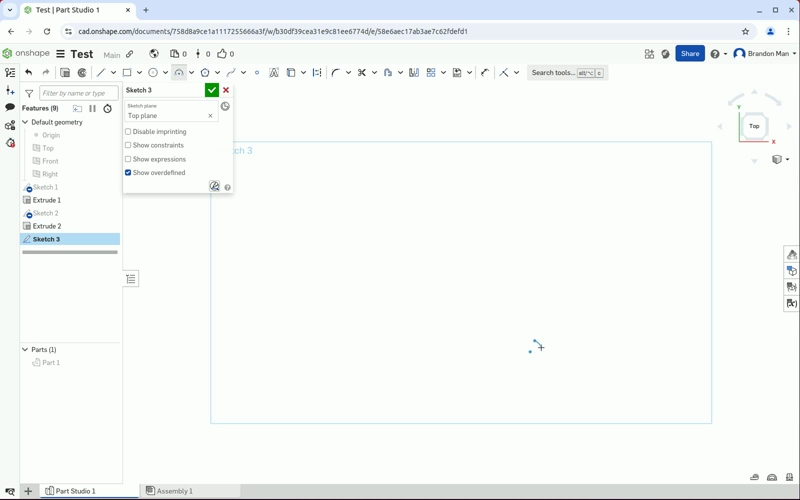
click(541, 347)
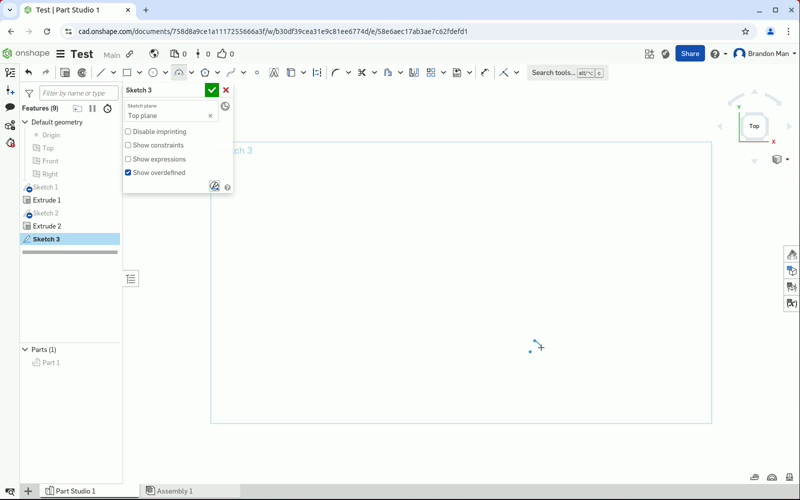
mouse_move(536, 345)
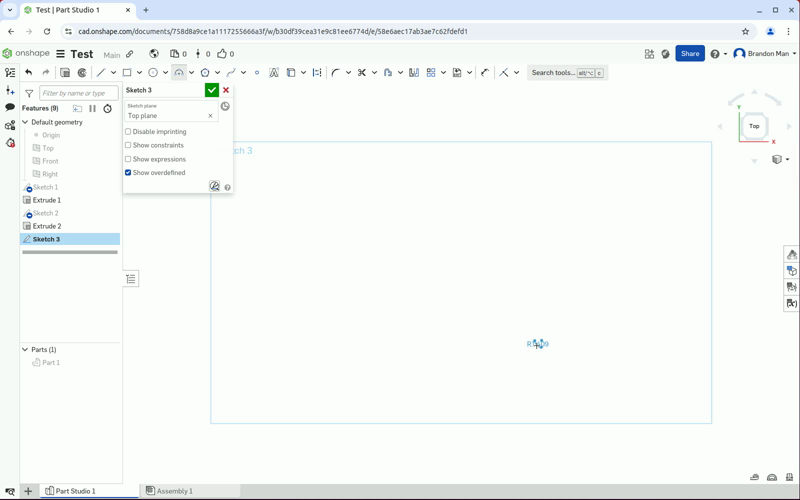
click(536, 345)
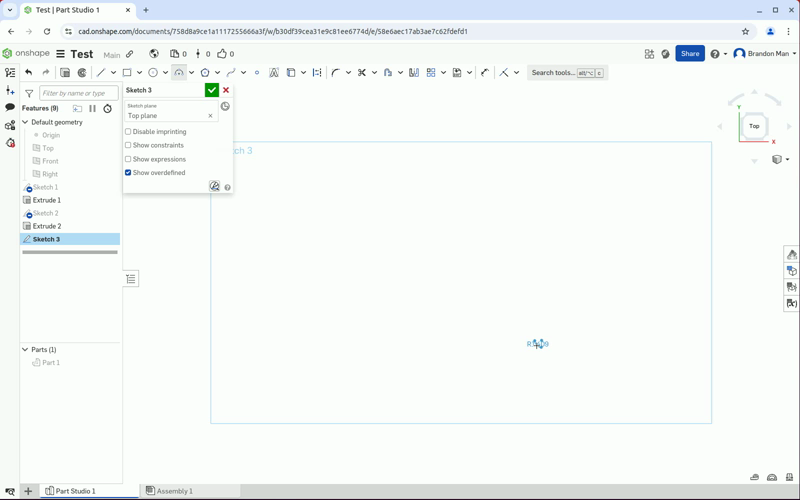
key_up(shift)
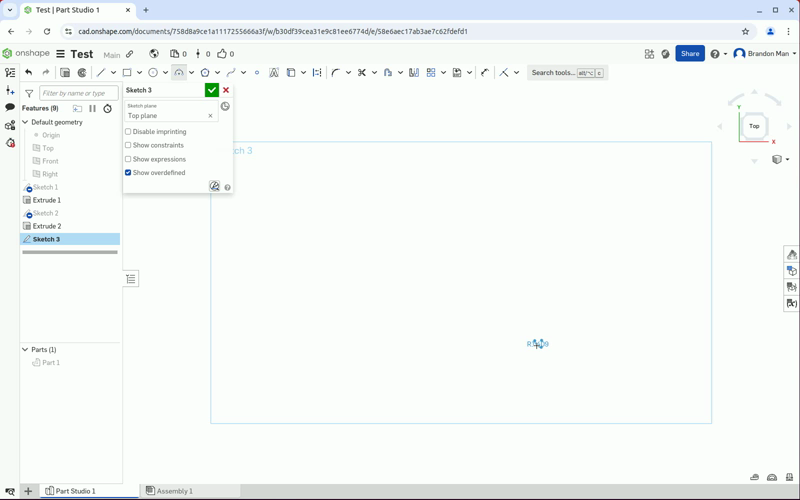
key(esc)
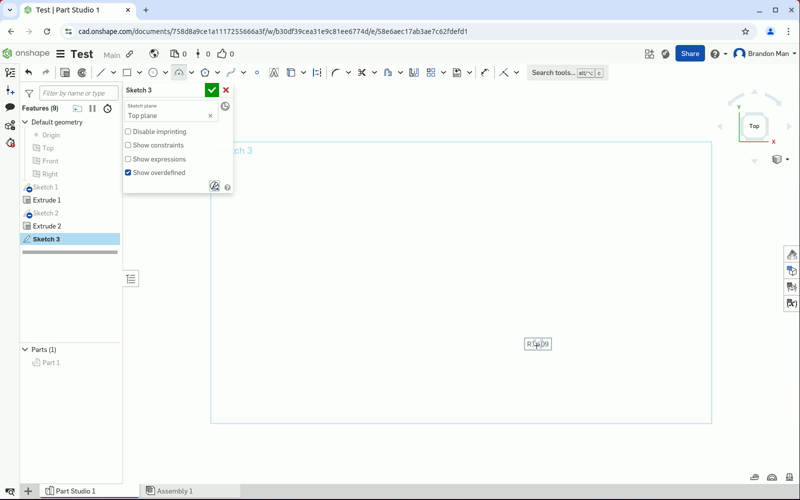
key(l)
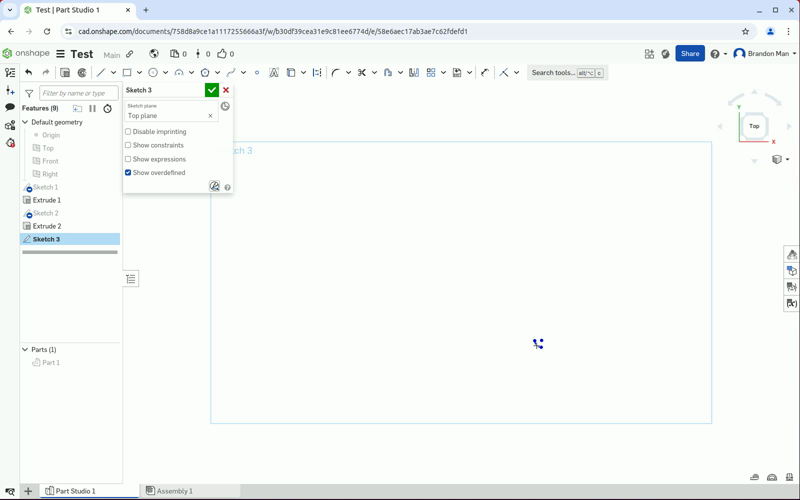
mouse_move(541, 347)
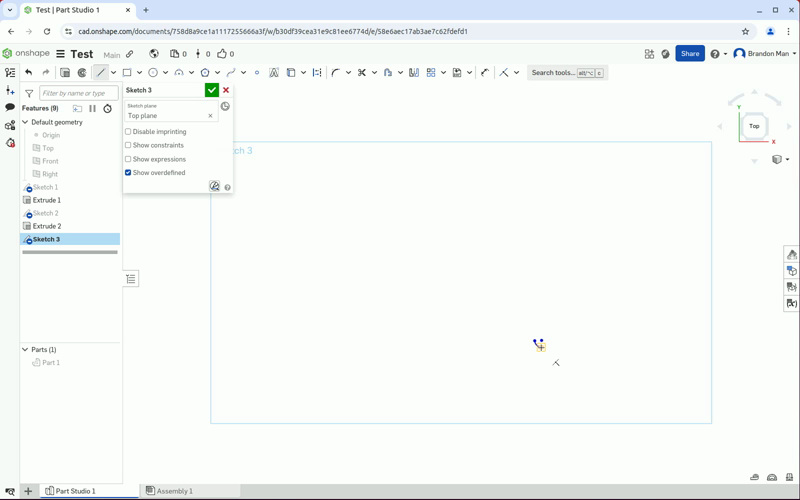
click(541, 347)
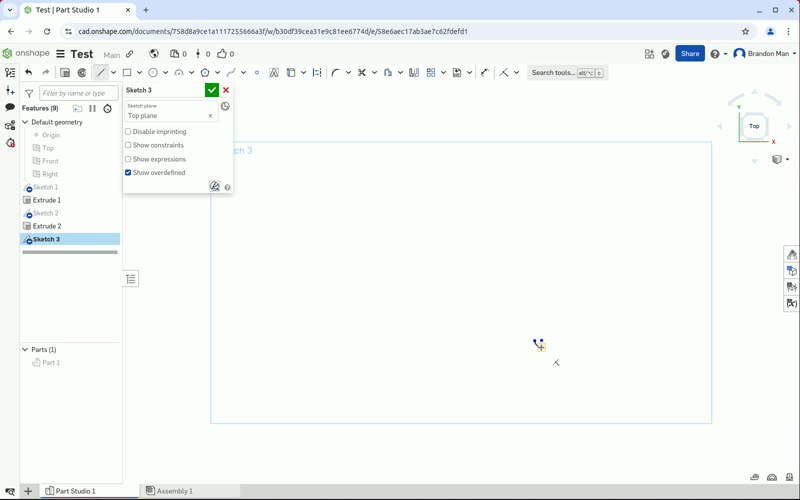
key_down(shift)
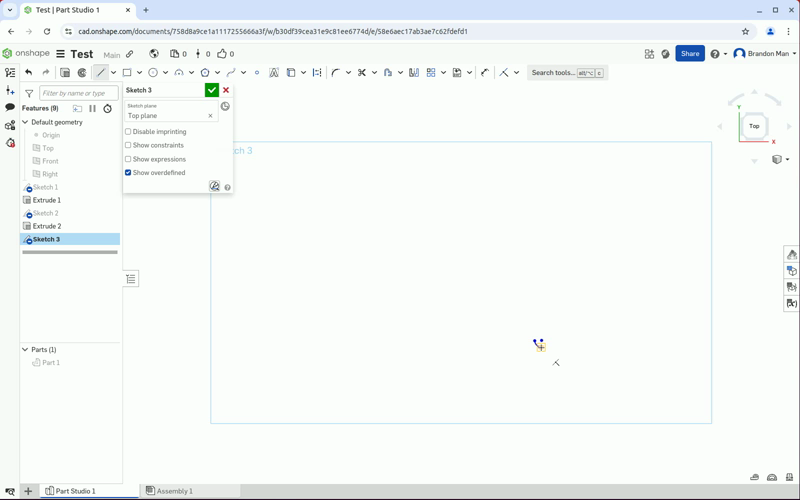
mouse_move(571, 347)
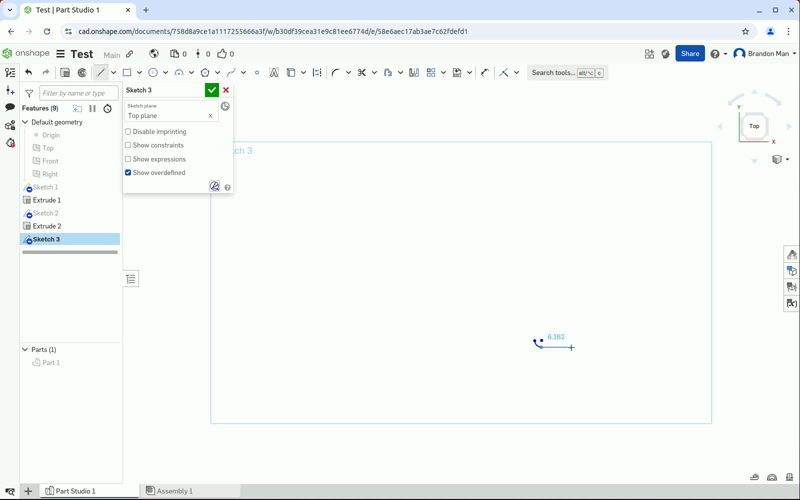
mouse_move(568, 347)
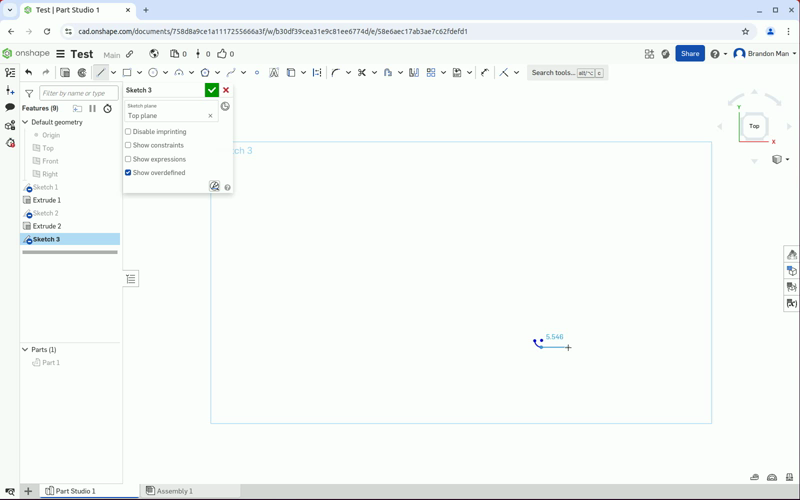
click(568, 347)
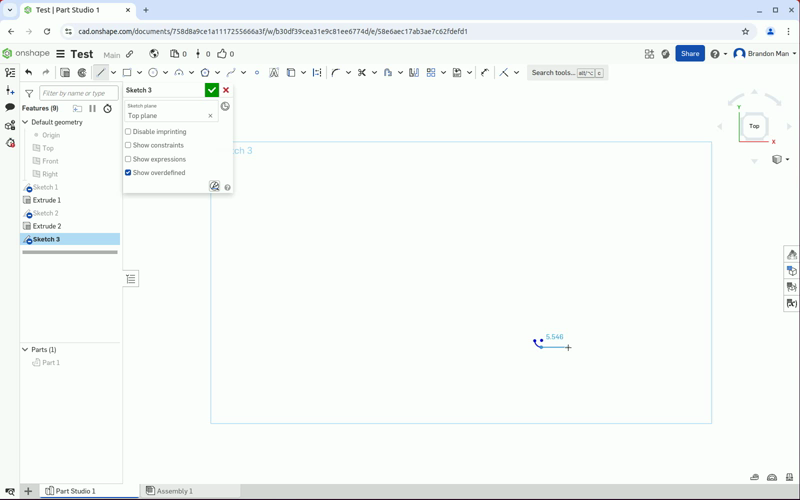
key_up(shift)
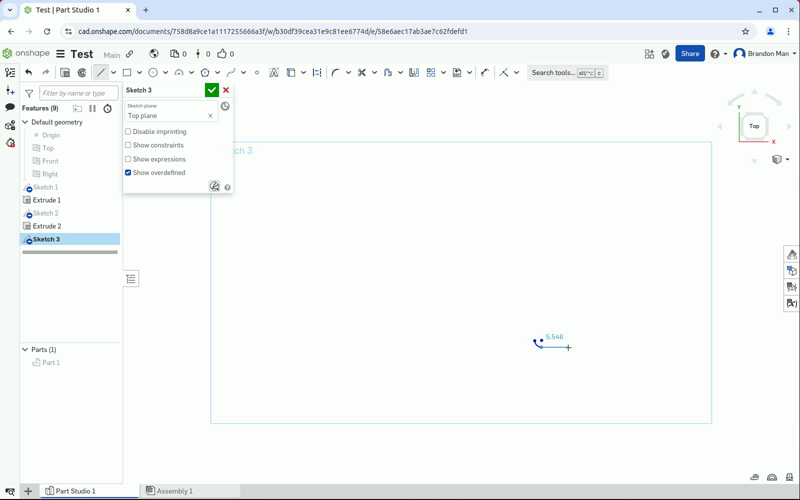
key_down(shift)
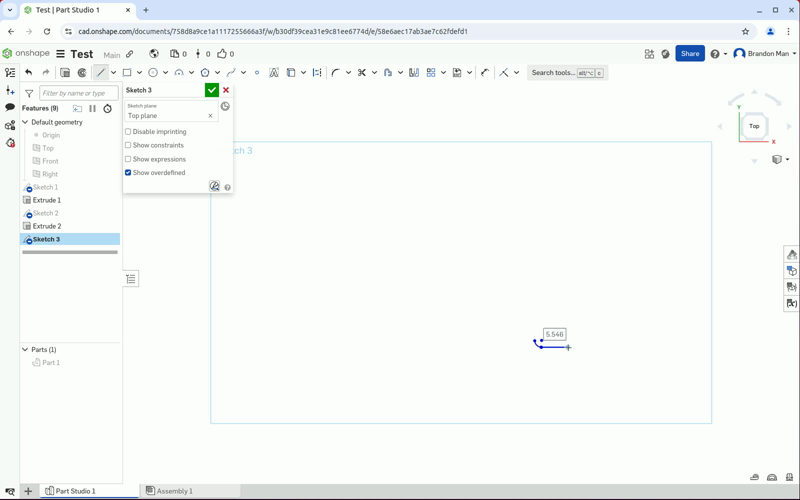
mouse_move(589, 347)
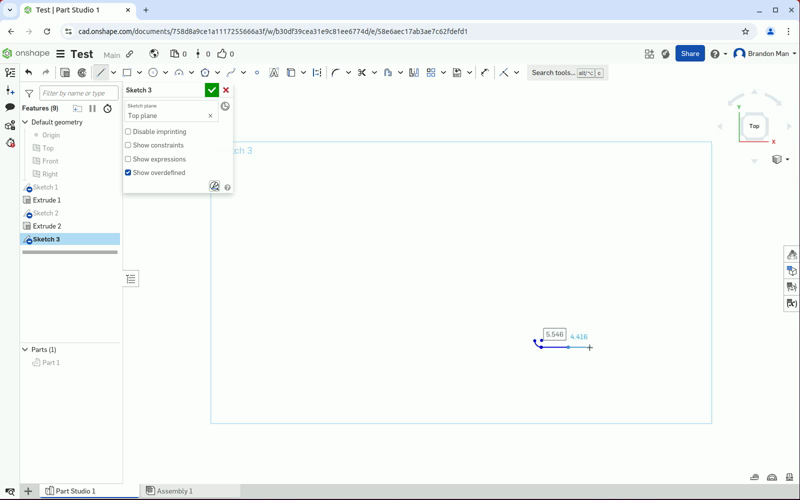
mouse_move(568, 333)
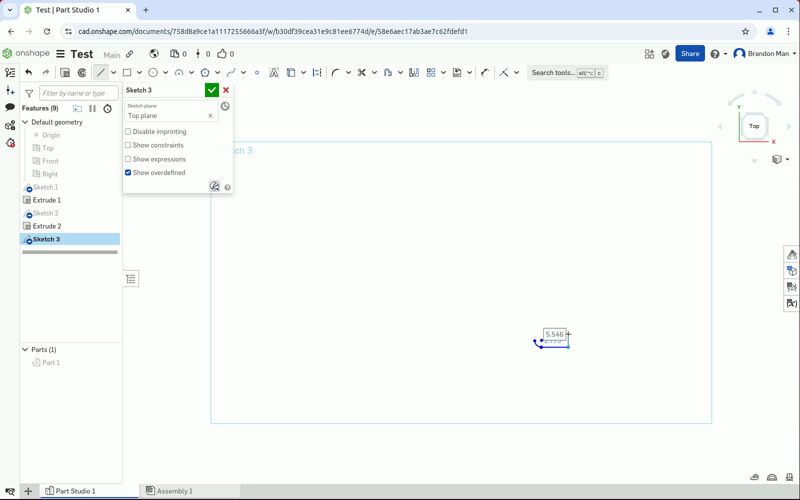
click(568, 333)
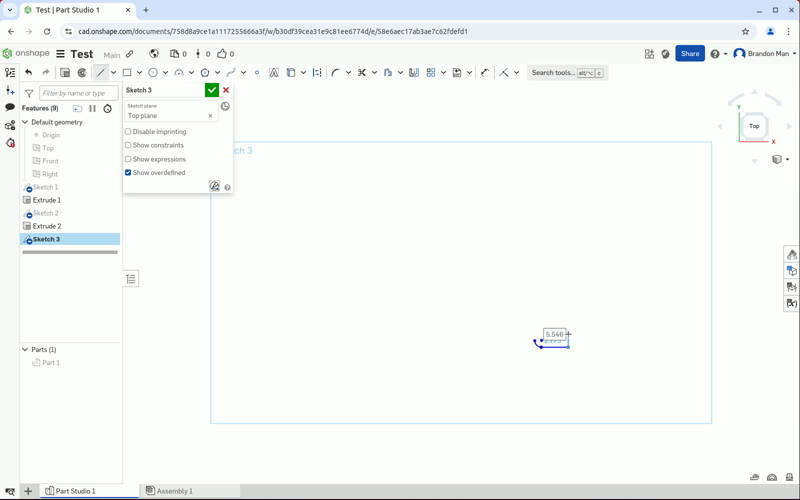
key_up(shift)
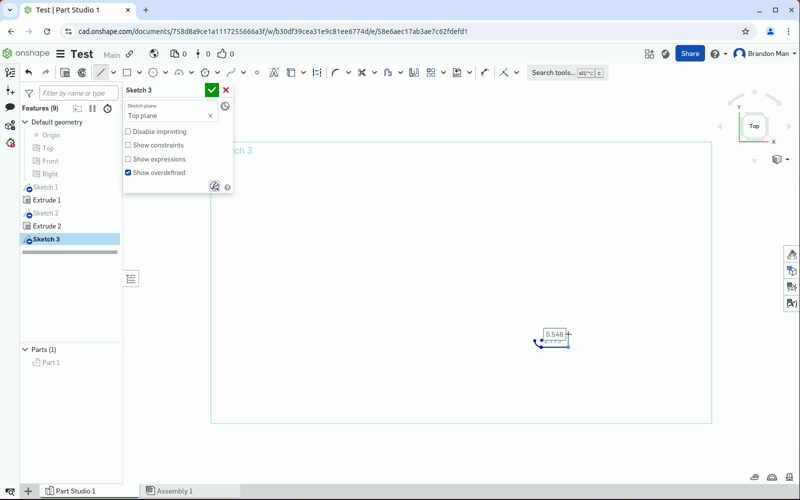
key_down(shift)
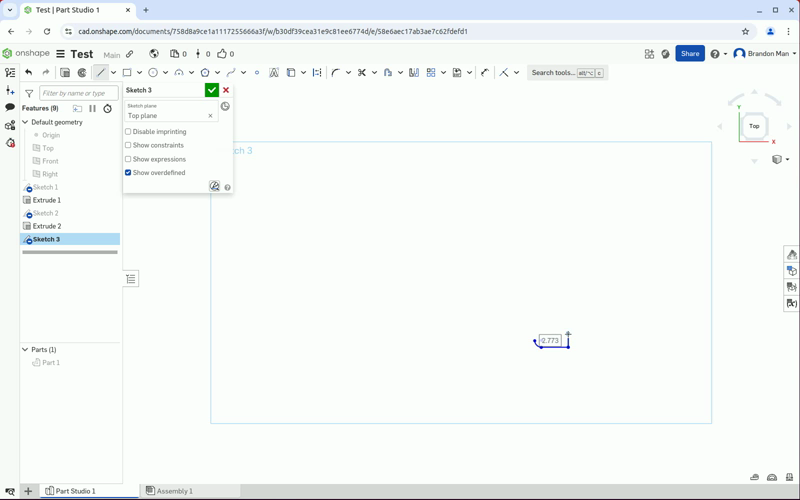
mouse_move(589, 333)
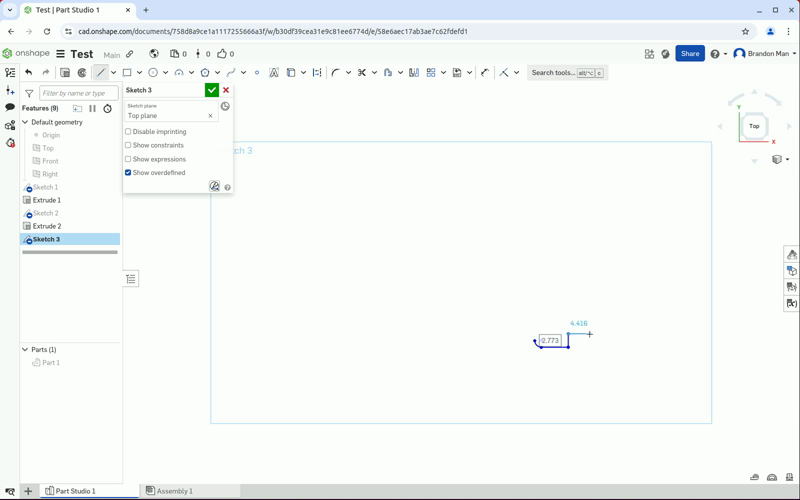
mouse_move(551, 333)
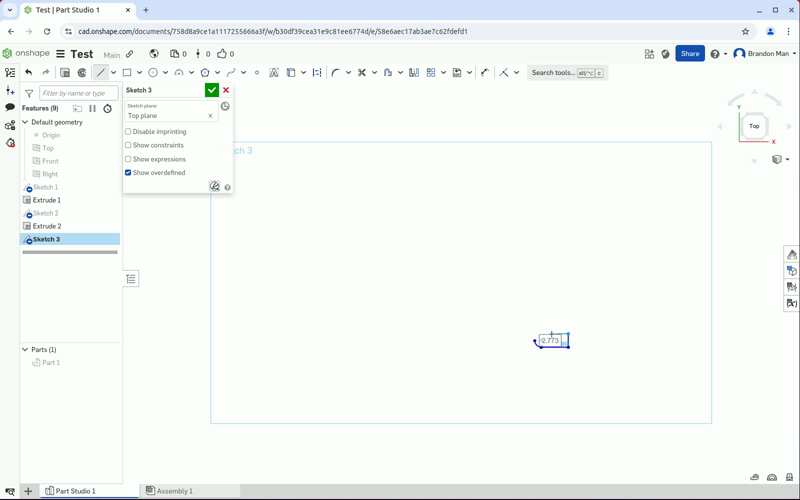
click(551, 333)
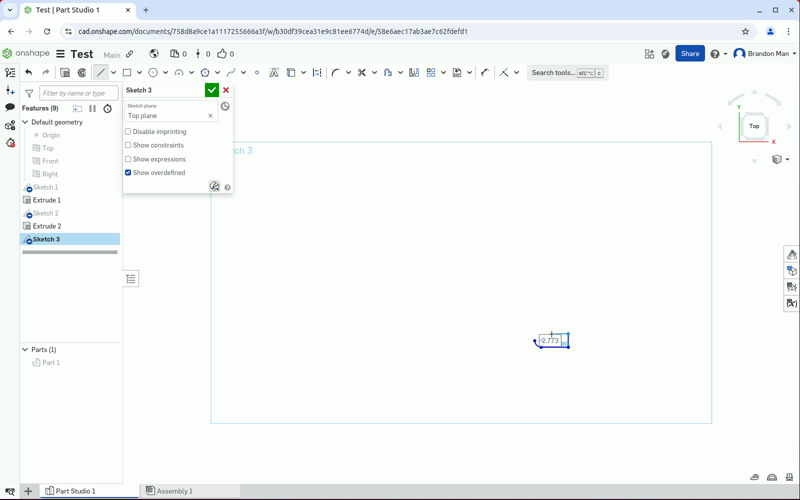
key_up(shift)
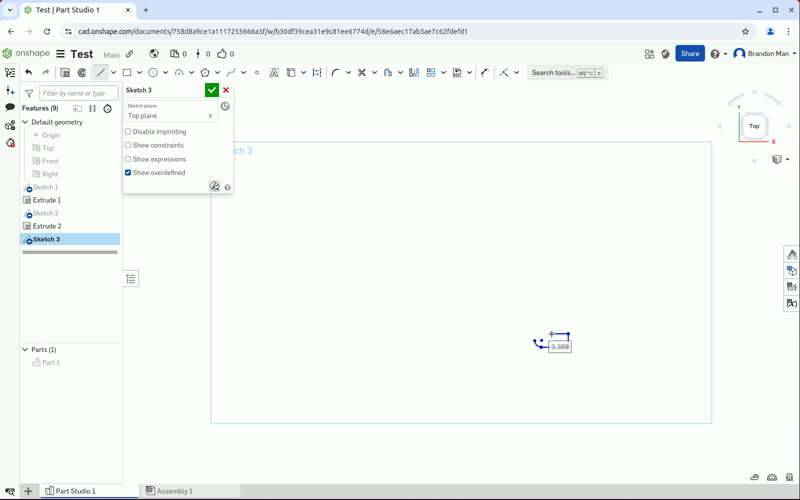
key_down(shift)
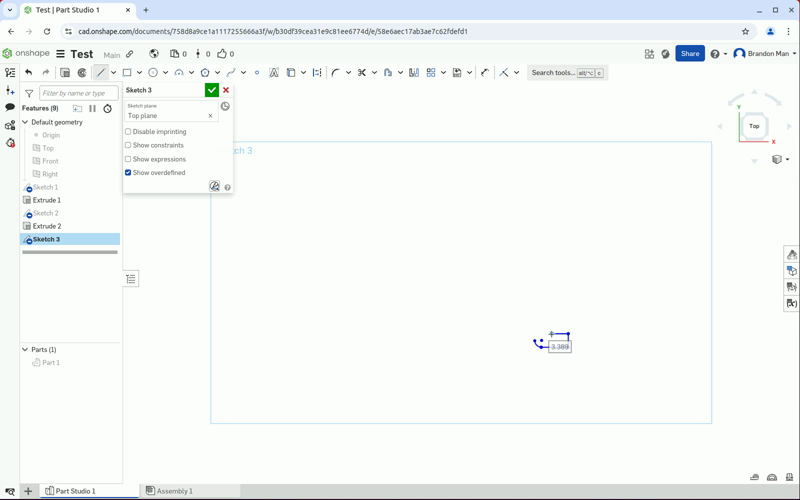
mouse_move(581, 333)
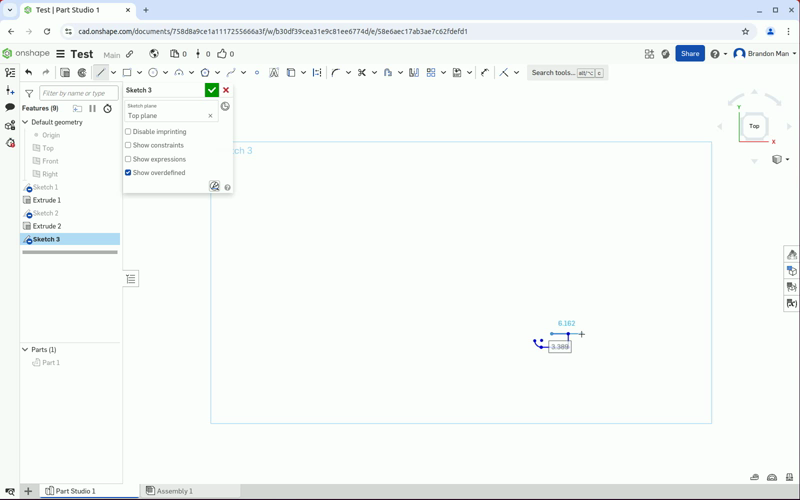
mouse_move(551, 320)
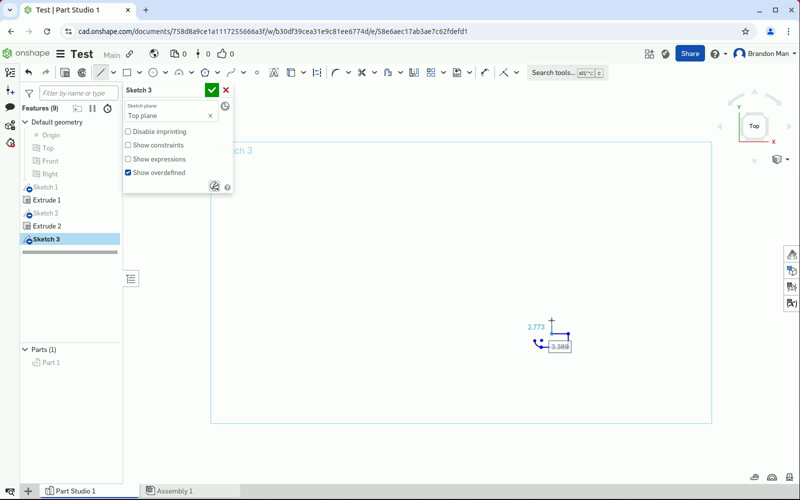
click(551, 320)
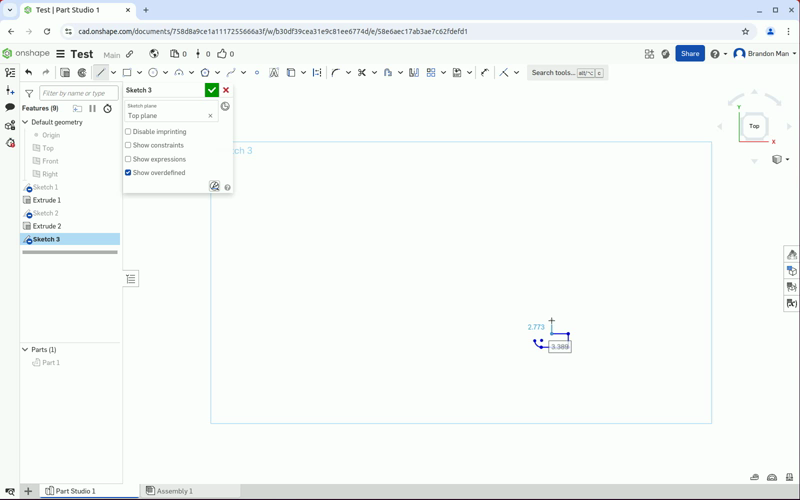
key_up(shift)
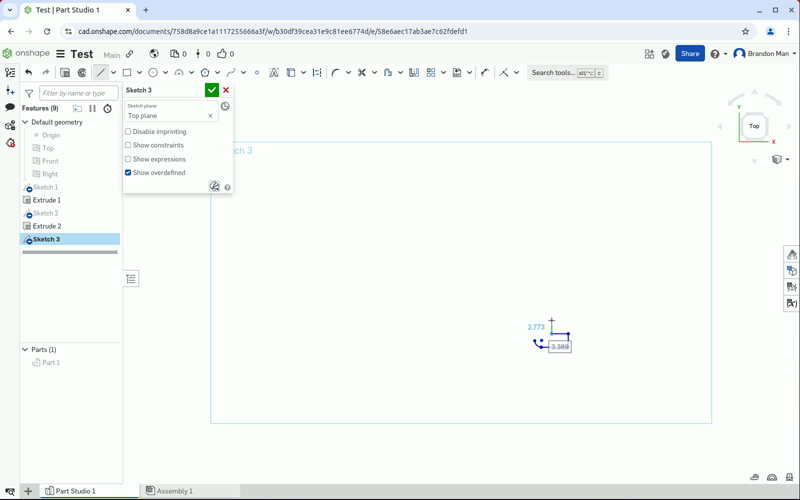
key_down(shift)
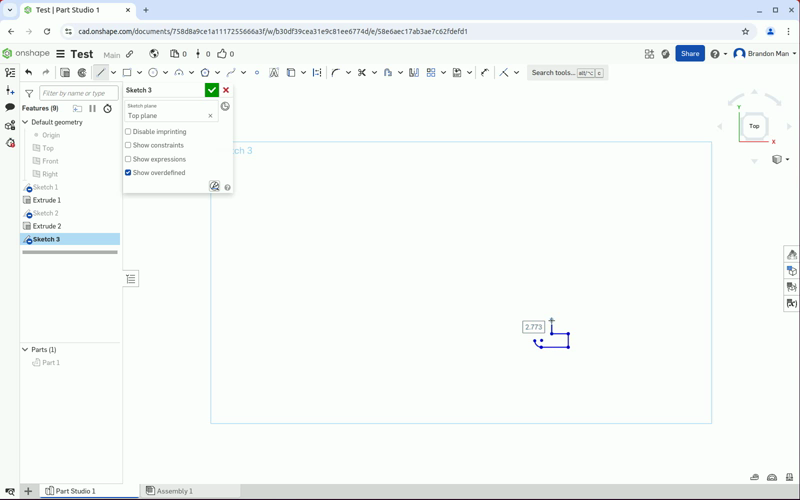
mouse_move(581, 320)
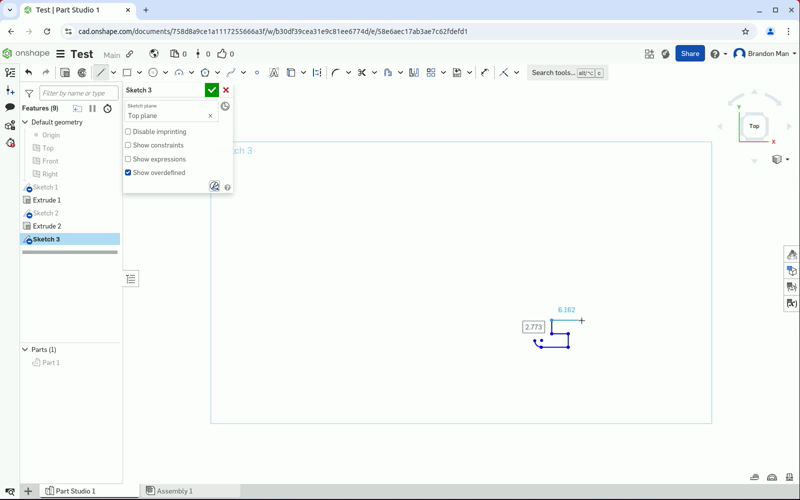
mouse_move(534, 320)
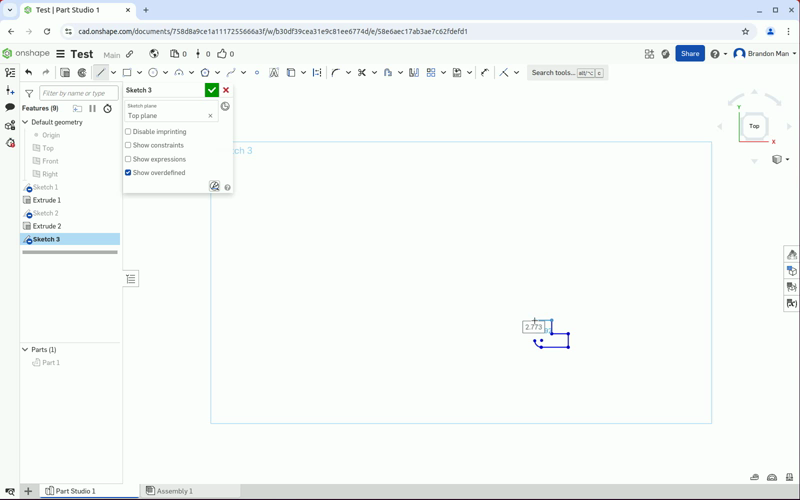
click(534, 320)
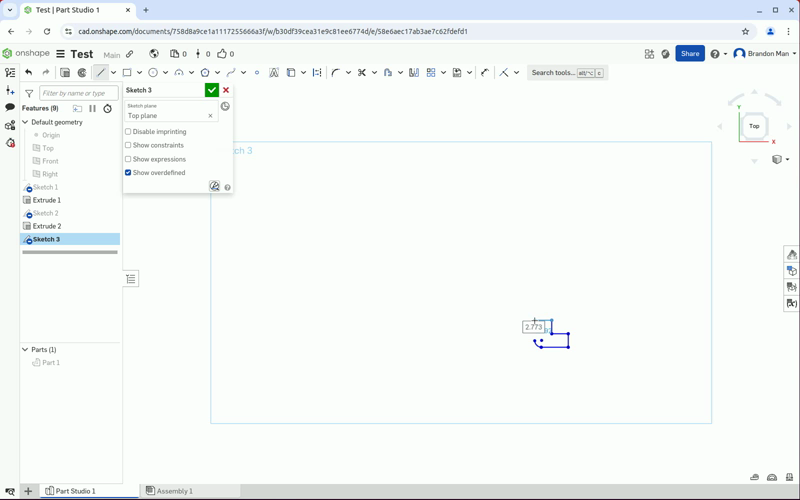
key_up(shift)
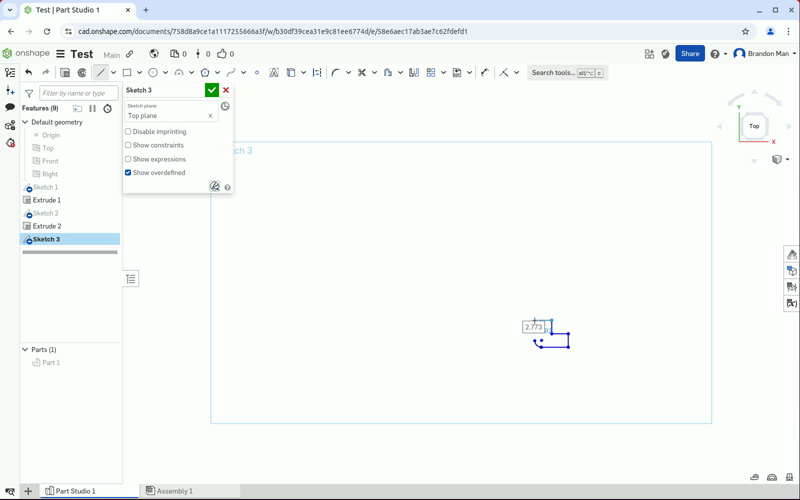
mouse_move(564, 320)
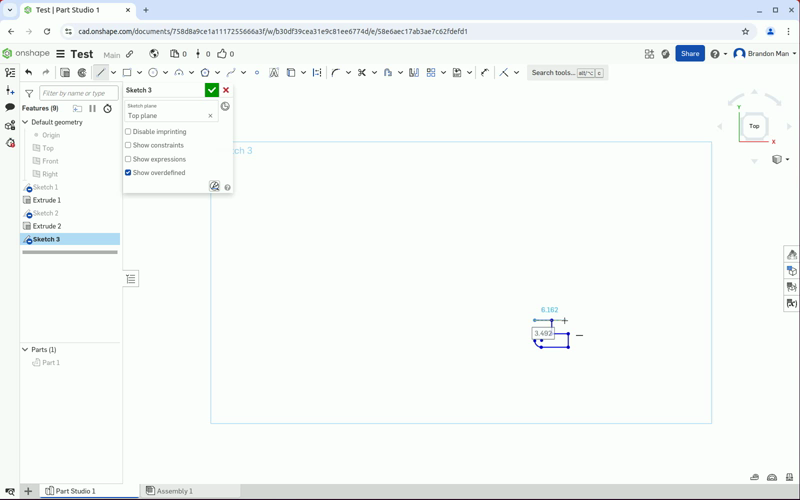
key_down(shift)
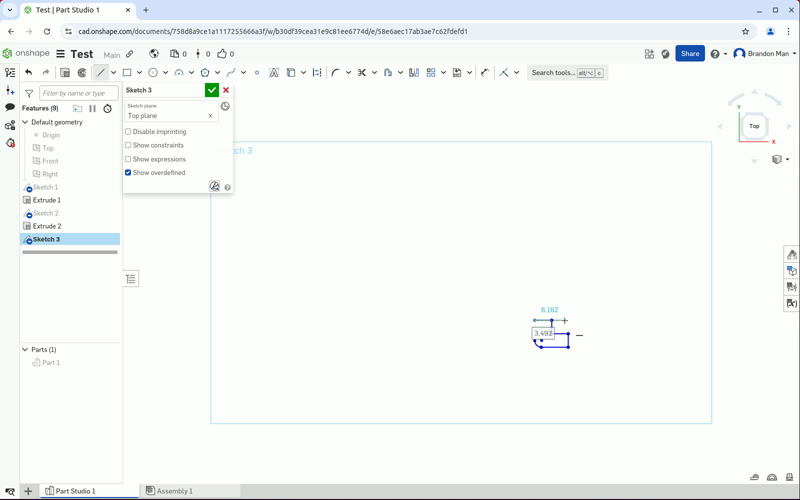
mouse_move(534, 340)
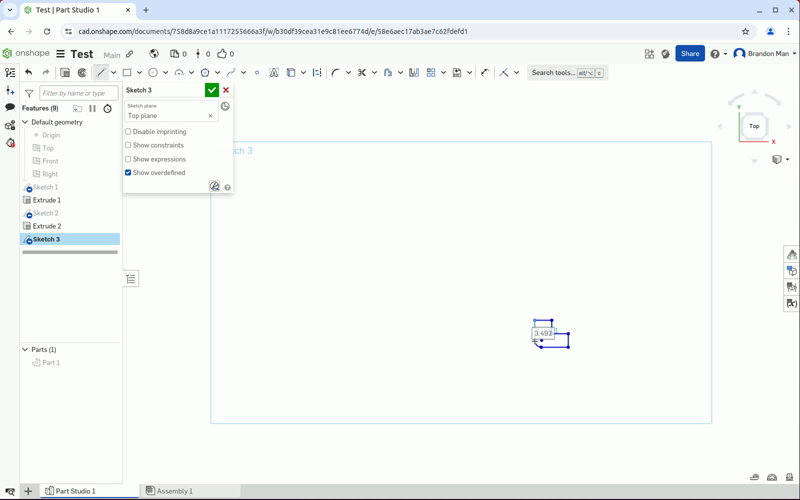
key_up(shift)
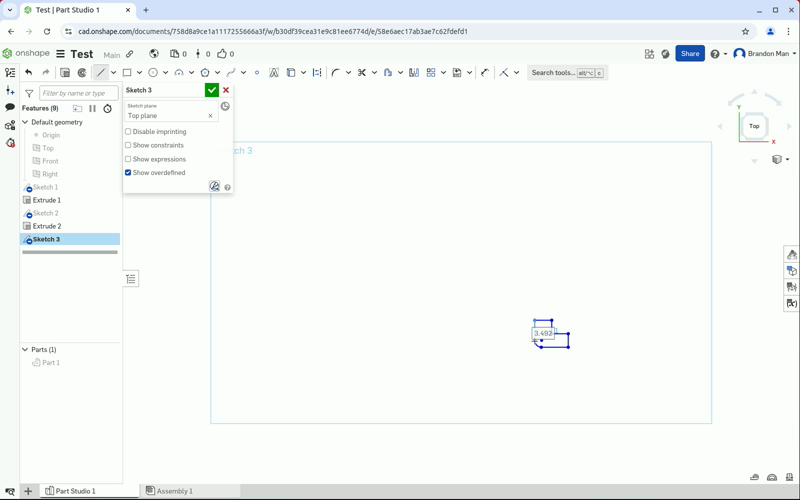
click(534, 340)
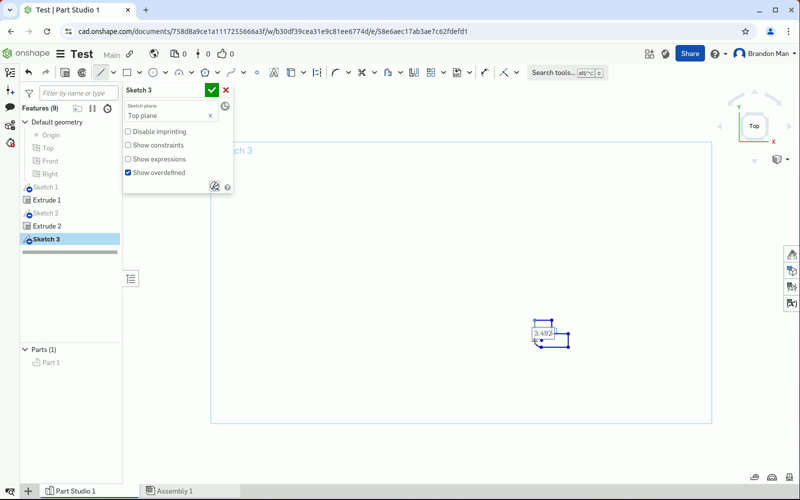
key(esc)
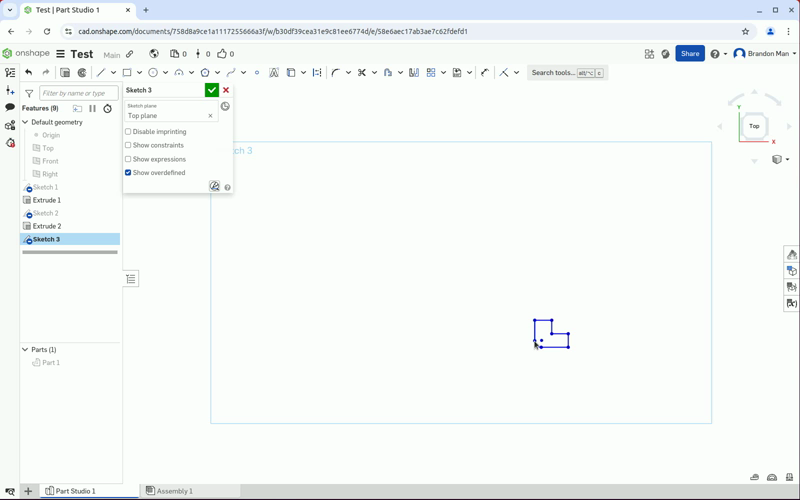
mouse_move(565, 335)
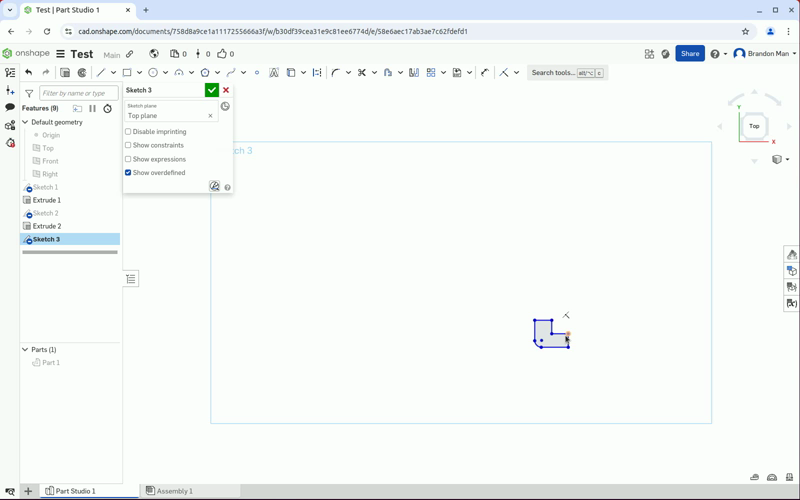
scroll(6)
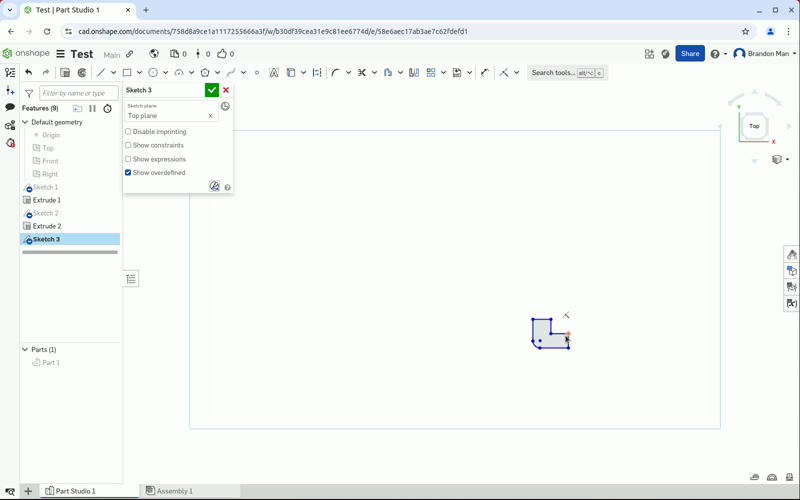
scroll(6)
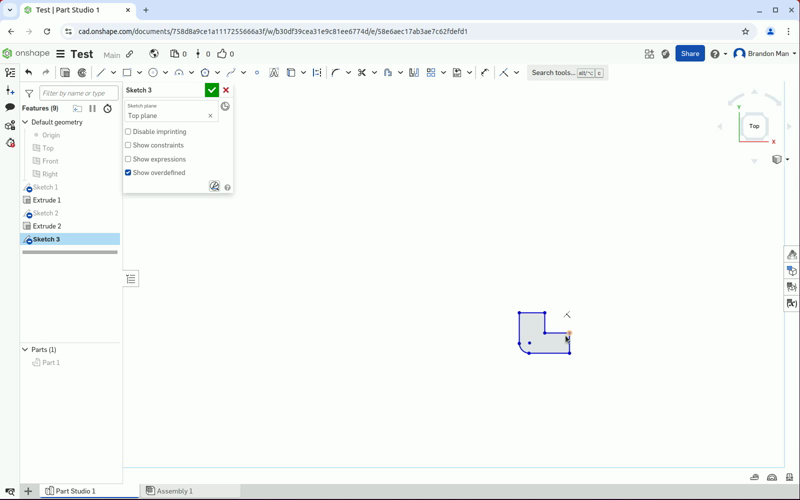
scroll(6)
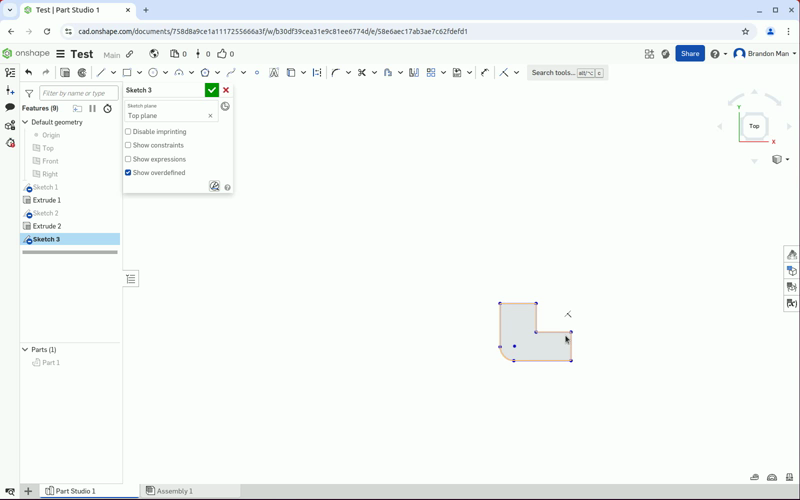
scroll(6)
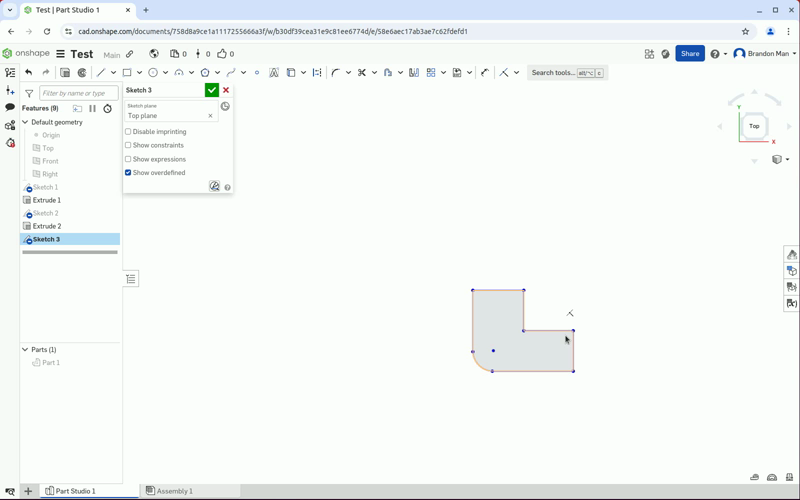
scroll(6)
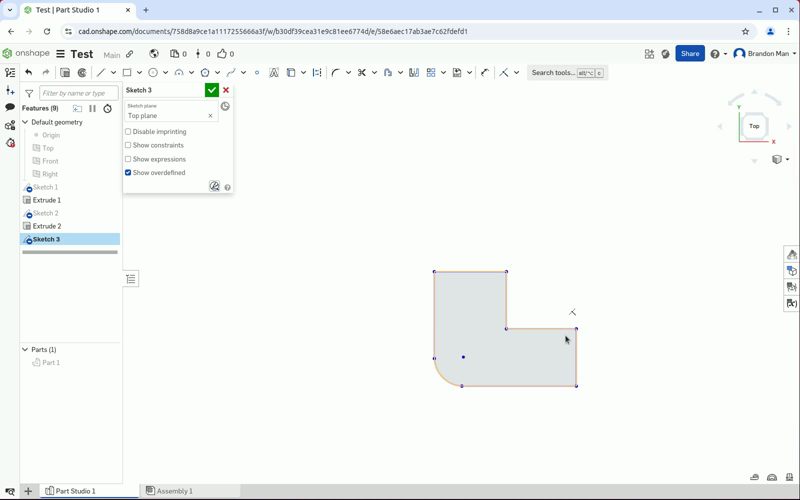
scroll(6)
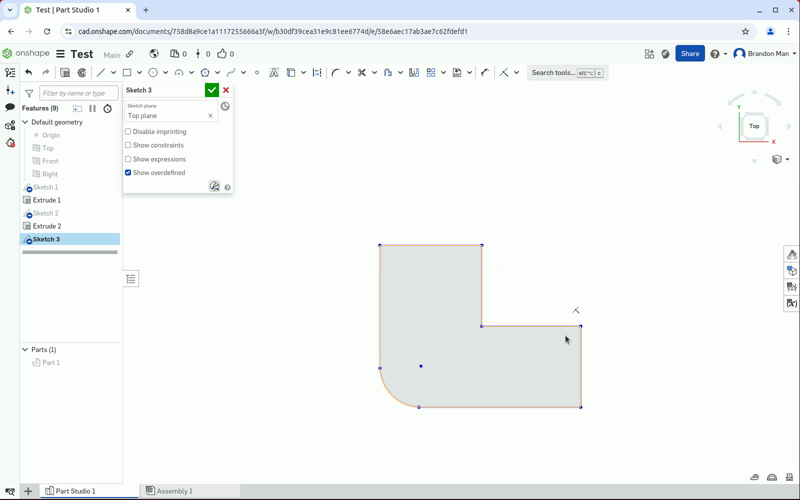
scroll(6)
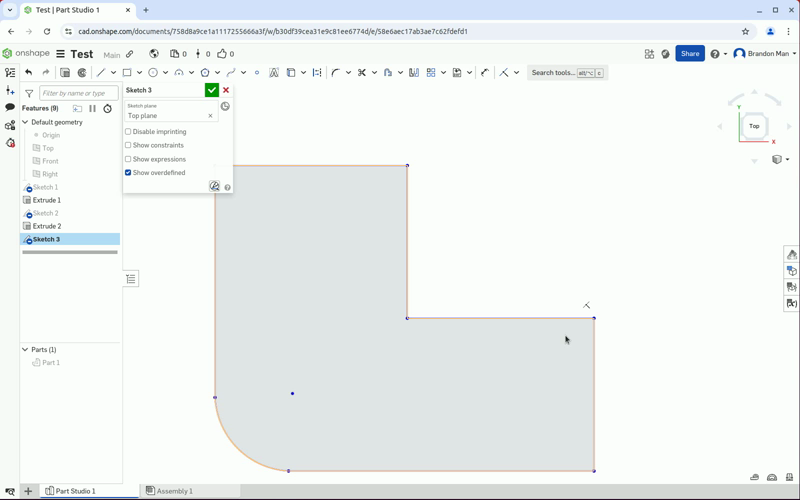
click(565, 335)
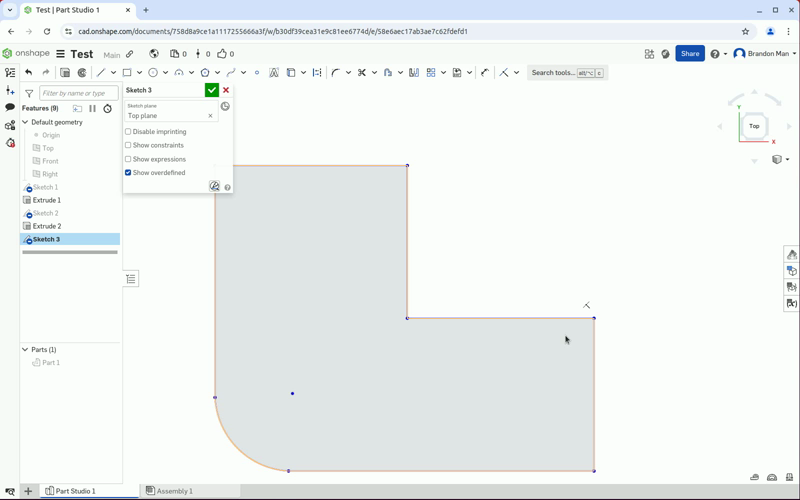
scroll(-6)
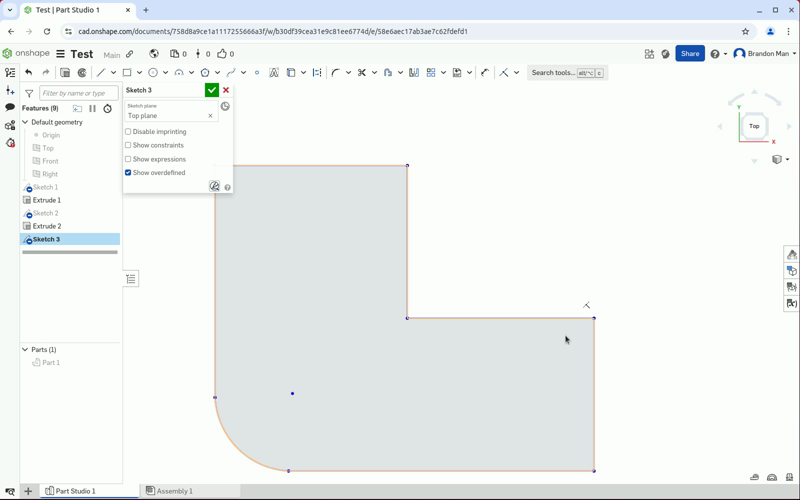
scroll(-6)
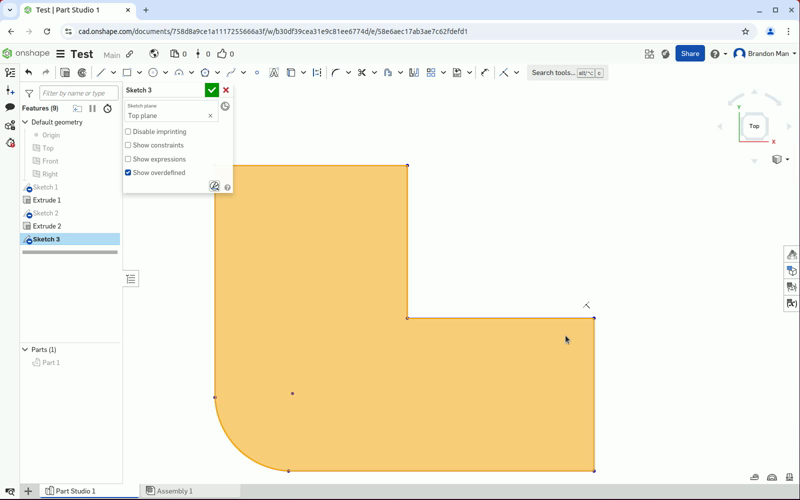
scroll(-6)
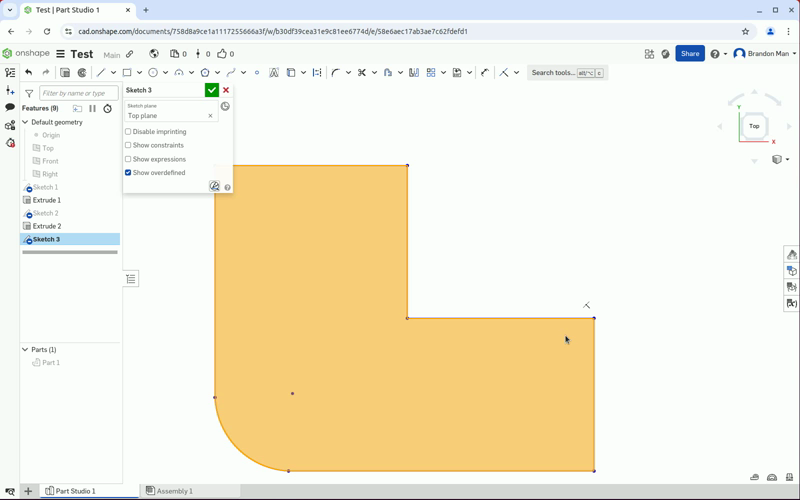
scroll(-6)
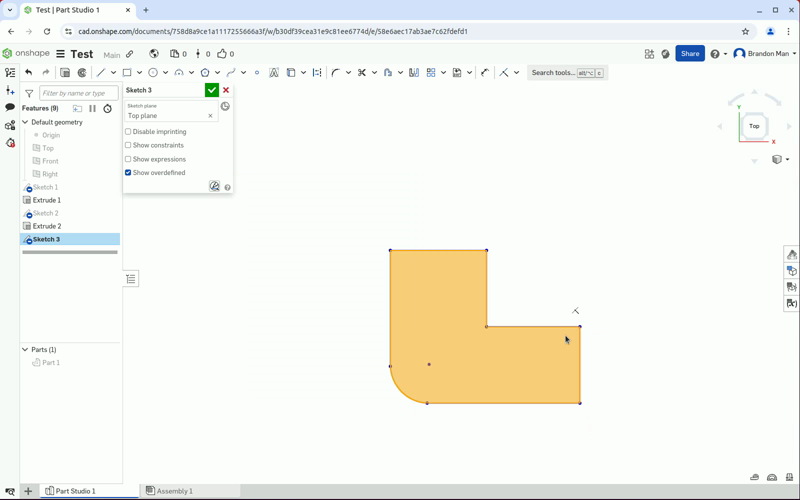
scroll(-6)
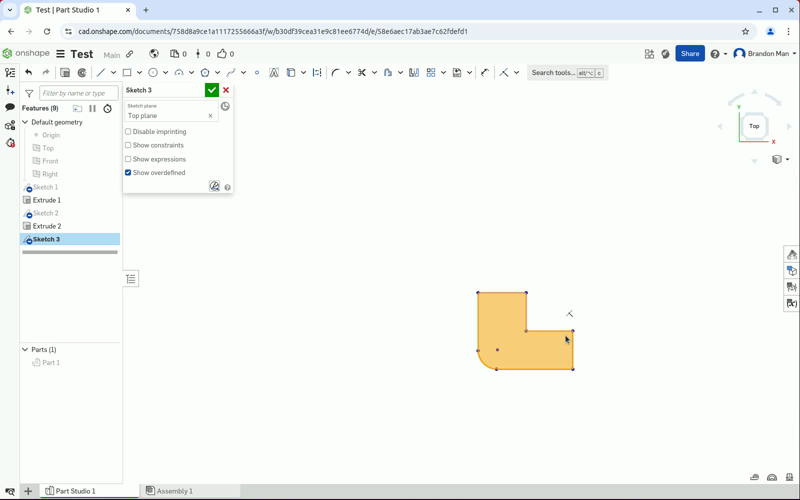
scroll(-6)
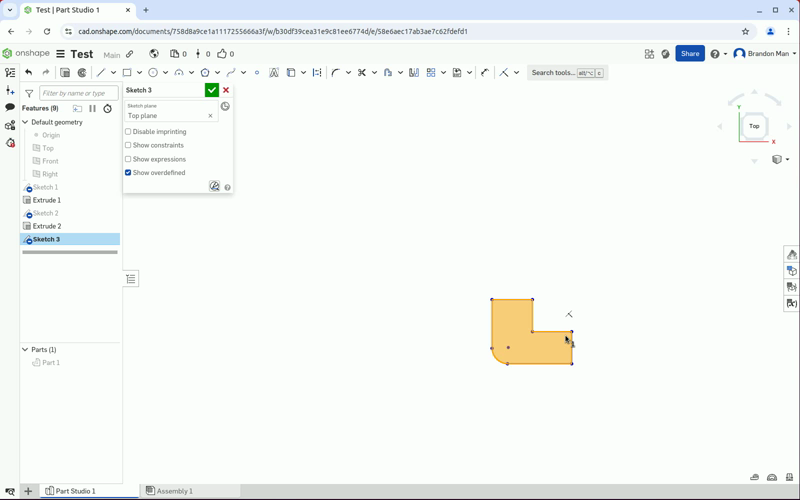
scroll(-6)
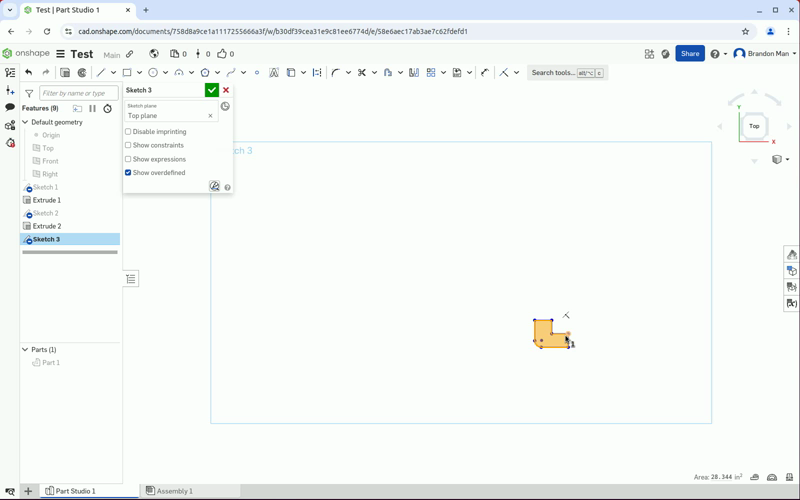
mouse_move(73, 352)
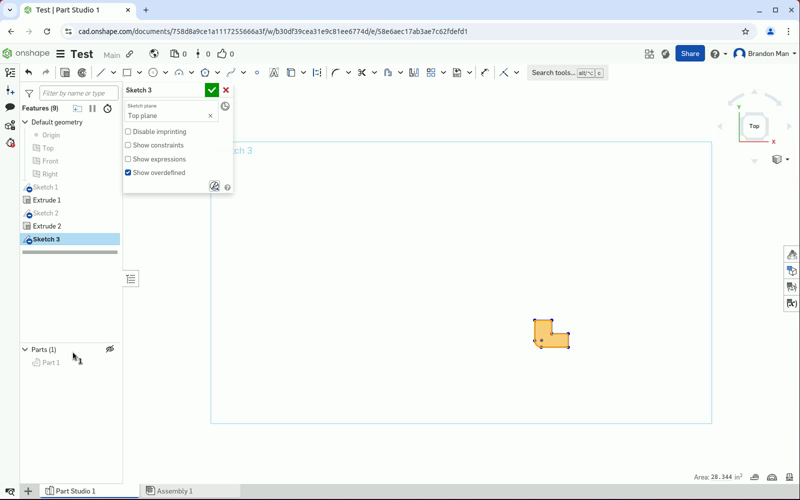
key(shift+y)
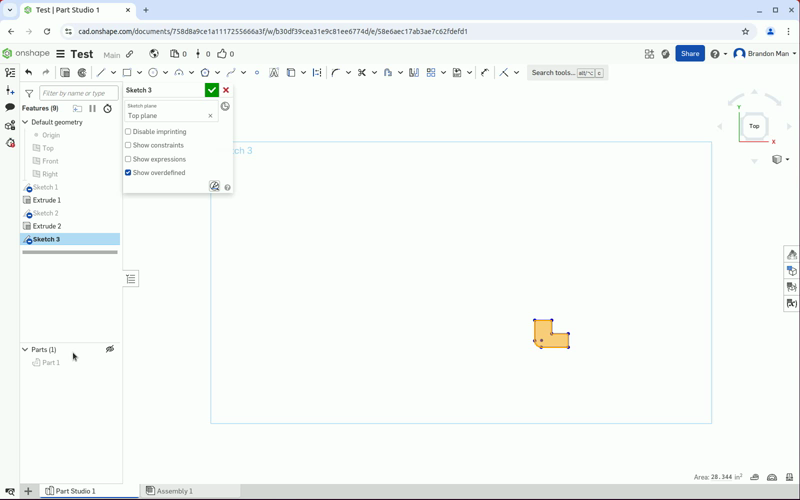
key(shift+e)
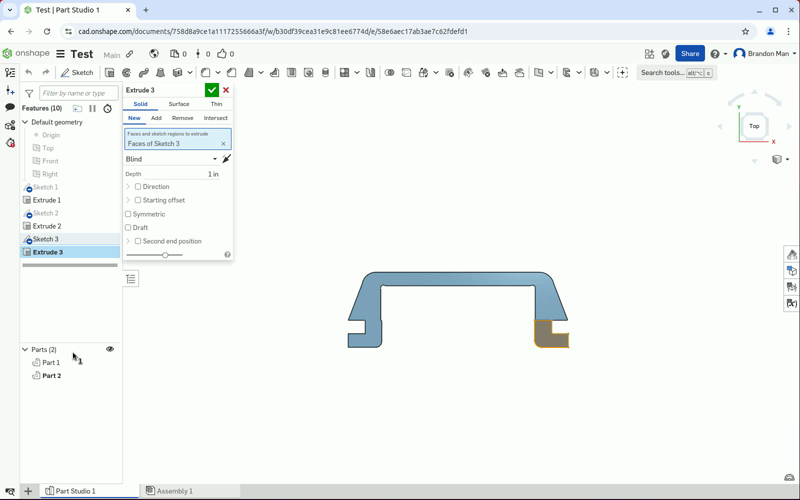
mouse_move(143, 106)
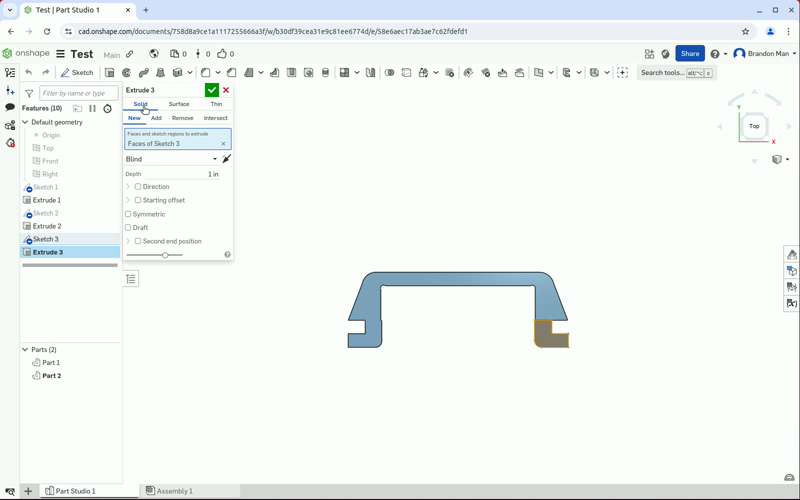
click(143, 106)
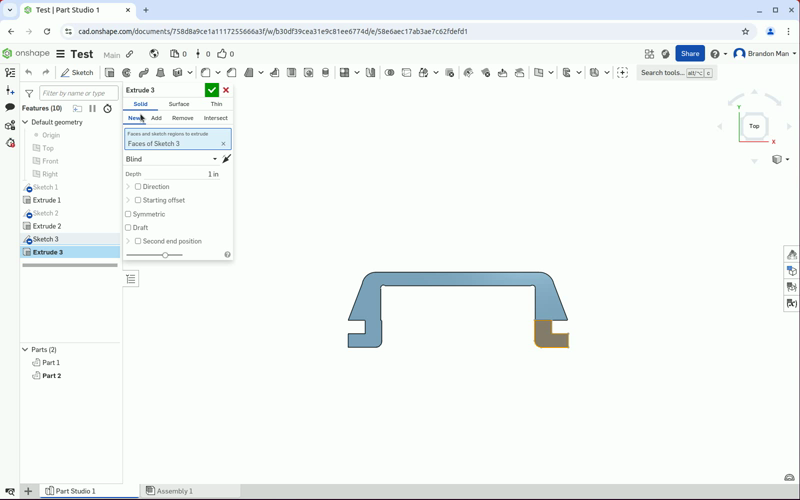
mouse_move(137, 120)
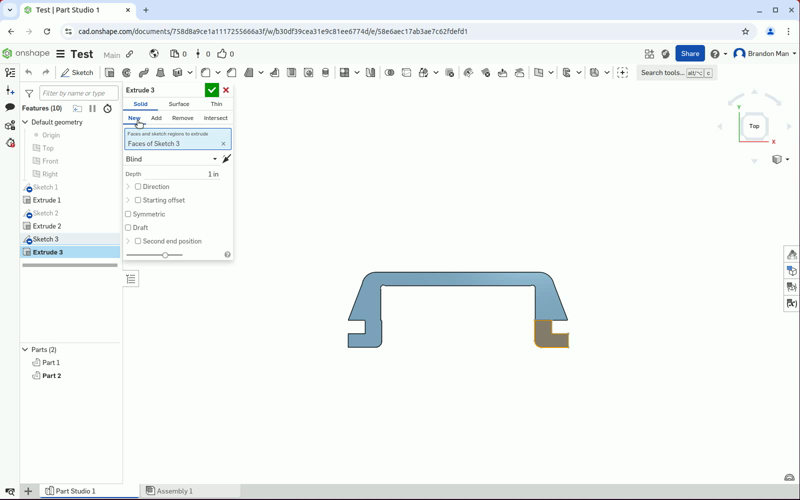
click(137, 120)
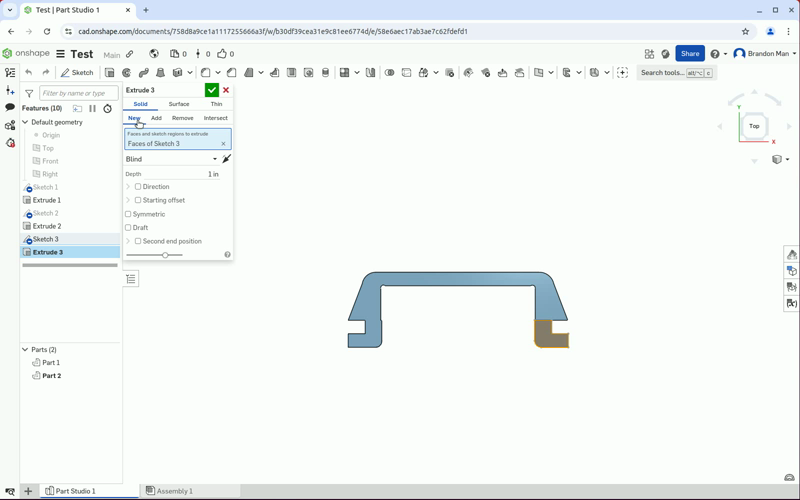
key(tab, 4)
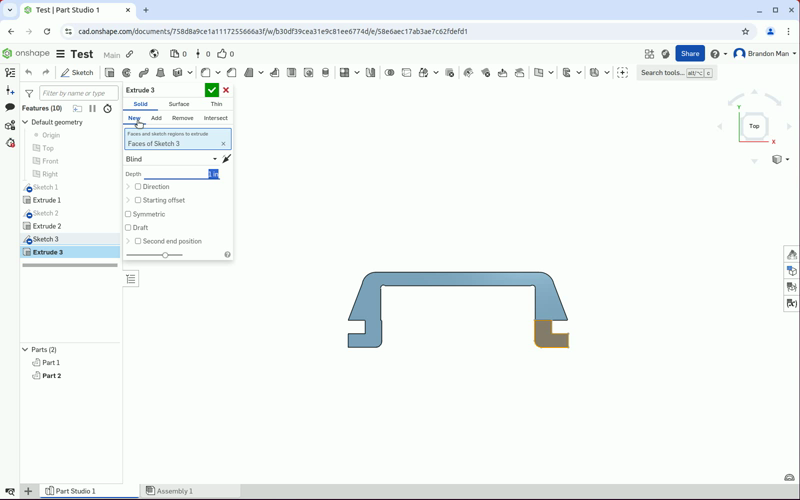
text(-6.74)
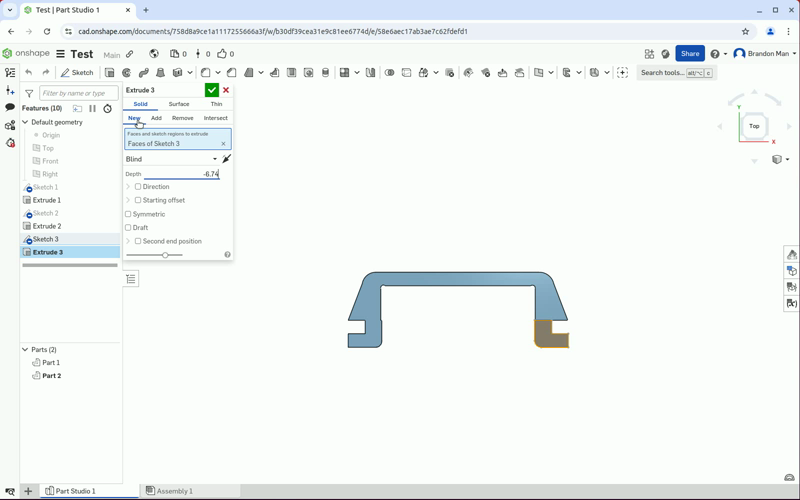
key(enter)
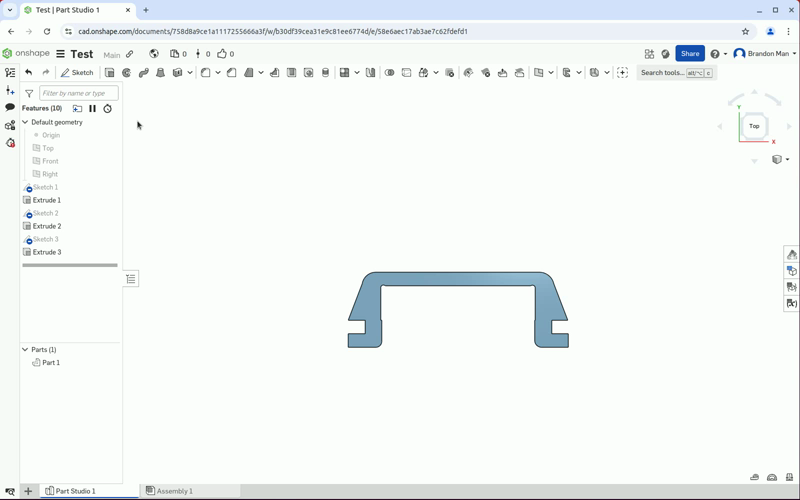
key(shift+h)
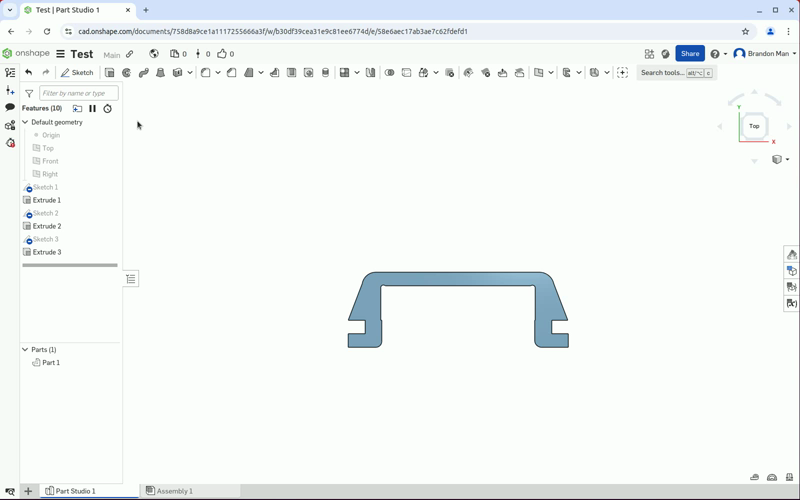
key(shift+h)
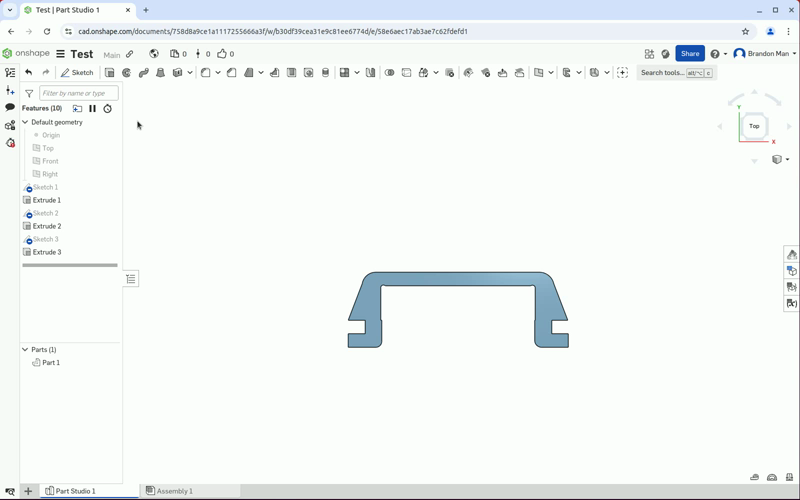
mouse_move(73, 189)
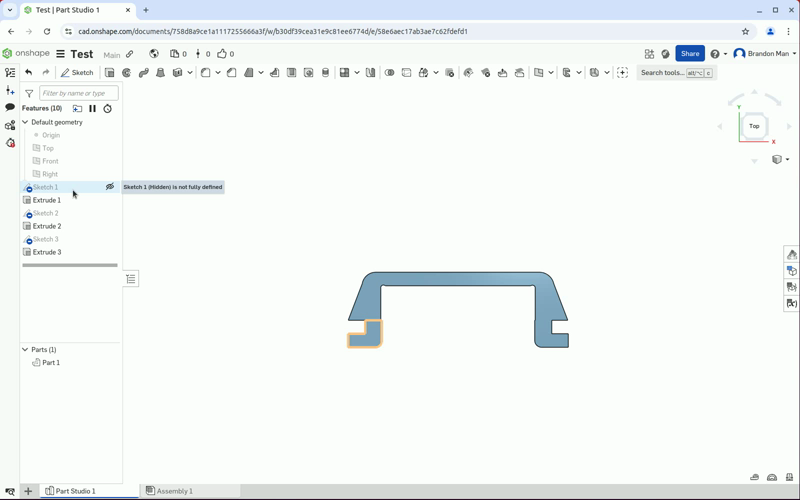
click(73, 189)
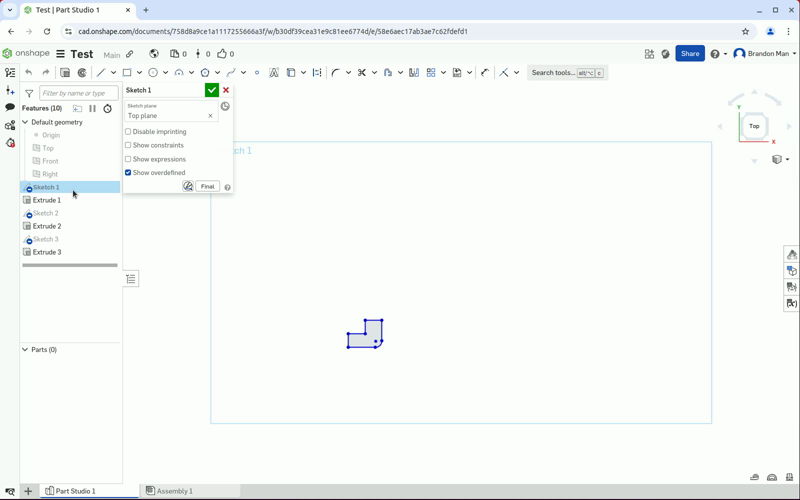
mouse_move(229, 92)
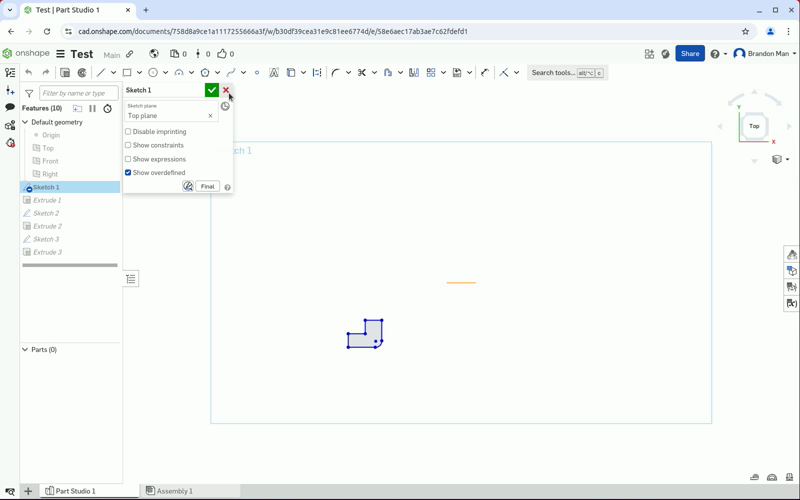
click(229, 92)
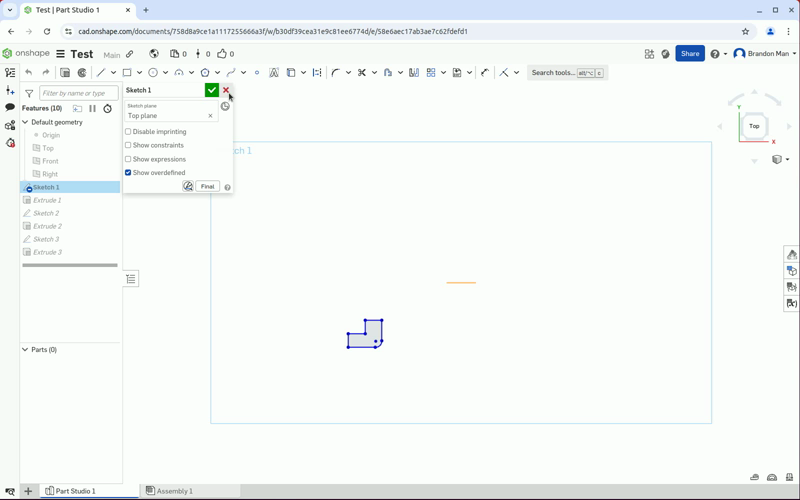
key(shift+s)
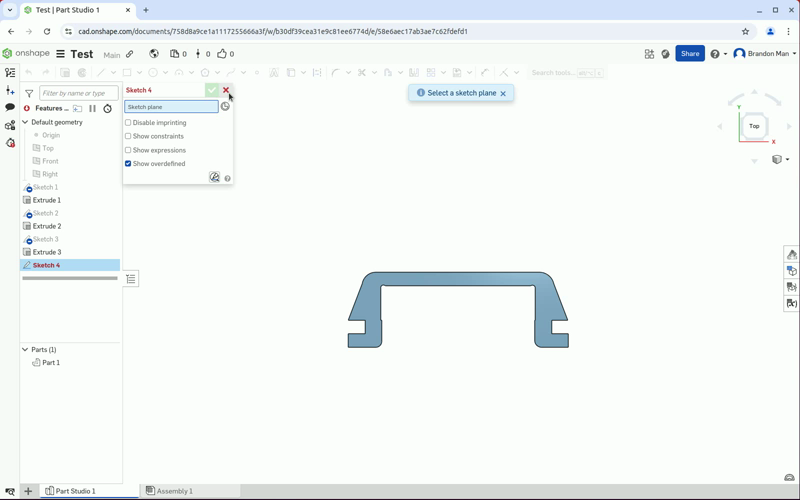
mouse_move(73, 150)
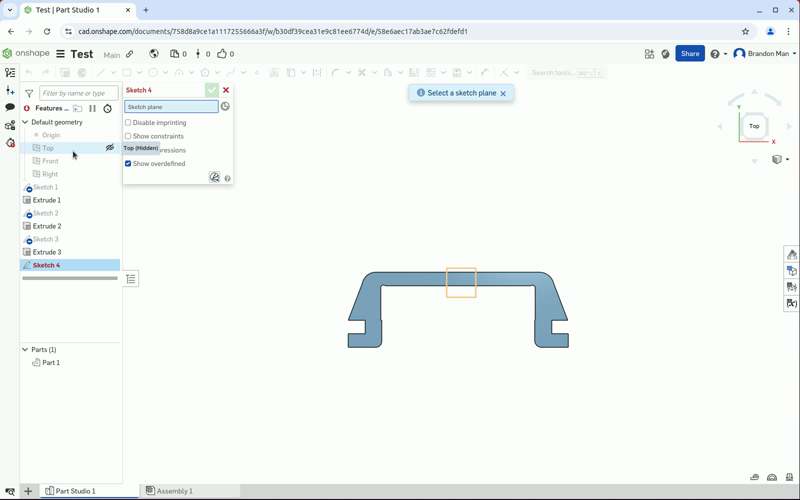
click(73, 150)
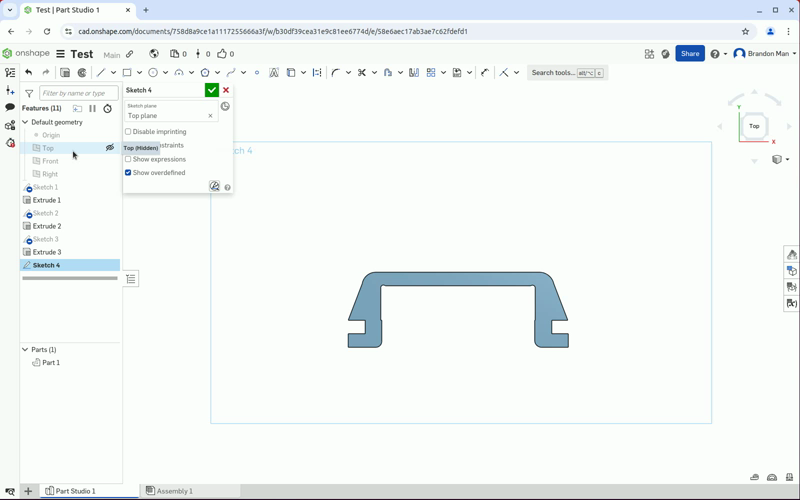
mouse_move(73, 352)
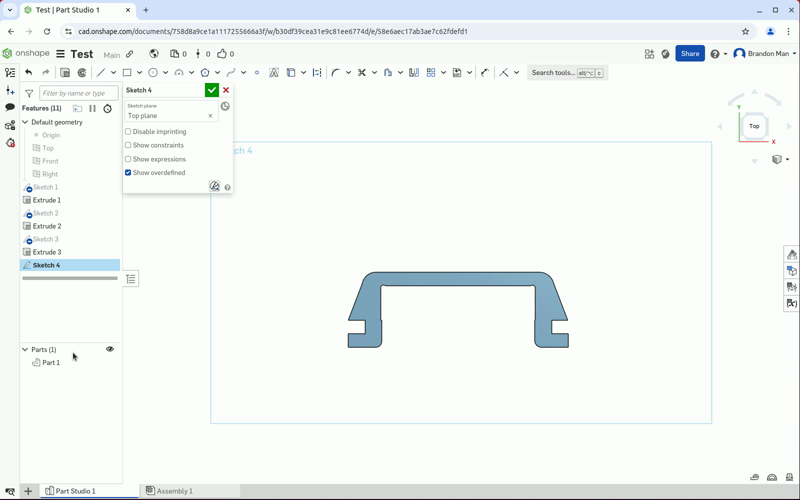
key(y)
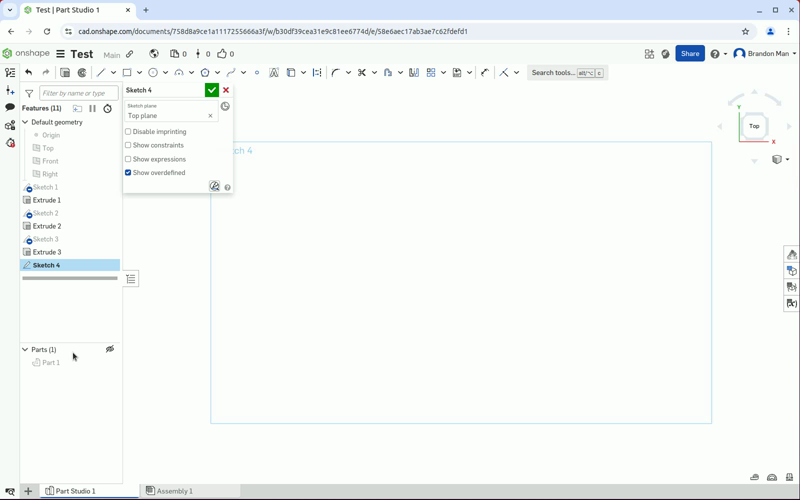
key(l)
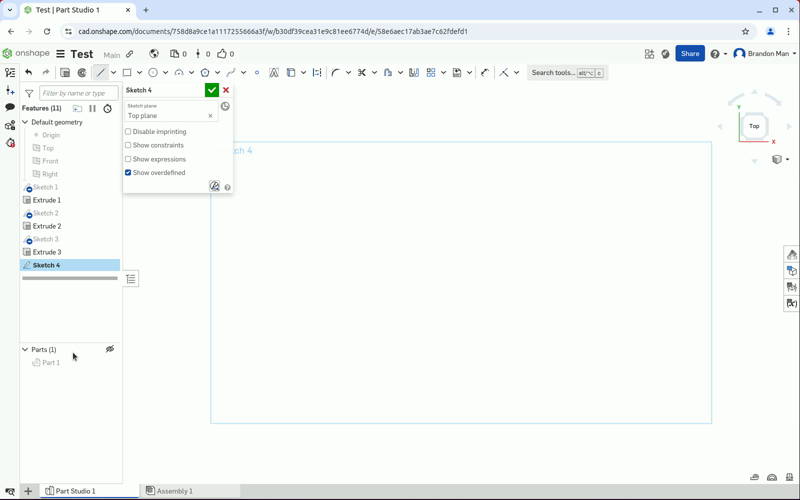
key_down(shift)
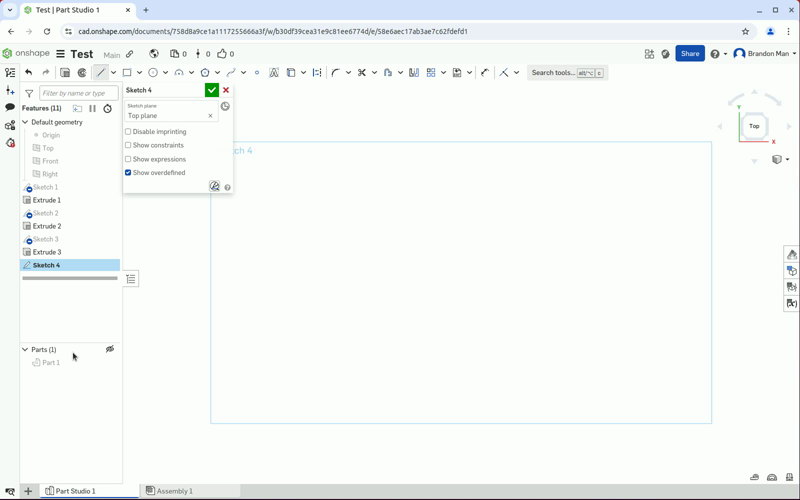
mouse_move(348, 347)
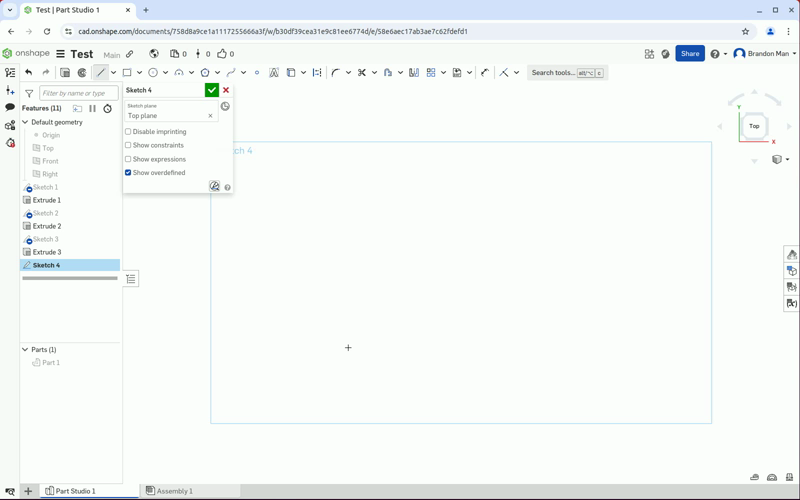
click(348, 347)
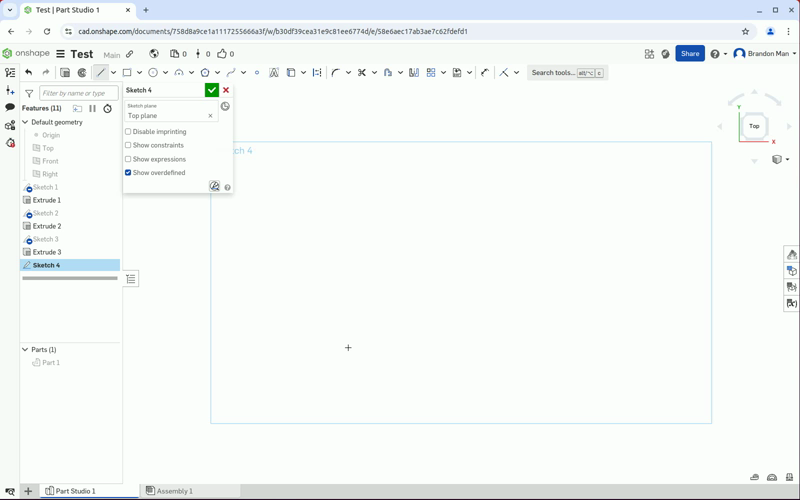
key_up(shift)
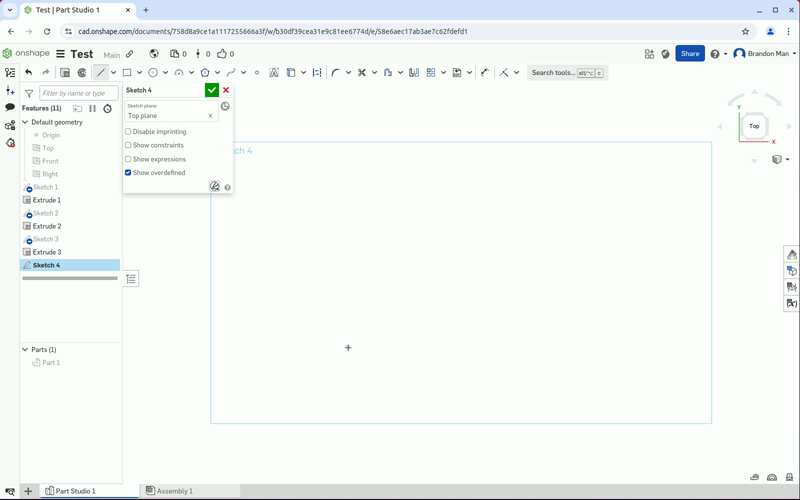
key_down(shift)
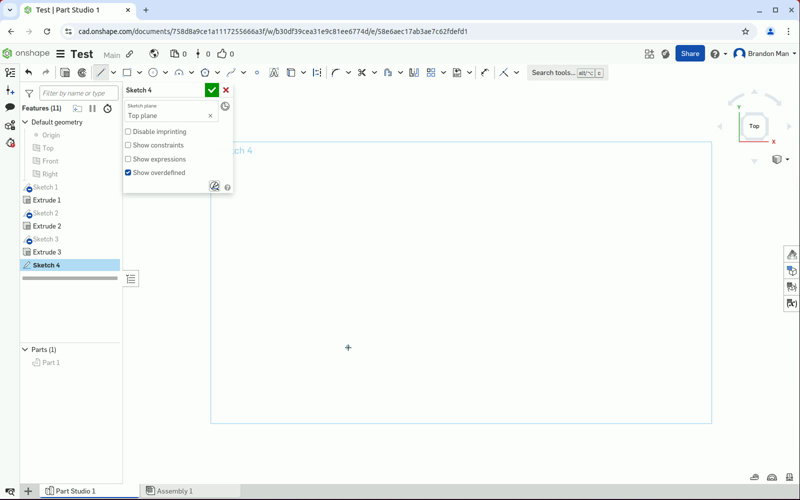
mouse_move(378, 347)
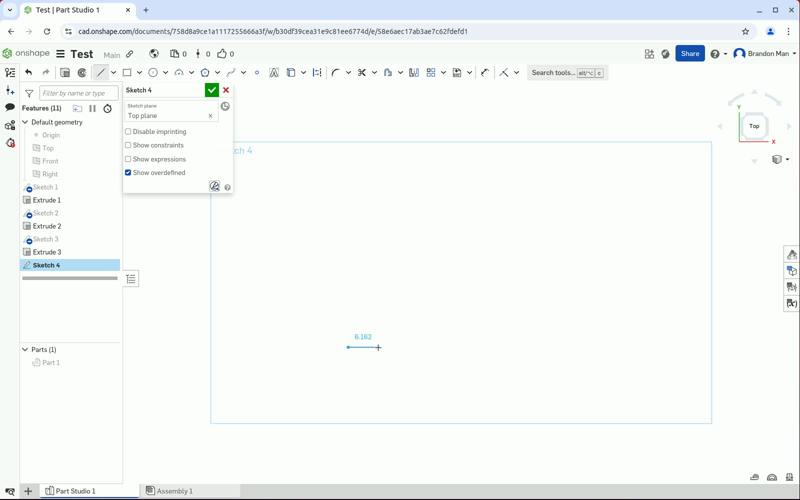
mouse_move(375, 347)
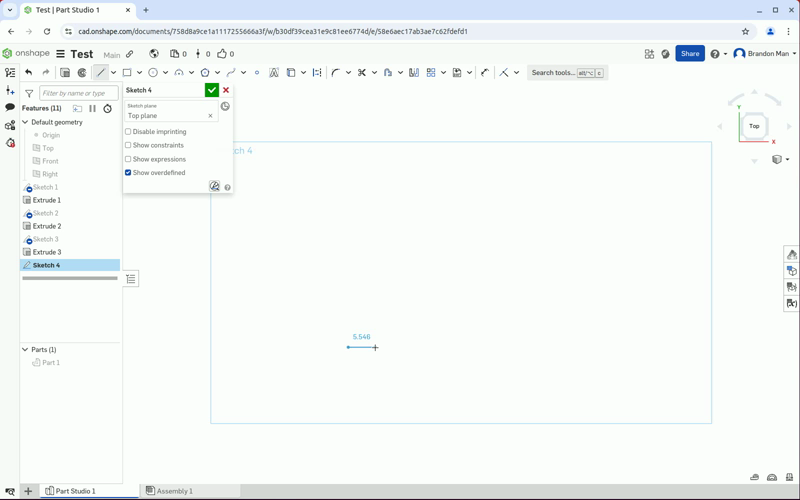
click(375, 347)
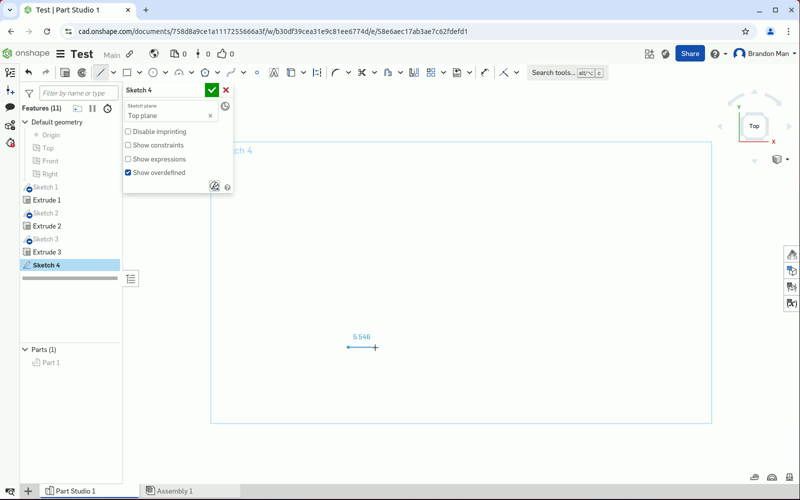
key_up(shift)
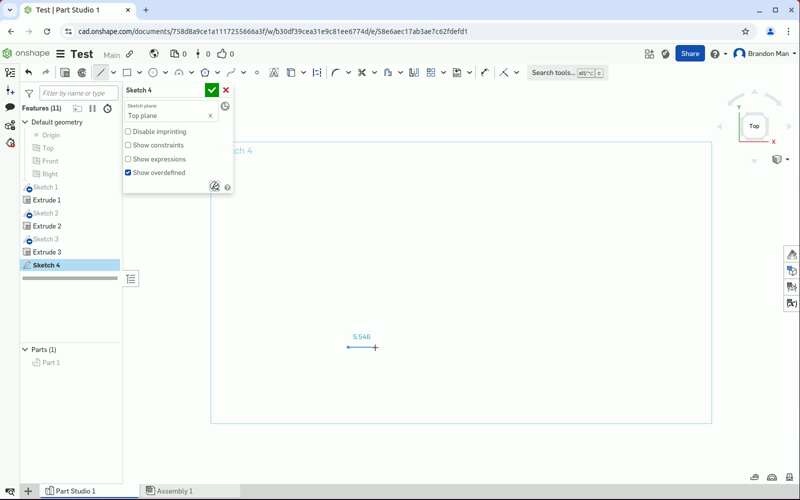
key(esc)
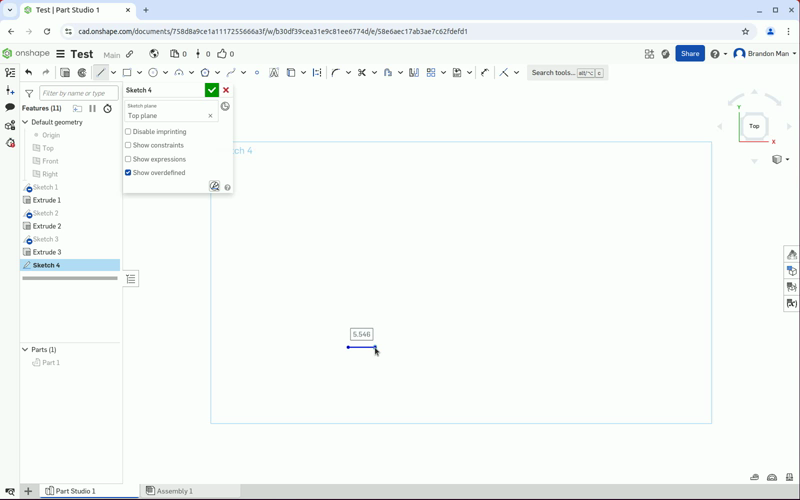
key(a)
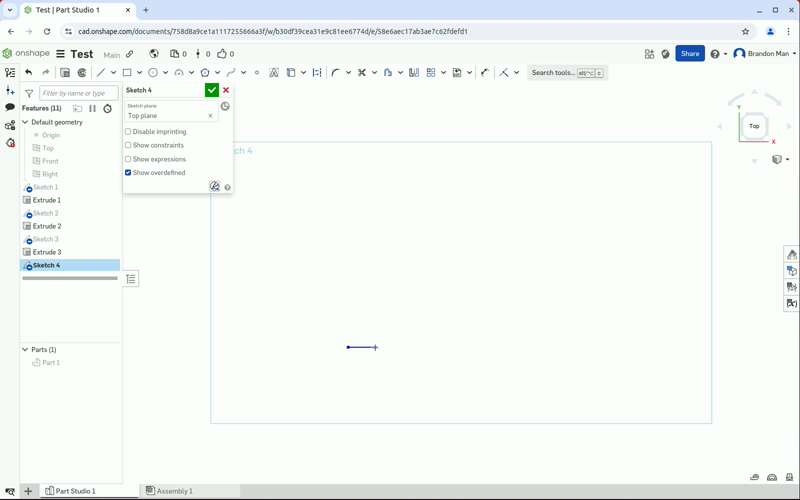
mouse_move(375, 347)
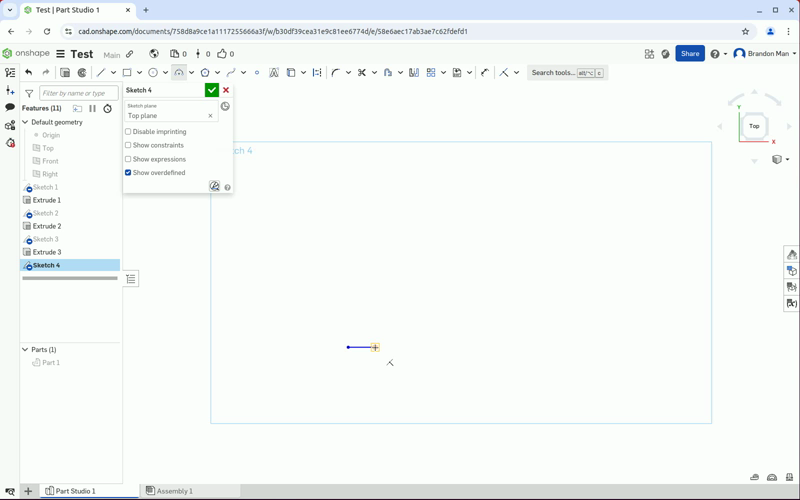
click(375, 347)
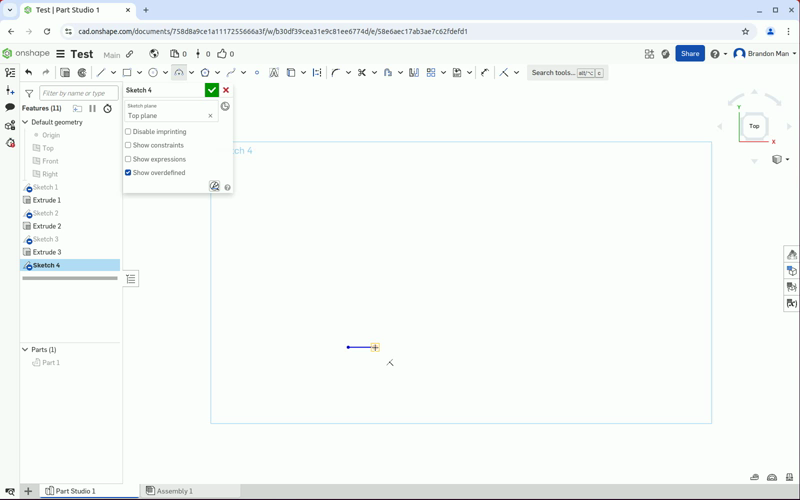
key_down(shift)
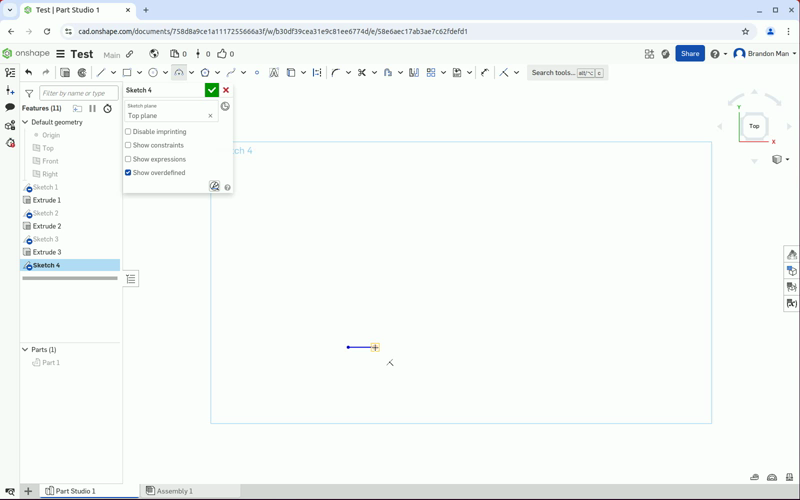
mouse_move(381, 340)
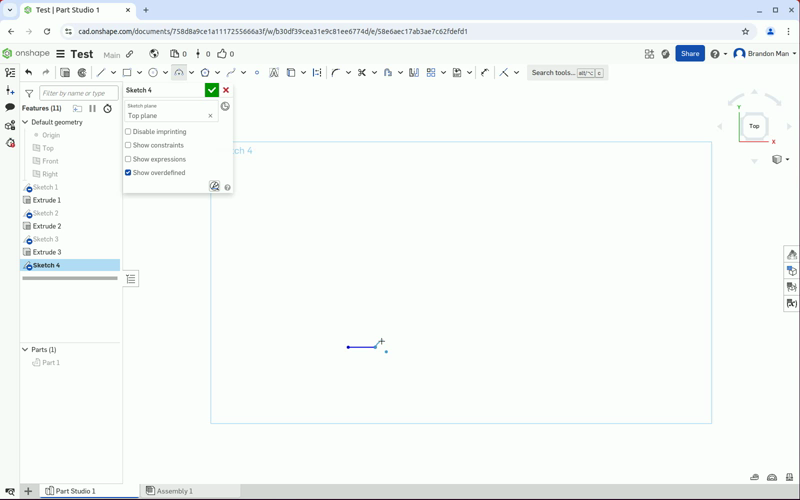
click(381, 340)
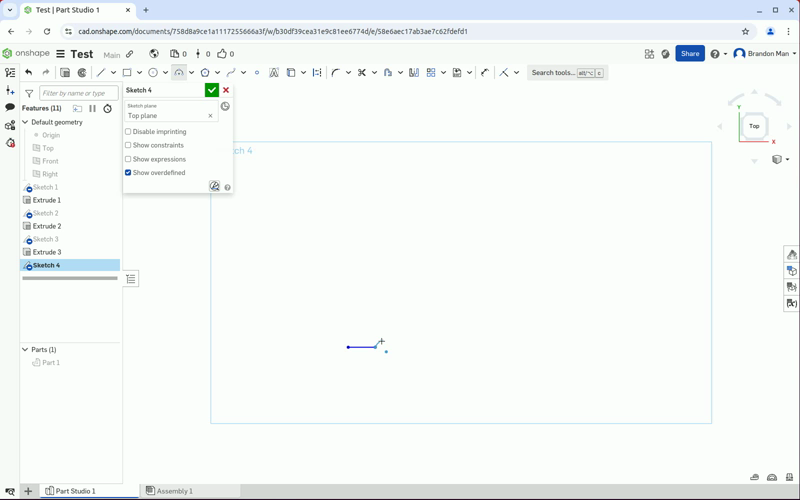
mouse_move(380, 345)
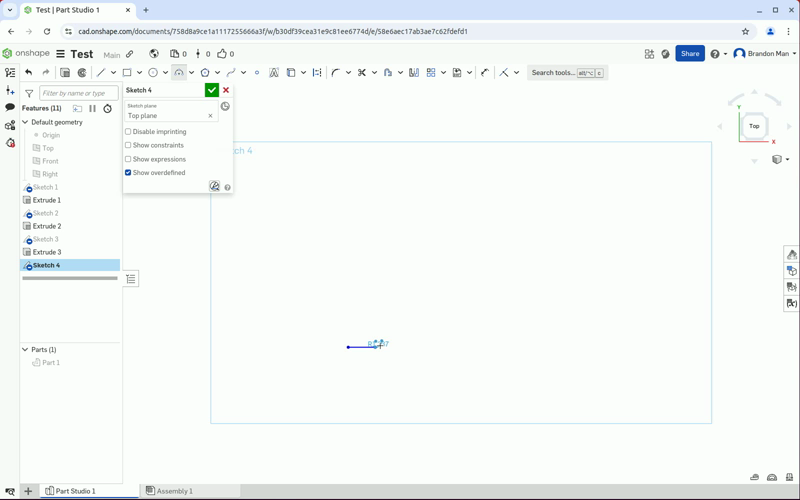
click(380, 345)
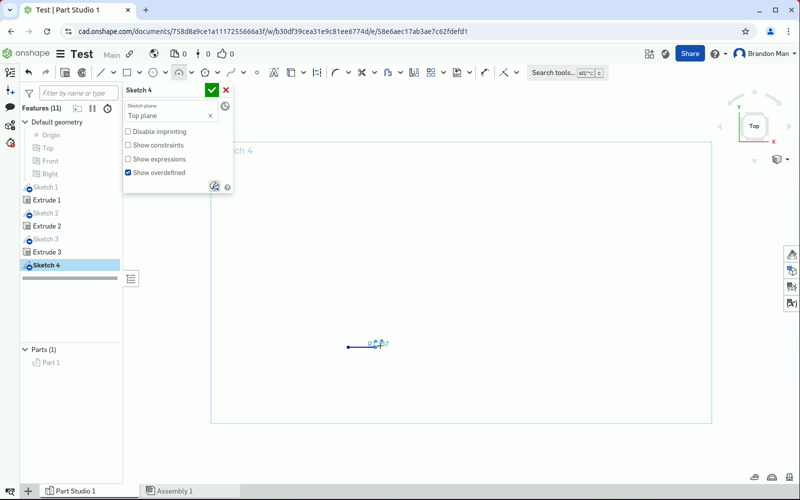
key_up(shift)
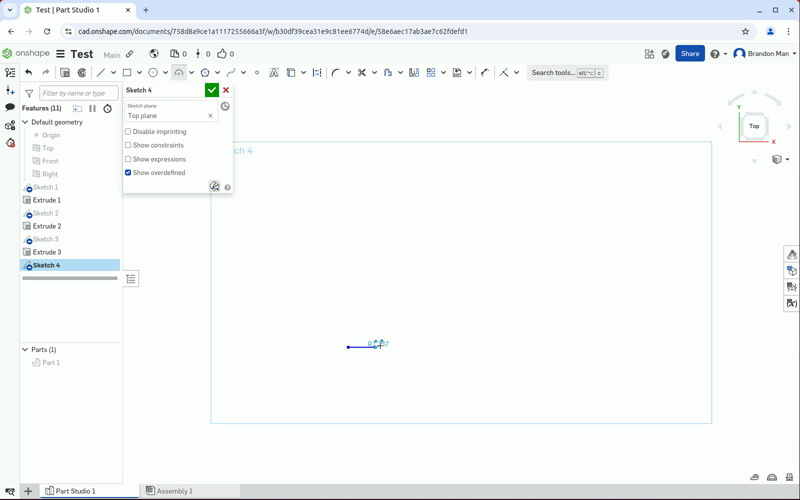
key(esc)
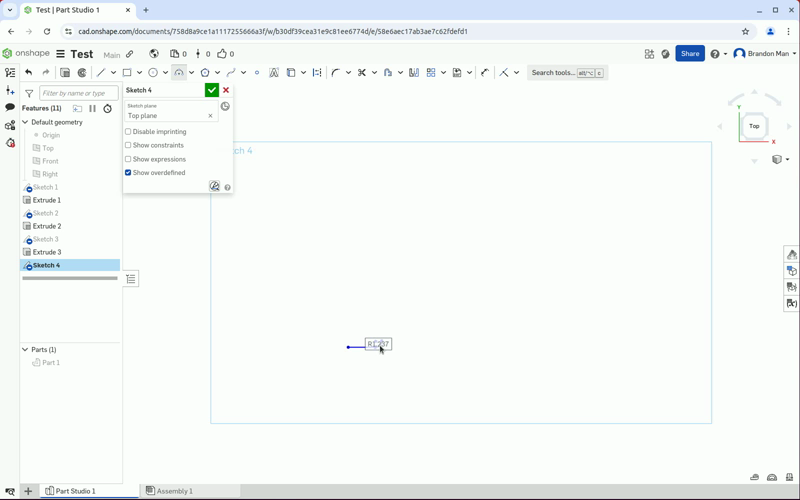
key(l)
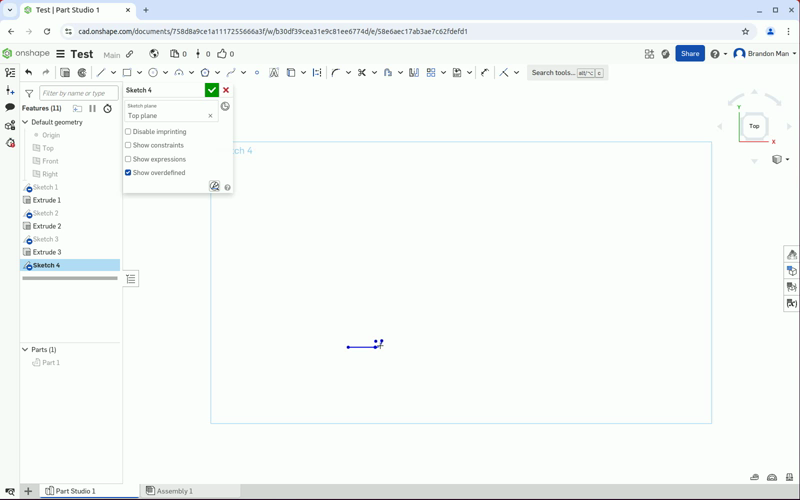
mouse_move(381, 340)
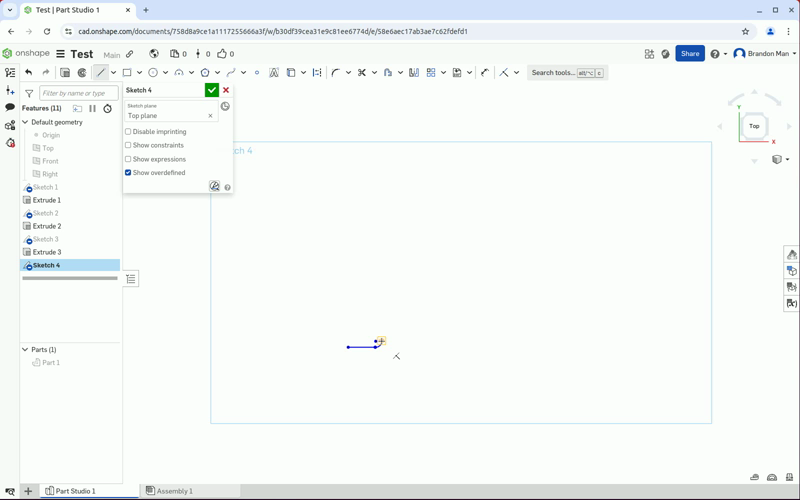
click(381, 340)
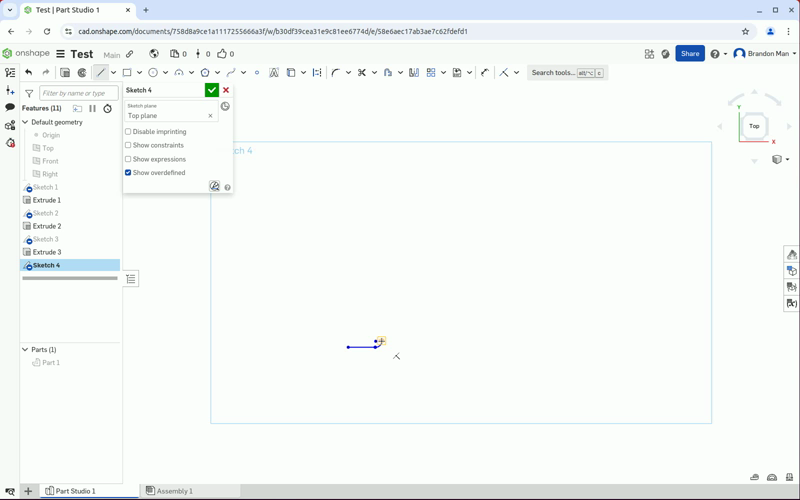
key_down(shift)
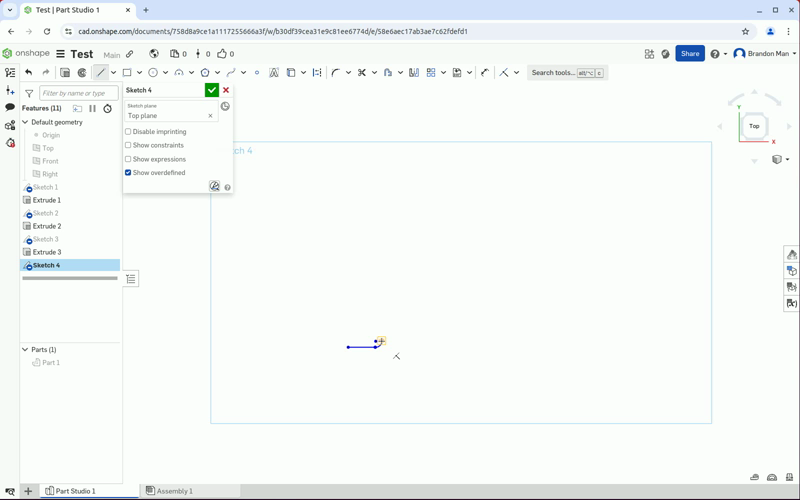
mouse_move(411, 340)
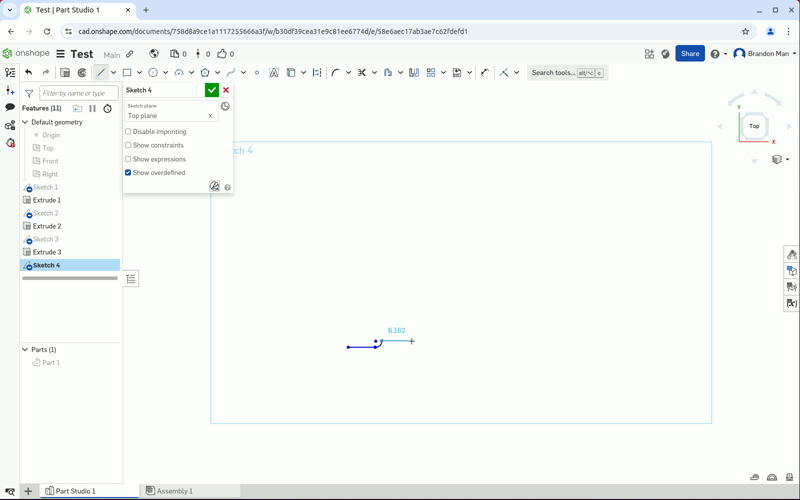
mouse_move(381, 320)
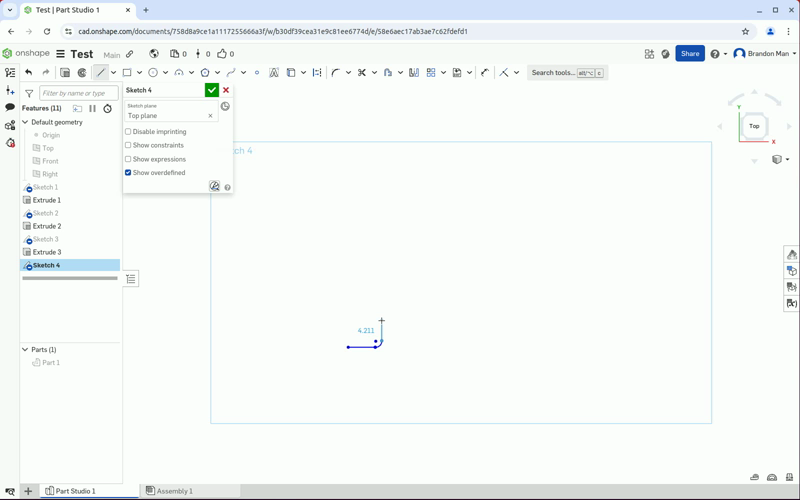
click(381, 320)
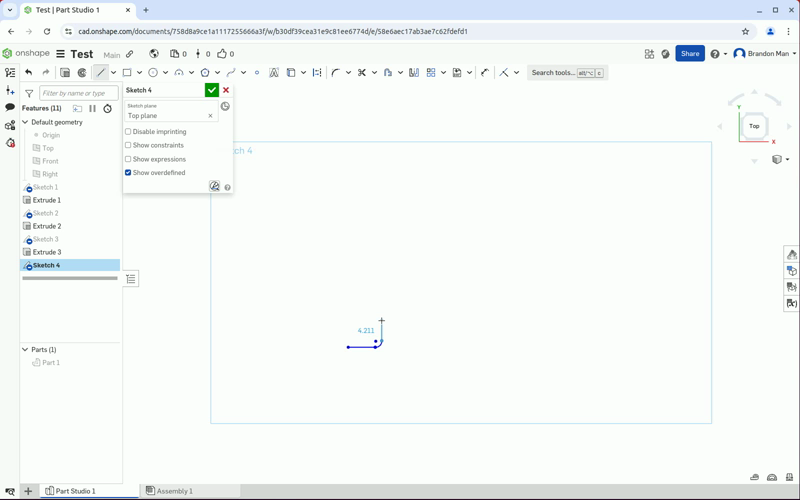
key_up(shift)
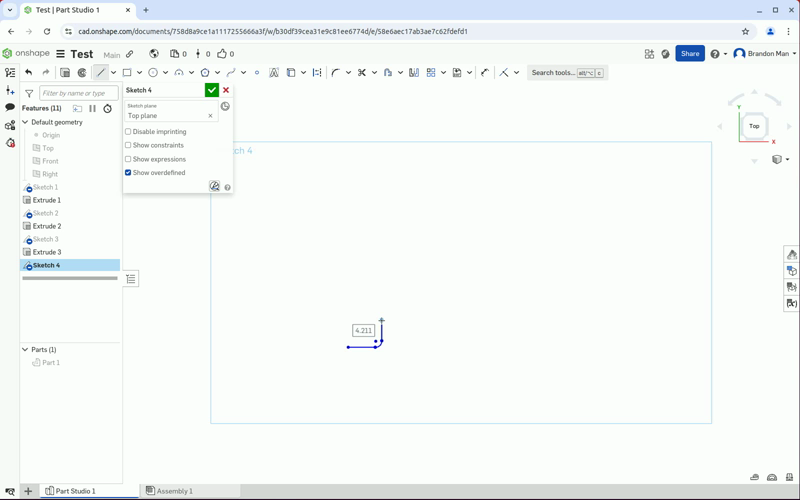
key_down(shift)
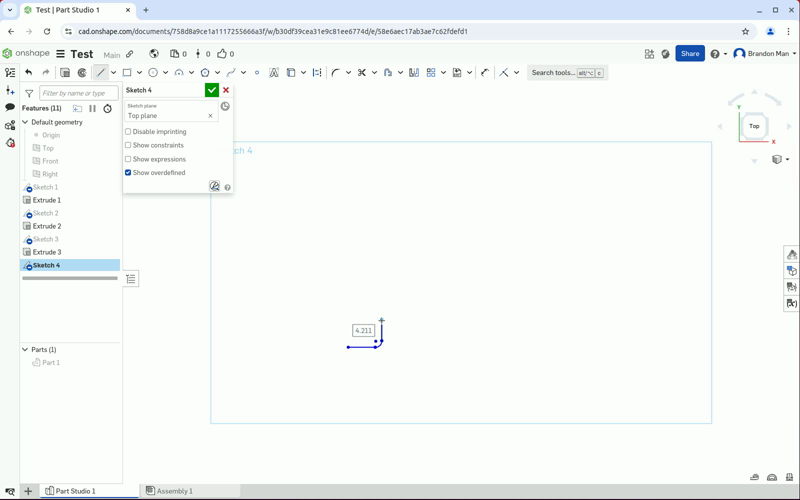
mouse_move(411, 320)
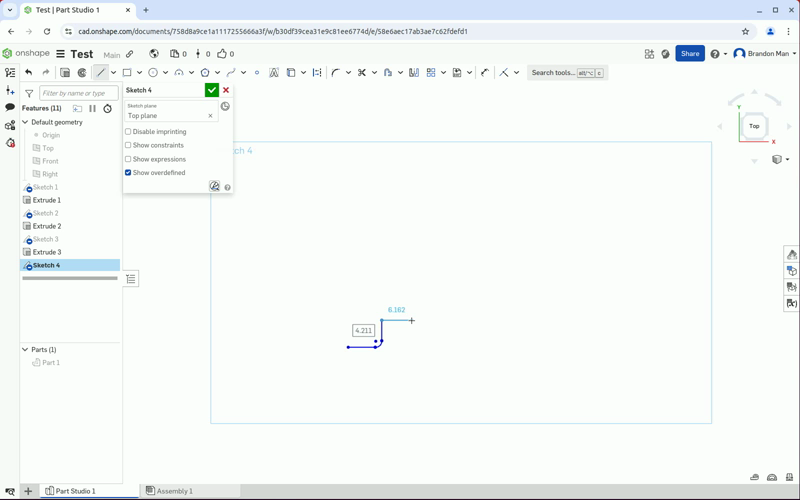
mouse_move(365, 320)
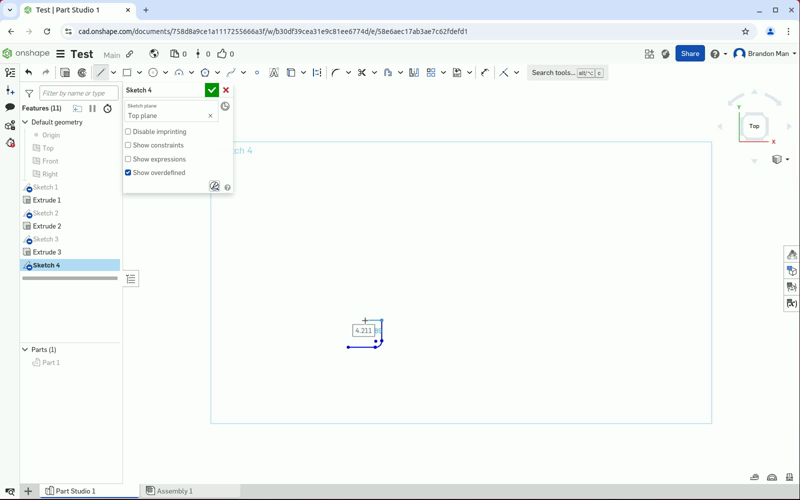
click(365, 320)
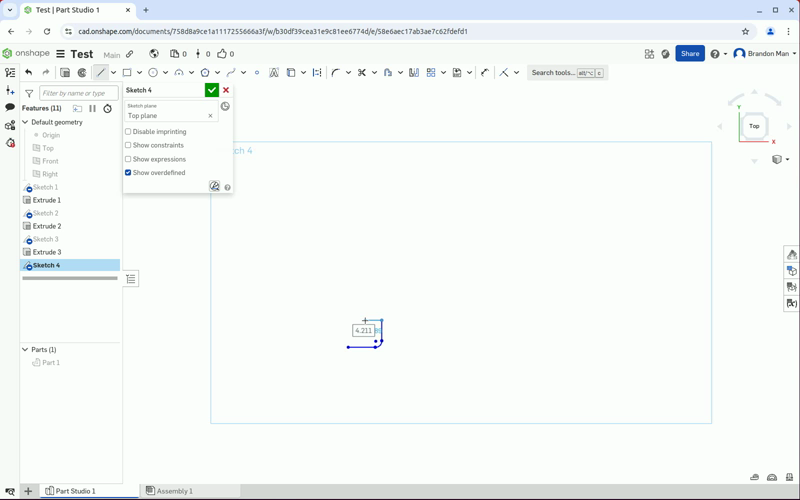
key_up(shift)
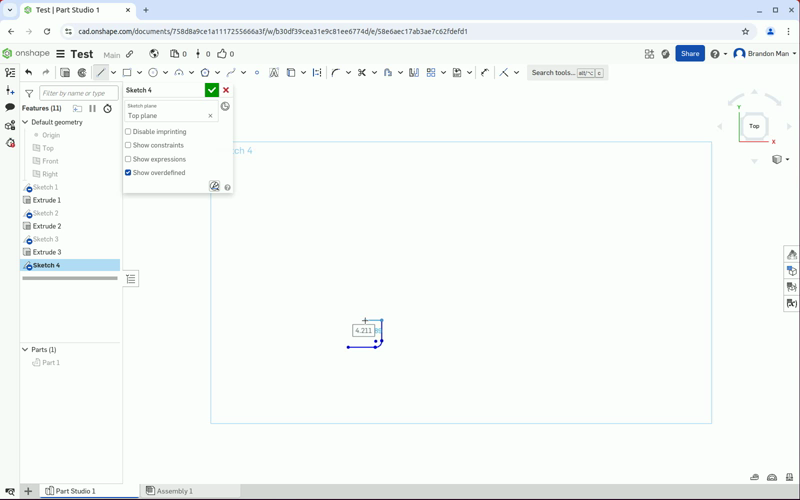
key_down(shift)
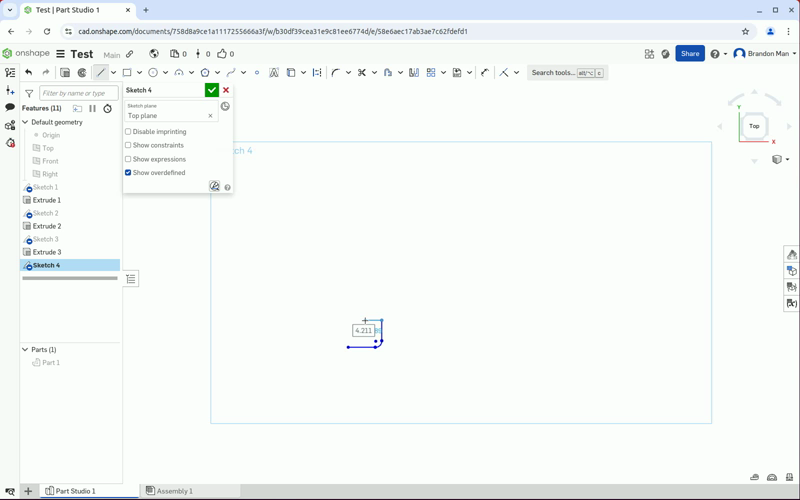
mouse_move(395, 320)
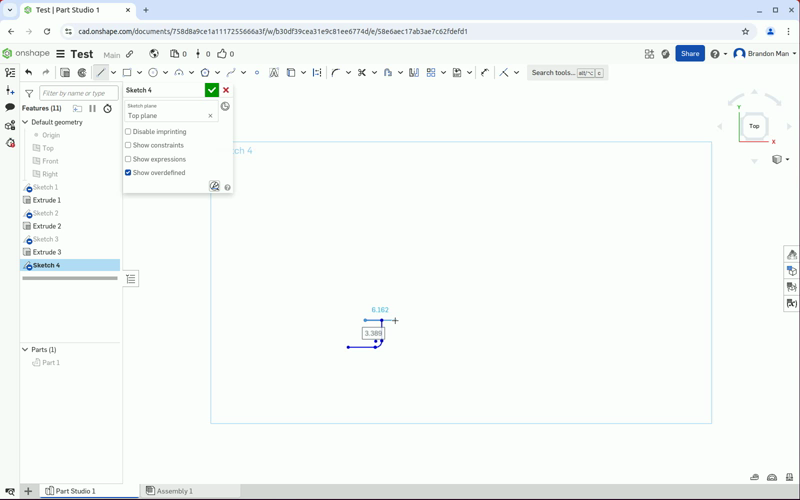
mouse_move(365, 333)
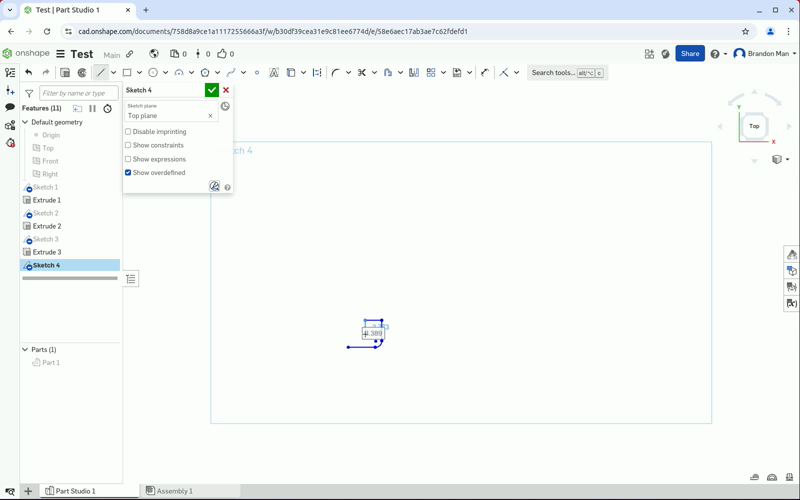
click(365, 333)
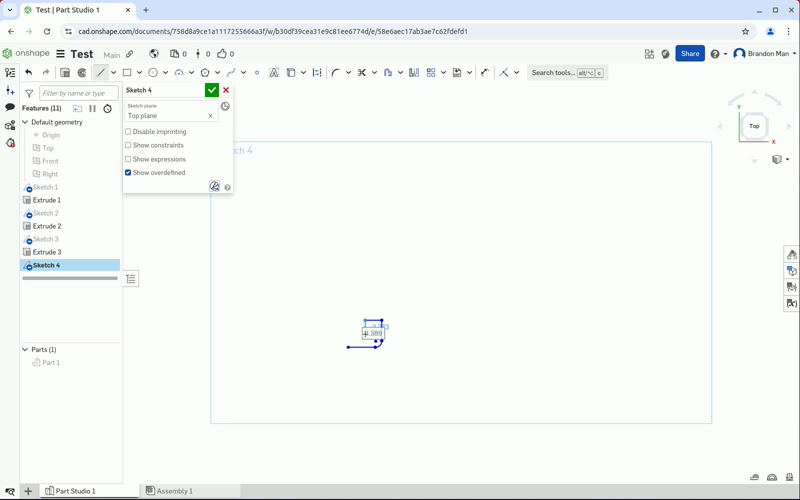
key_up(shift)
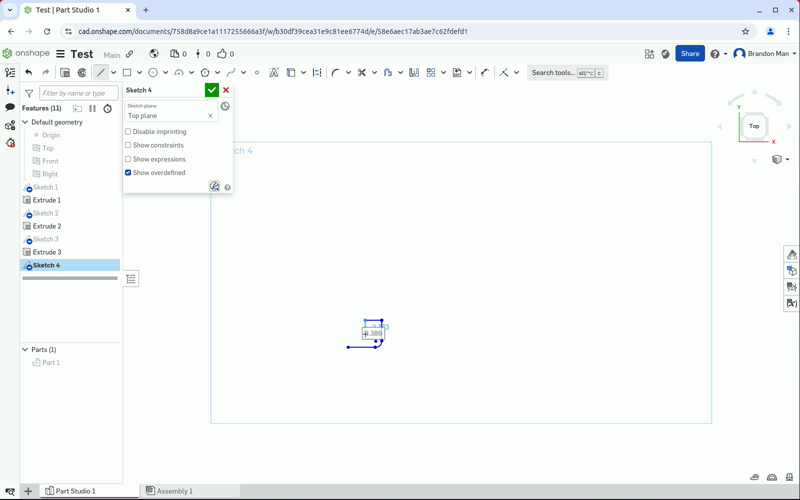
key_down(shift)
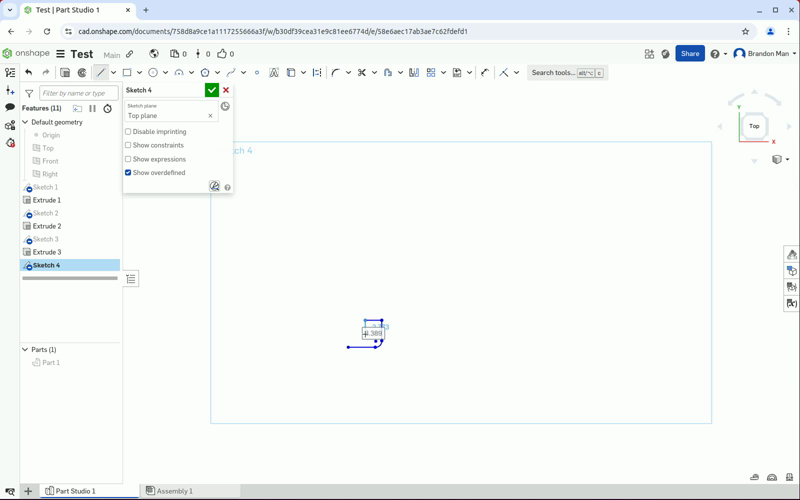
mouse_move(395, 333)
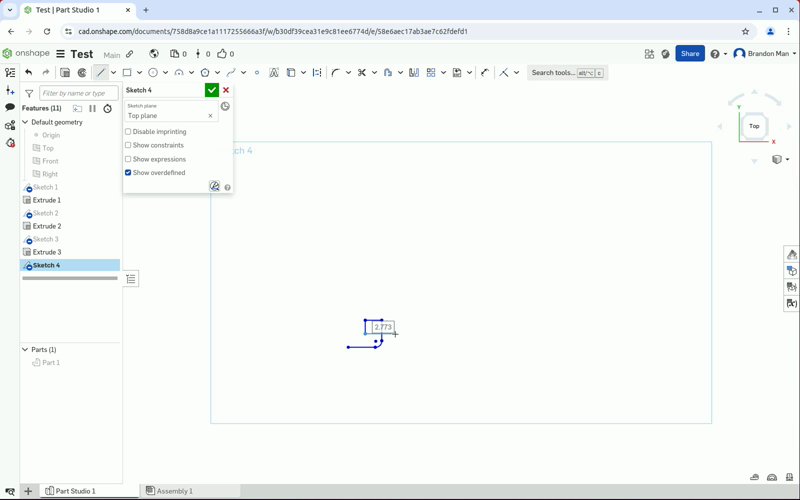
mouse_move(348, 333)
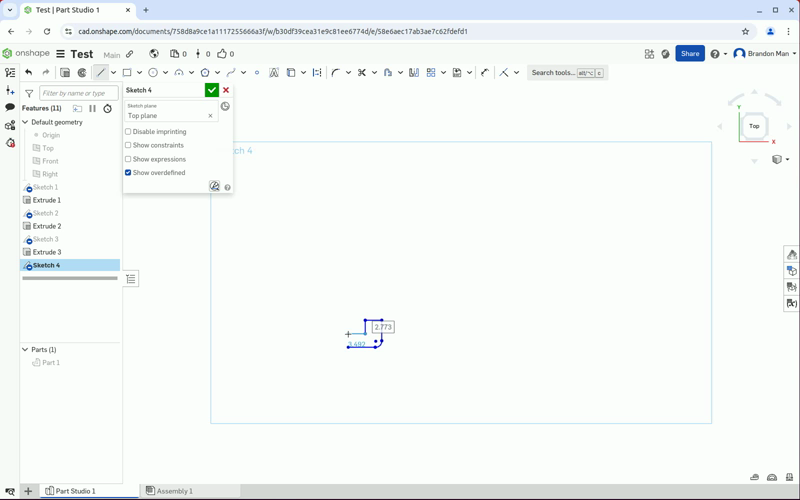
click(348, 333)
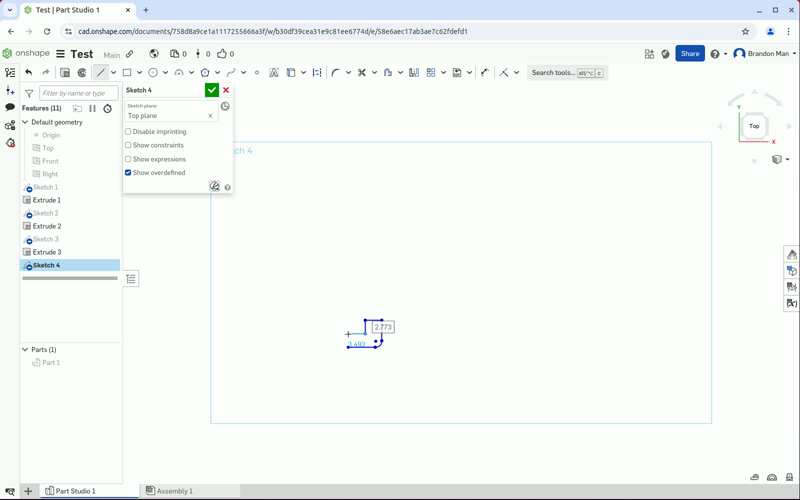
key_up(shift)
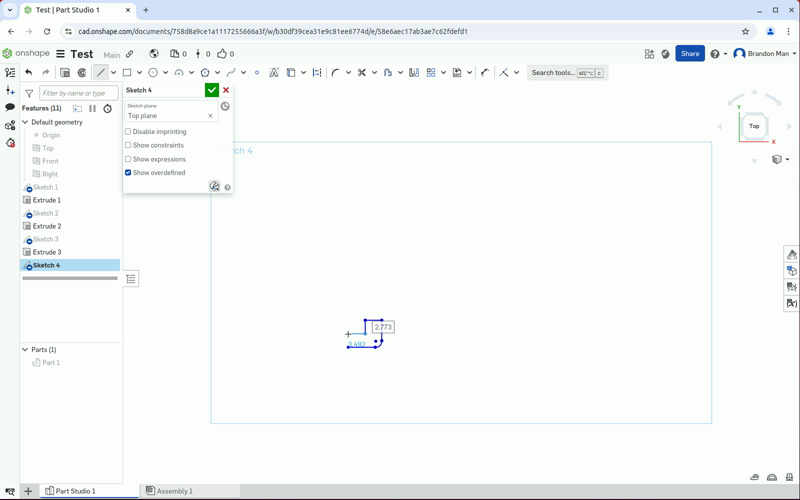
mouse_move(378, 333)
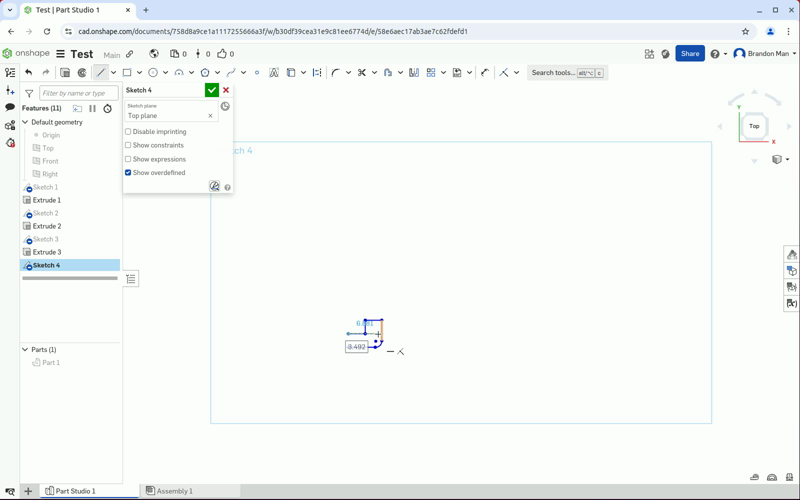
key_down(shift)
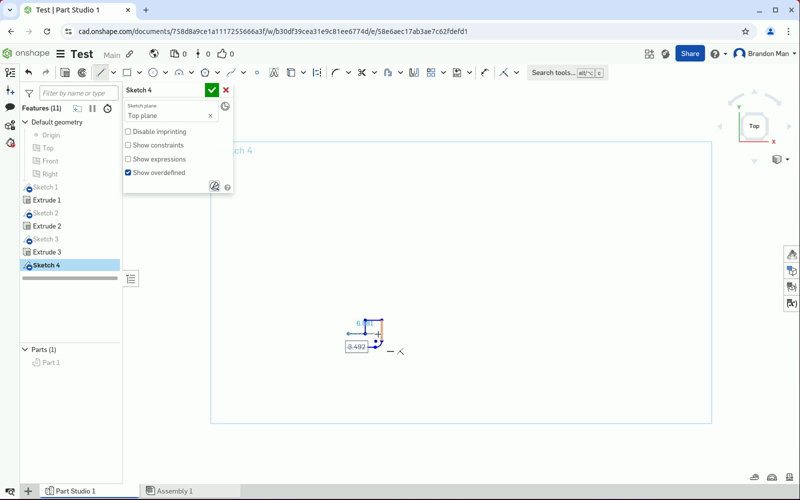
mouse_move(348, 347)
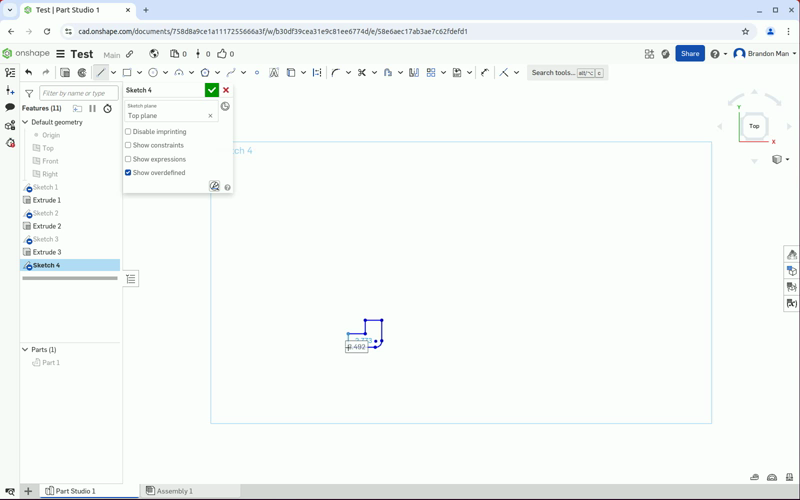
key_up(shift)
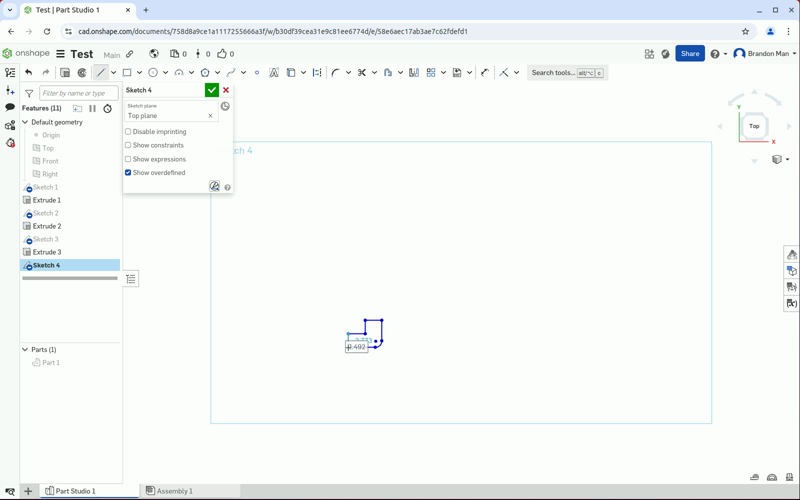
click(348, 347)
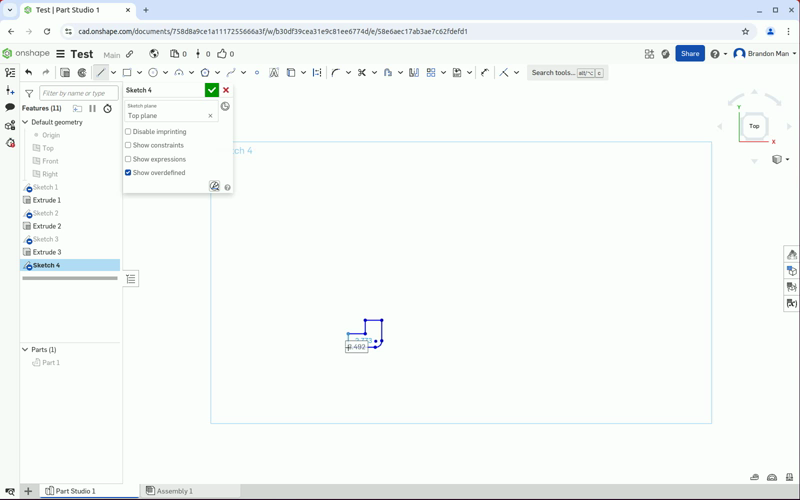
key(esc)
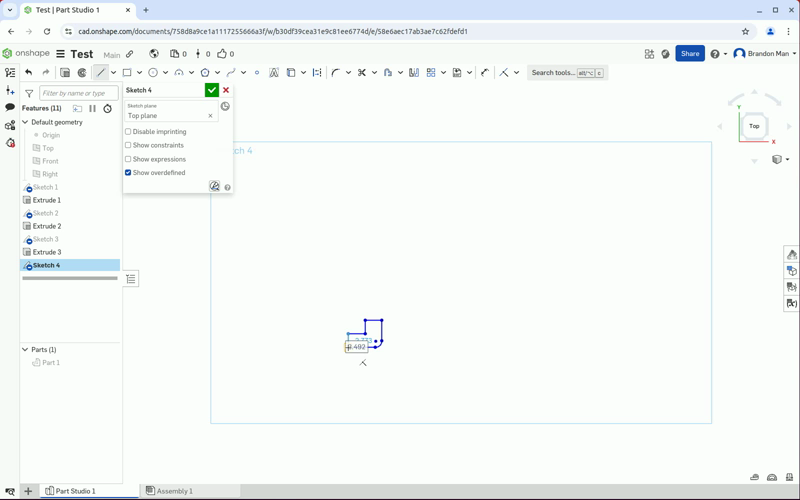
mouse_move(350, 334)
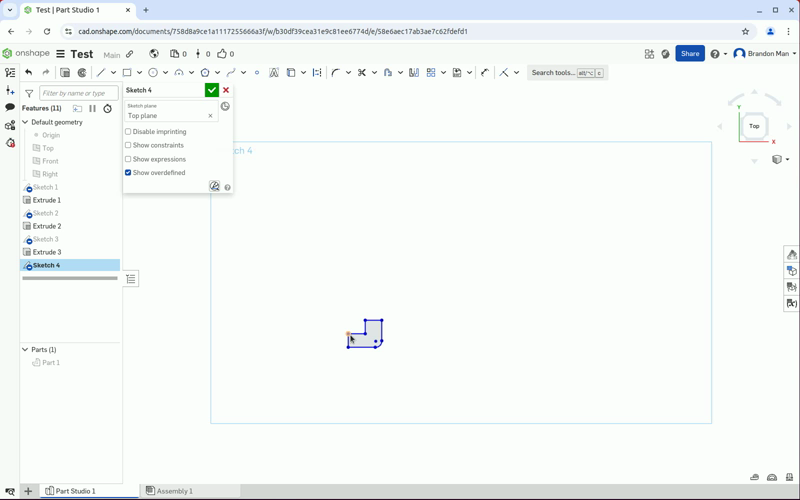
scroll(6)
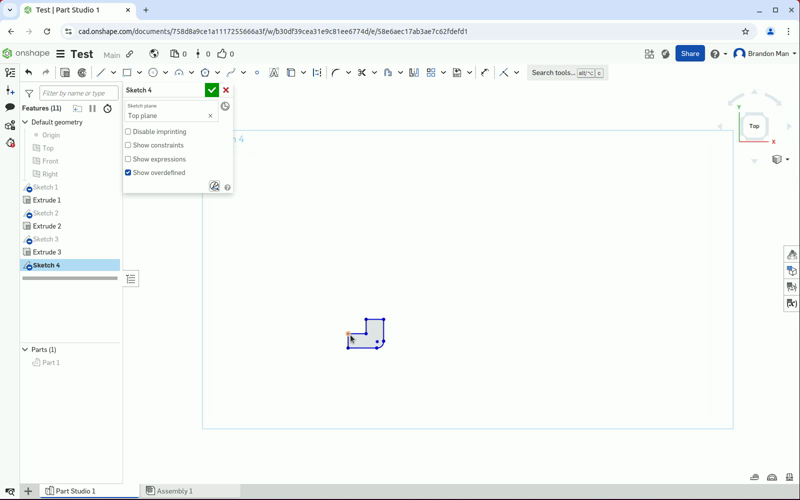
scroll(6)
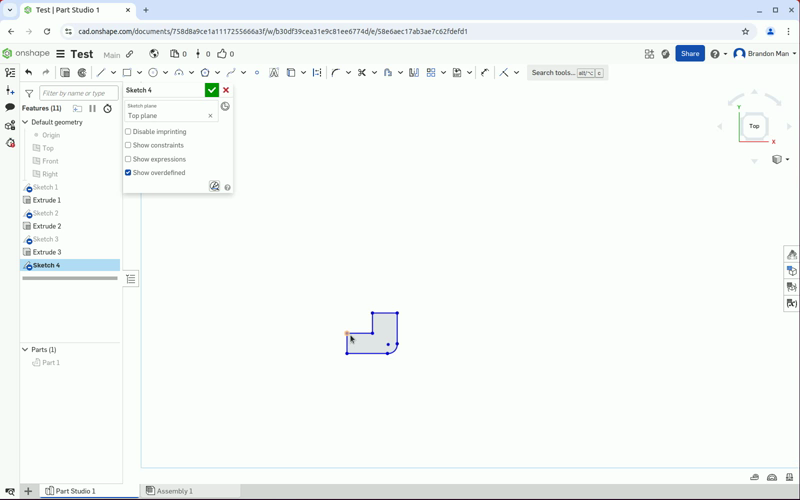
scroll(6)
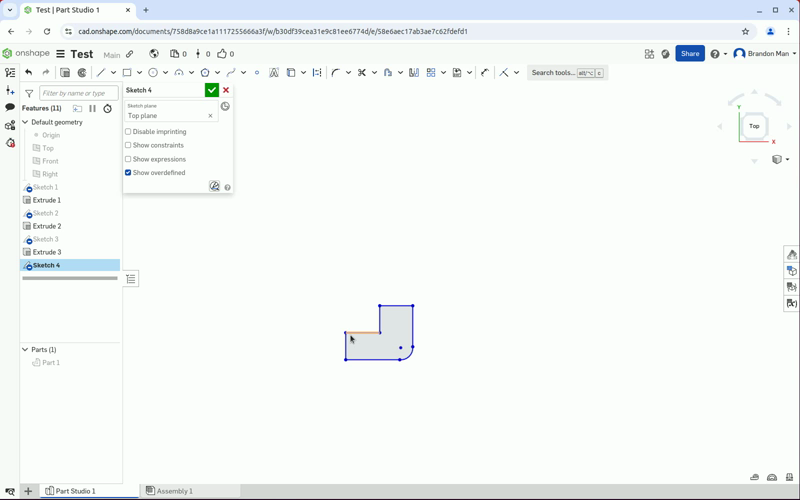
scroll(6)
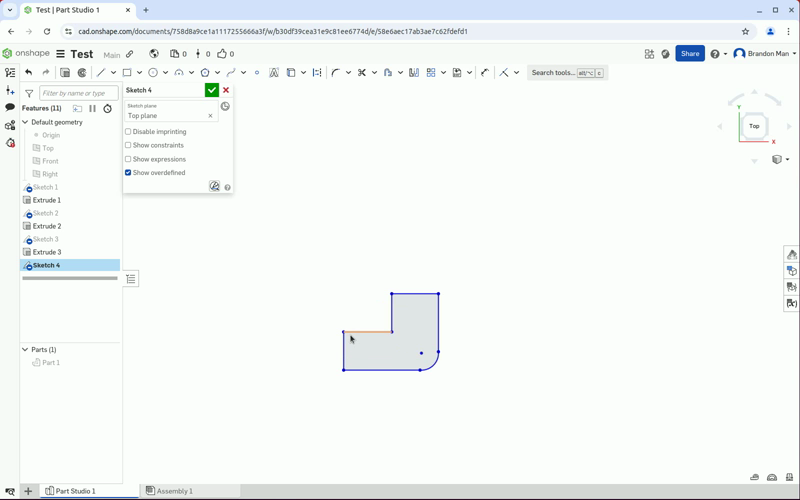
scroll(6)
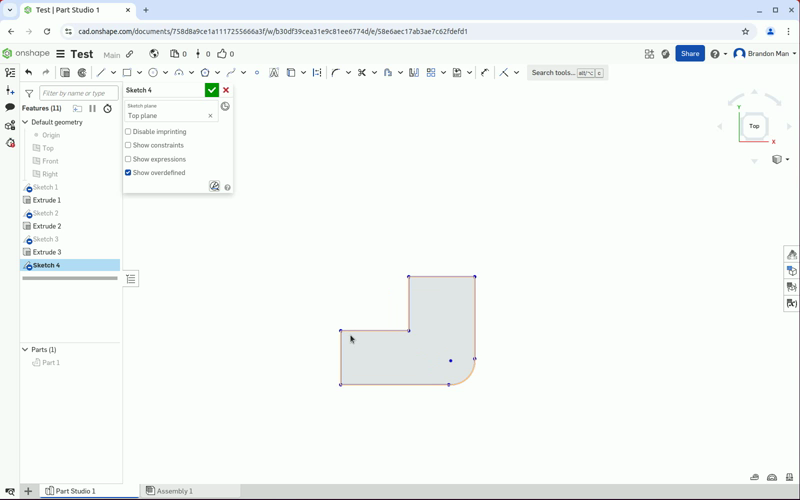
scroll(6)
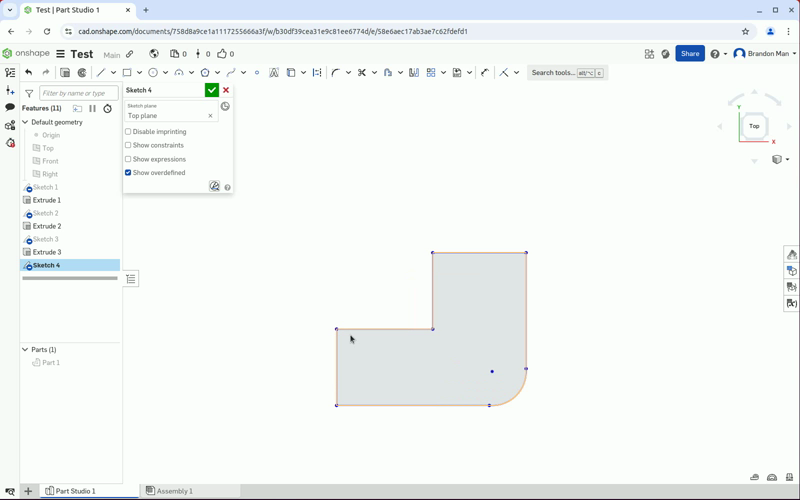
scroll(6)
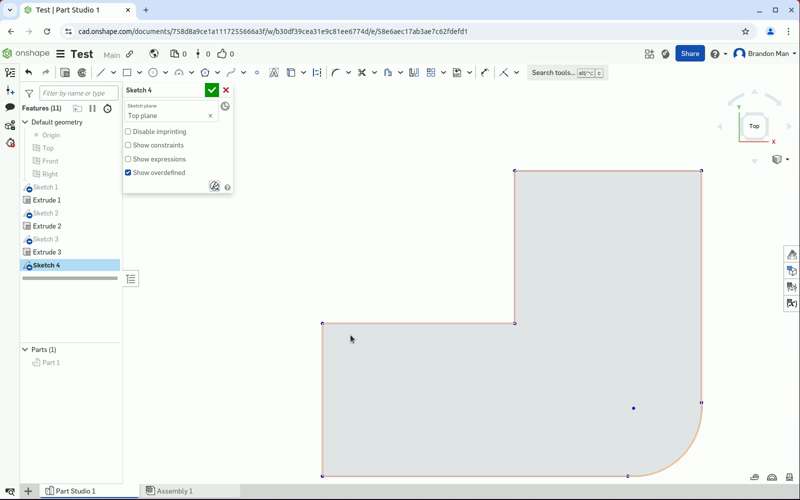
click(350, 334)
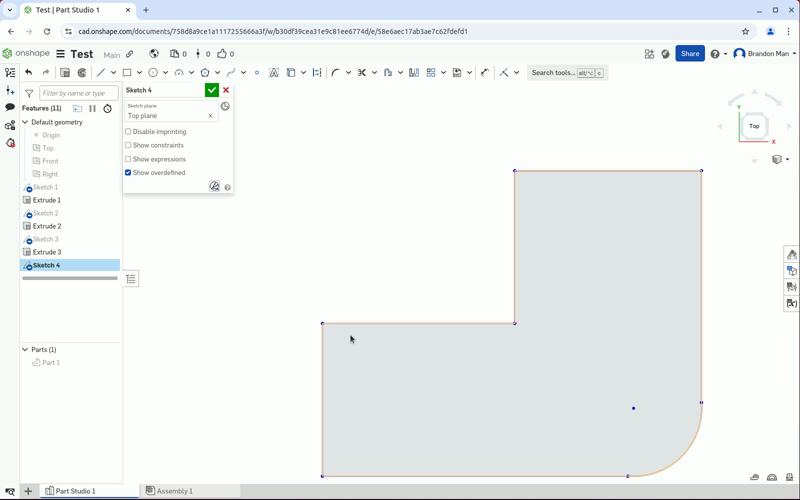
scroll(-6)
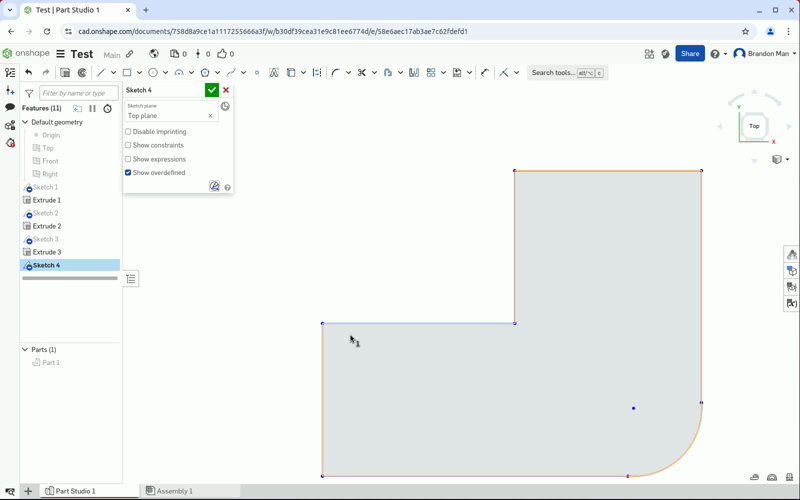
scroll(-6)
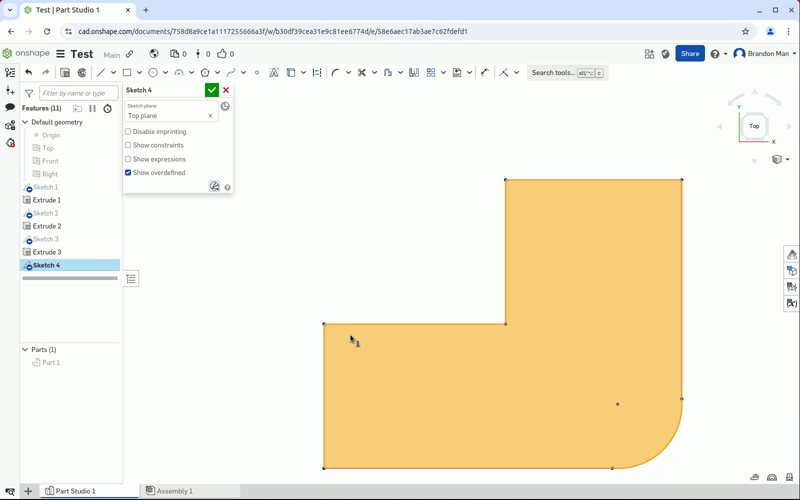
scroll(-6)
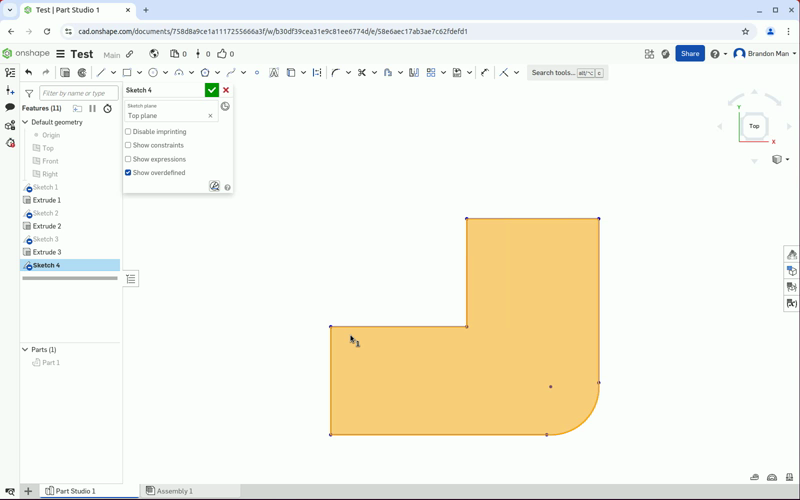
scroll(-6)
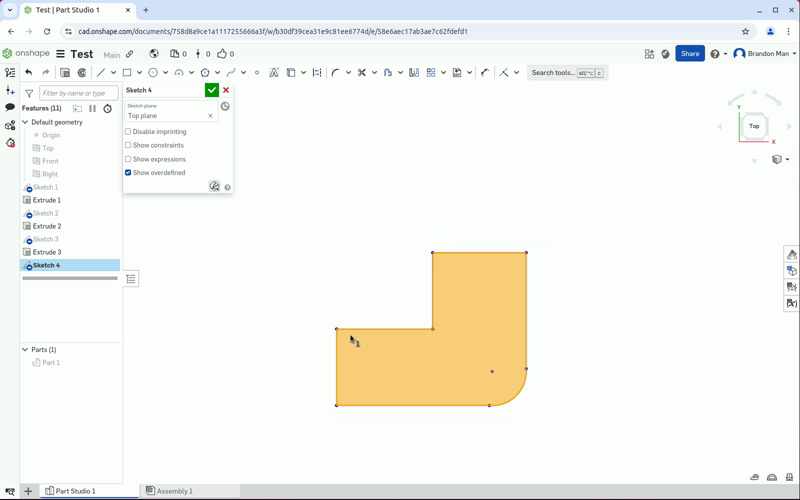
scroll(-6)
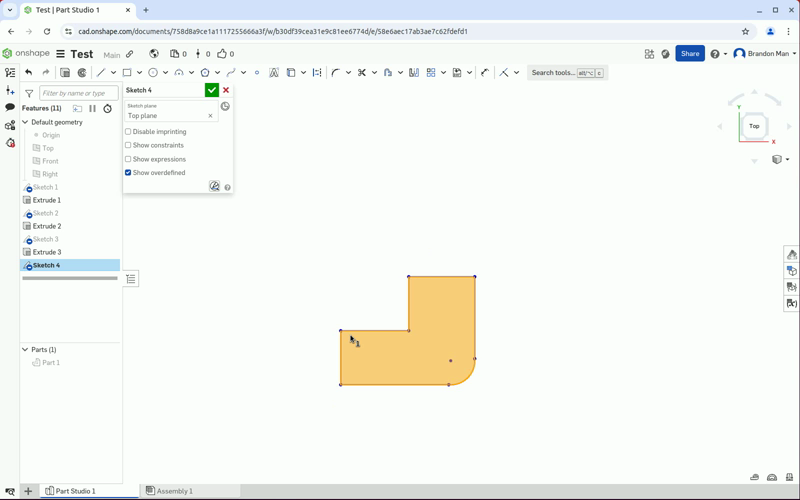
scroll(-6)
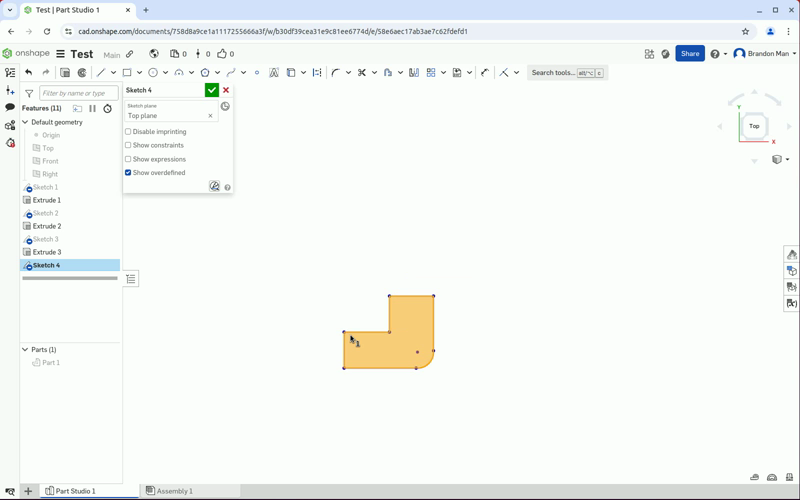
scroll(-6)
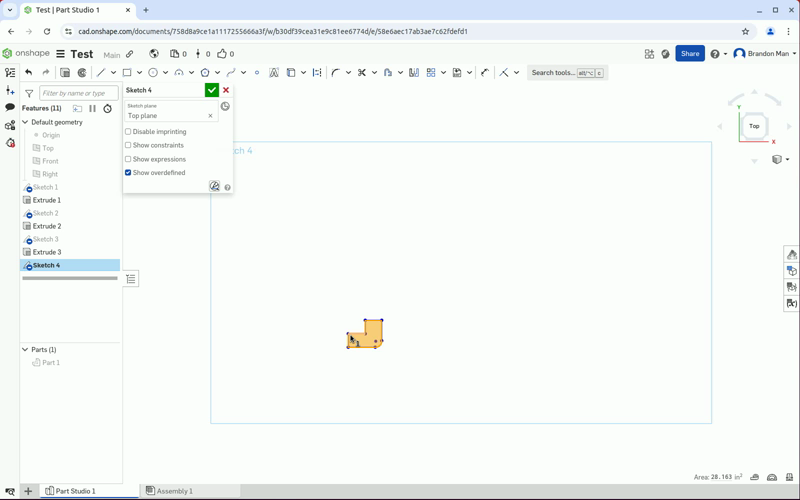
mouse_move(73, 352)
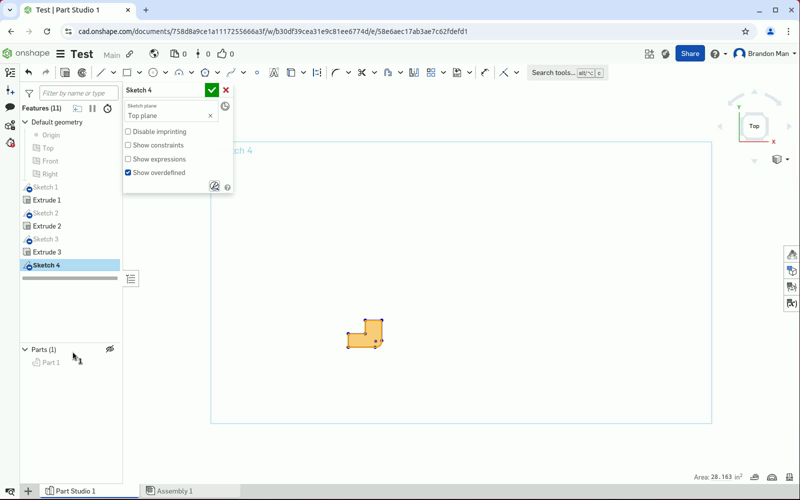
key(shift+y)
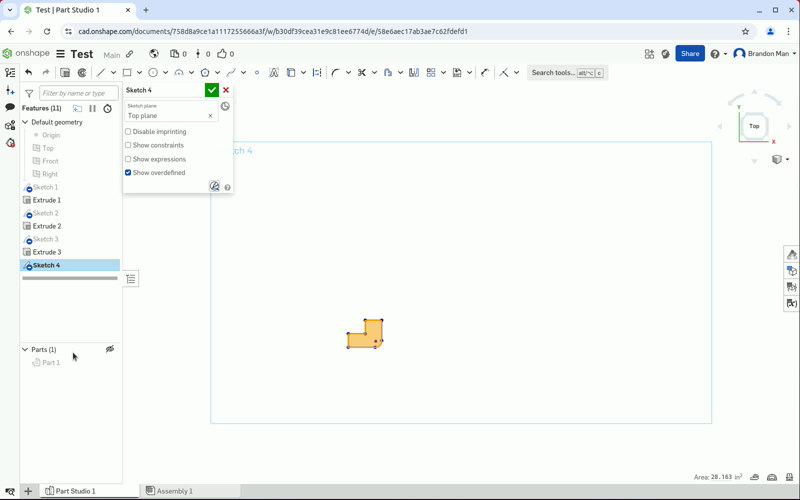
key(shift+e)
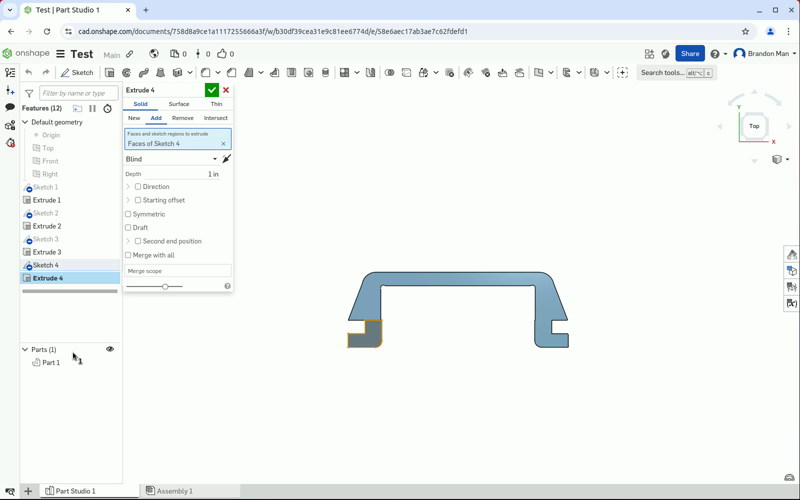
mouse_move(143, 106)
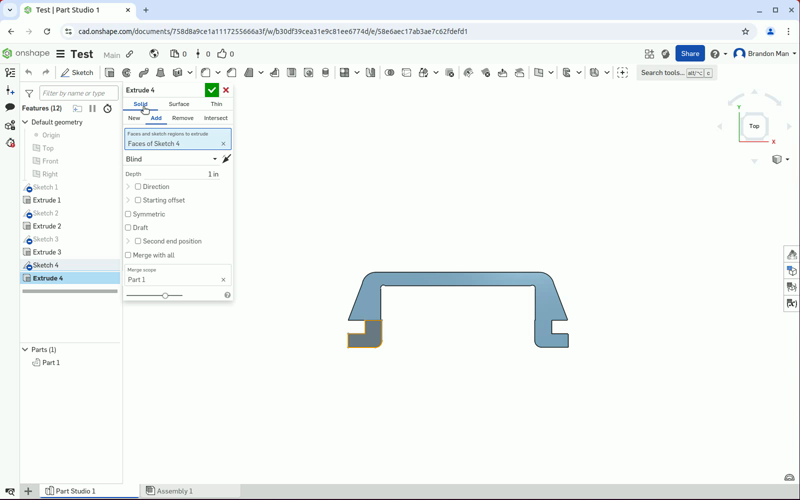
click(143, 106)
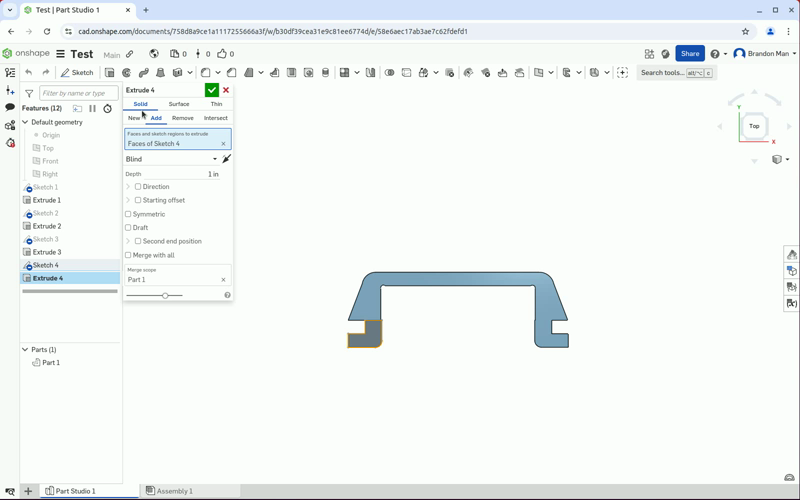
mouse_move(137, 120)
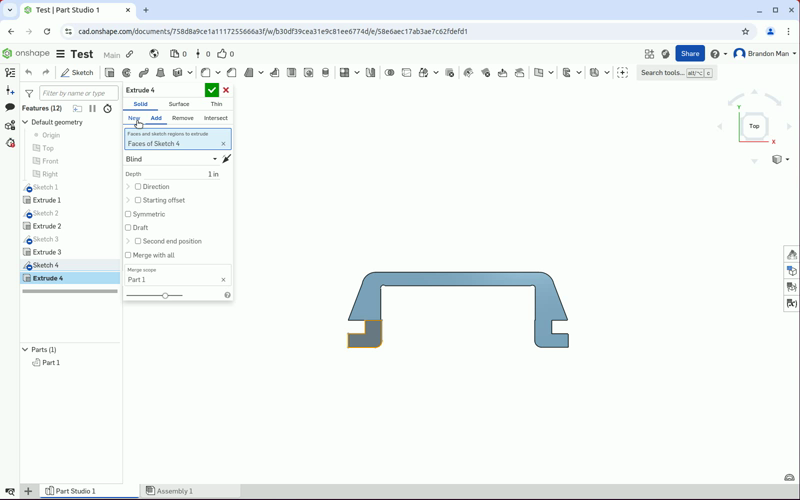
click(137, 120)
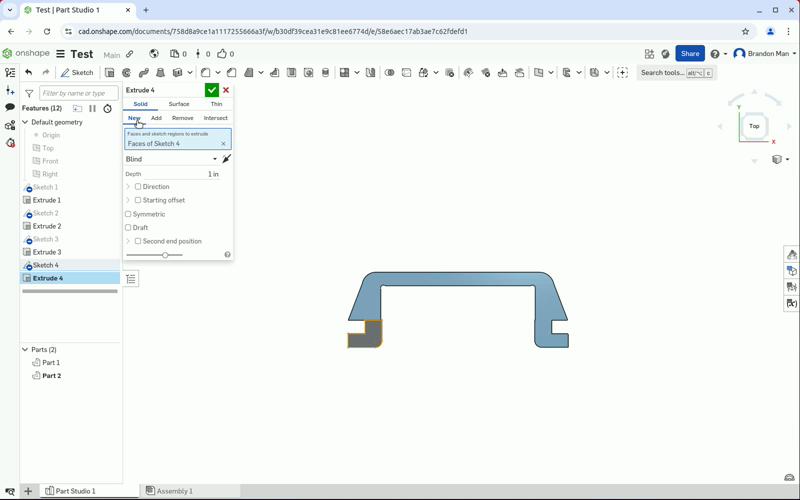
key(tab, 4)
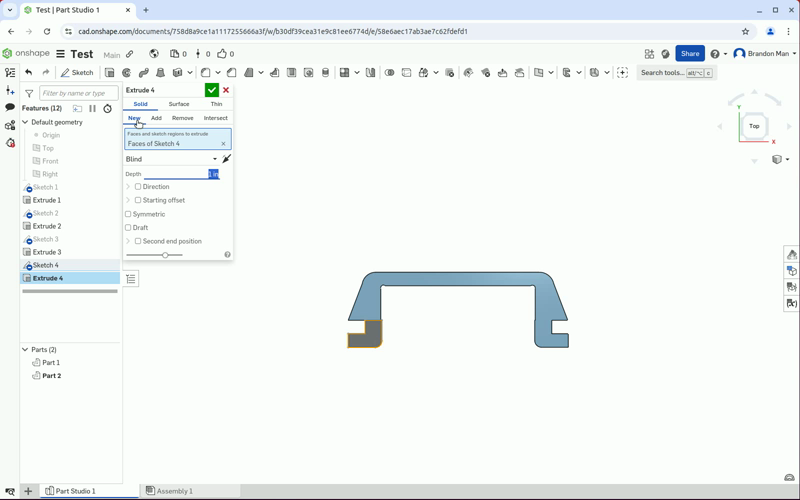
text(6.74)
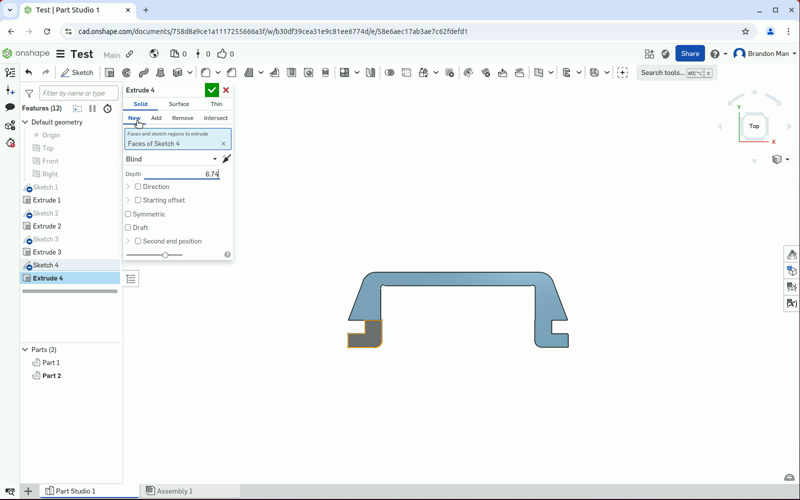
key(enter)
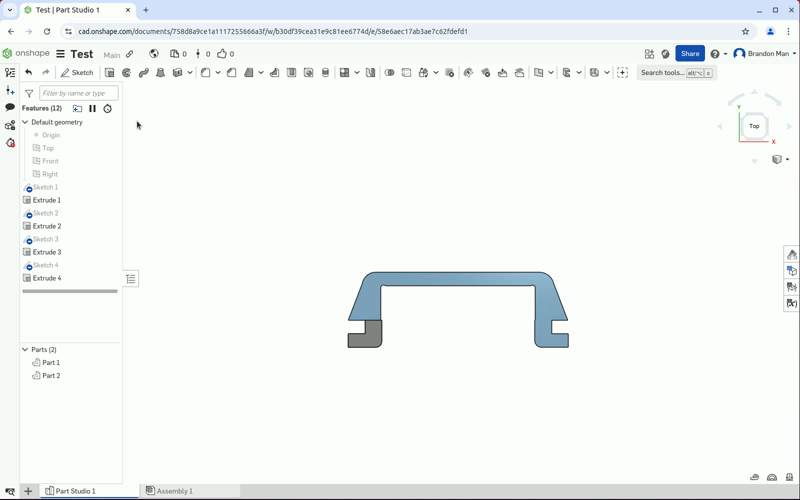
key(shift+h)
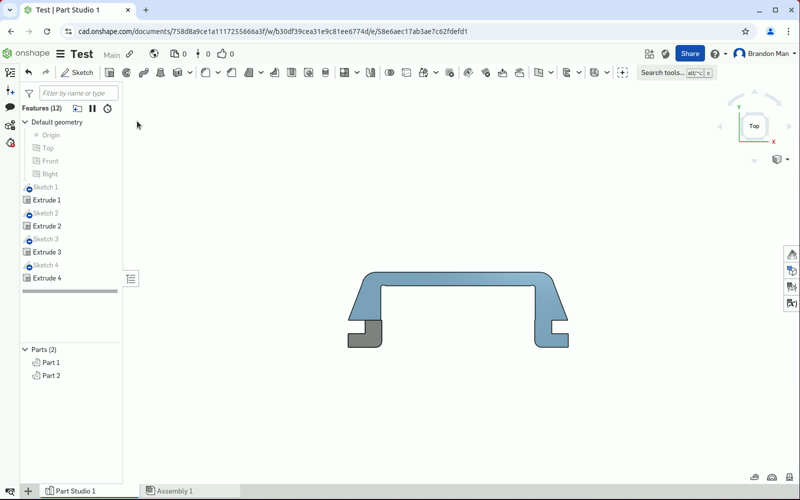
key(shift+h)
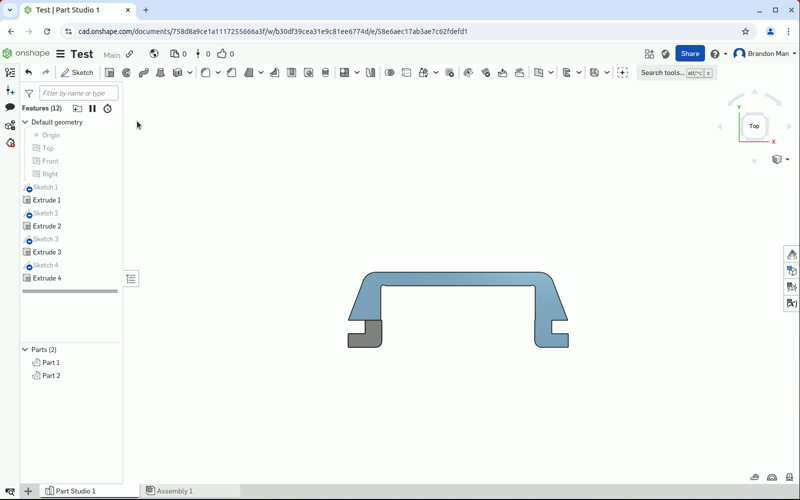
mouse_move(73, 189)
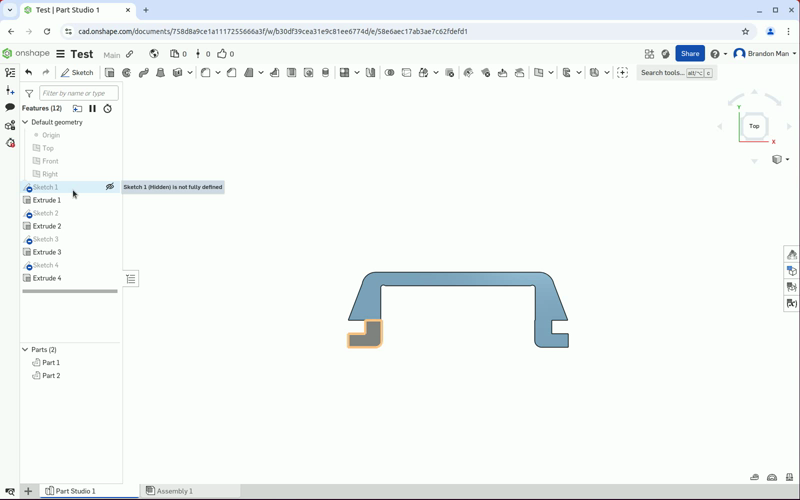
click(73, 189)
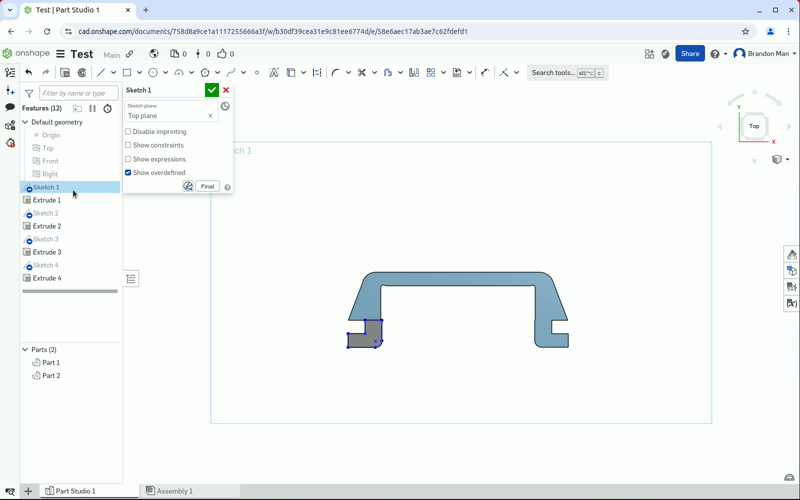
mouse_move(229, 92)
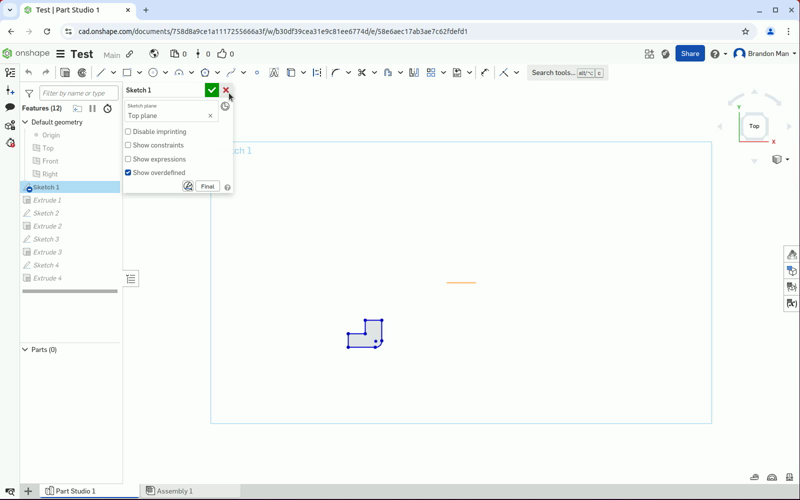
click(229, 92)
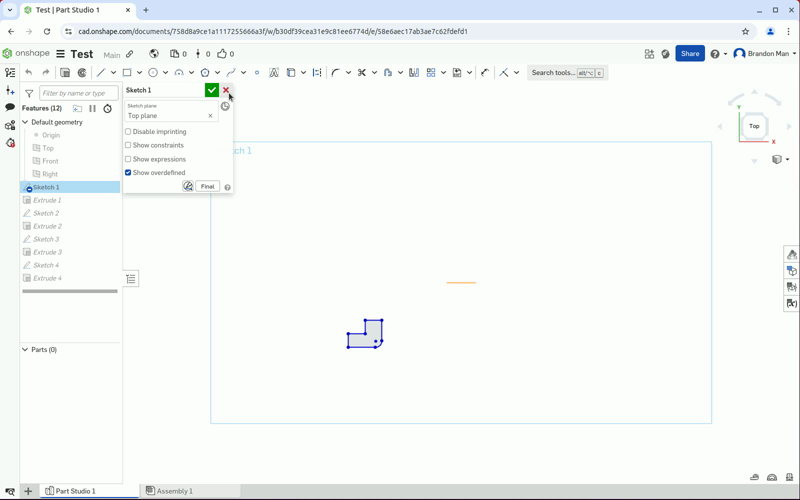
key(shift+s)
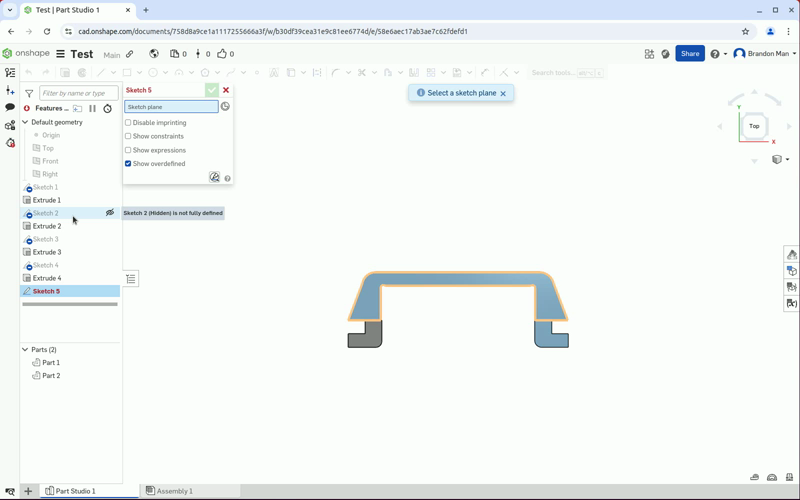
scroll(3)
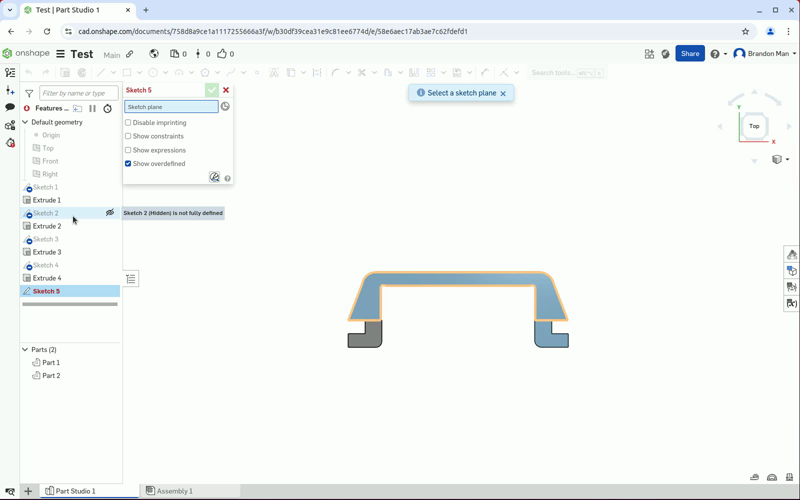
mouse_move(73, 150)
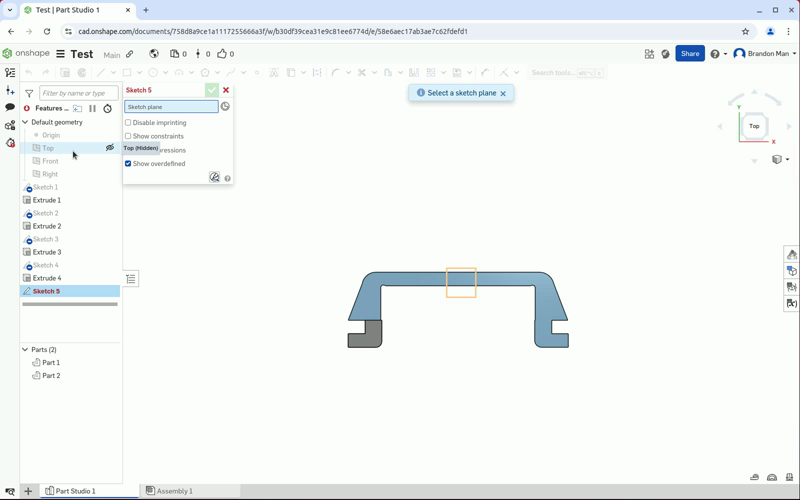
click(73, 150)
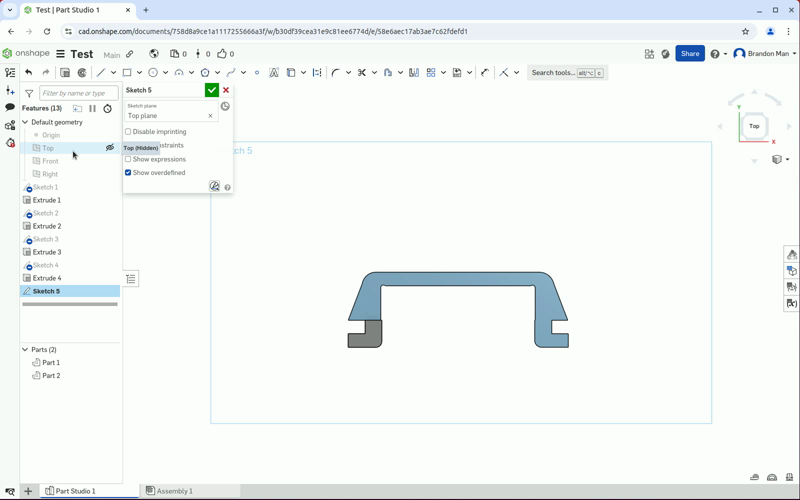
mouse_move(73, 352)
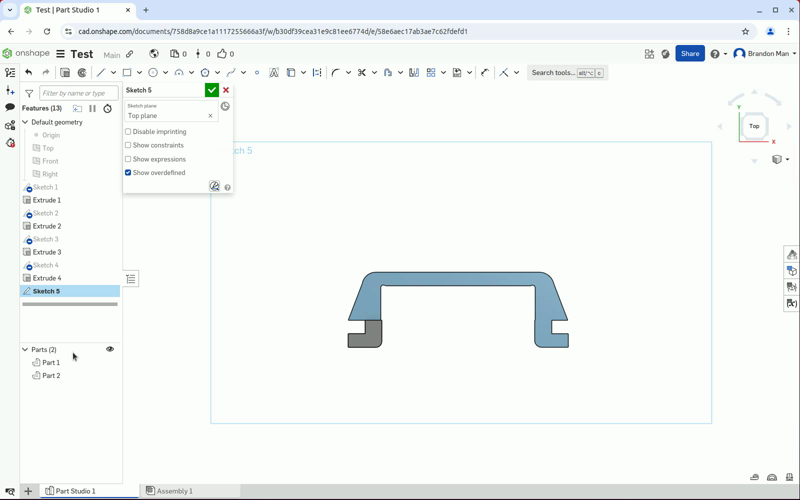
key(y)
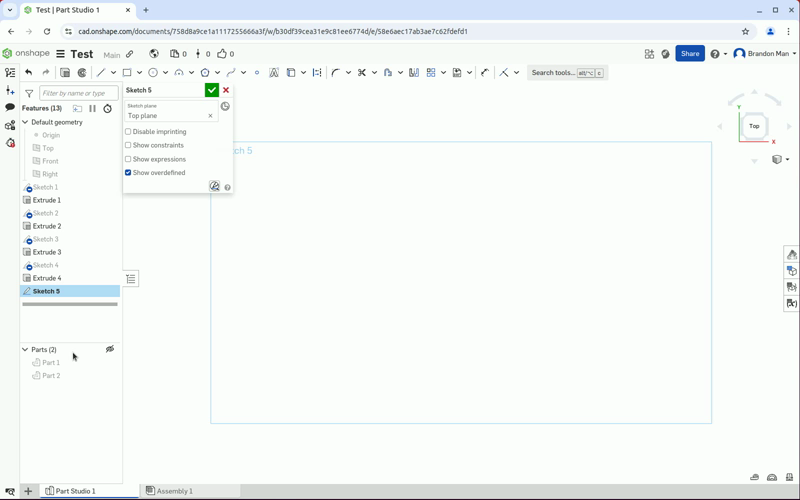
key(a)
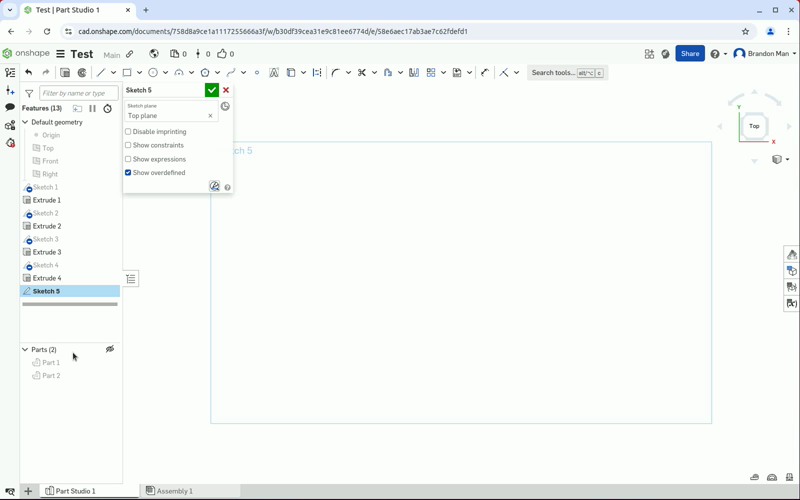
key_down(shift)
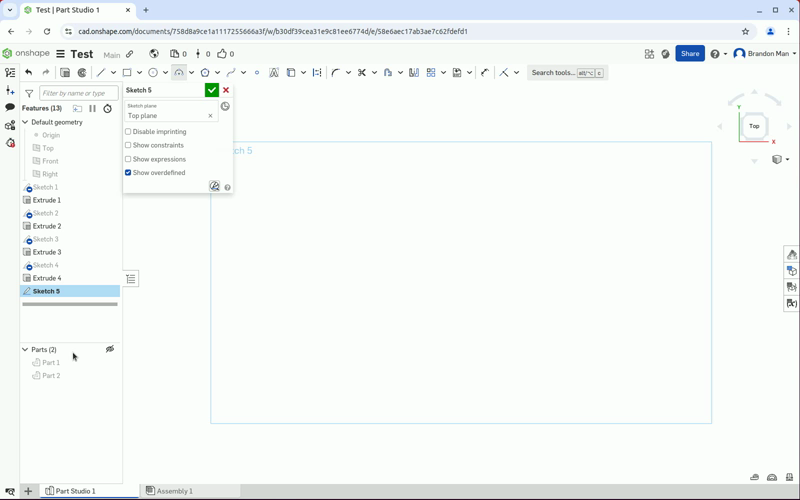
mouse_move(534, 340)
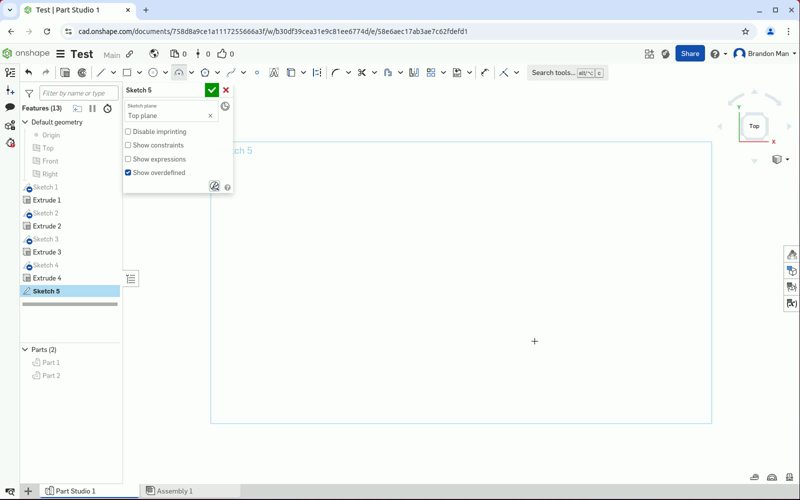
click(534, 340)
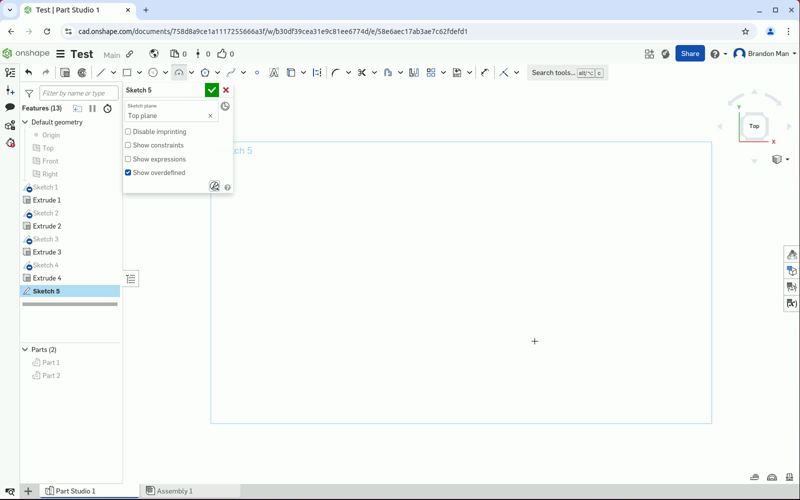
key_up(shift)
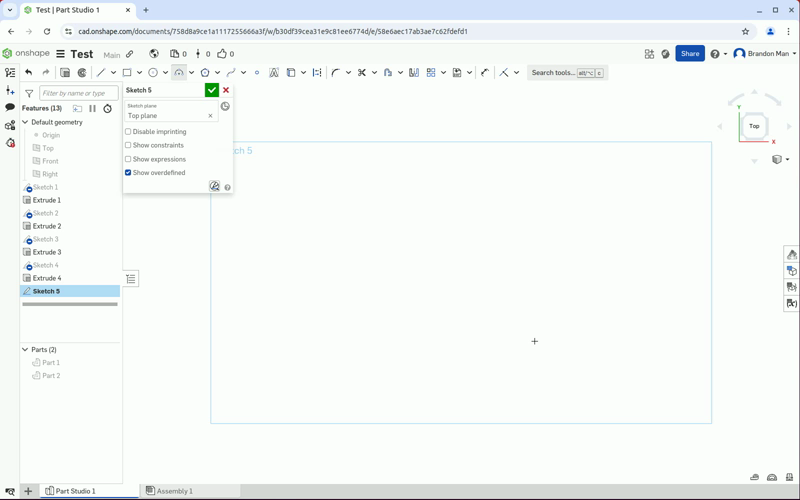
key_down(shift)
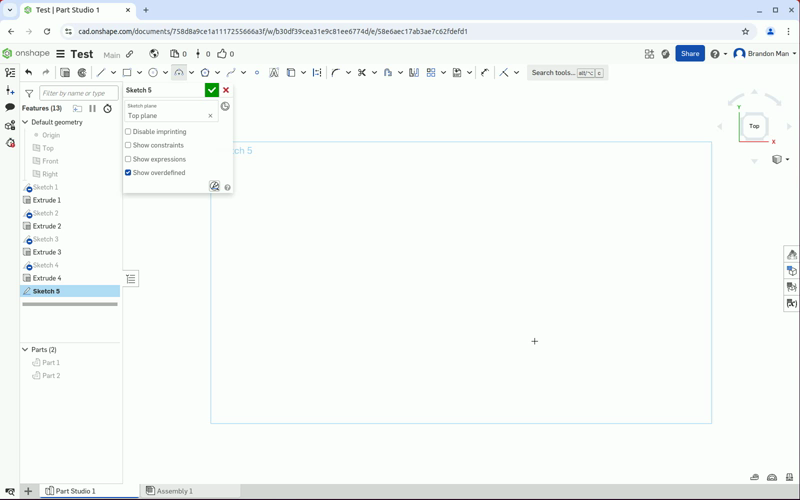
mouse_move(541, 347)
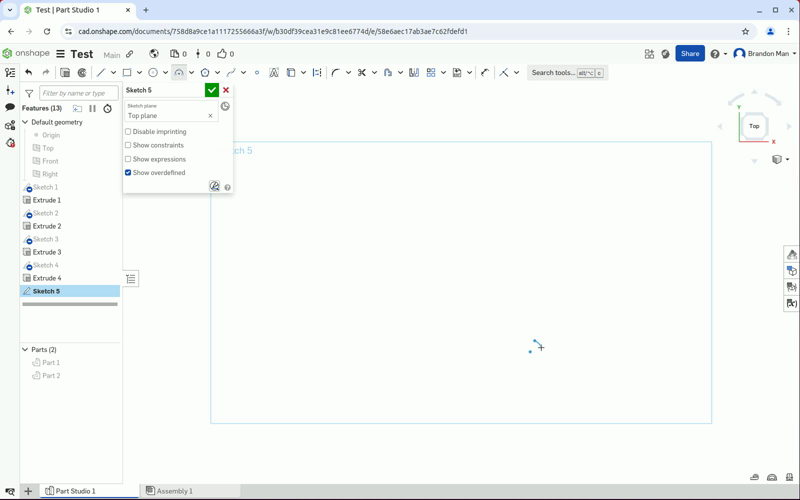
click(541, 347)
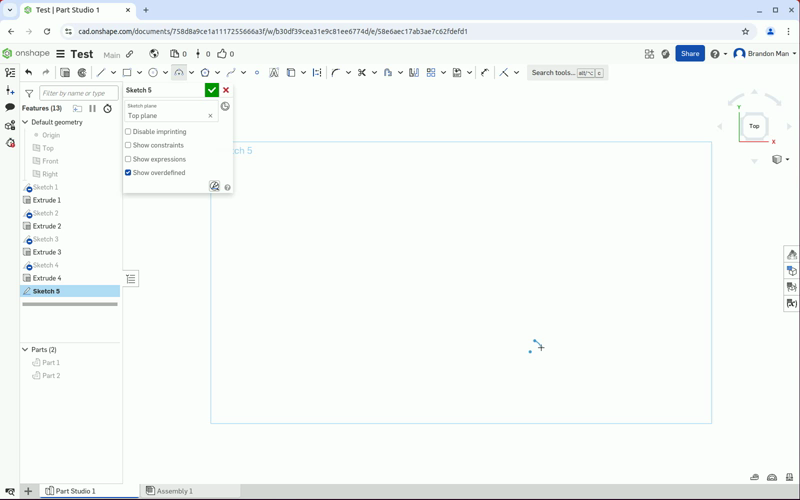
mouse_move(536, 345)
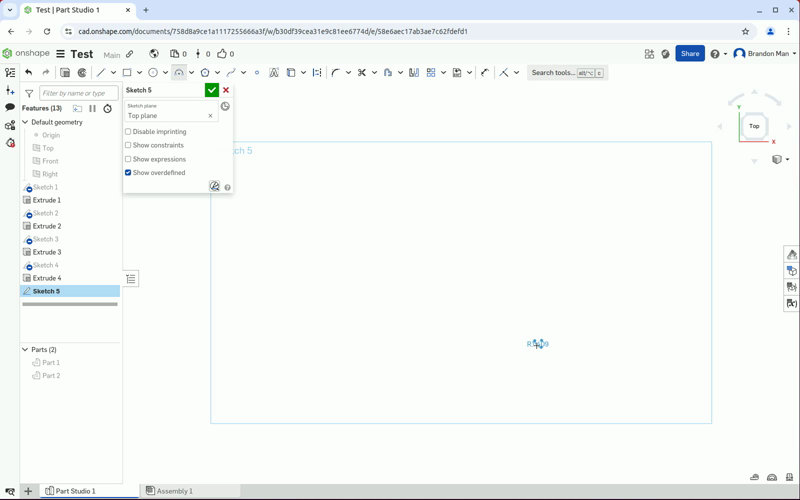
click(536, 345)
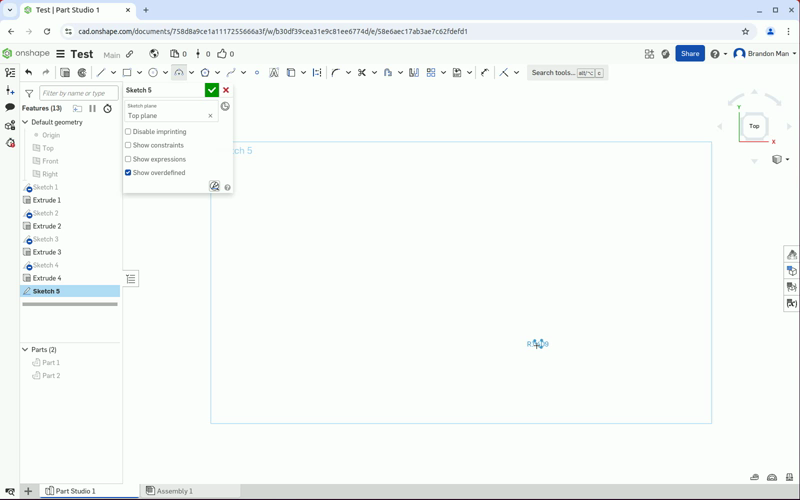
key_up(shift)
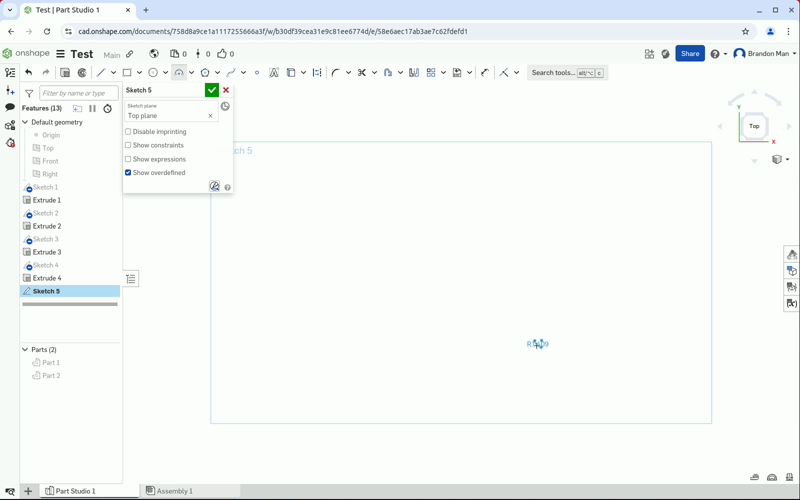
key(esc)
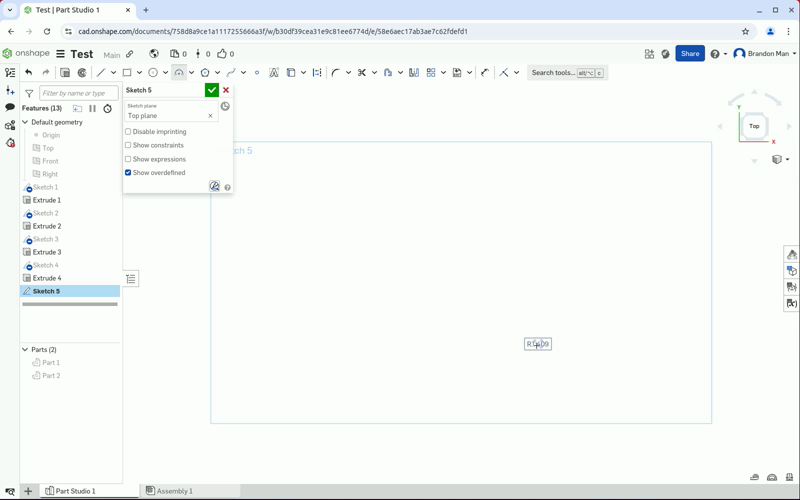
key(l)
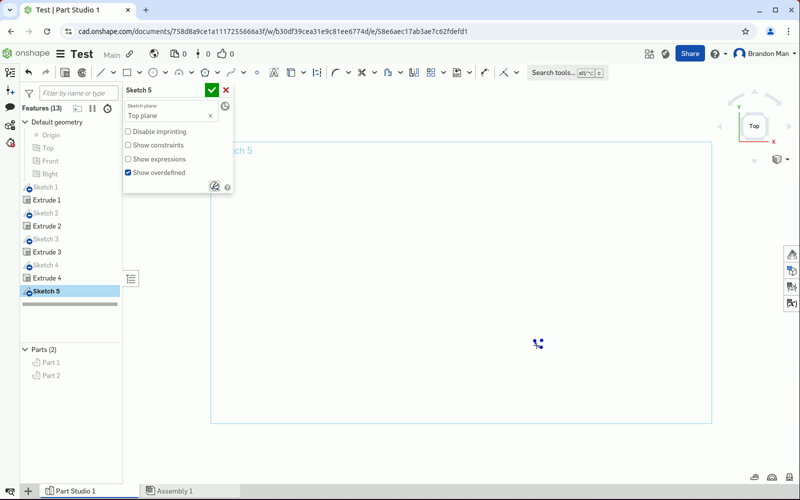
mouse_move(541, 347)
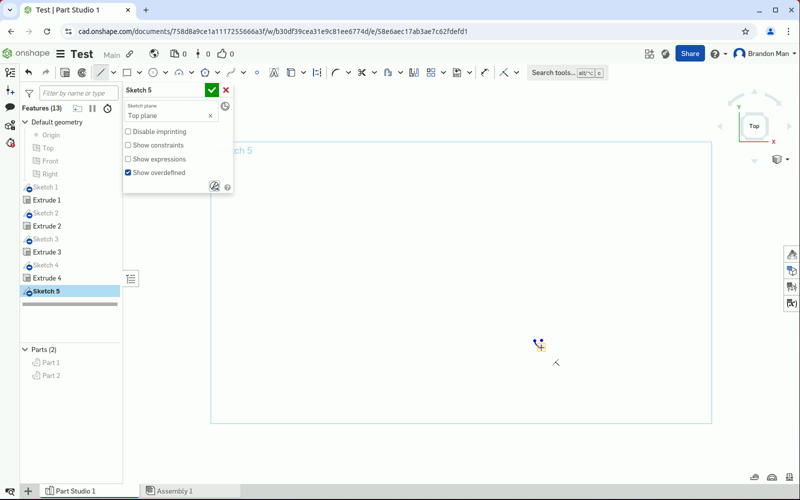
click(541, 347)
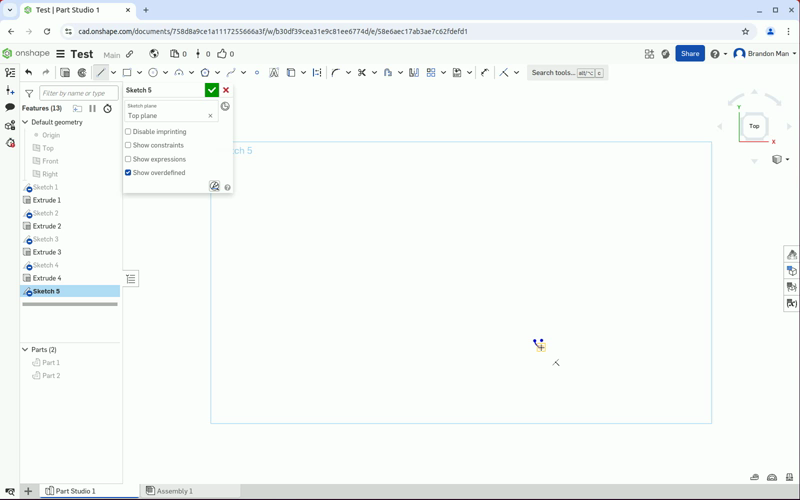
key_down(shift)
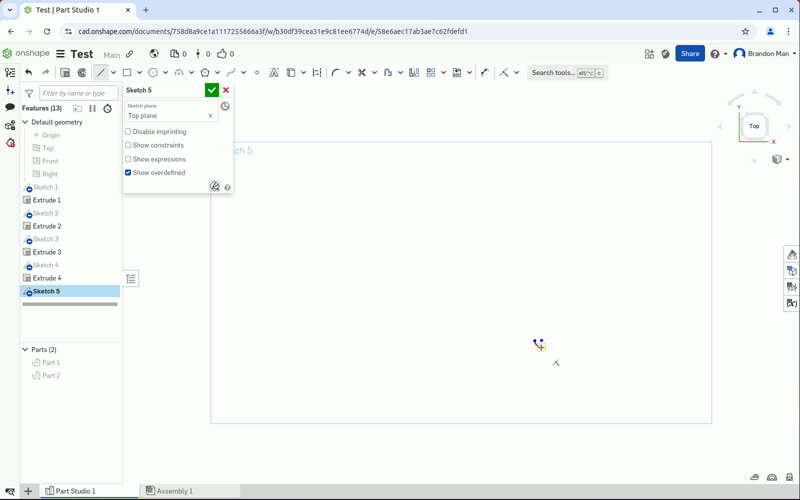
mouse_move(571, 347)
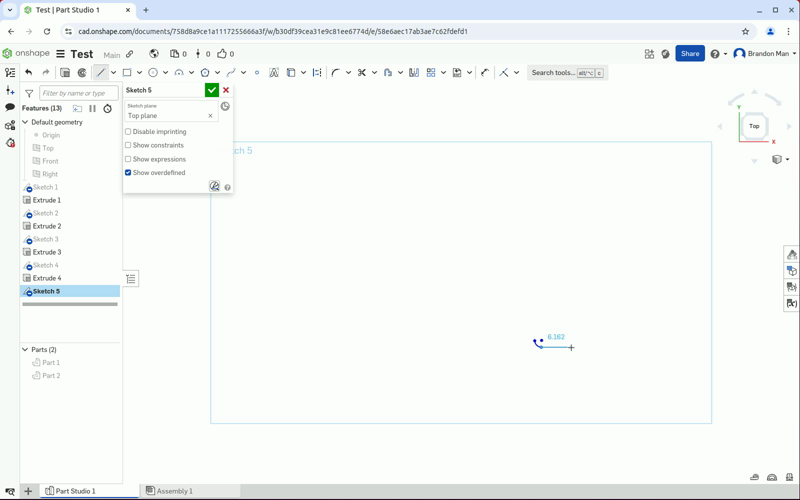
mouse_move(568, 347)
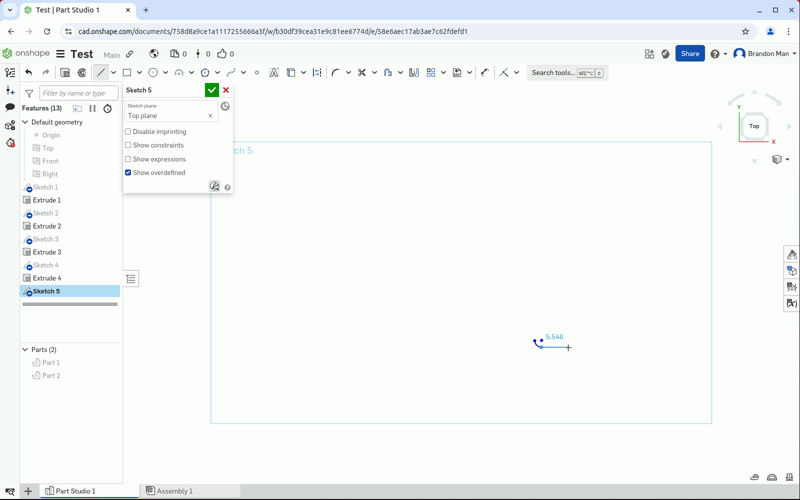
click(568, 347)
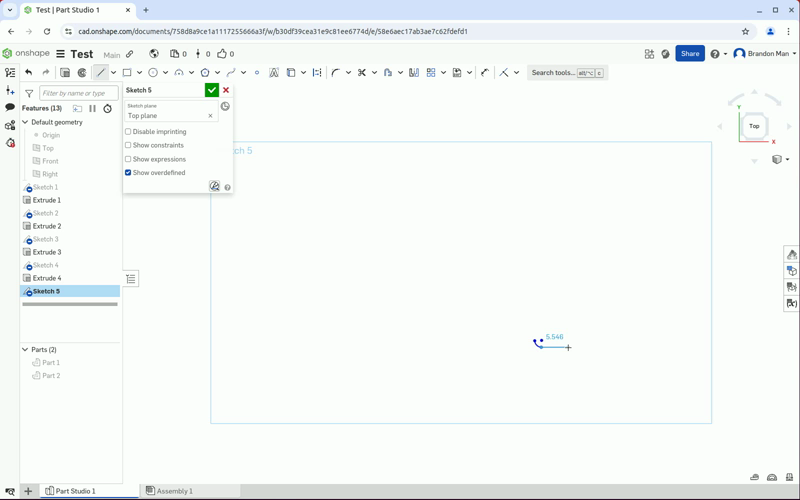
key_up(shift)
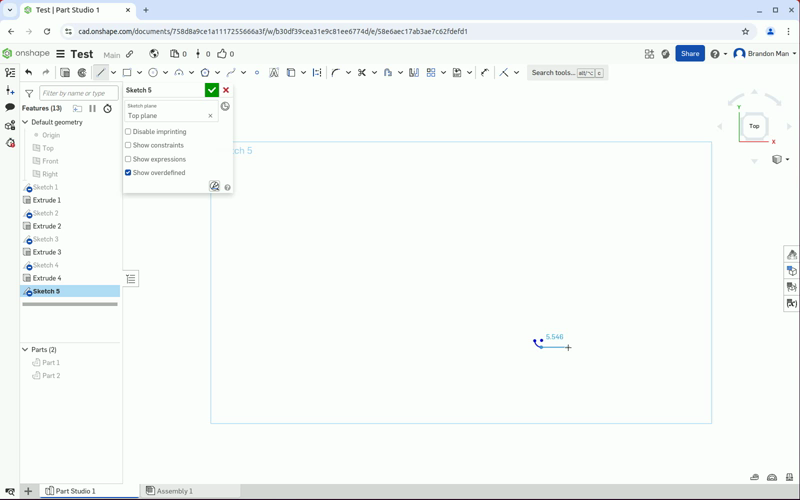
key_down(shift)
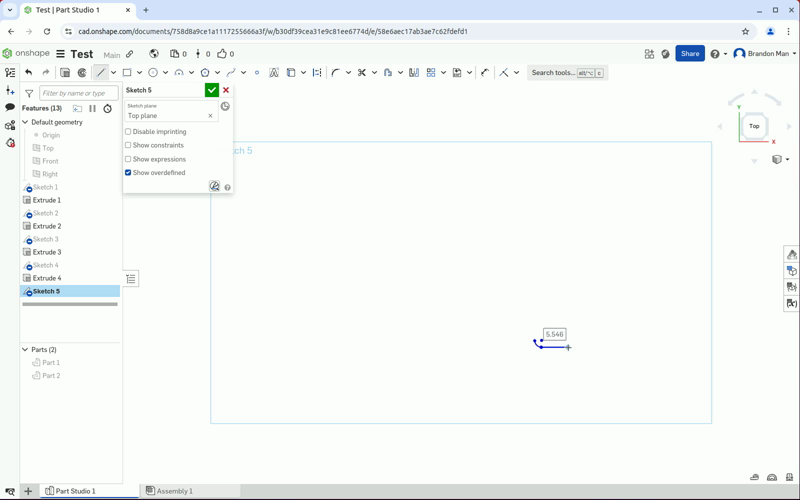
mouse_move(589, 347)
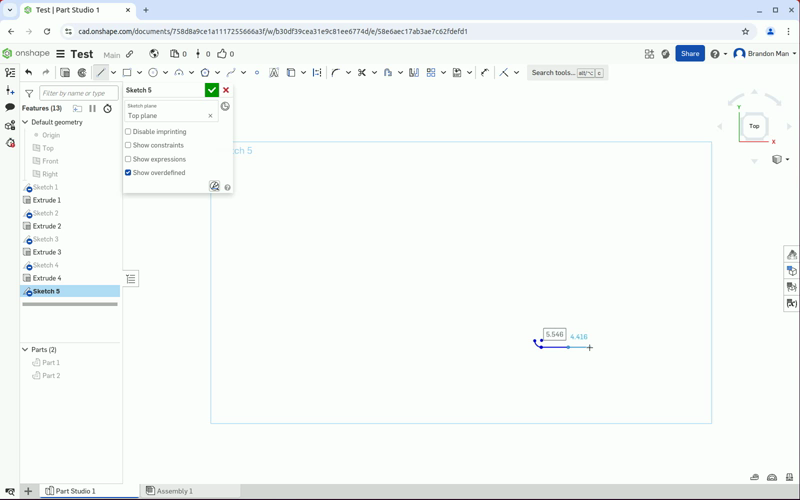
mouse_move(568, 333)
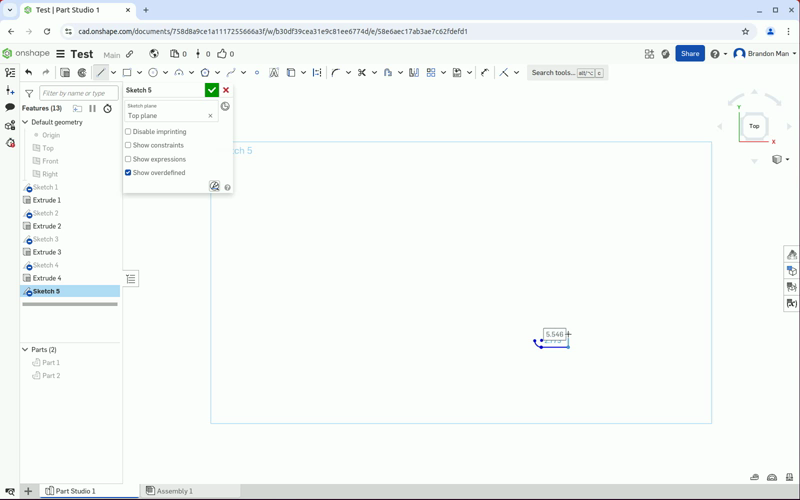
click(568, 333)
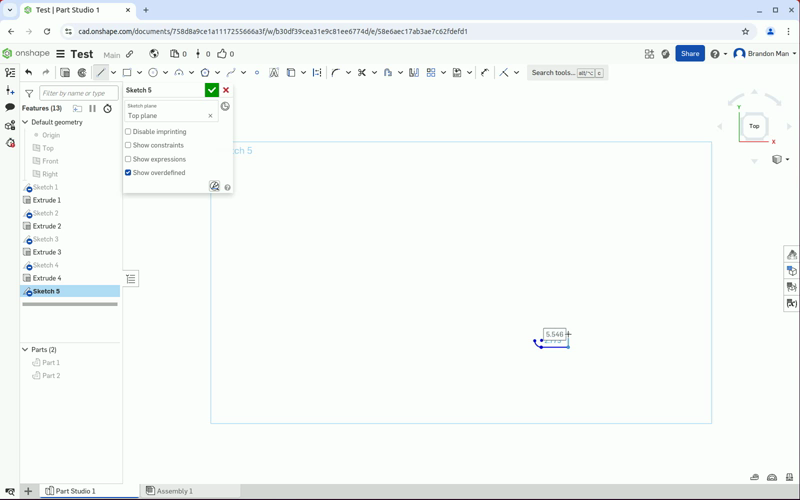
key_up(shift)
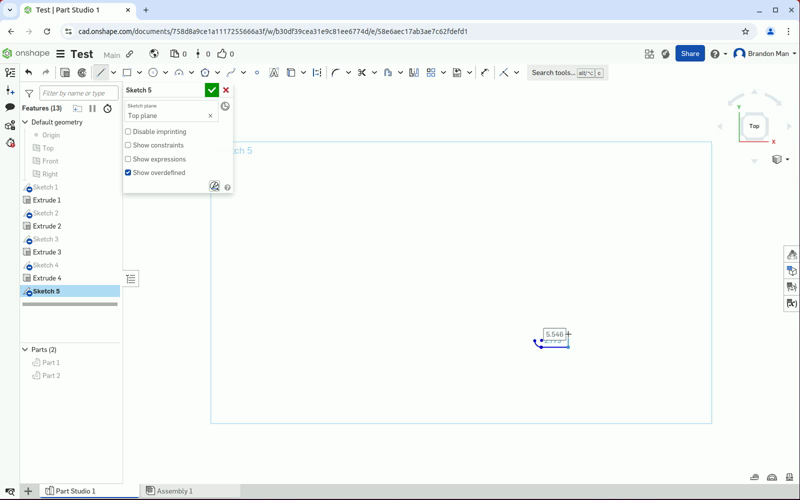
key_down(shift)
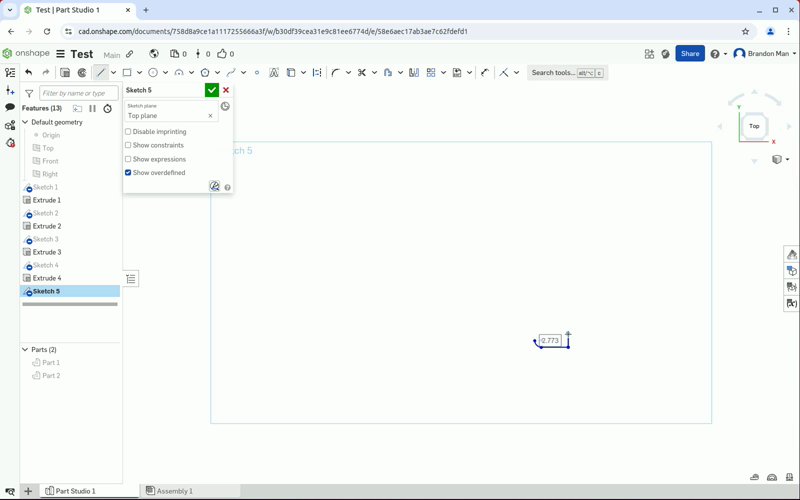
mouse_move(589, 333)
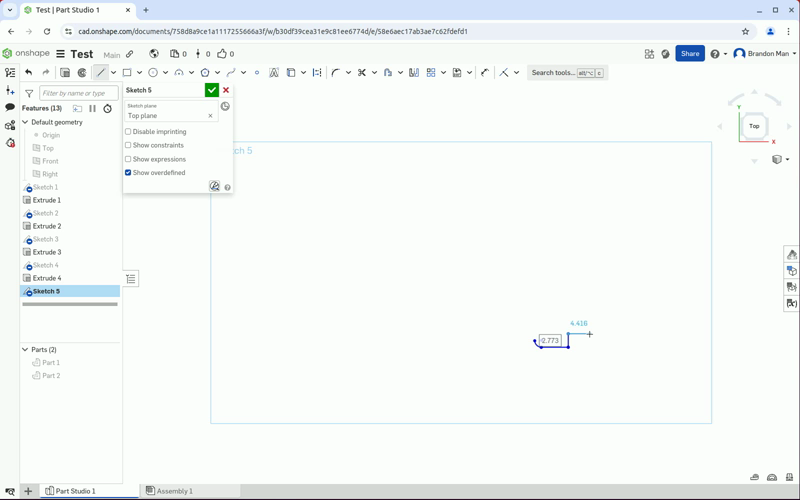
mouse_move(551, 333)
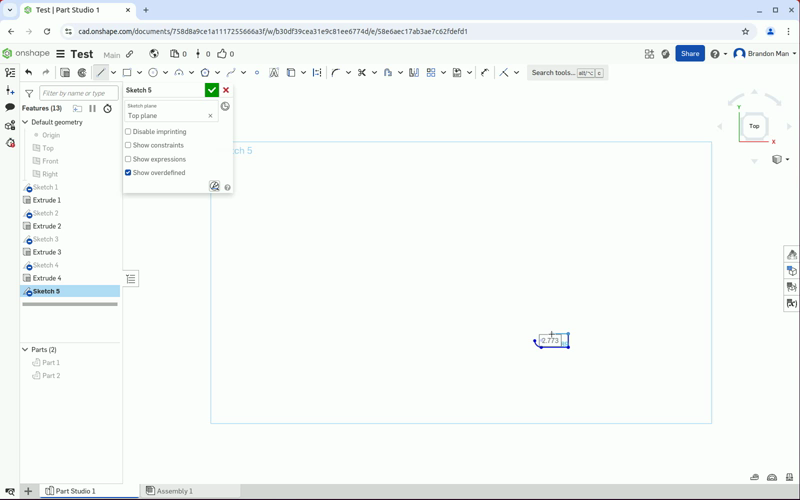
click(551, 333)
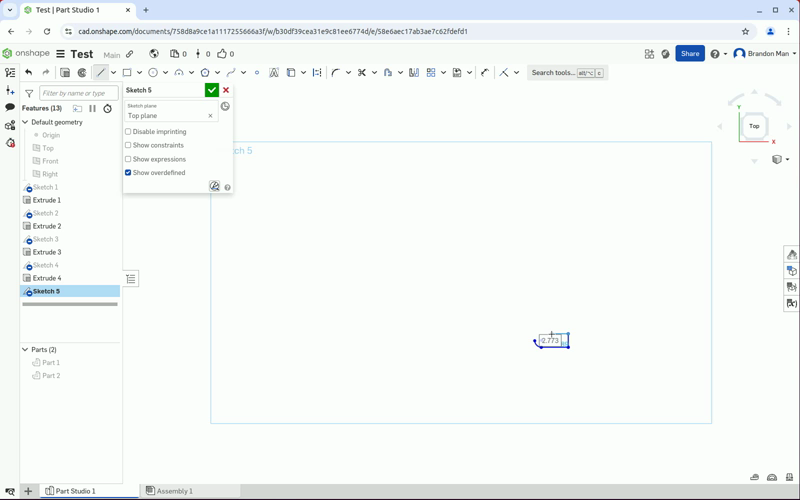
key_up(shift)
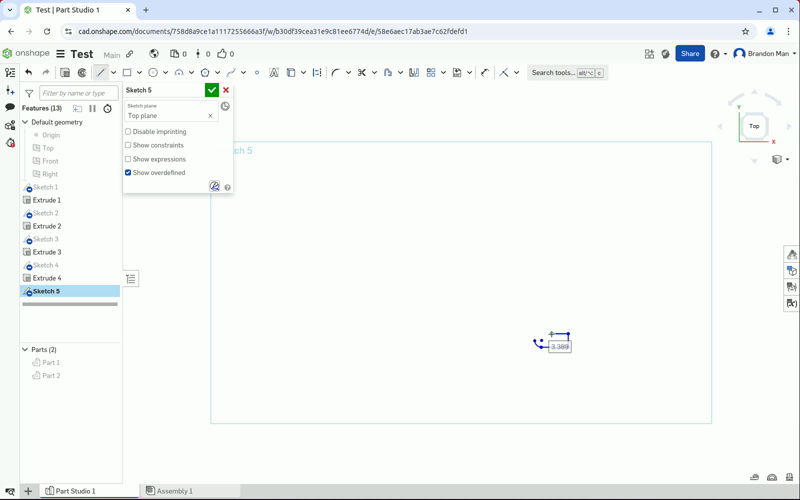
key_down(shift)
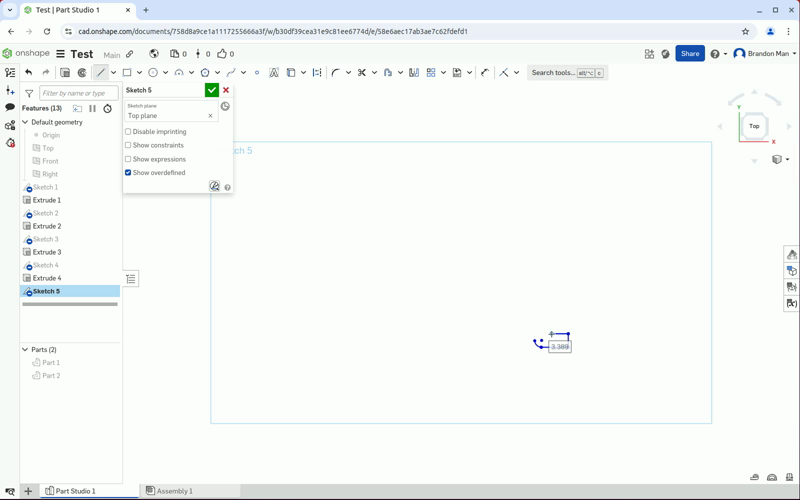
mouse_move(581, 333)
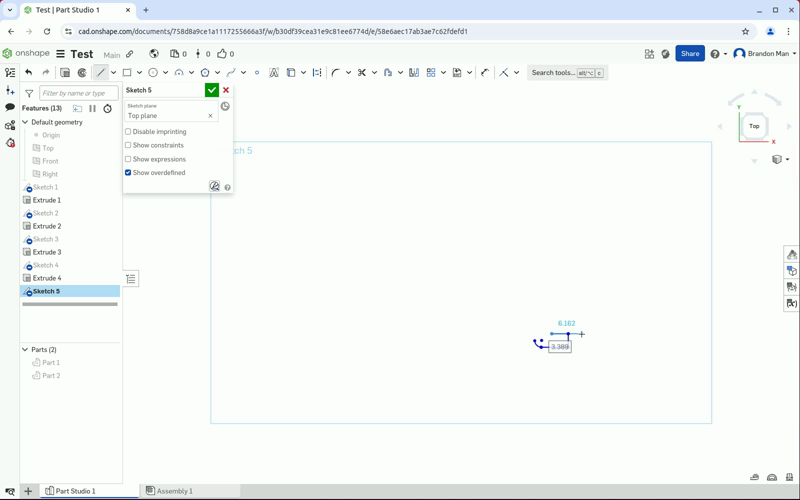
mouse_move(551, 320)
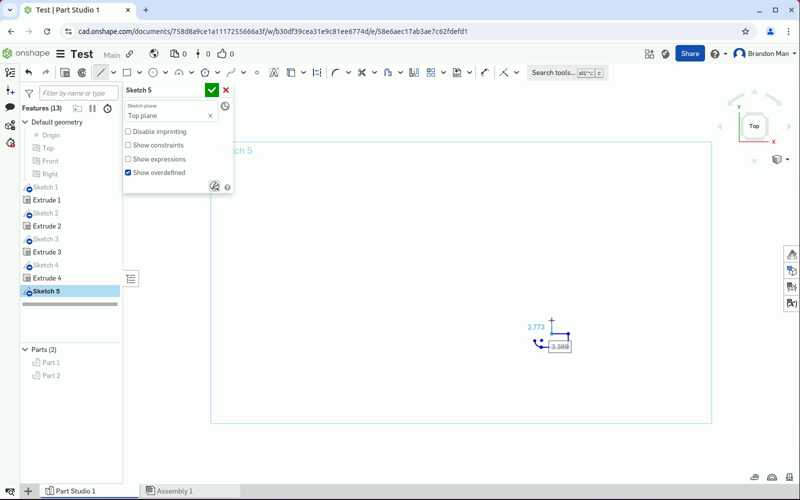
click(551, 320)
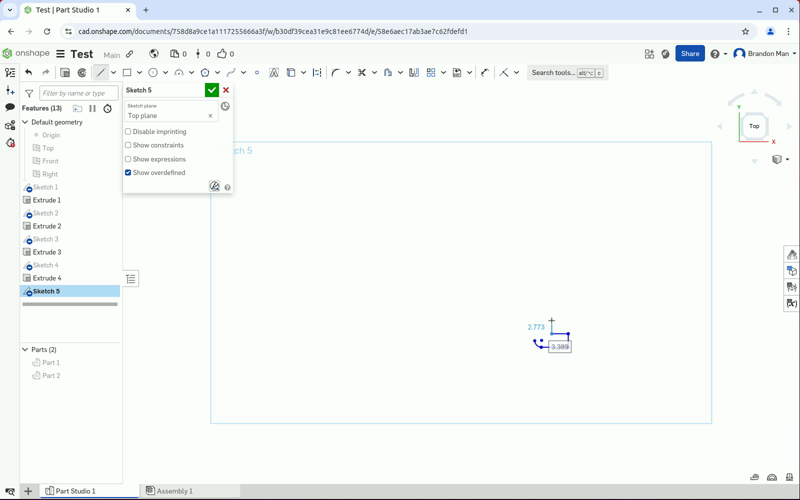
key_up(shift)
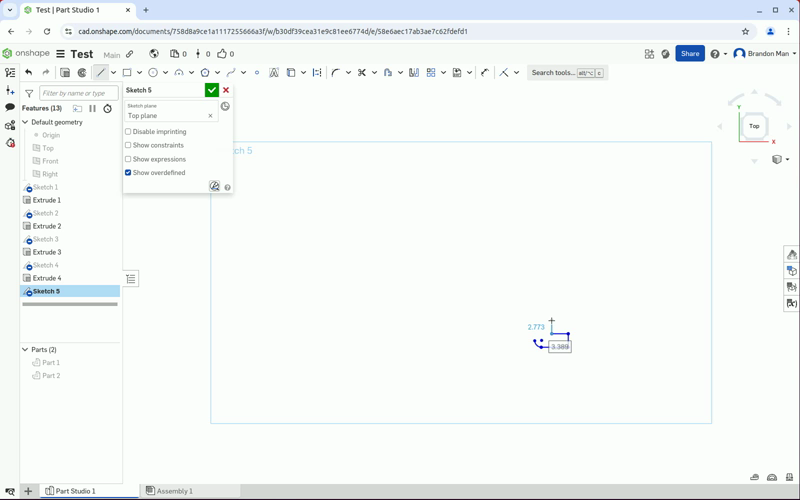
key_down(shift)
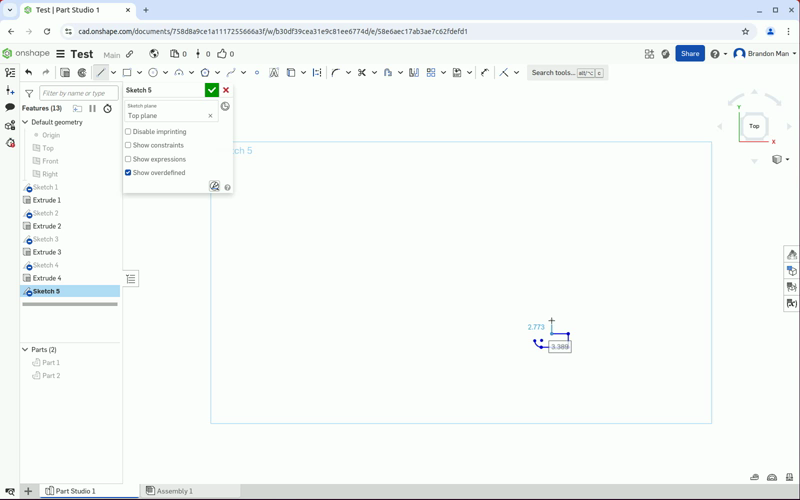
mouse_move(581, 320)
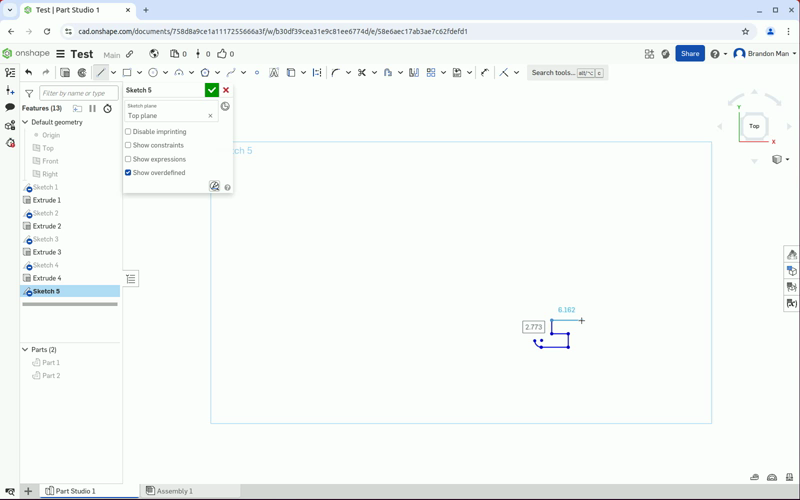
mouse_move(534, 320)
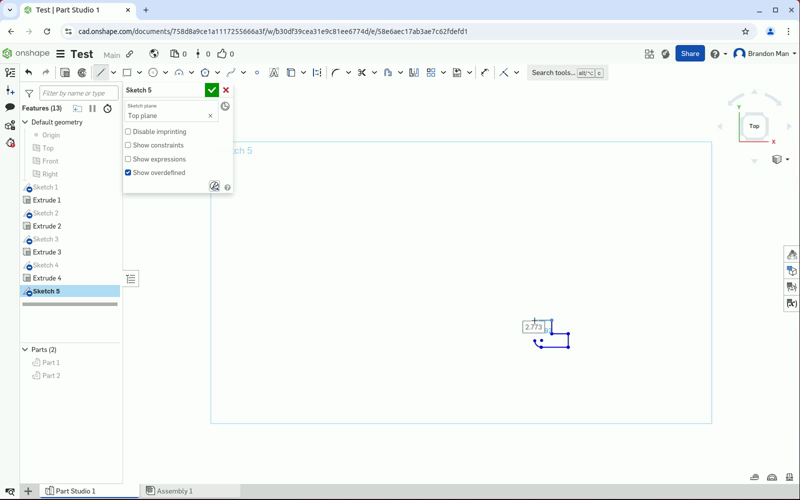
click(534, 320)
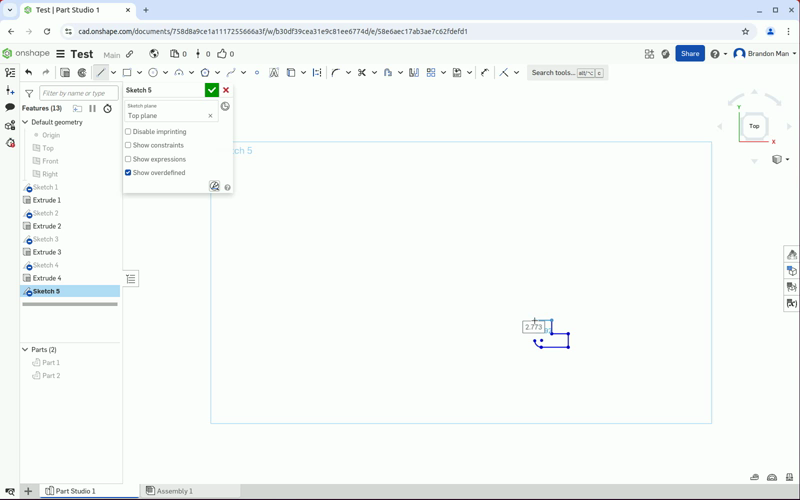
key_up(shift)
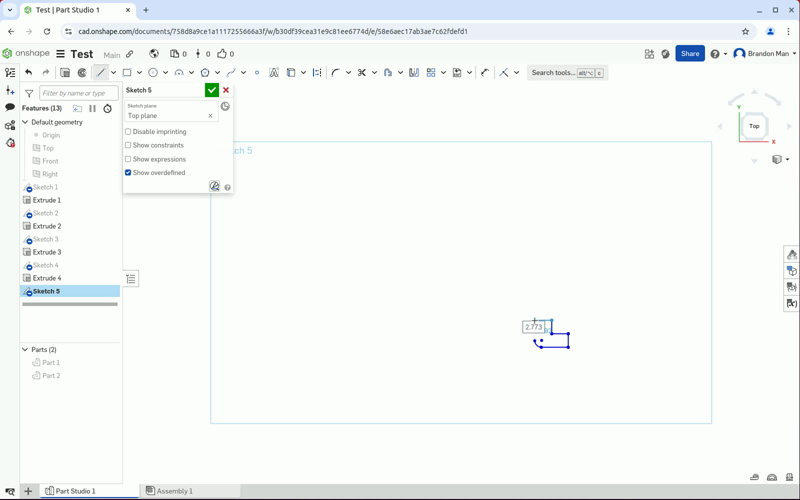
mouse_move(564, 320)
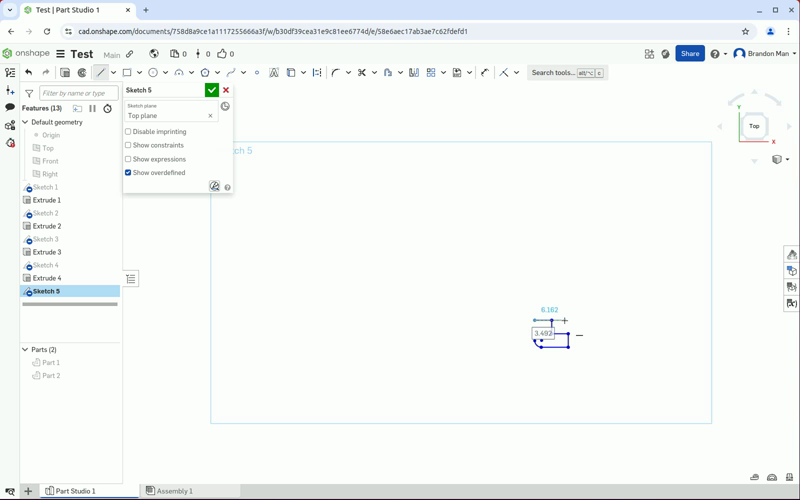
key_down(shift)
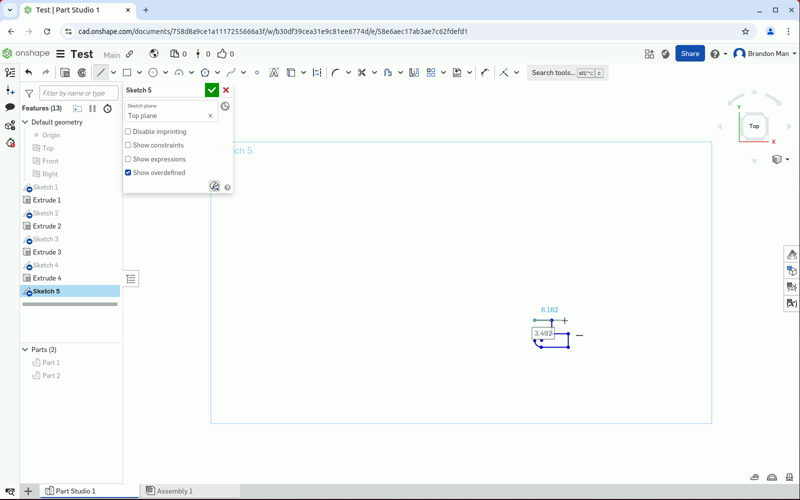
mouse_move(534, 340)
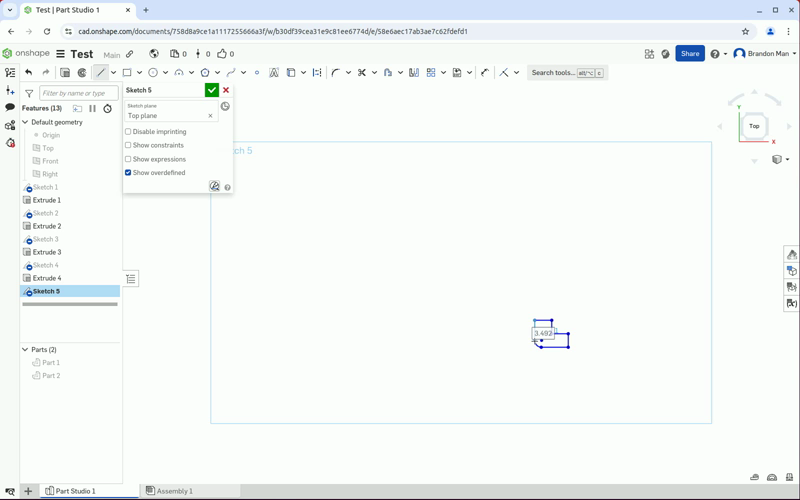
key_up(shift)
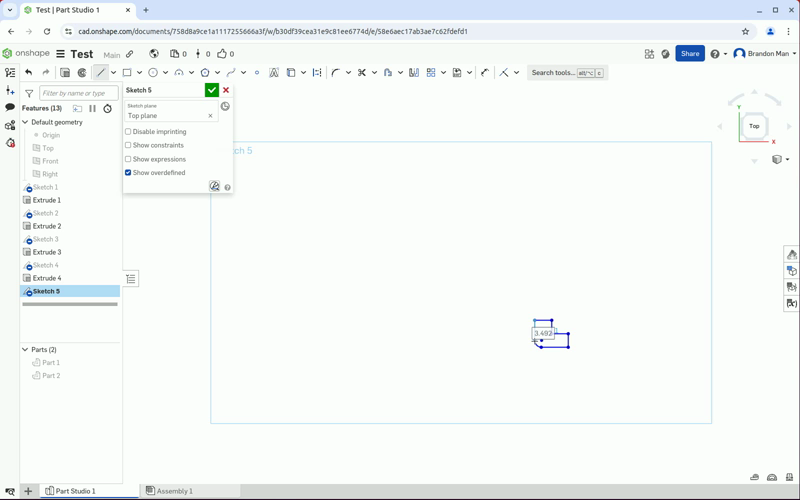
click(534, 340)
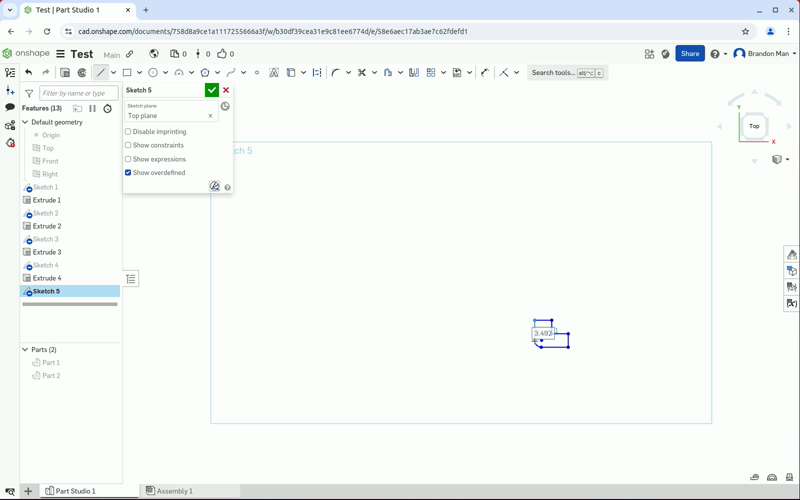
key(esc)
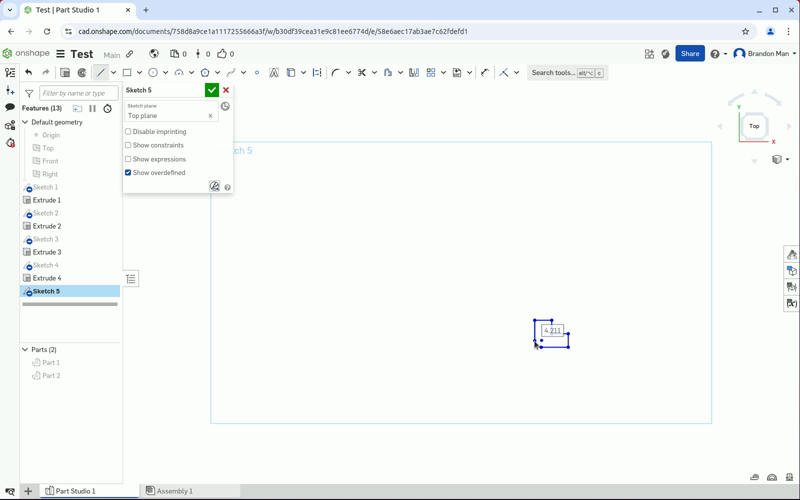
mouse_move(550, 337)
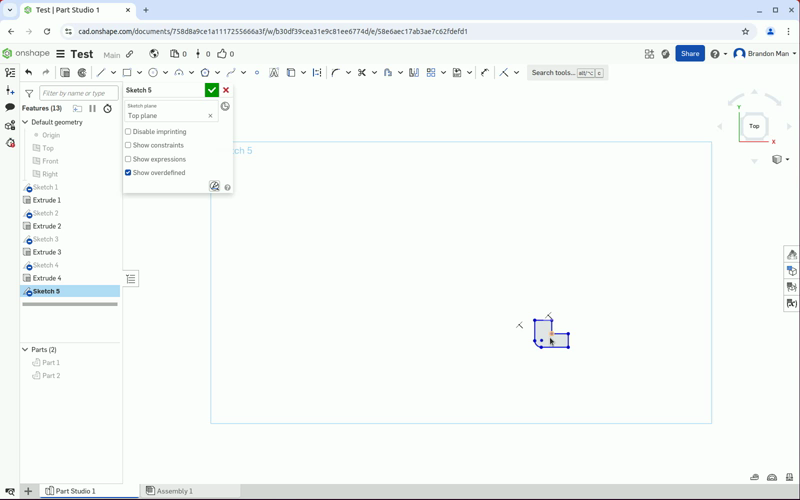
scroll(6)
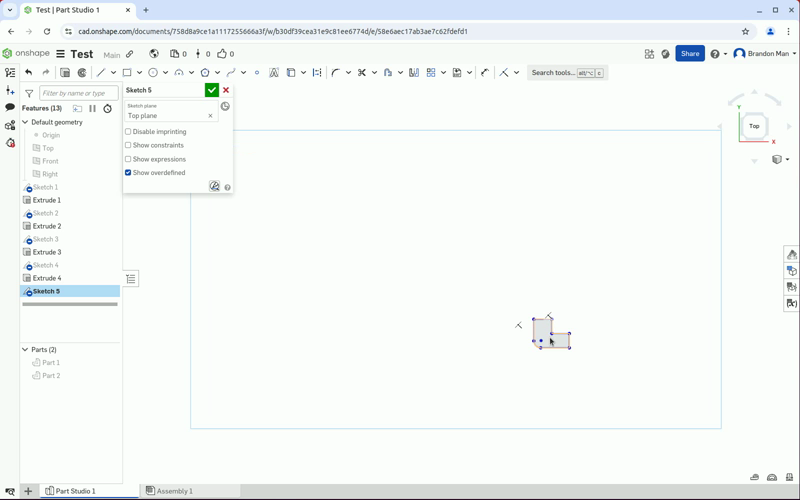
scroll(6)
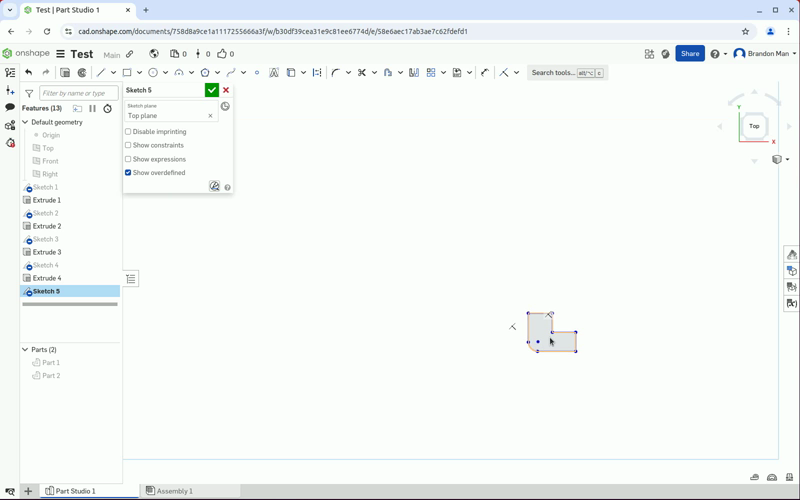
scroll(6)
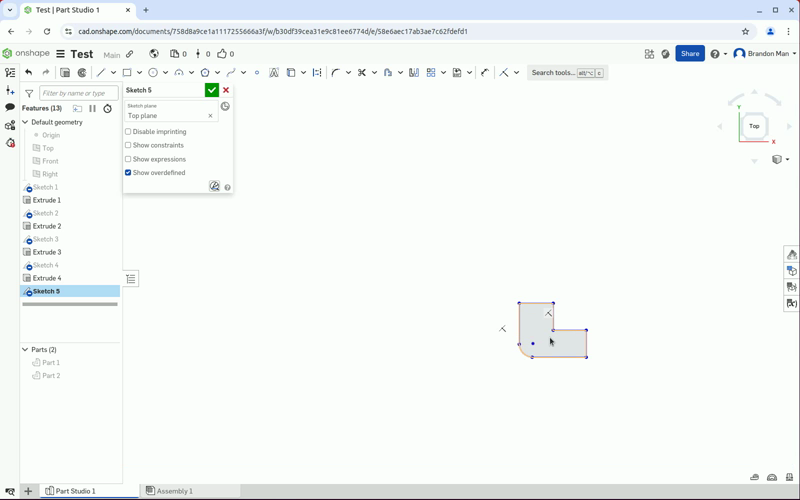
scroll(6)
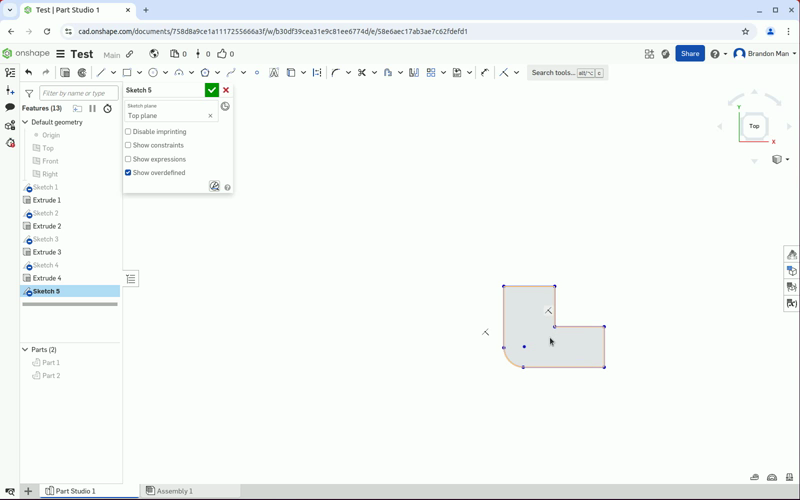
scroll(6)
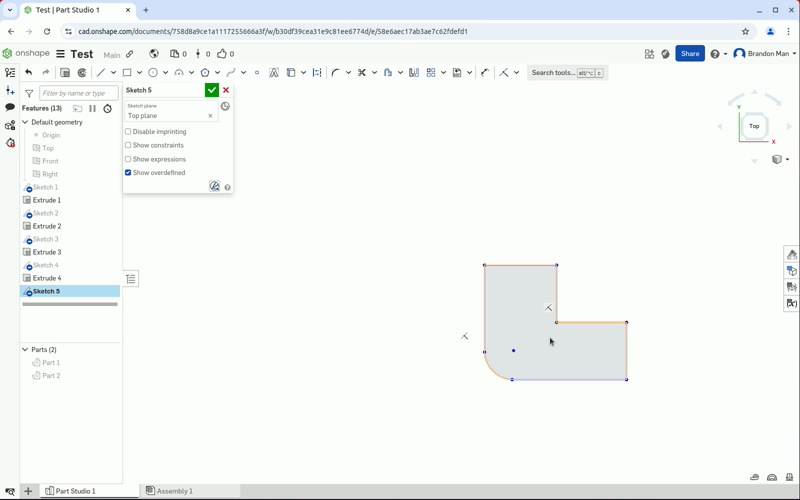
scroll(6)
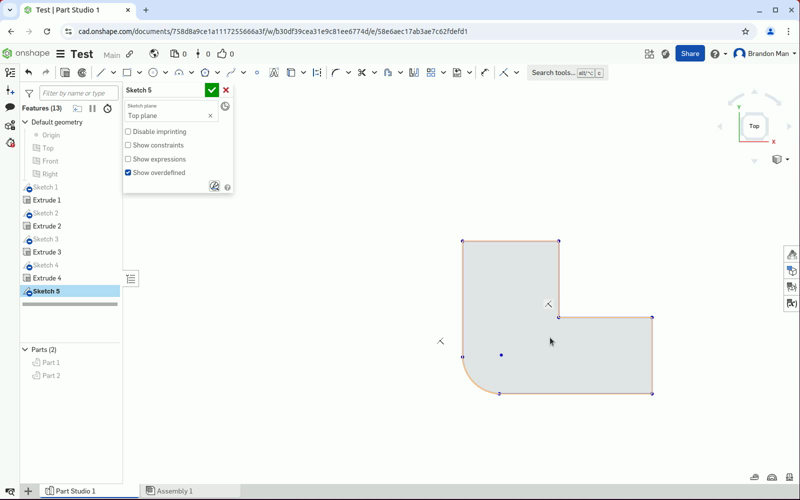
scroll(6)
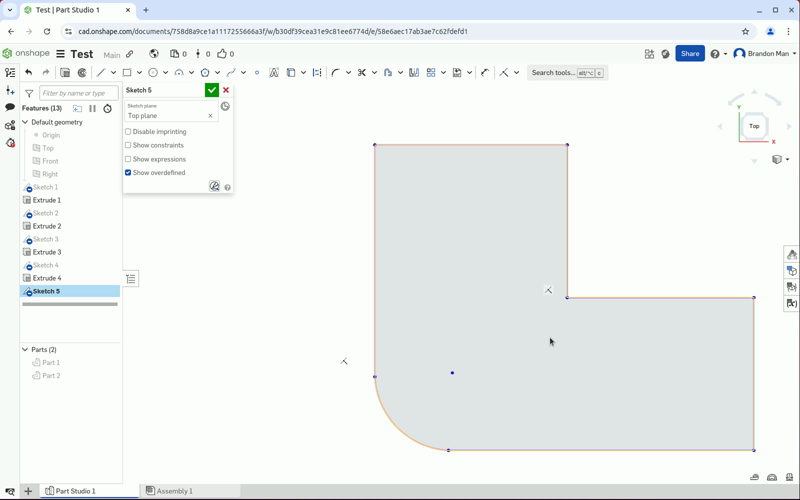
click(550, 337)
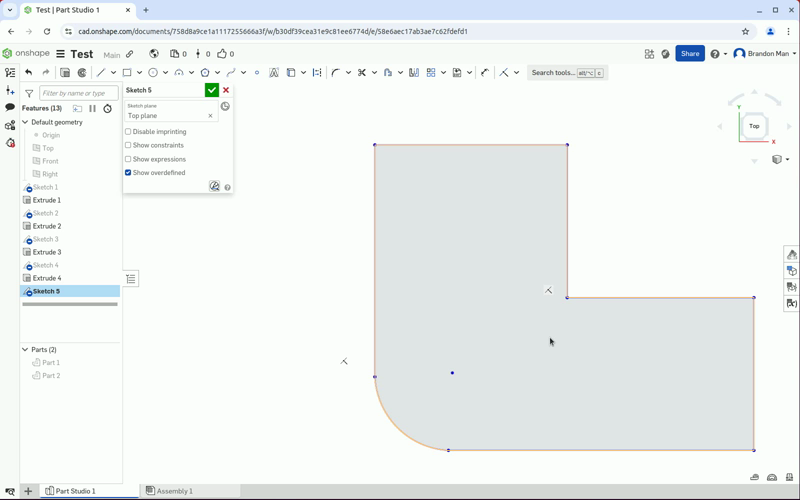
scroll(-6)
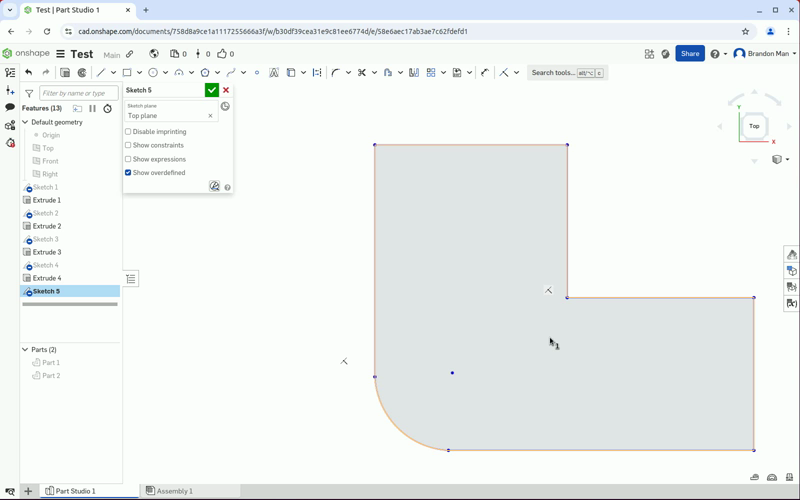
scroll(-6)
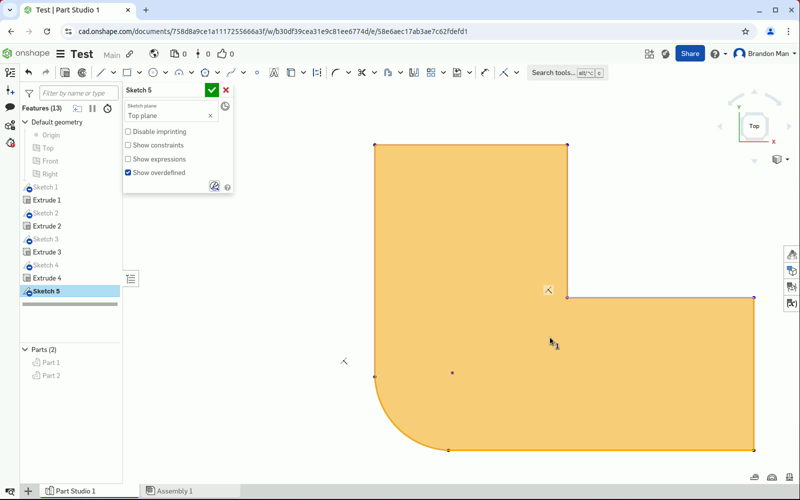
scroll(-6)
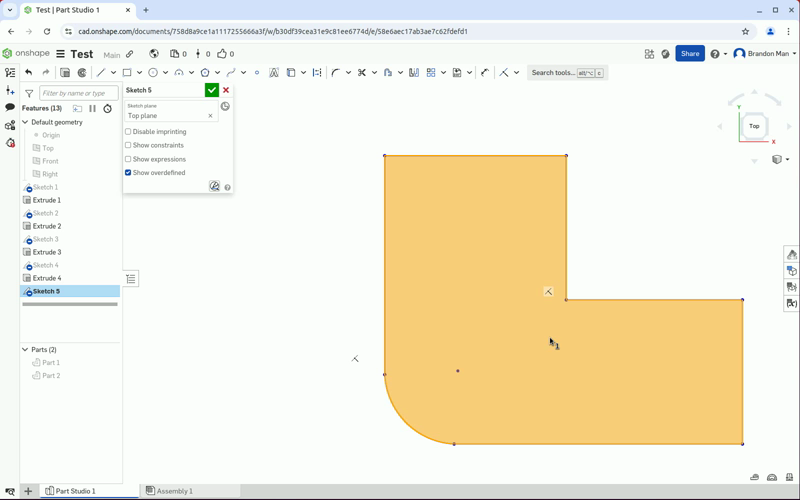
scroll(-6)
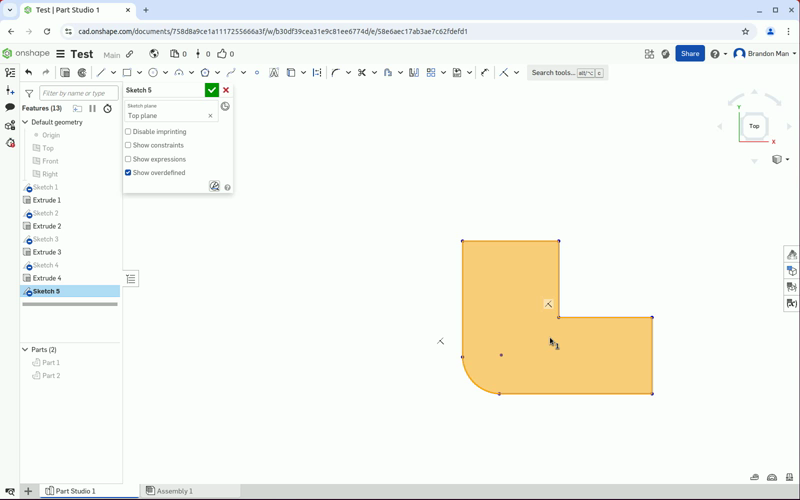
scroll(-6)
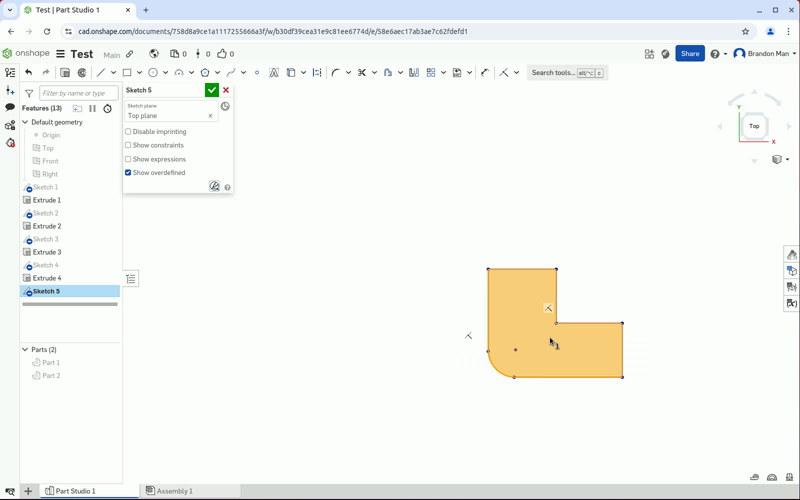
scroll(-6)
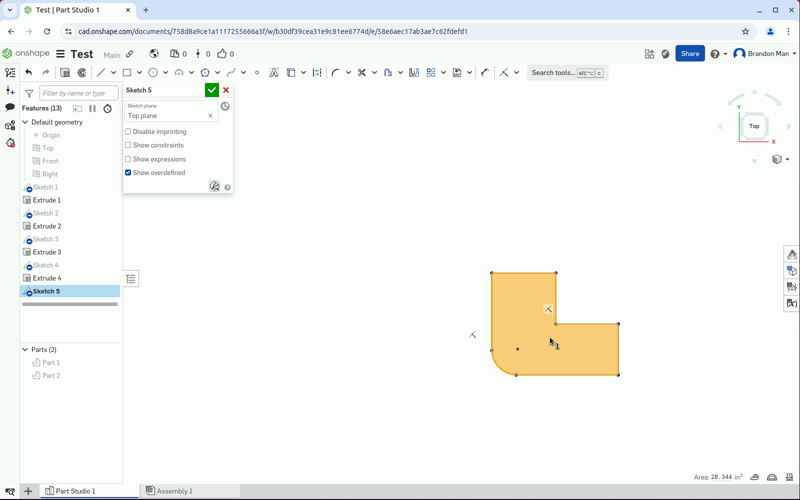
scroll(-6)
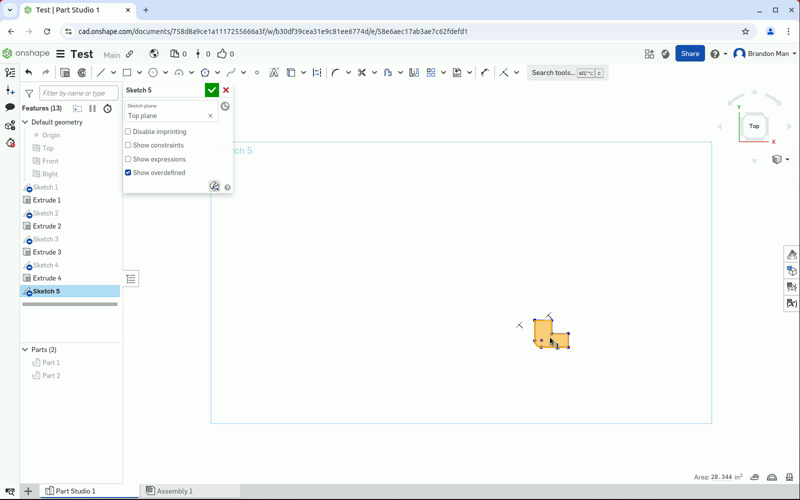
mouse_move(73, 352)
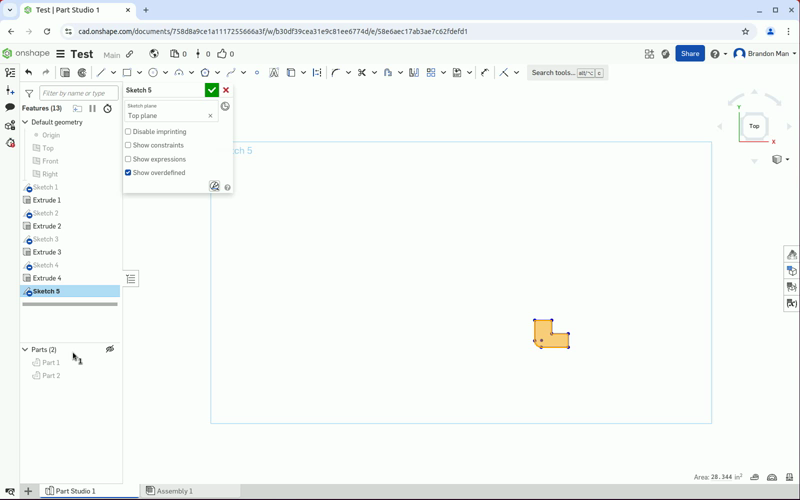
key(shift+y)
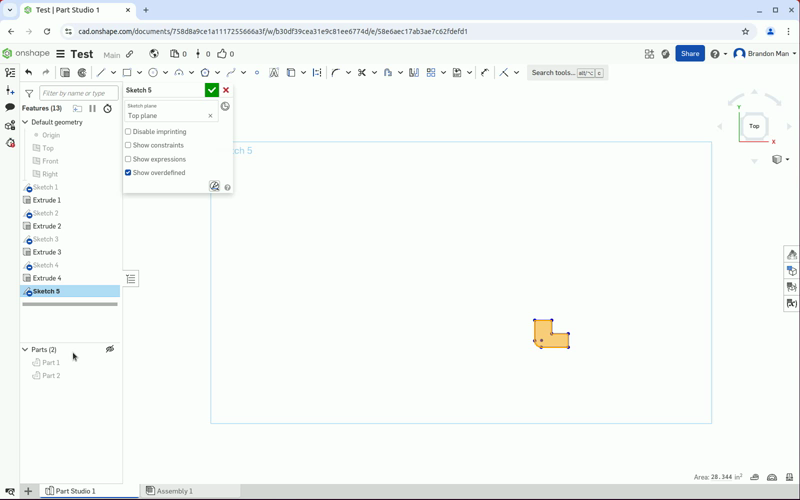
key(shift+e)
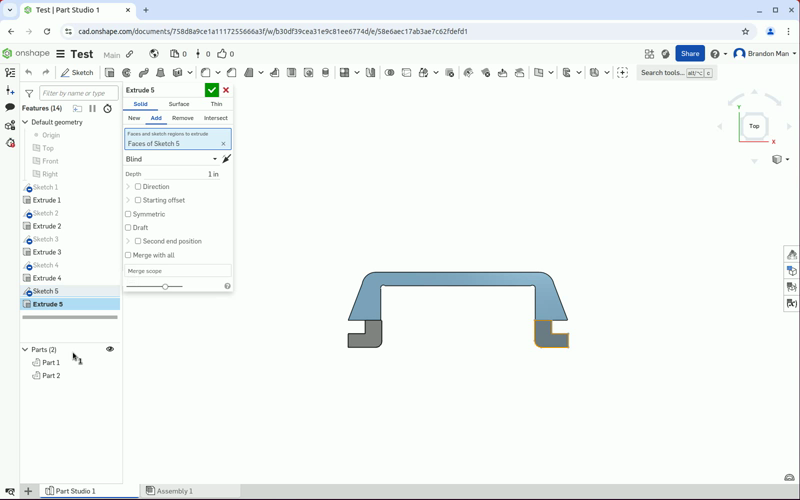
mouse_move(143, 106)
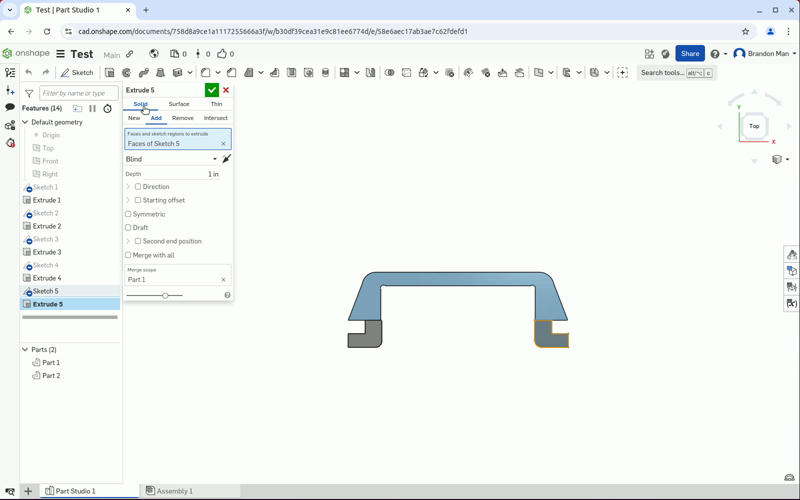
click(143, 106)
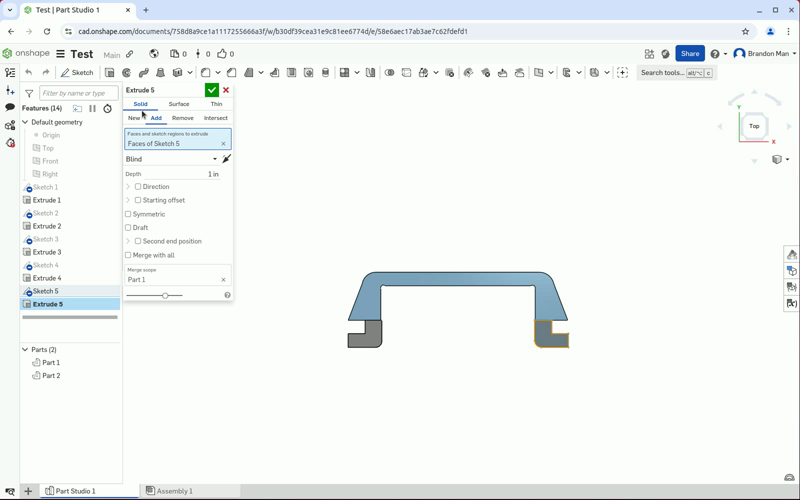
mouse_move(137, 120)
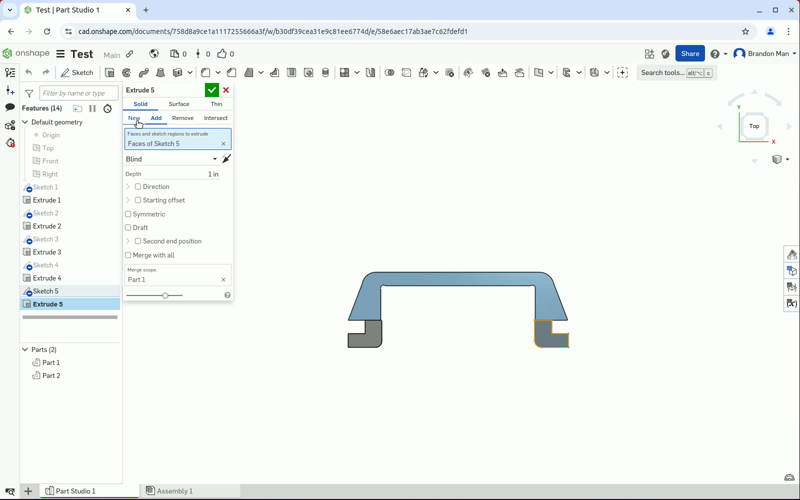
click(137, 120)
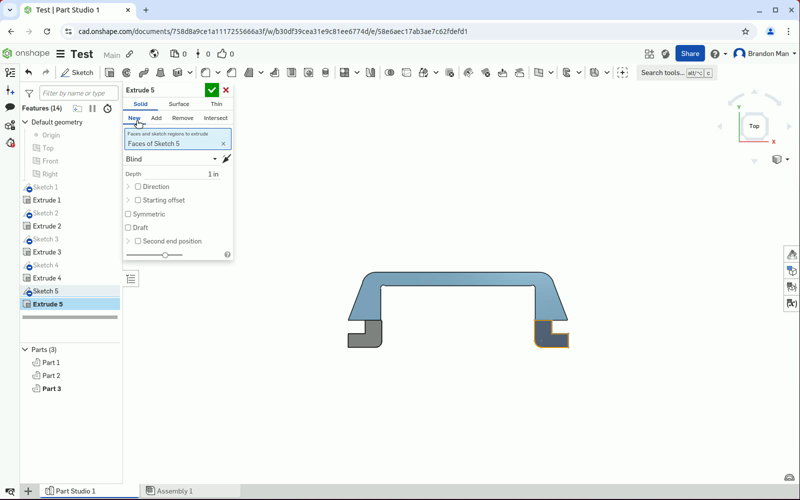
key(tab, 4)
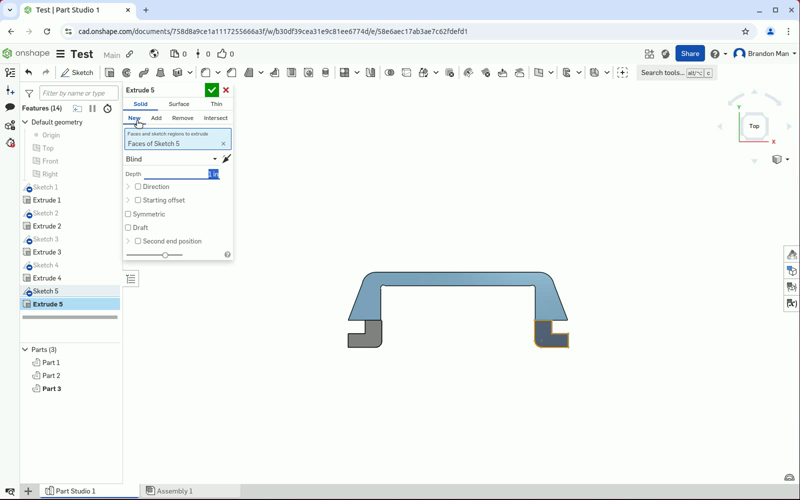
text(6.74)
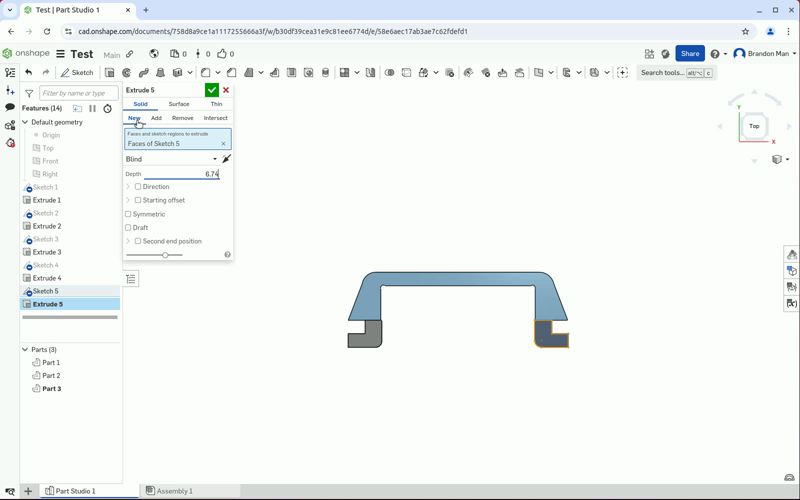
key(enter)
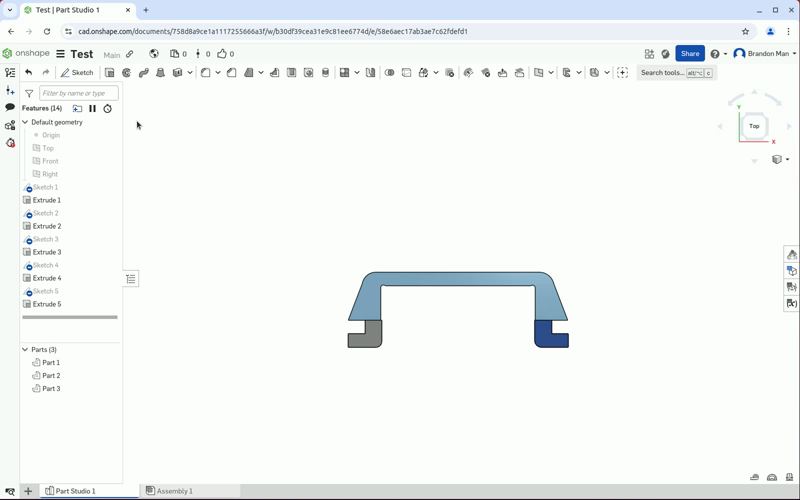
key(shift+h)
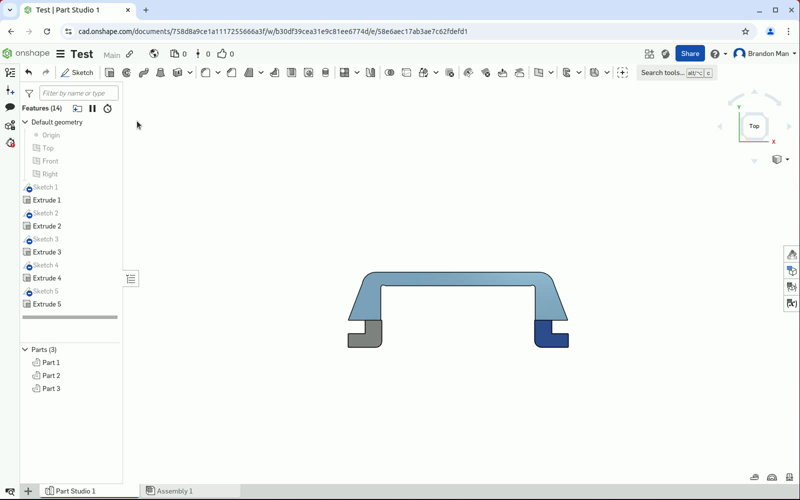
key(shift+h)
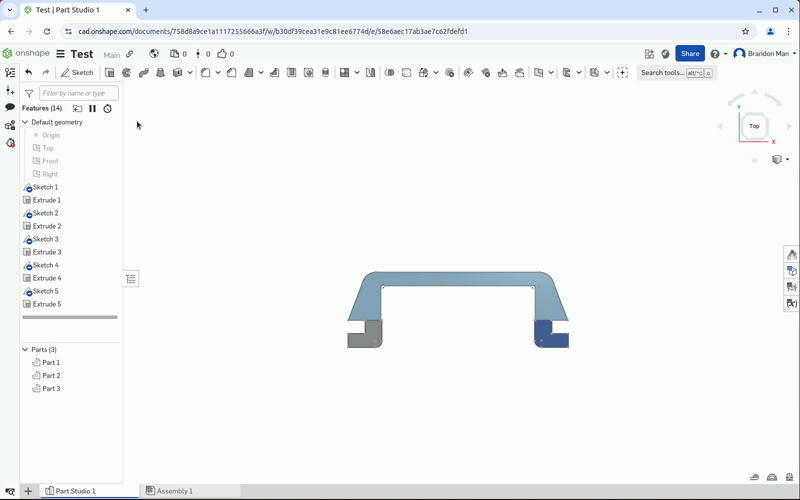
key(shift+7)
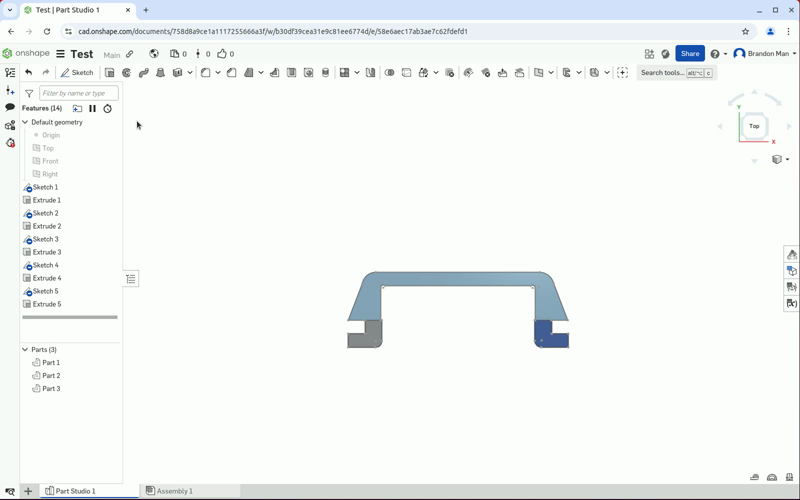
key(up, 3)
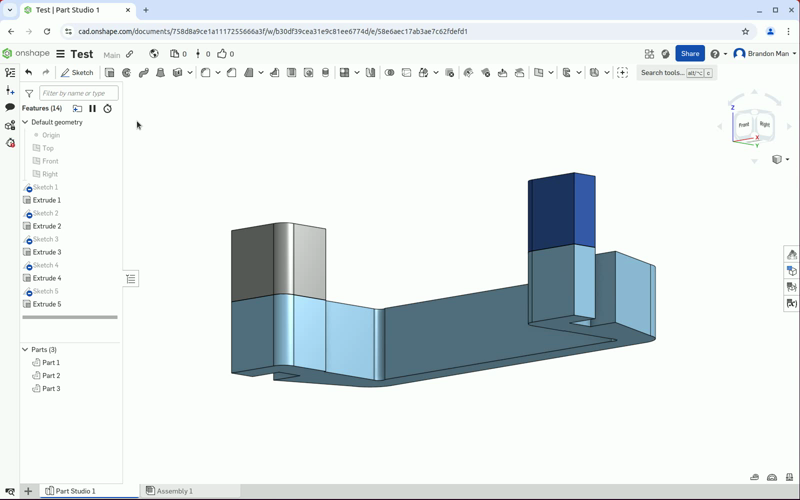
key(left, 3)
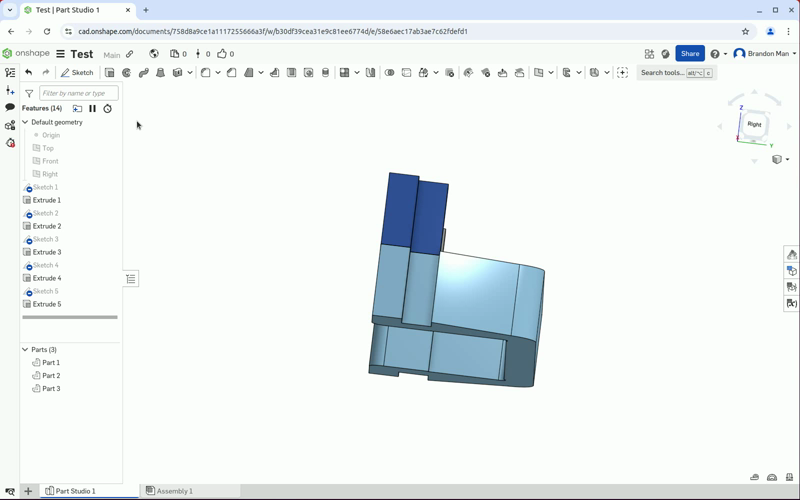
key(right, 3)
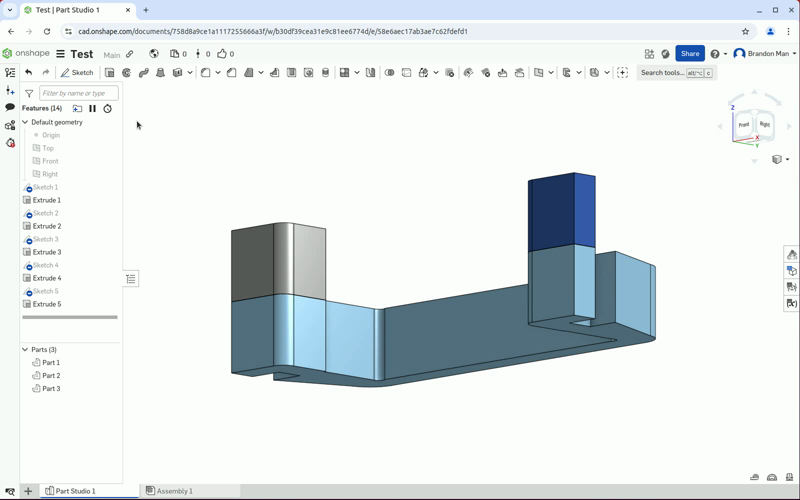
key(down, 3)
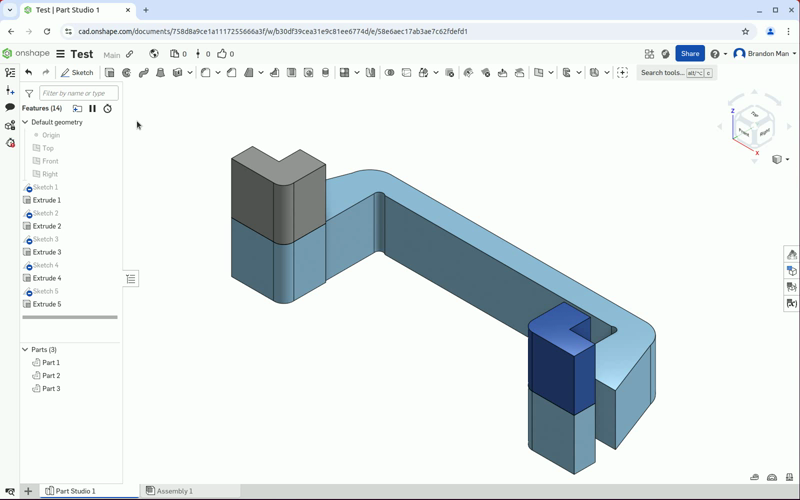
mouse_move(73, 189)
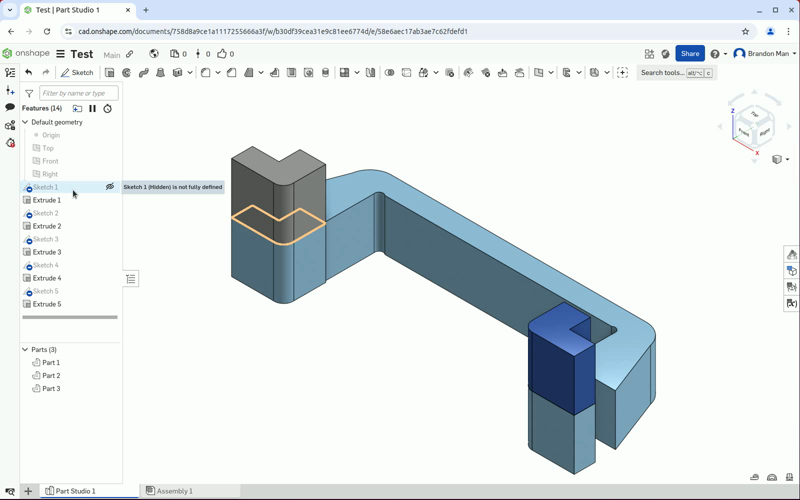
click(73, 189)